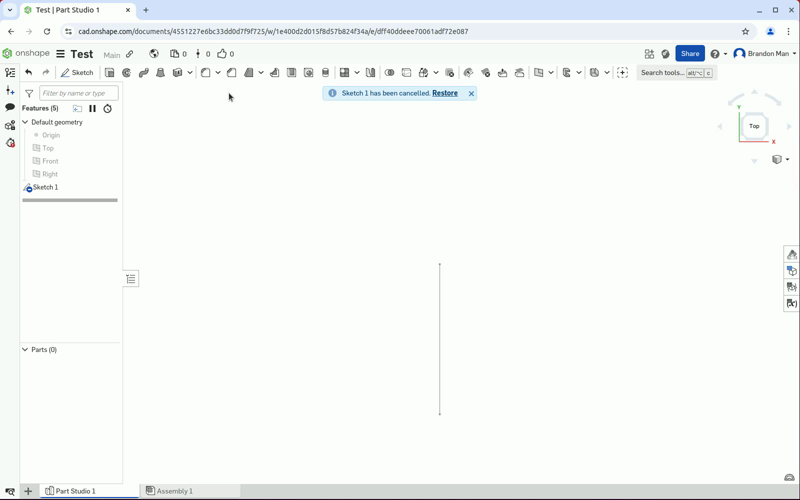
key(shift+h)
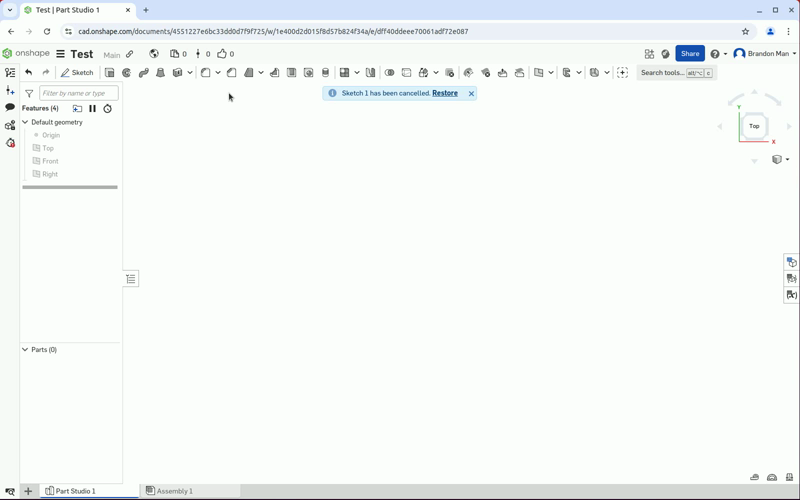
mouse_move(73, 352)
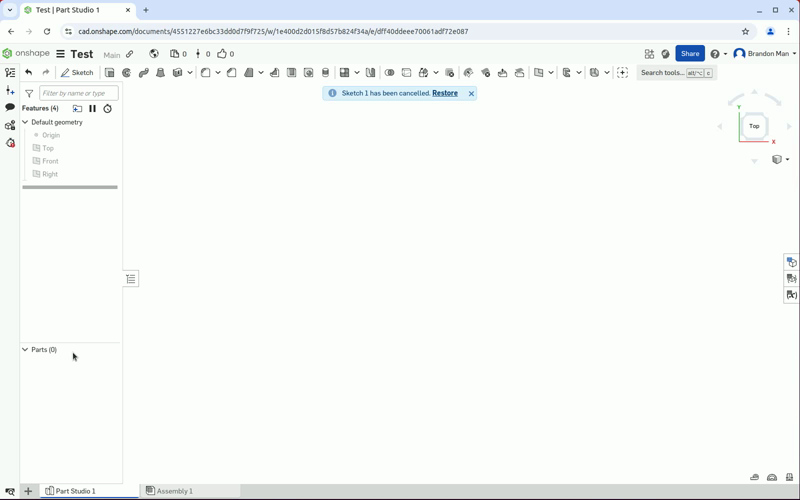
key(y)
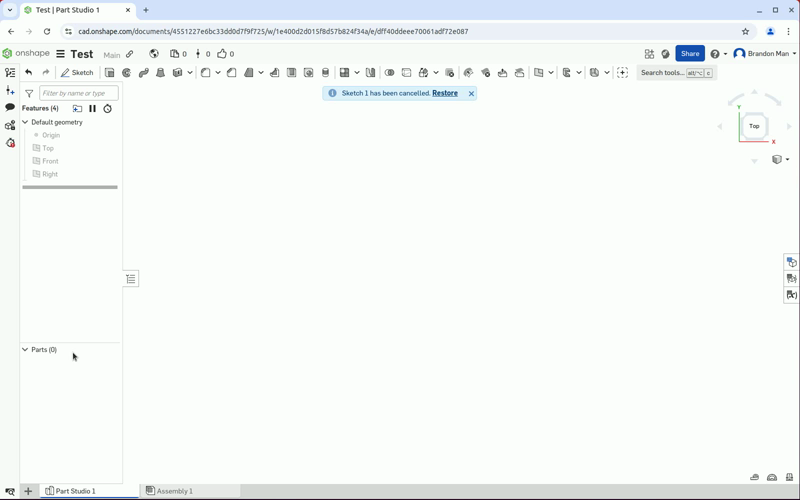
key(shift+p)
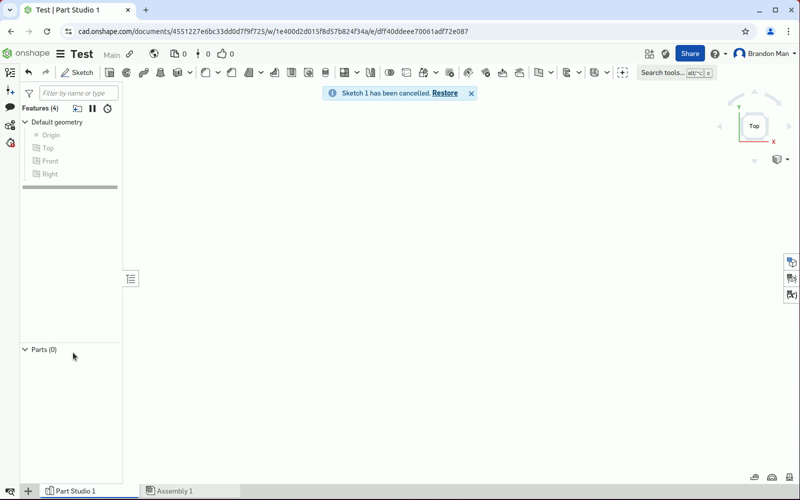
key(space)
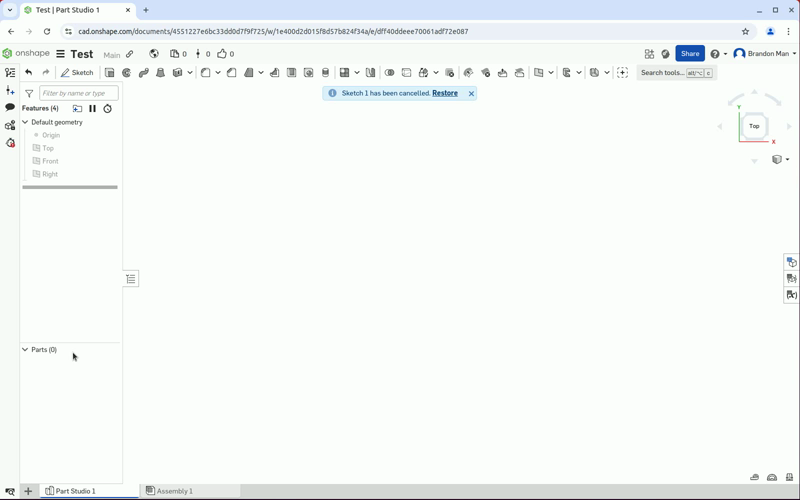
key_down(shift)
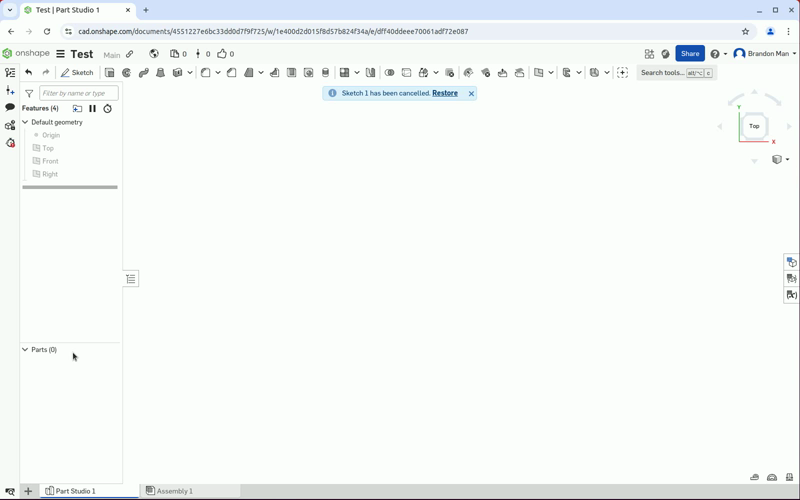
key(up)
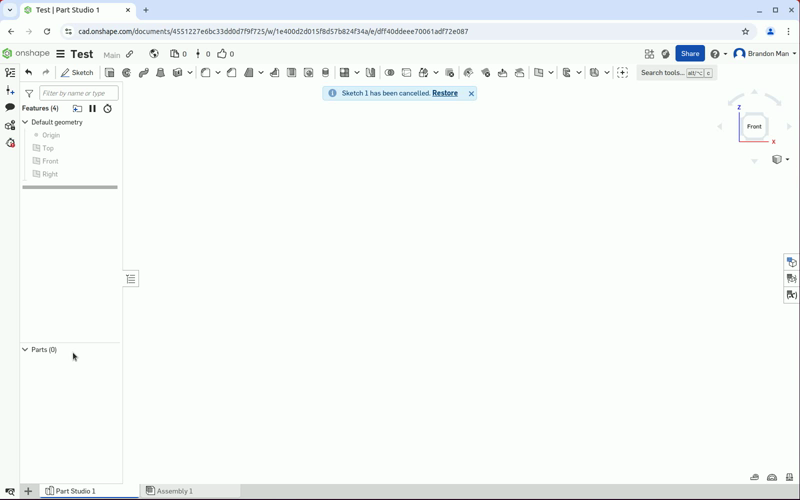
key_up(shift)
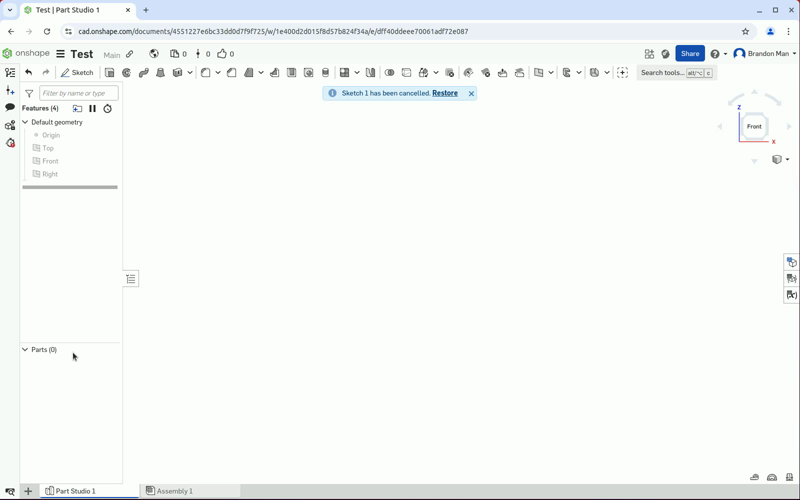
mouse_move(73, 352)
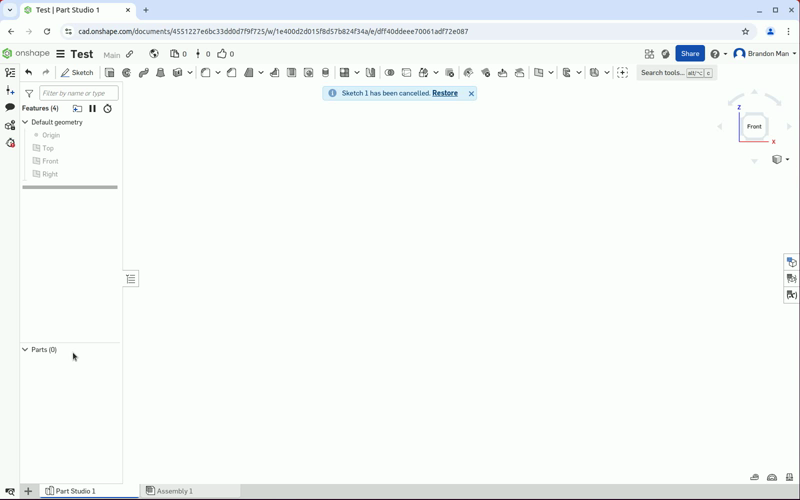
key(shift+y)
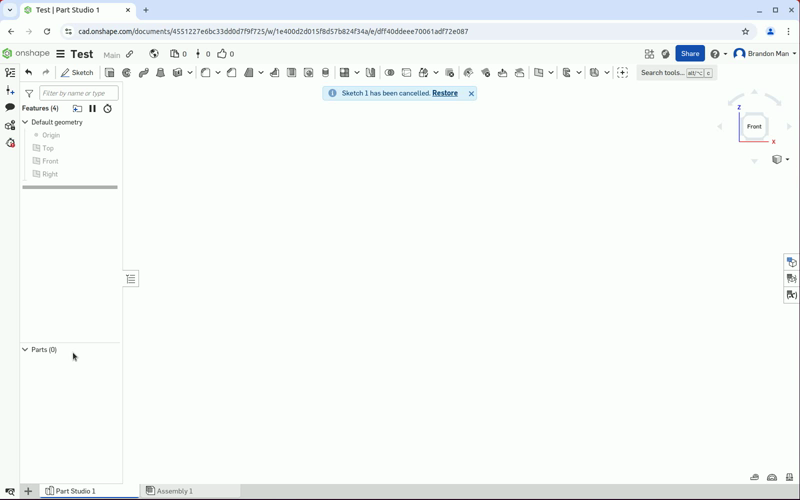
key(shift+s)
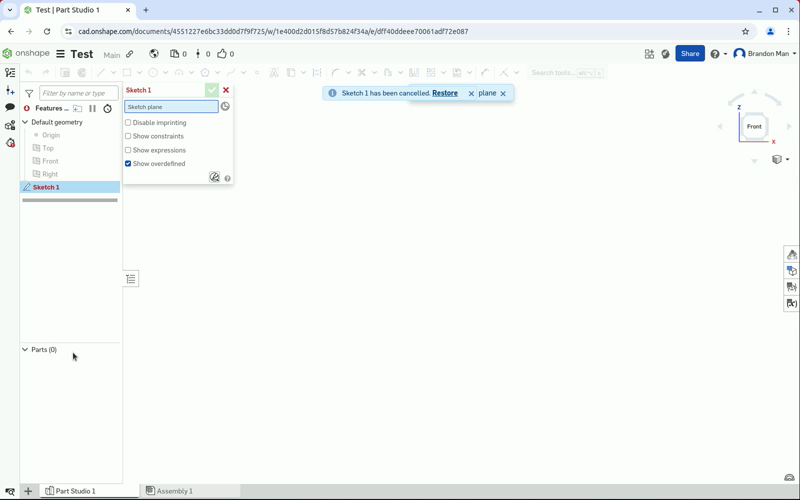
mouse_move(73, 163)
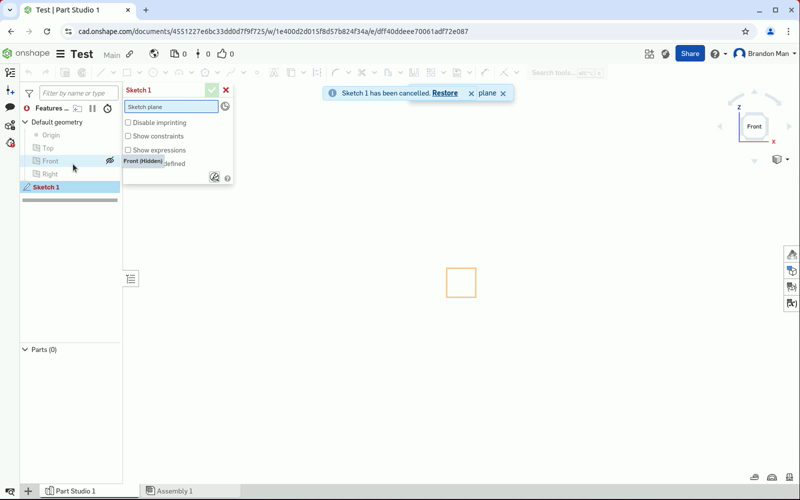
click(73, 163)
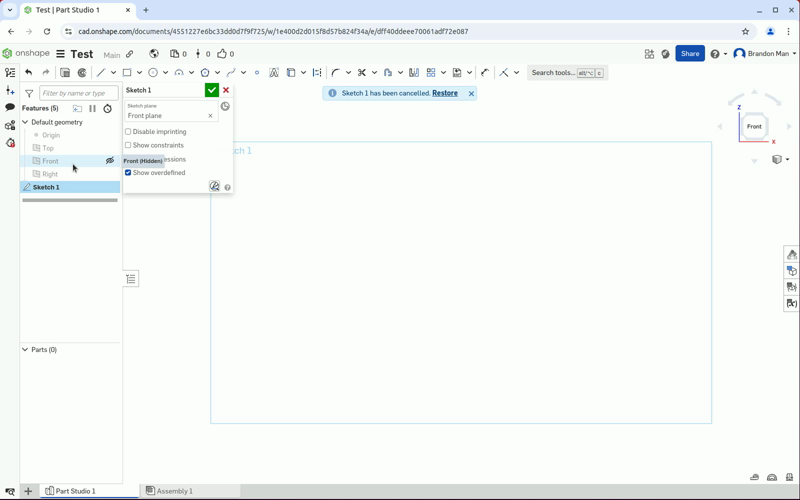
mouse_move(73, 352)
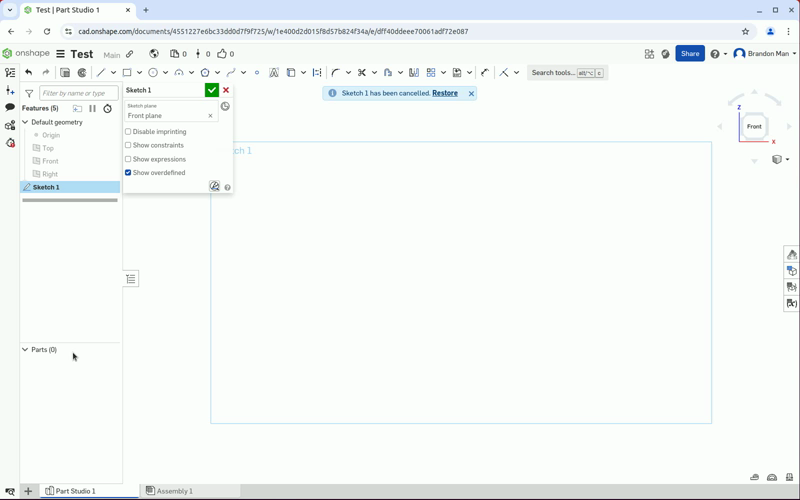
key(y)
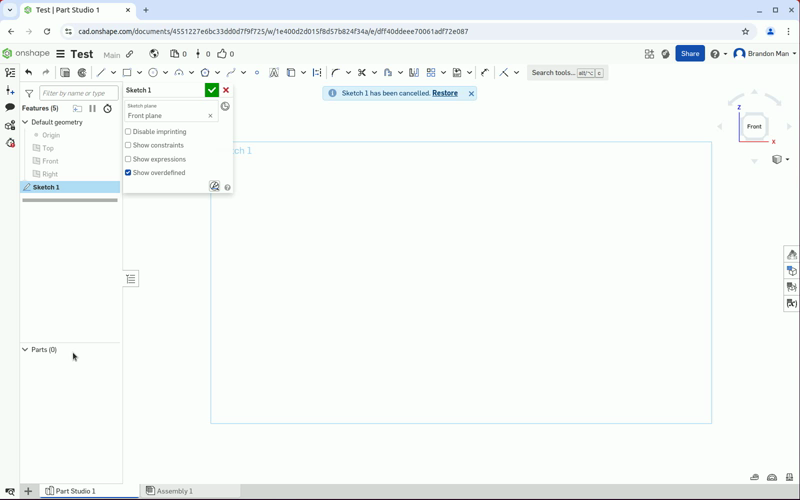
key(l)
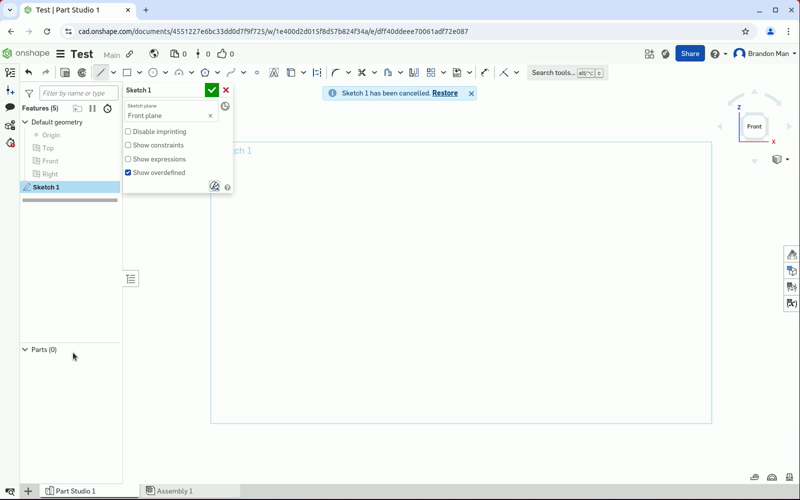
key_down(shift)
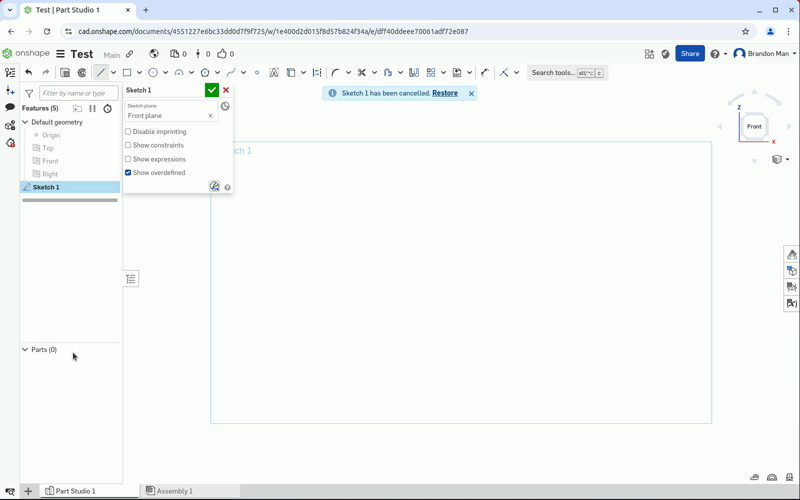
mouse_move(404, 198)
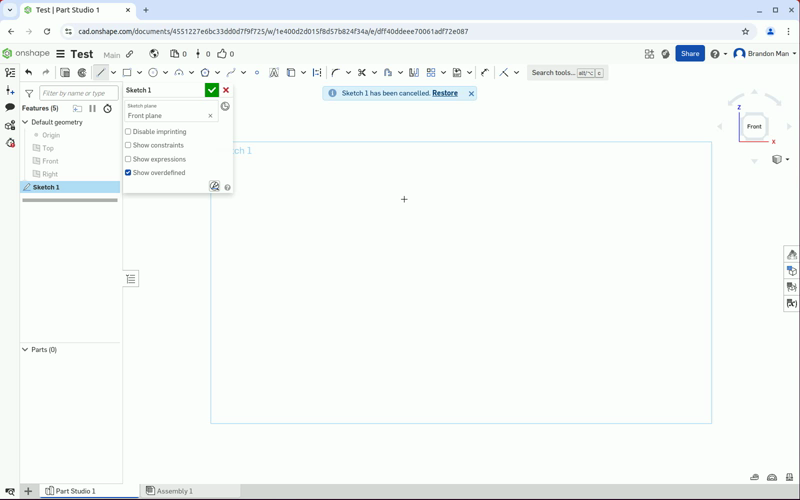
click(404, 198)
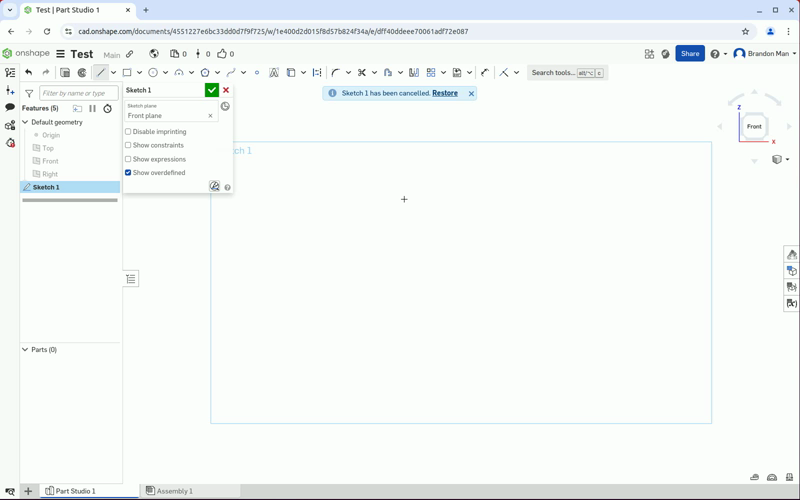
key_up(shift)
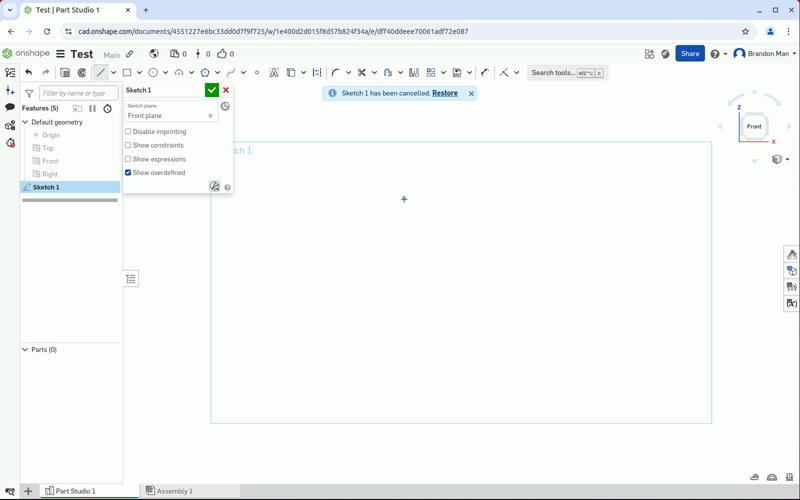
key_down(shift)
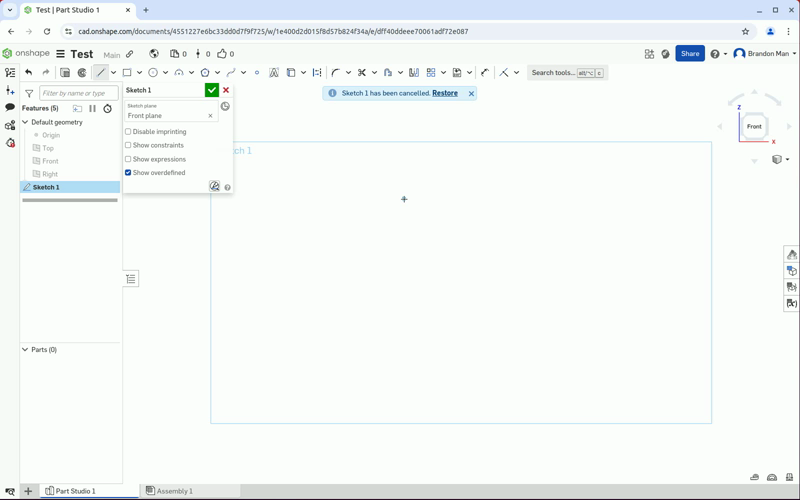
mouse_move(434, 198)
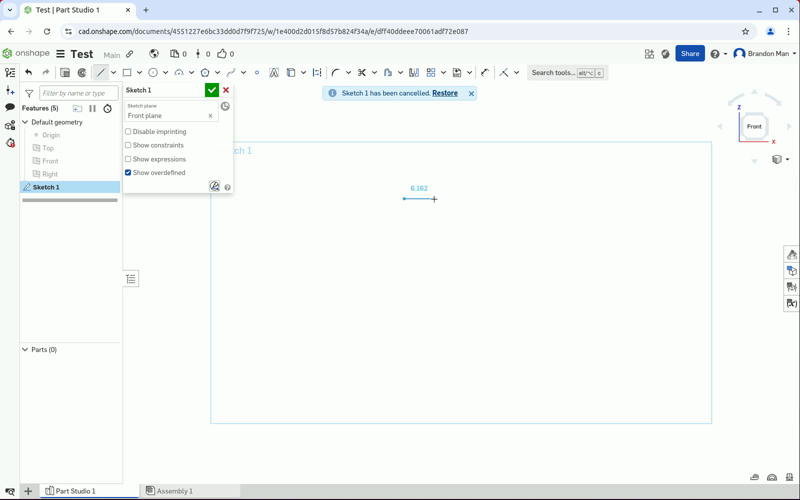
mouse_move(461, 198)
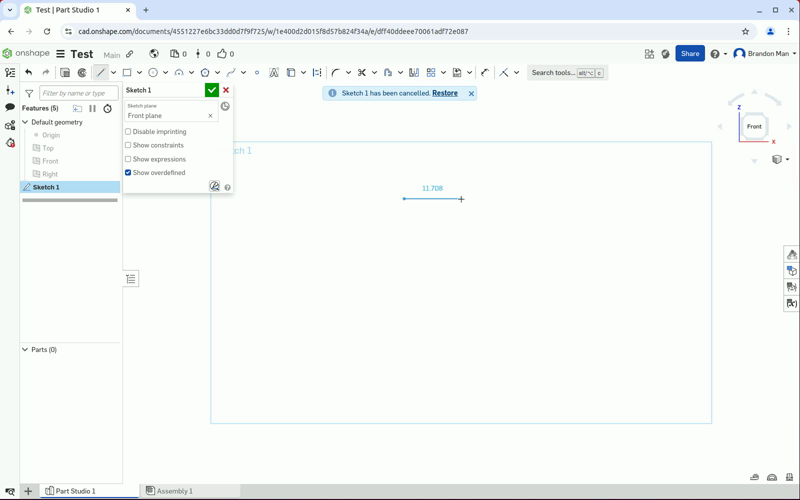
click(461, 198)
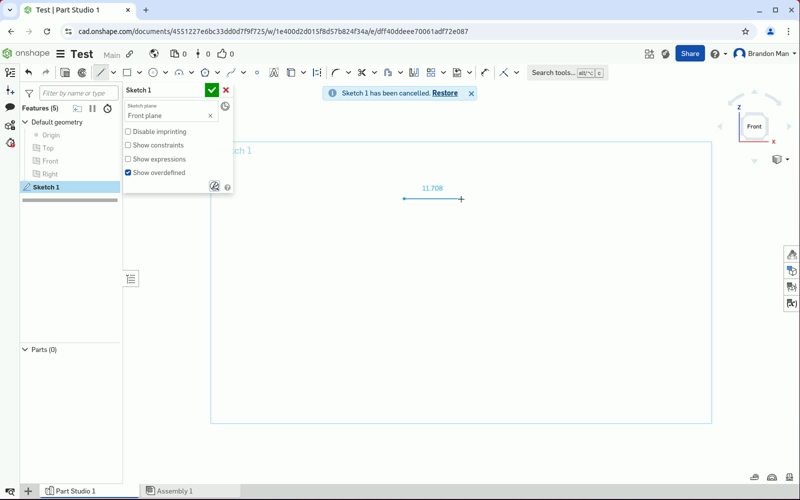
key_up(shift)
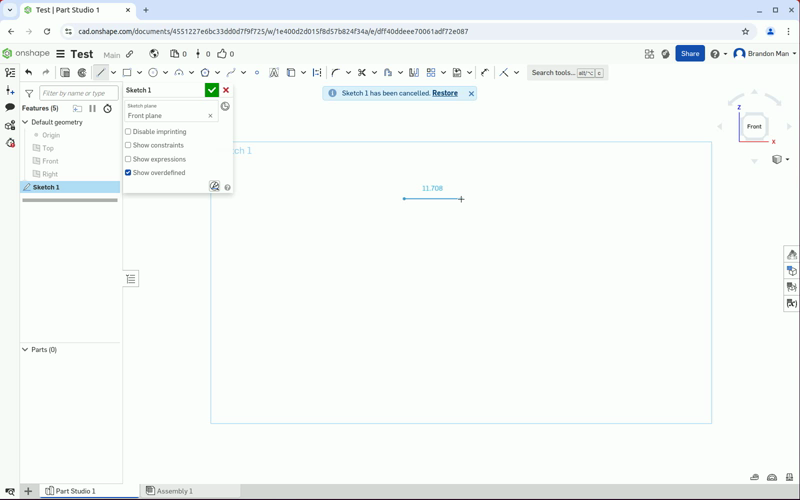
key_down(shift)
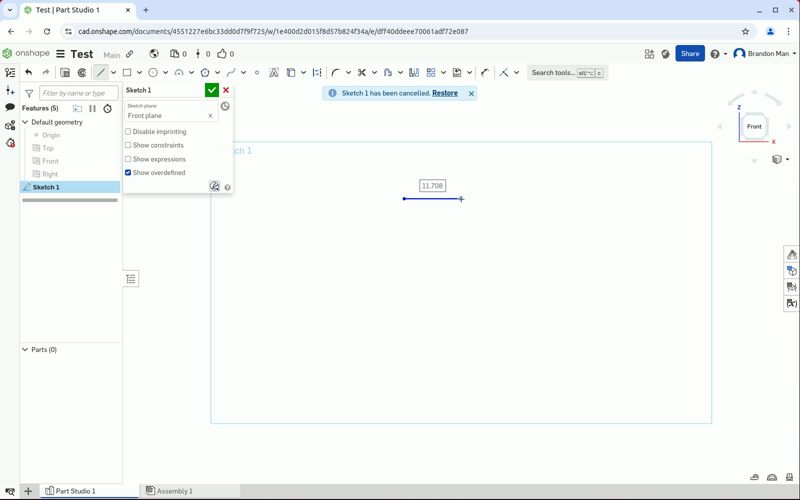
mouse_move(491, 198)
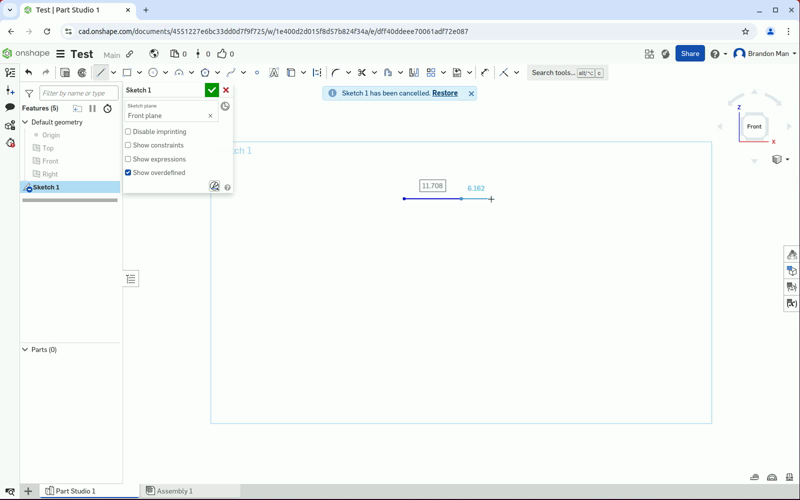
mouse_move(461, 169)
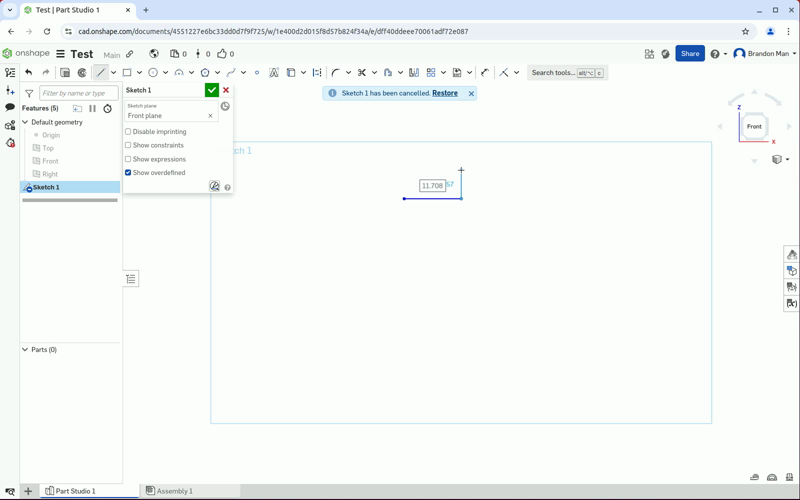
click(461, 169)
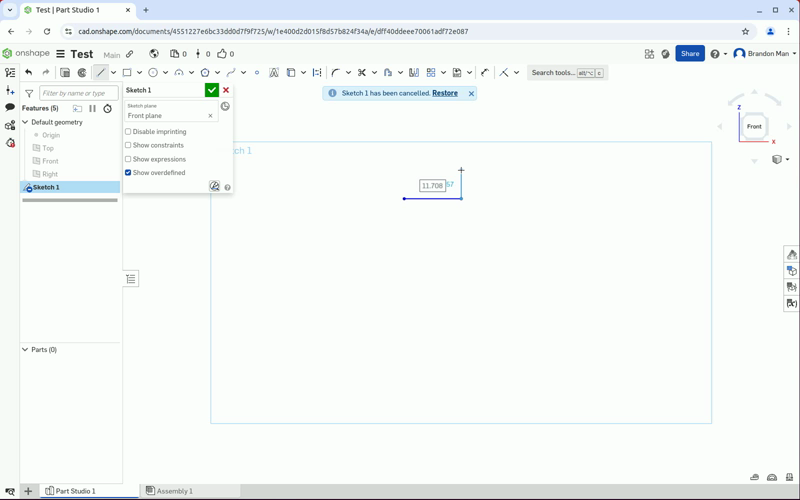
key_up(shift)
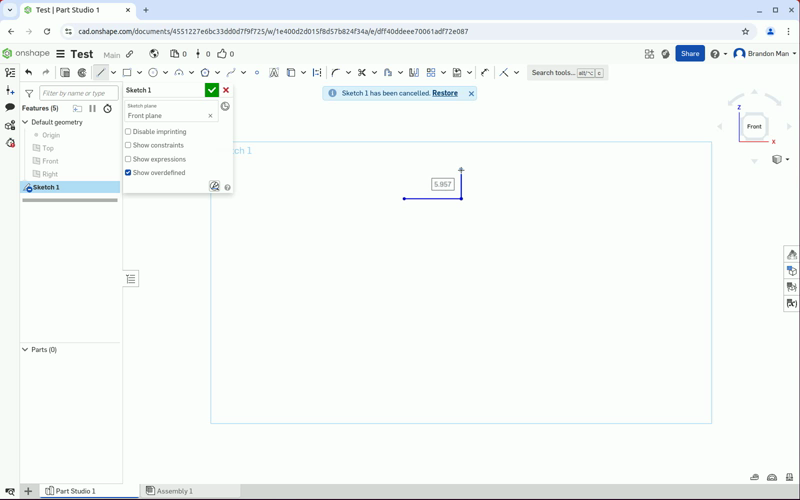
key_down(shift)
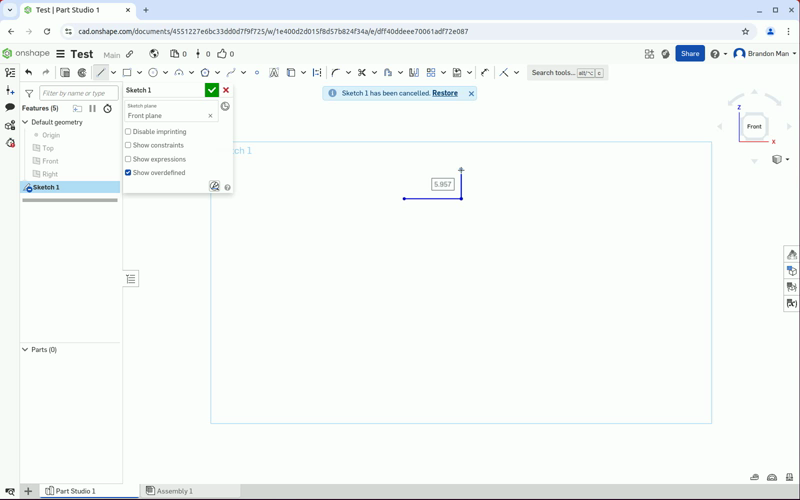
mouse_move(491, 169)
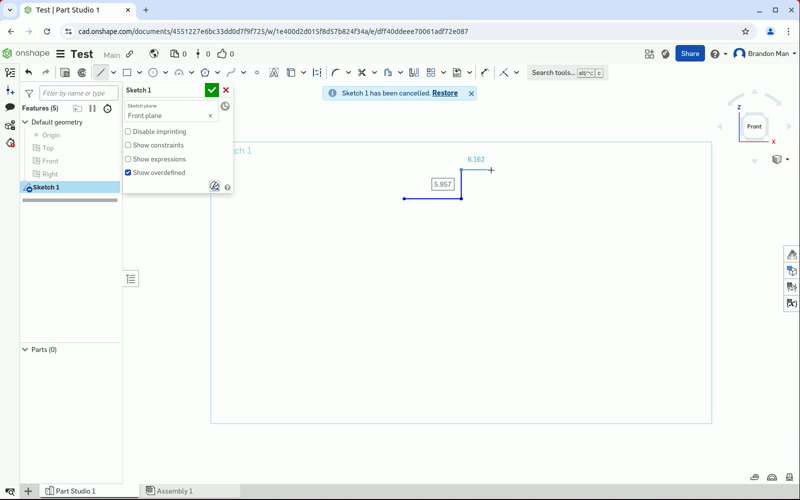
mouse_move(404, 169)
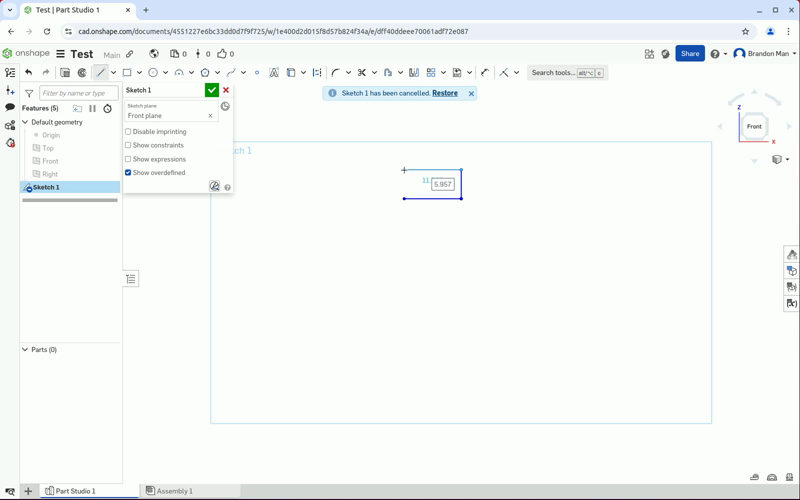
click(404, 169)
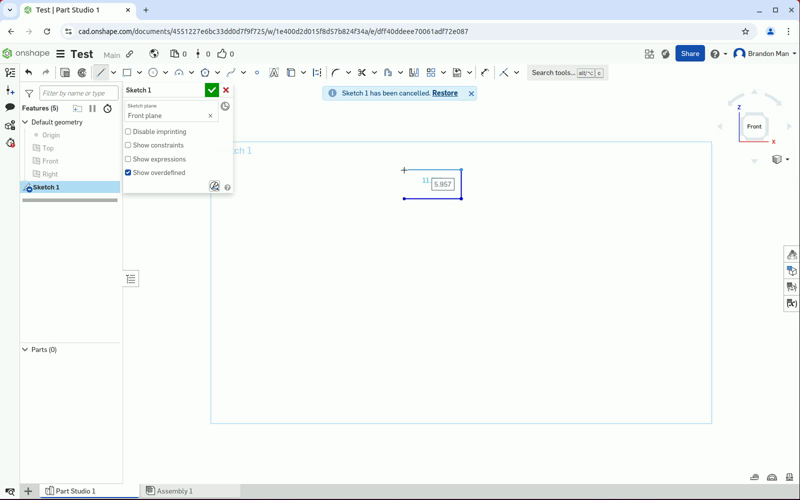
key_up(shift)
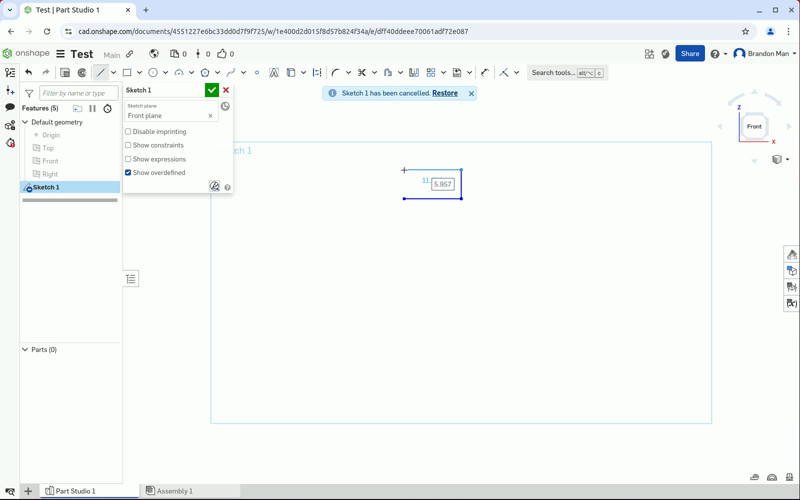
mouse_move(434, 169)
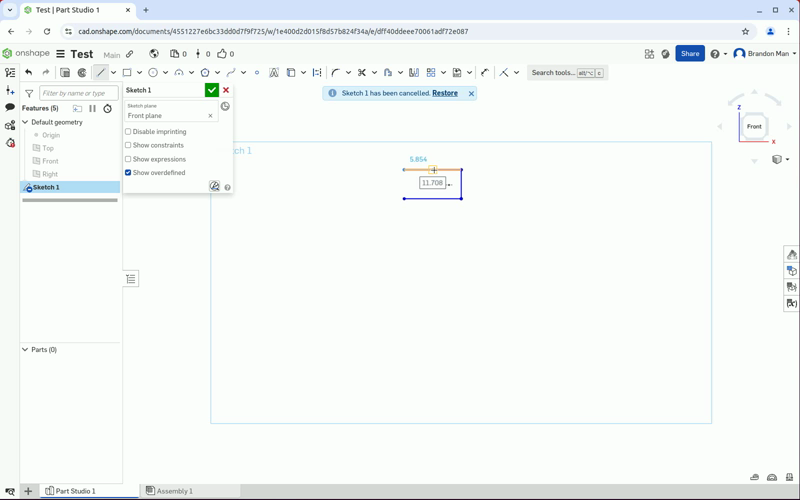
key_down(shift)
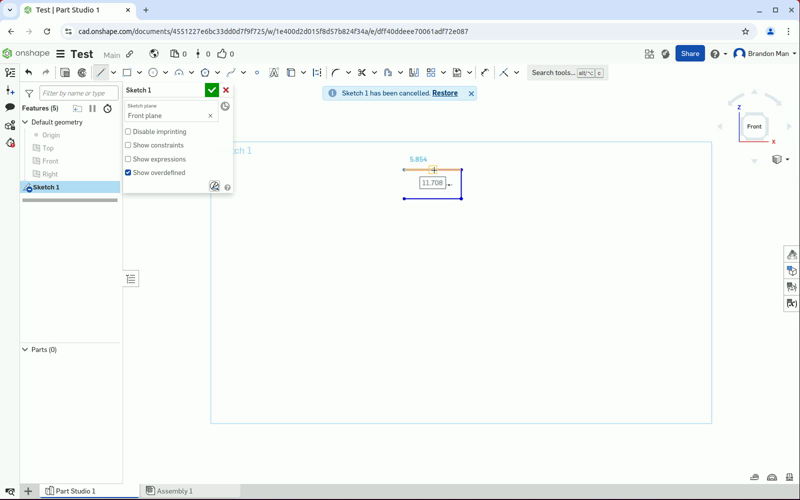
mouse_move(404, 198)
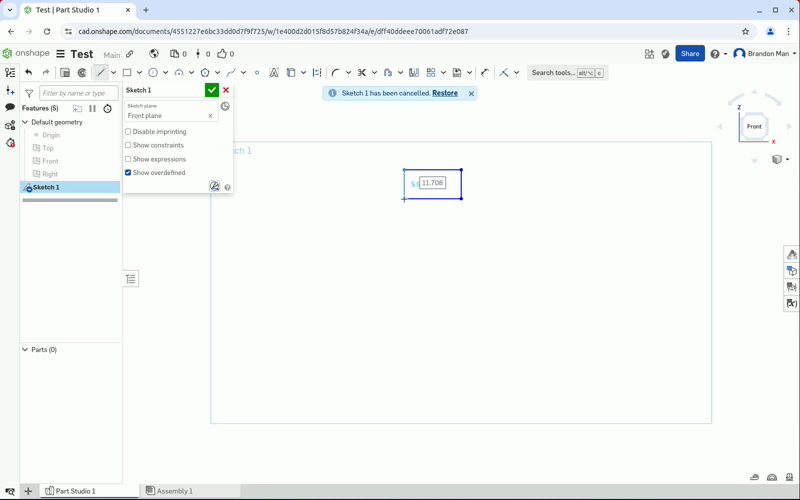
key_up(shift)
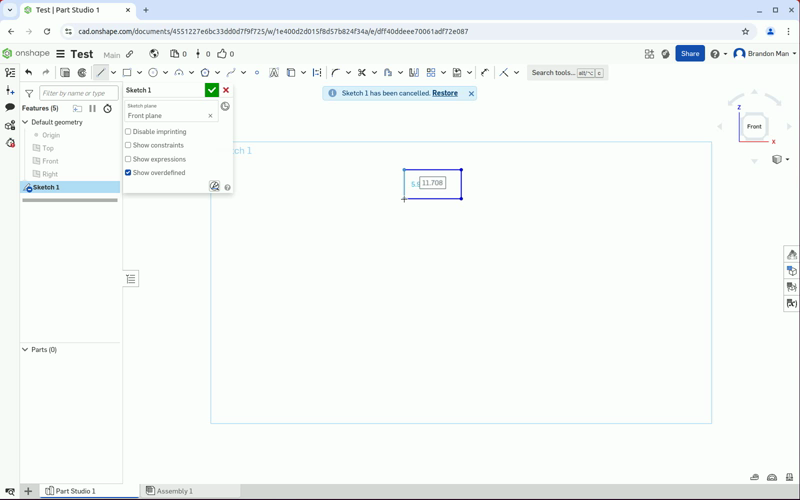
click(404, 198)
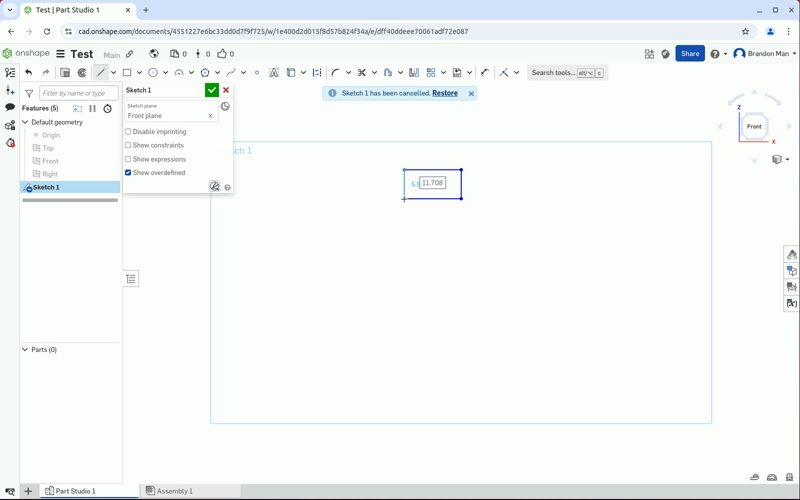
key(esc)
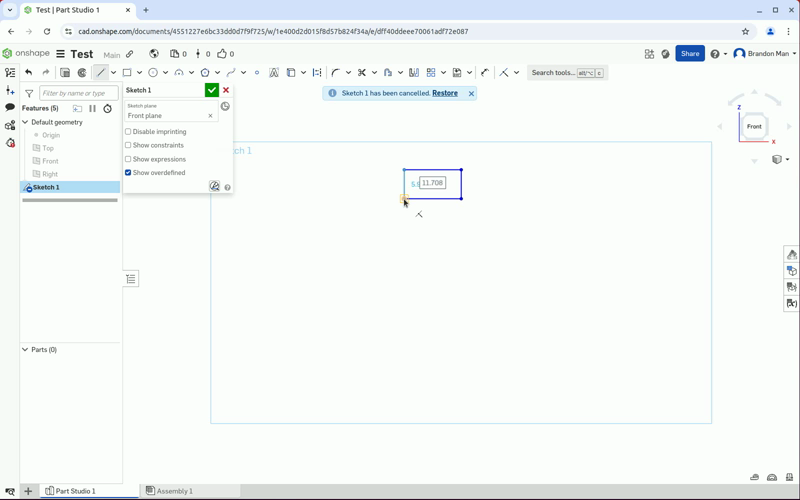
mouse_move(410, 173)
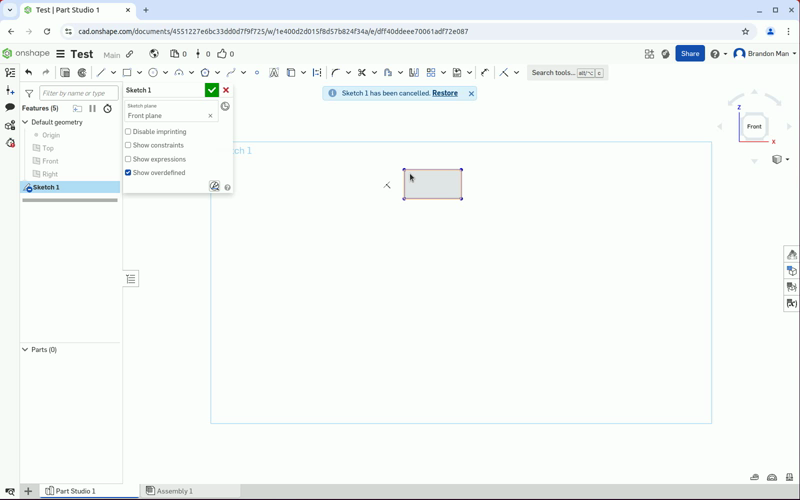
scroll(6)
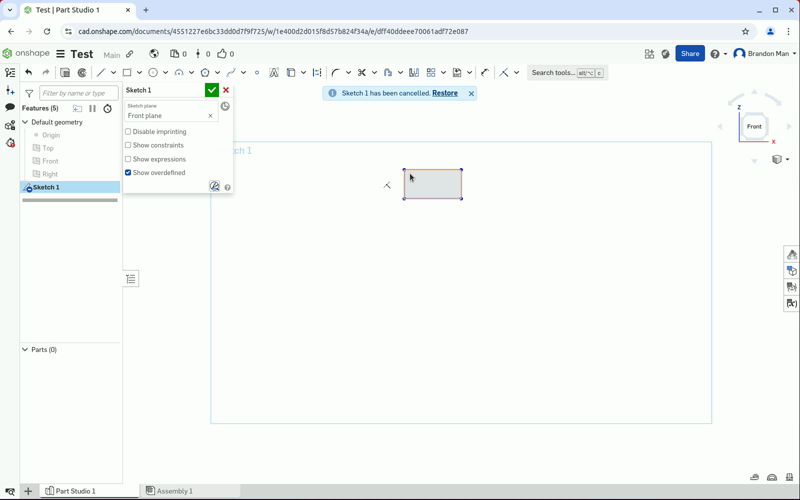
scroll(6)
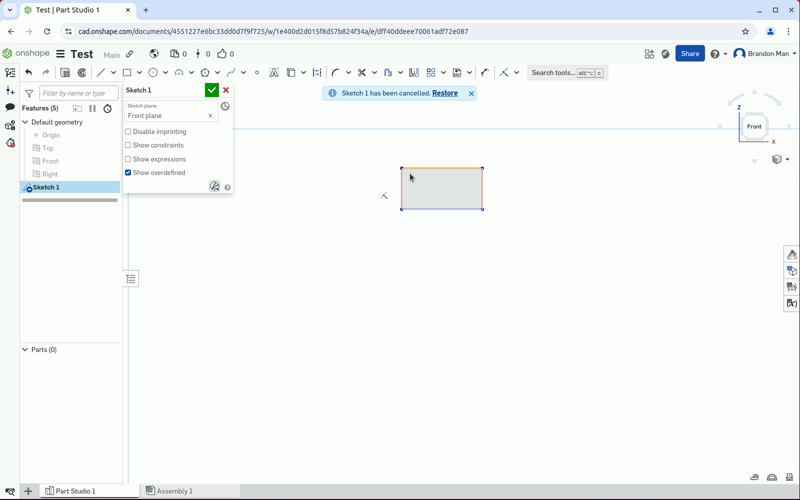
scroll(6)
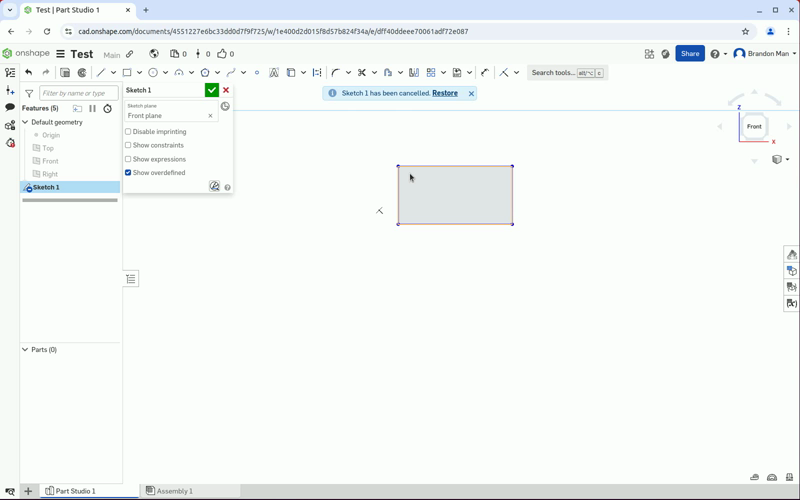
scroll(6)
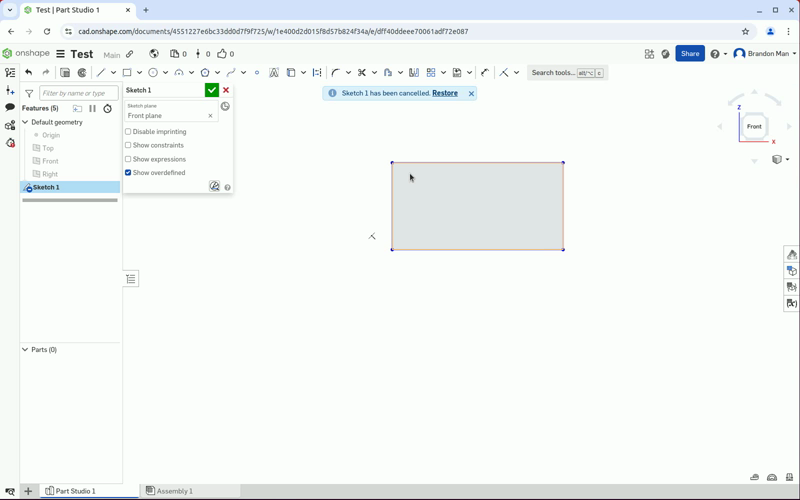
scroll(6)
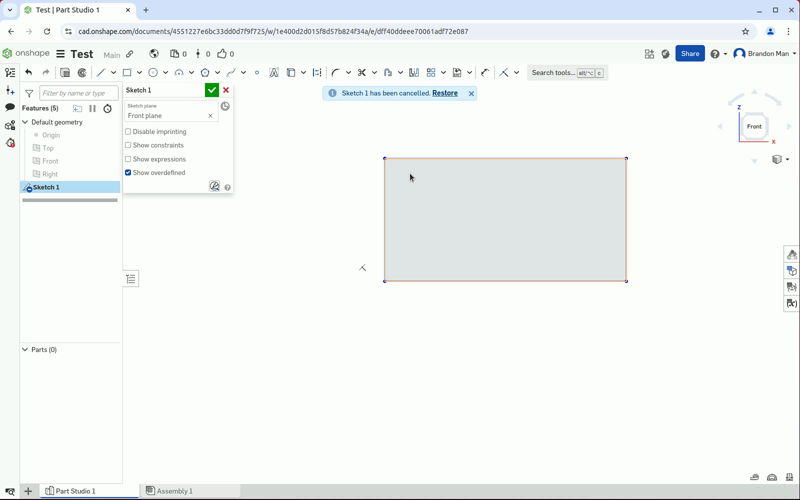
scroll(6)
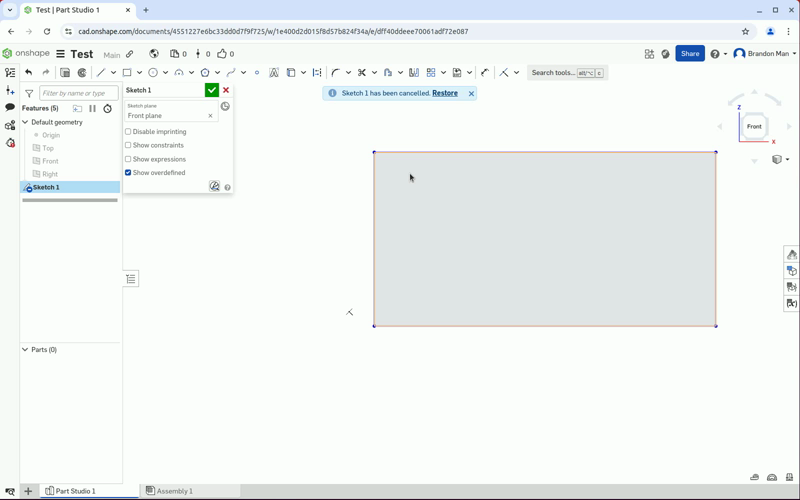
scroll(6)
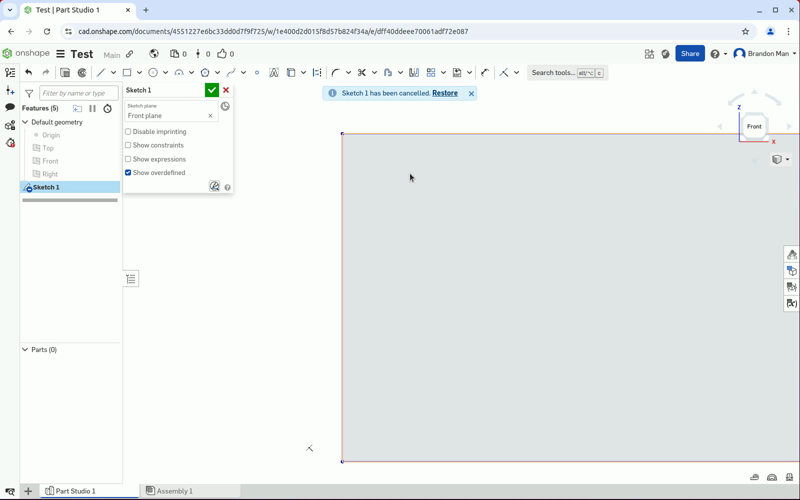
click(410, 173)
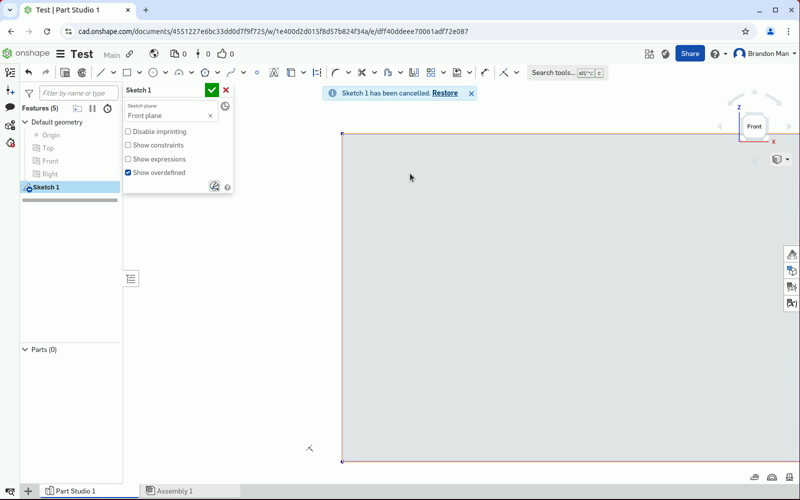
scroll(-6)
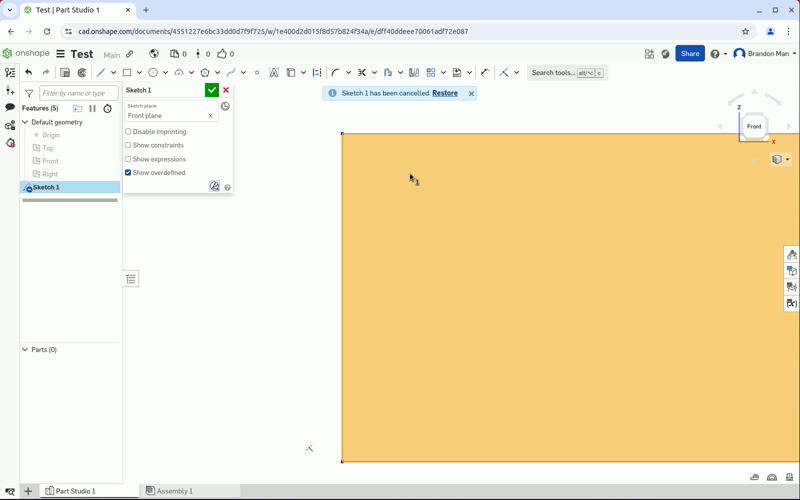
scroll(-6)
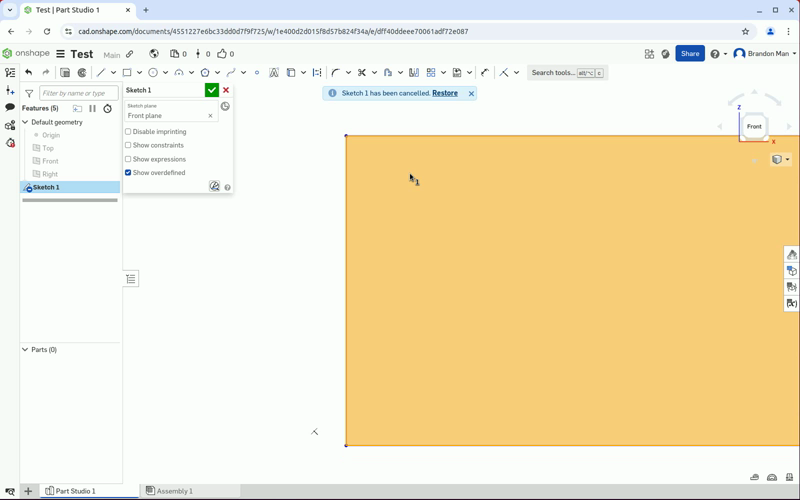
scroll(-6)
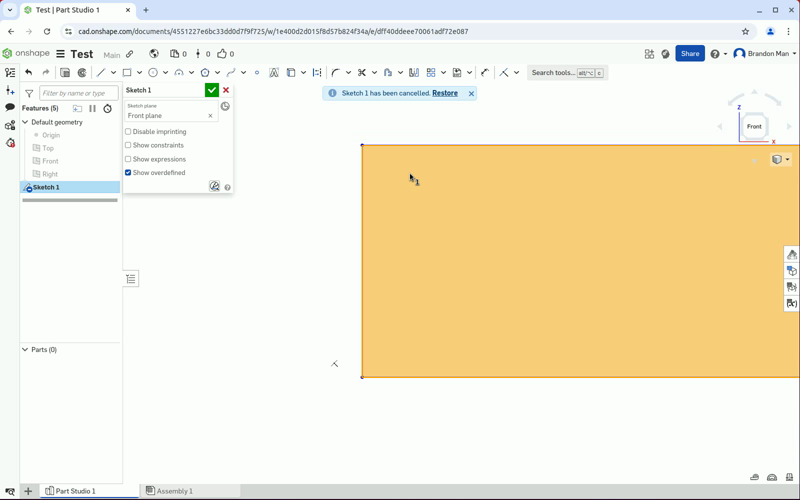
scroll(-6)
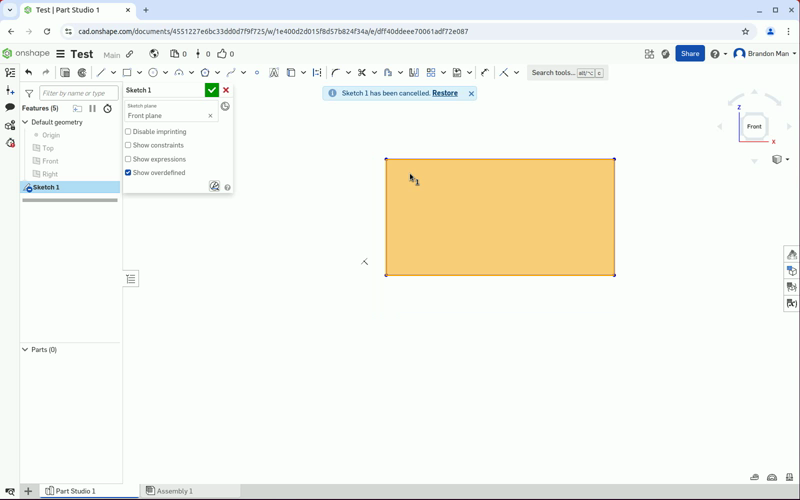
scroll(-6)
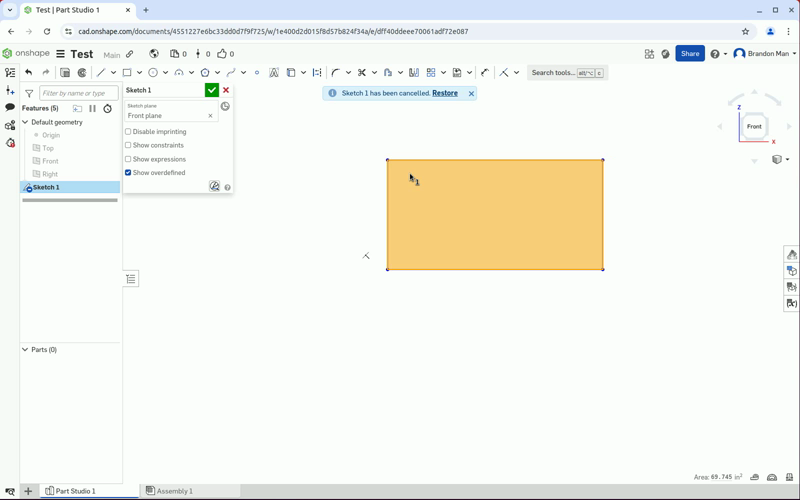
scroll(-6)
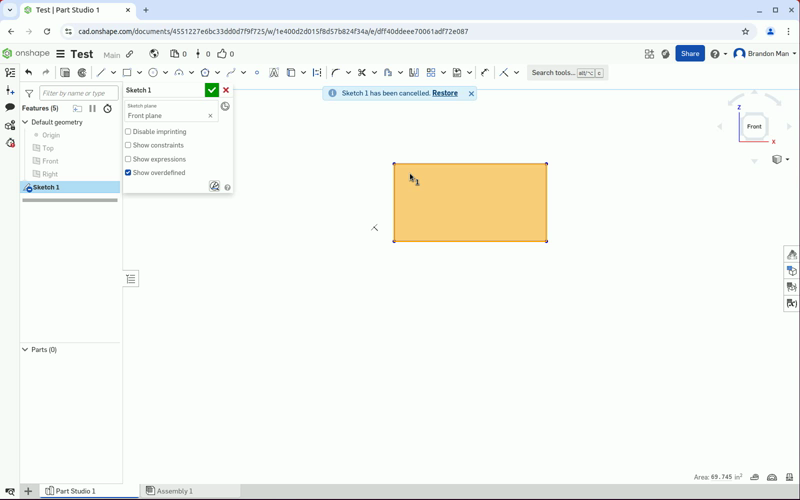
scroll(-6)
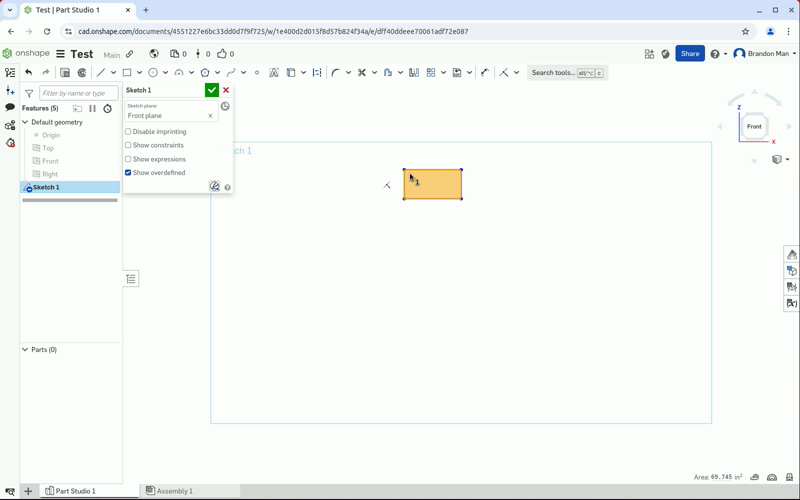
mouse_move(73, 352)
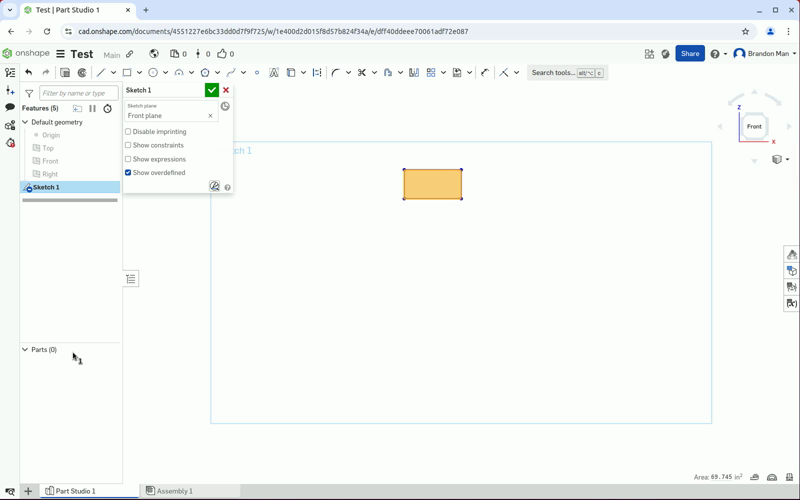
key(shift+y)
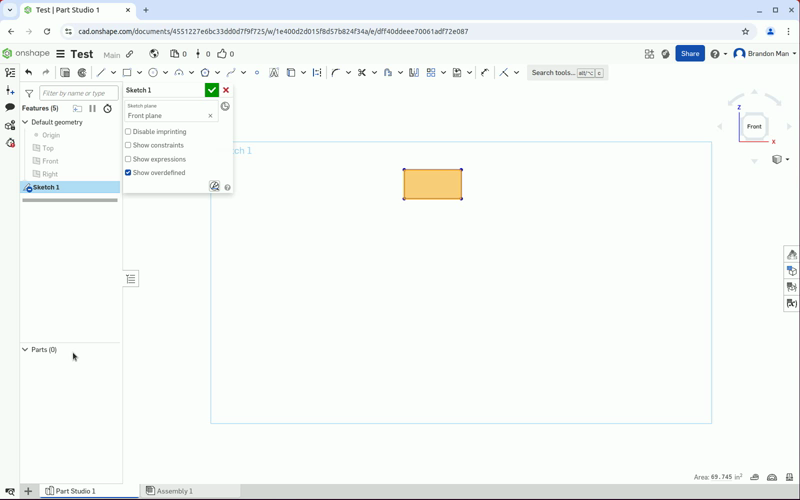
key(shift+e)
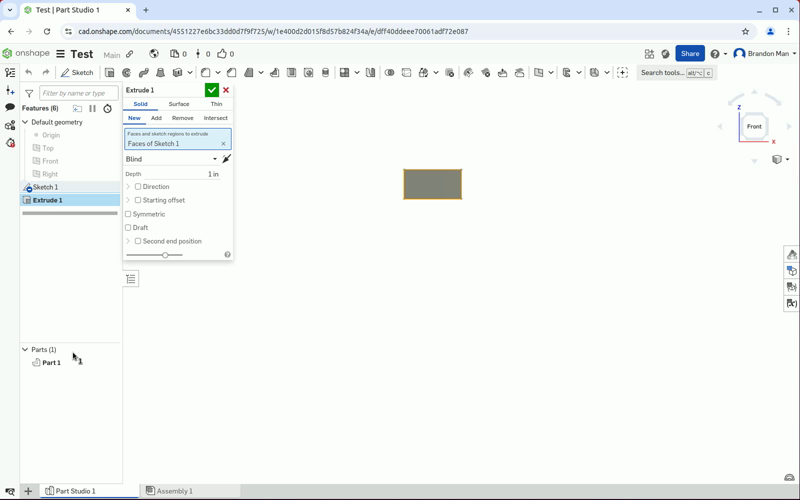
mouse_move(143, 106)
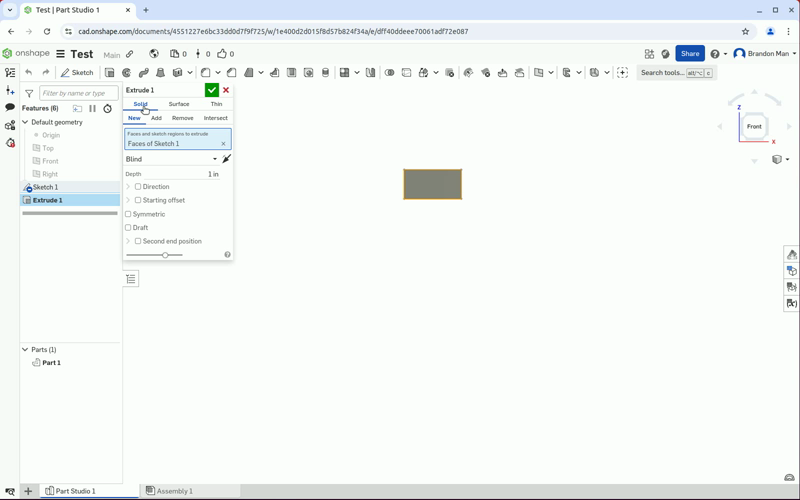
click(143, 106)
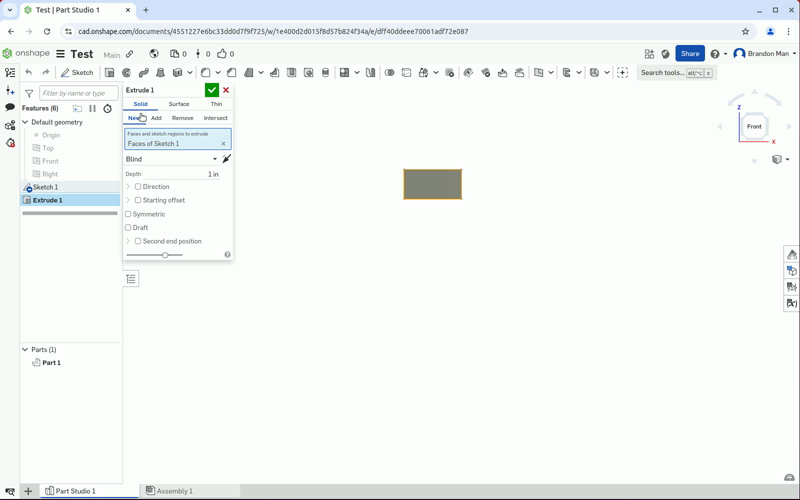
mouse_move(137, 120)
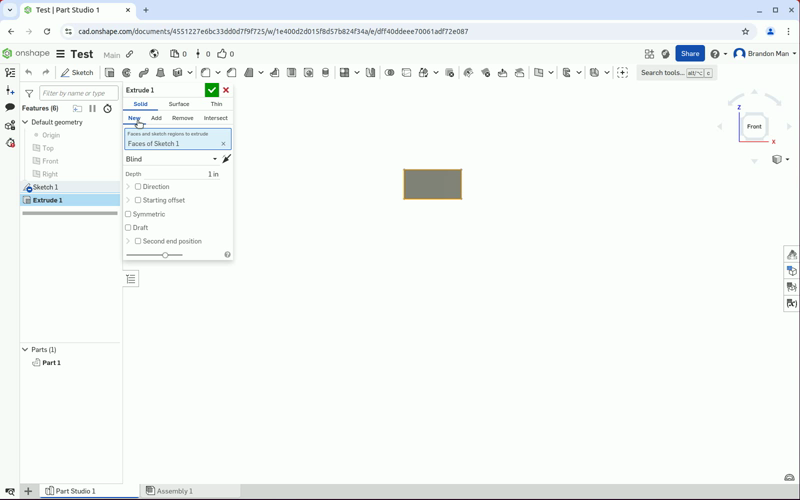
click(137, 120)
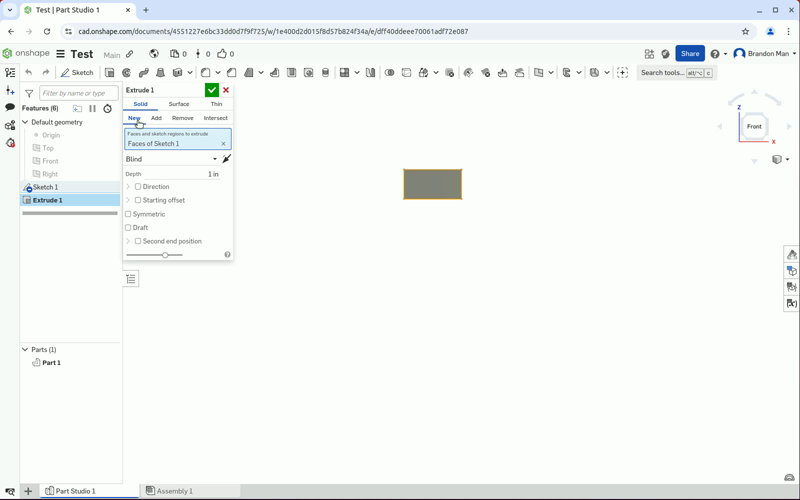
key(tab, 4)
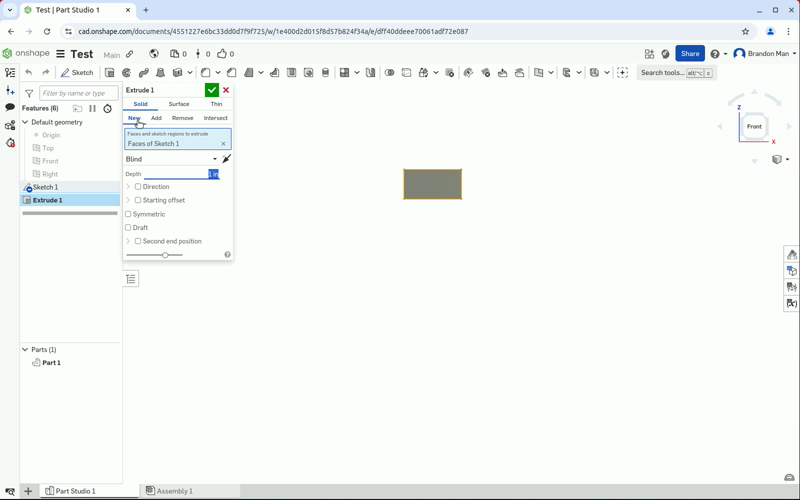
text(-11.554)
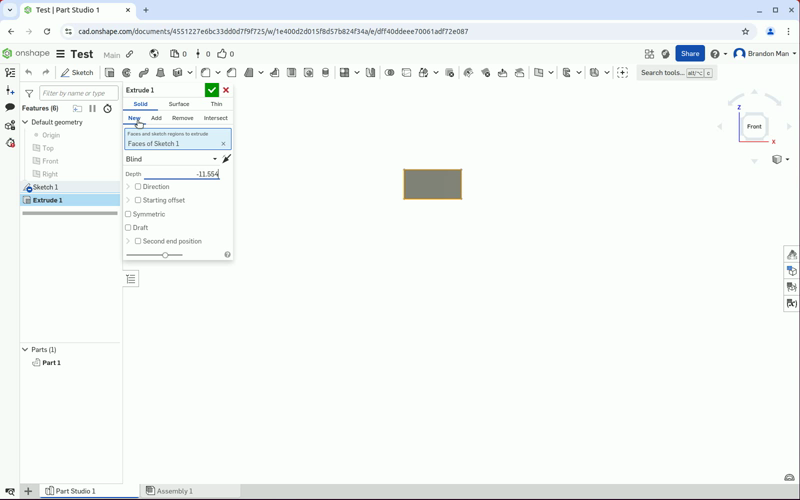
key(enter)
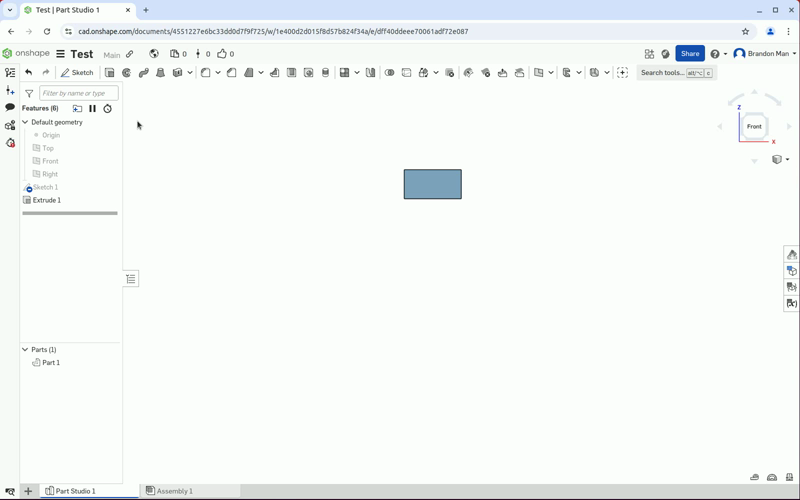
key(shift+h)
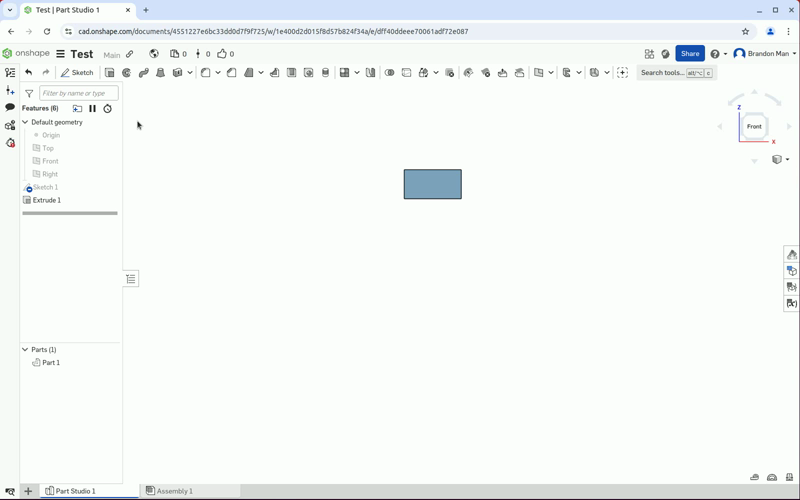
key(shift+h)
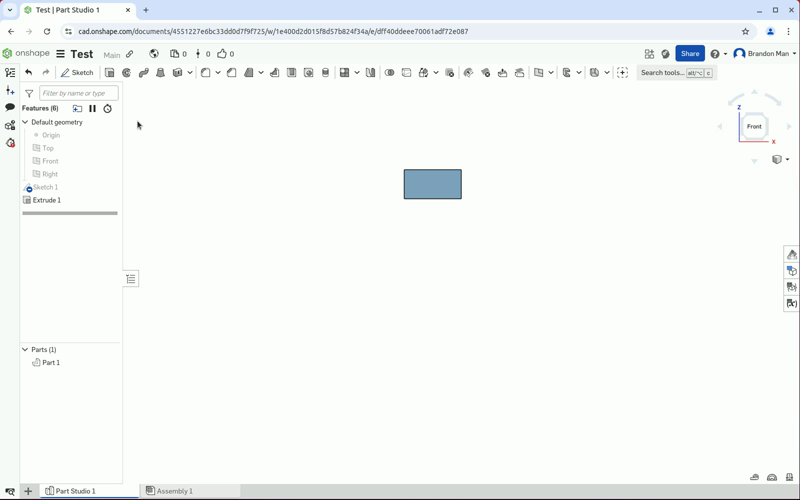
mouse_move(73, 189)
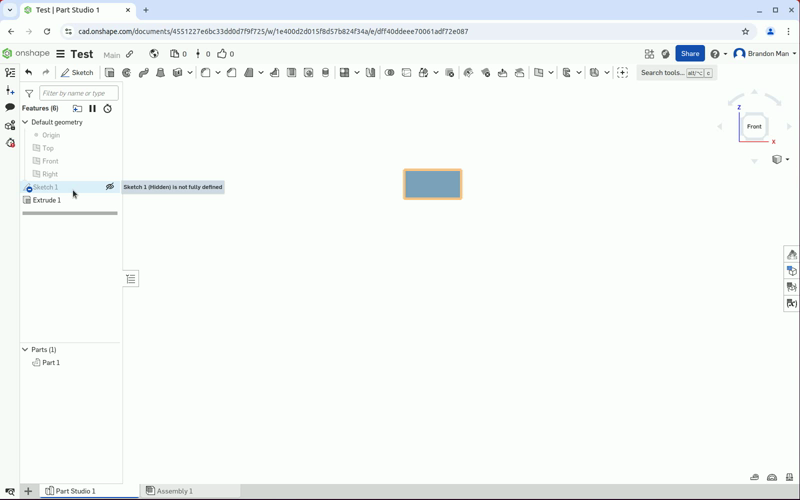
click(73, 189)
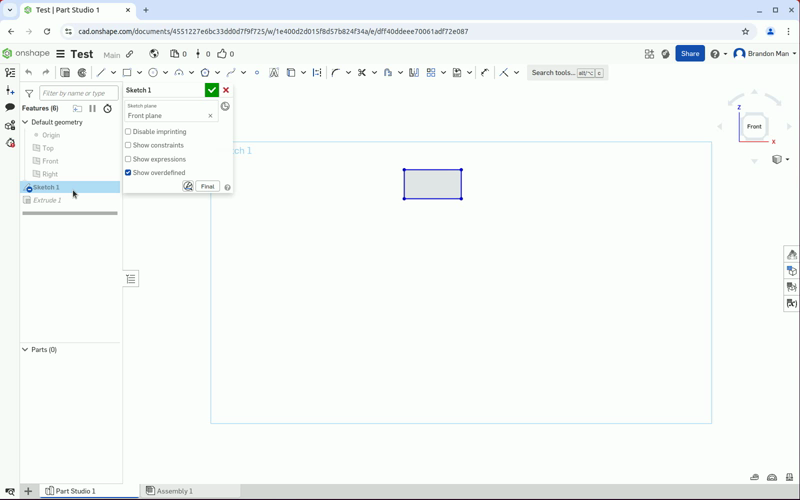
mouse_move(229, 92)
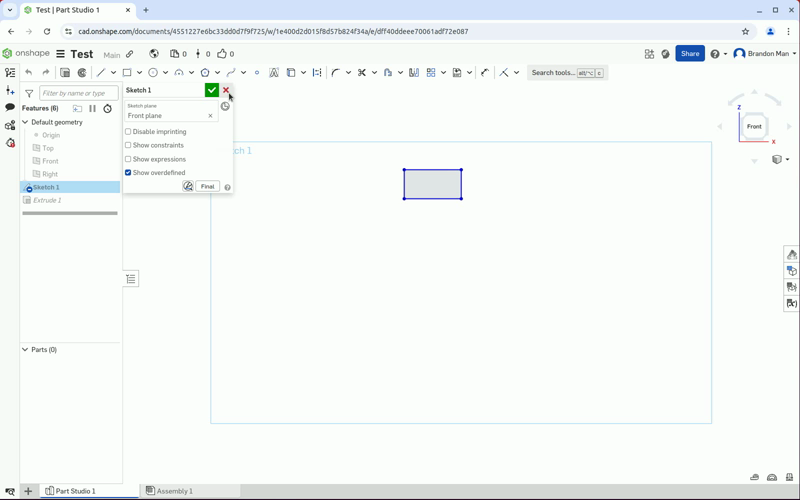
click(229, 92)
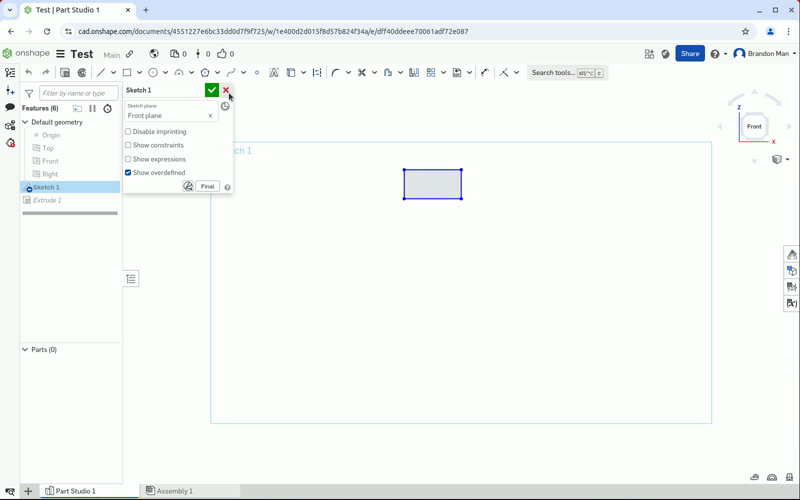
key(shift+s)
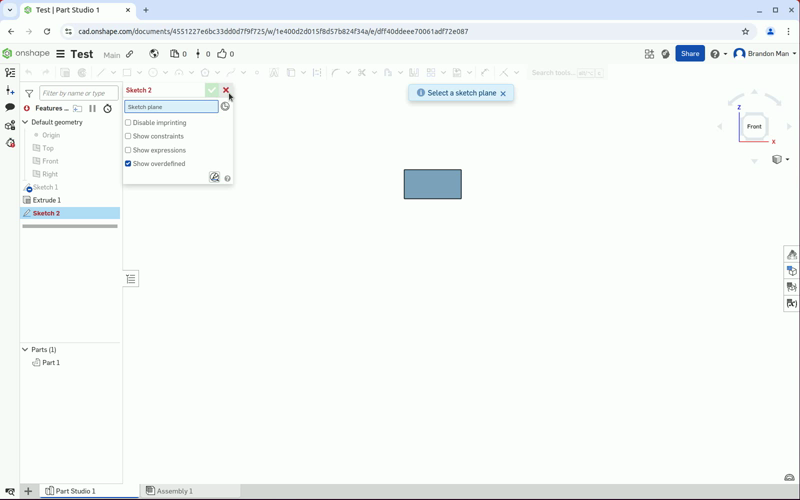
mouse_move(73, 163)
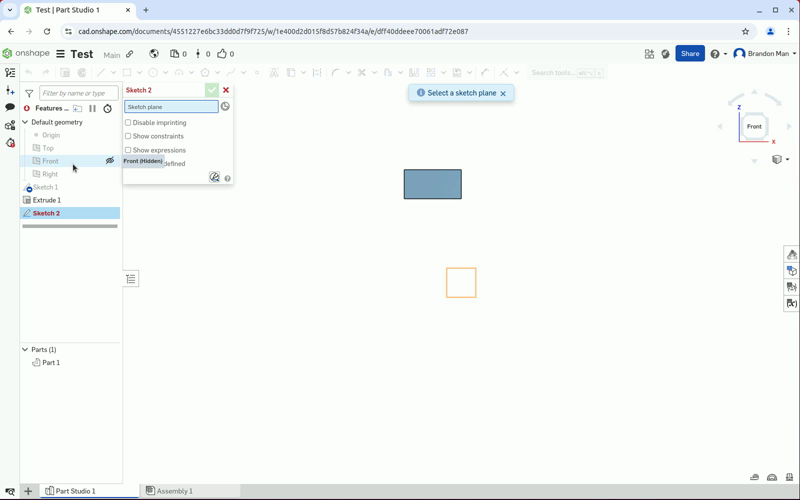
click(73, 163)
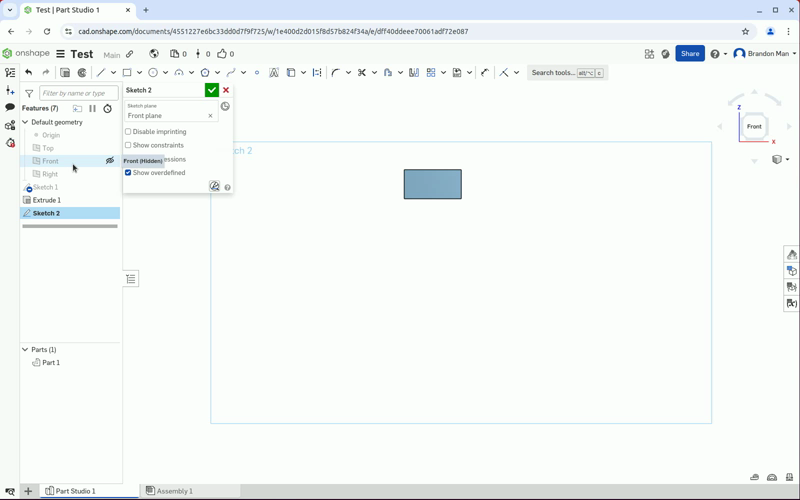
mouse_move(73, 352)
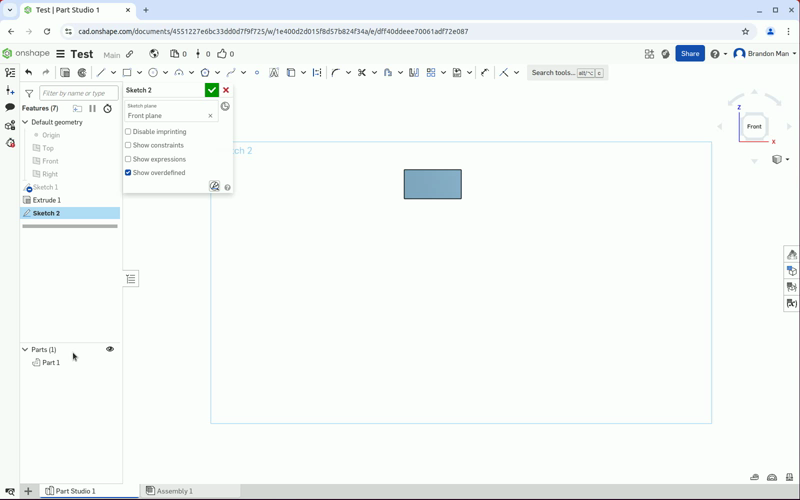
key(y)
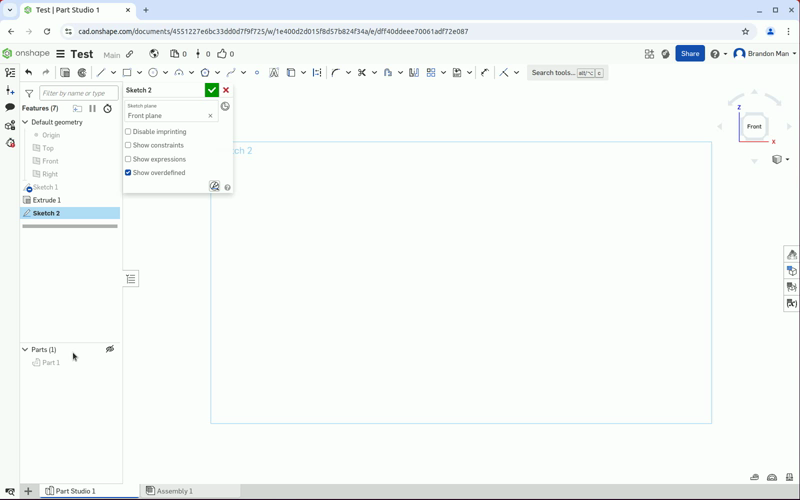
key(l)
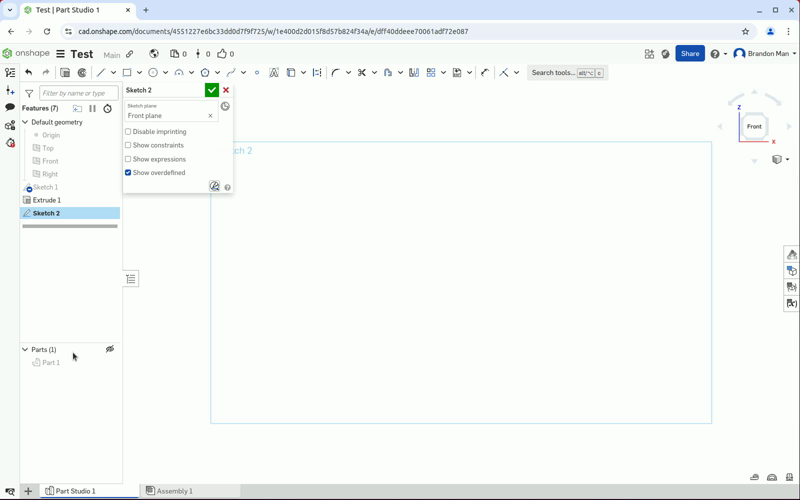
key_down(shift)
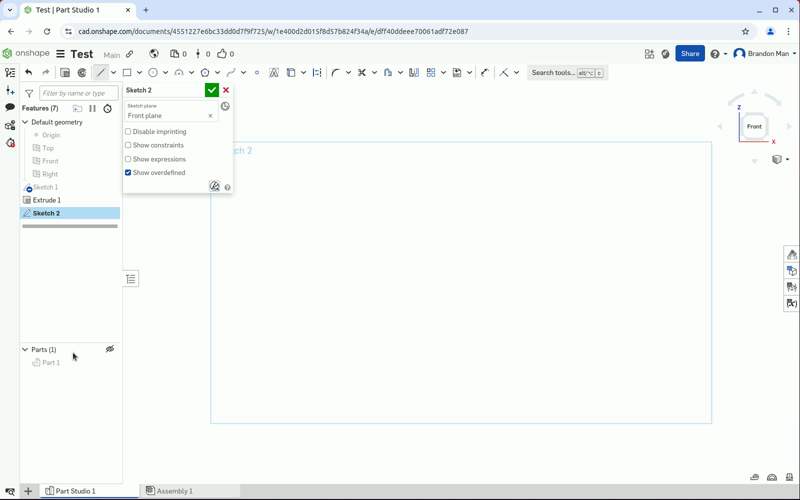
mouse_move(404, 254)
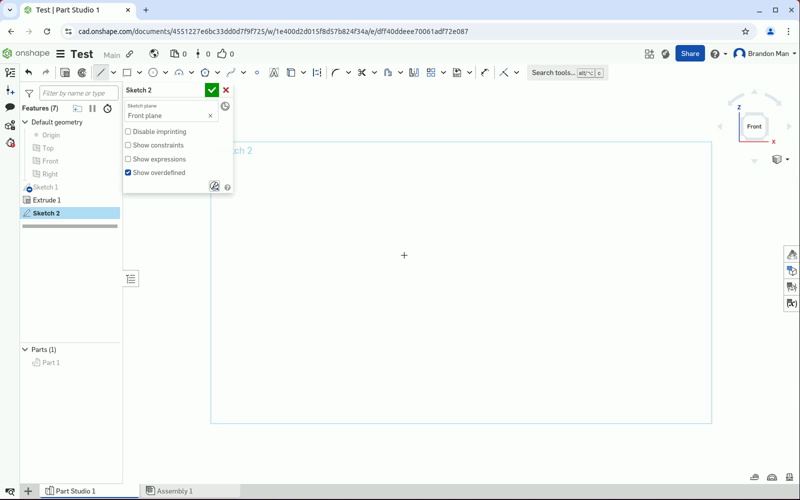
click(404, 254)
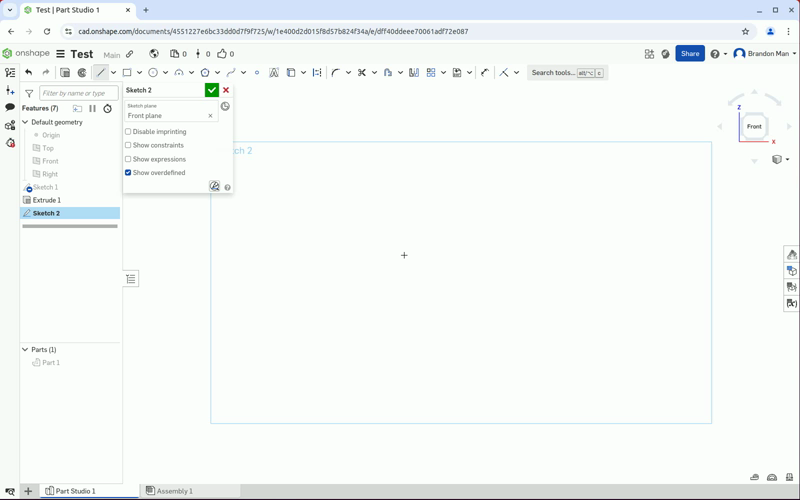
key_up(shift)
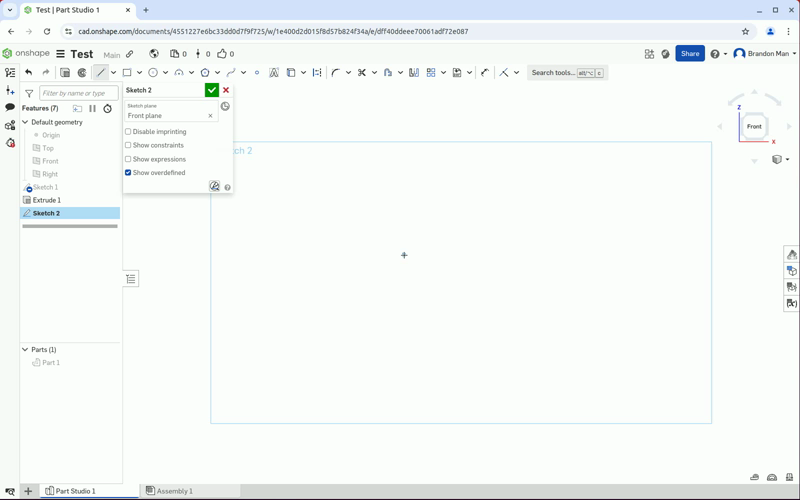
key_down(shift)
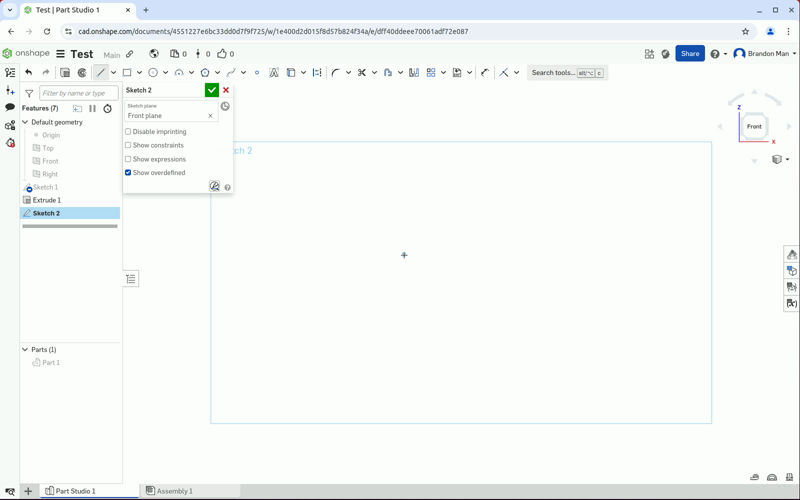
mouse_move(434, 254)
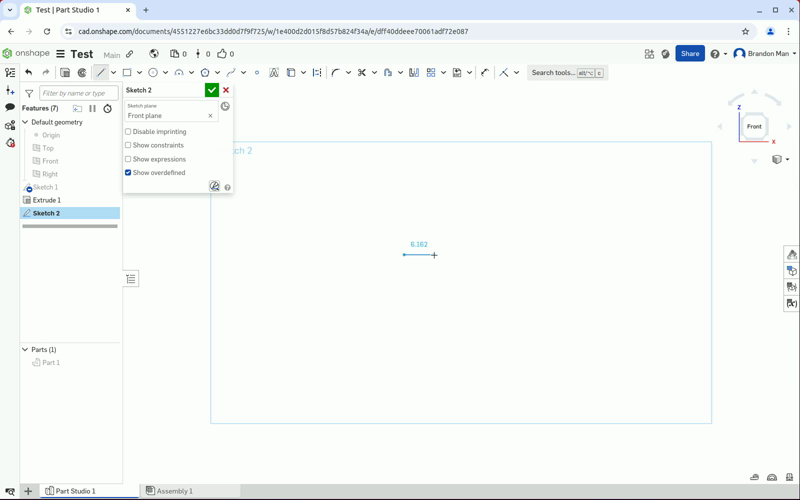
mouse_move(461, 254)
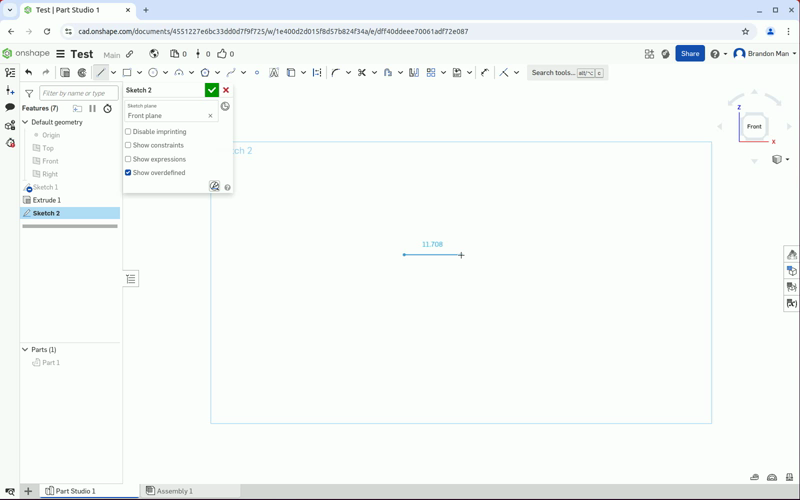
click(461, 254)
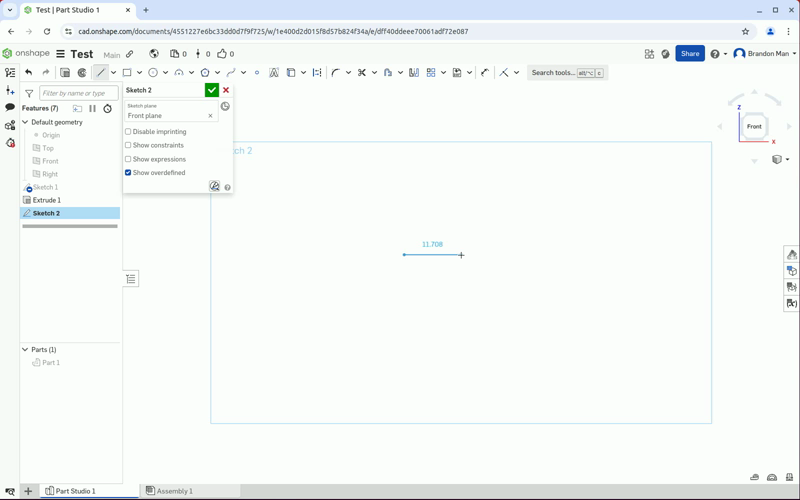
key_up(shift)
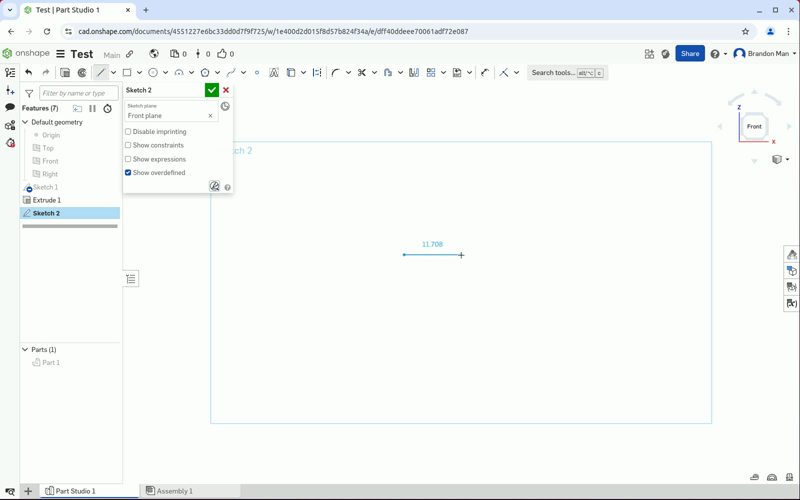
key_down(shift)
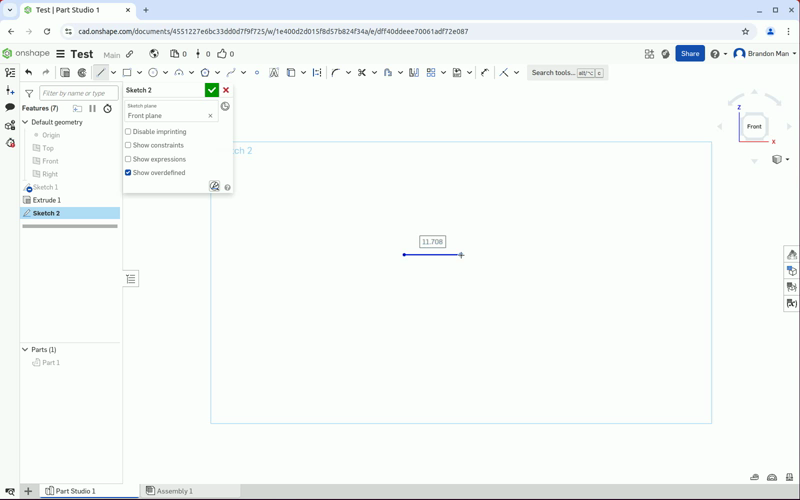
mouse_move(491, 254)
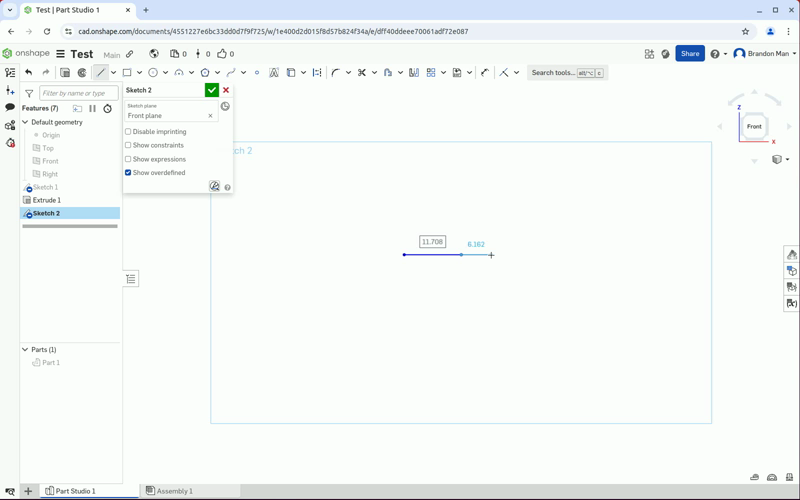
mouse_move(461, 198)
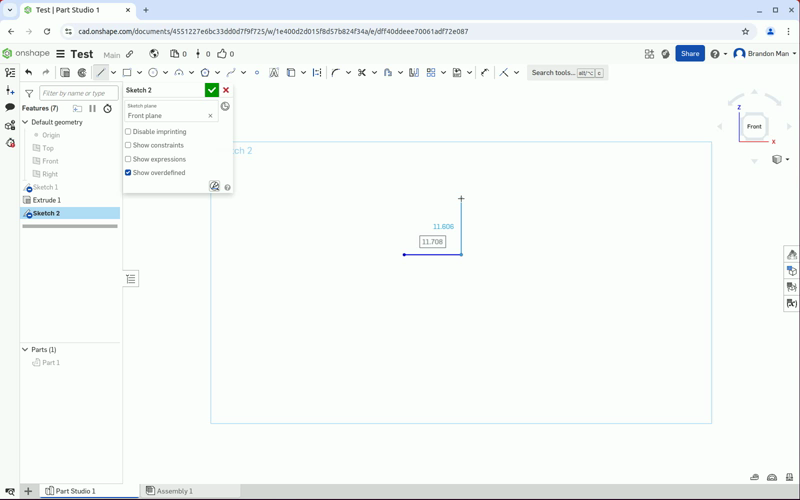
click(461, 198)
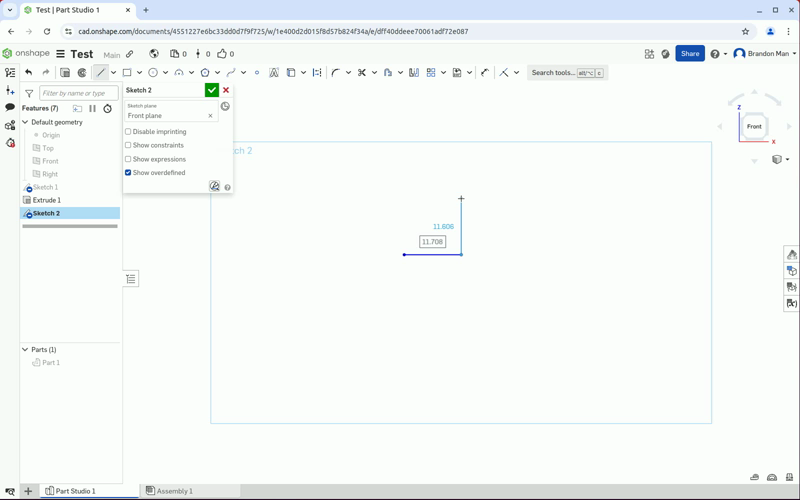
key_up(shift)
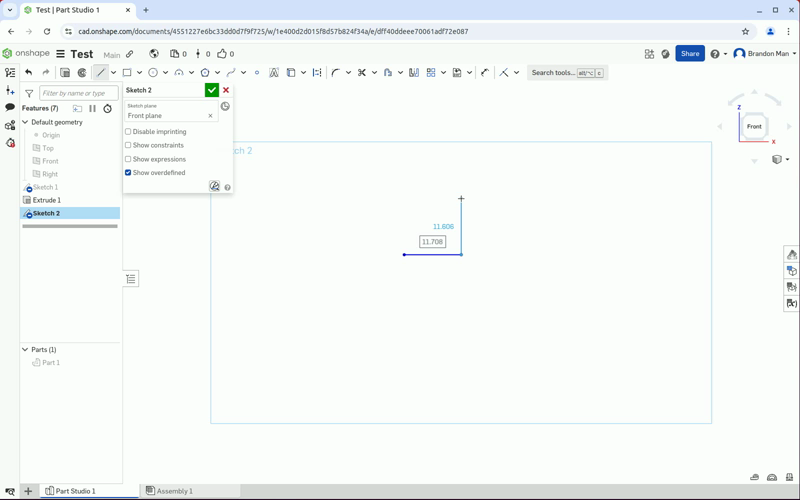
key_down(shift)
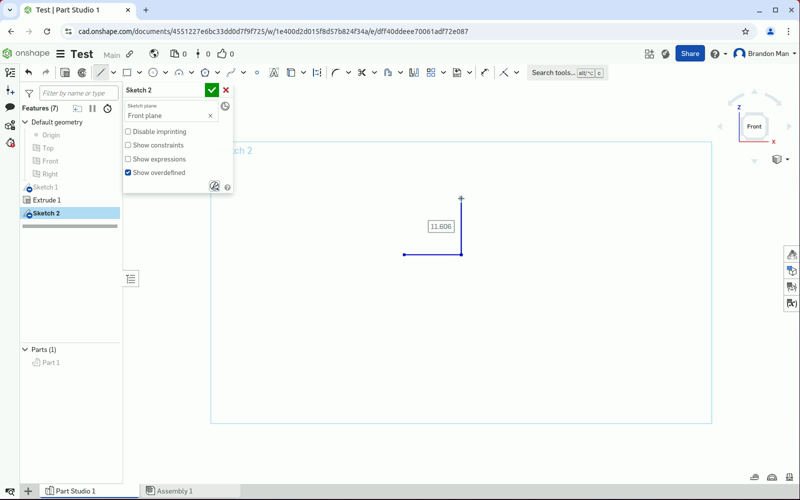
mouse_move(491, 198)
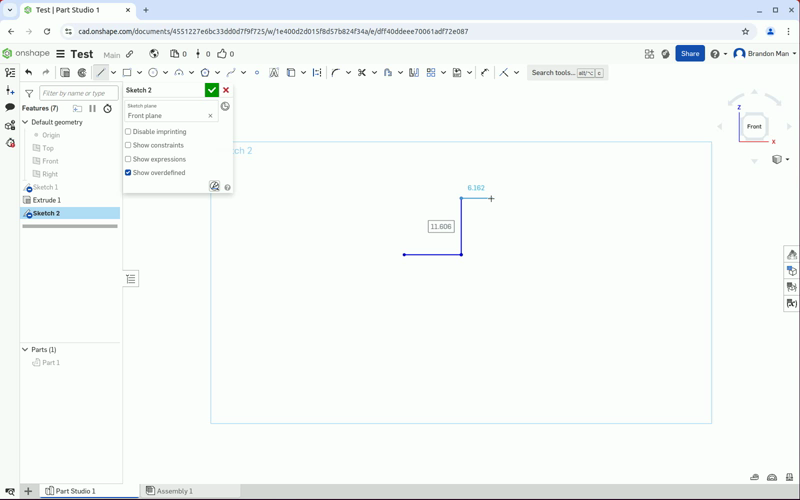
mouse_move(404, 198)
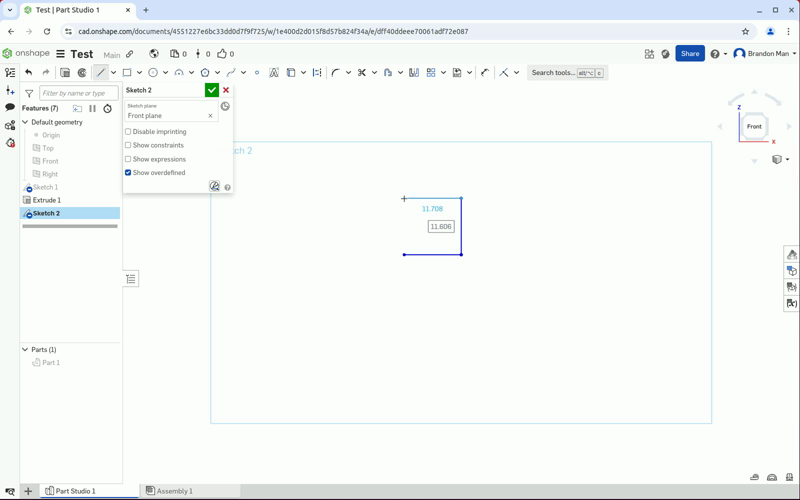
click(404, 198)
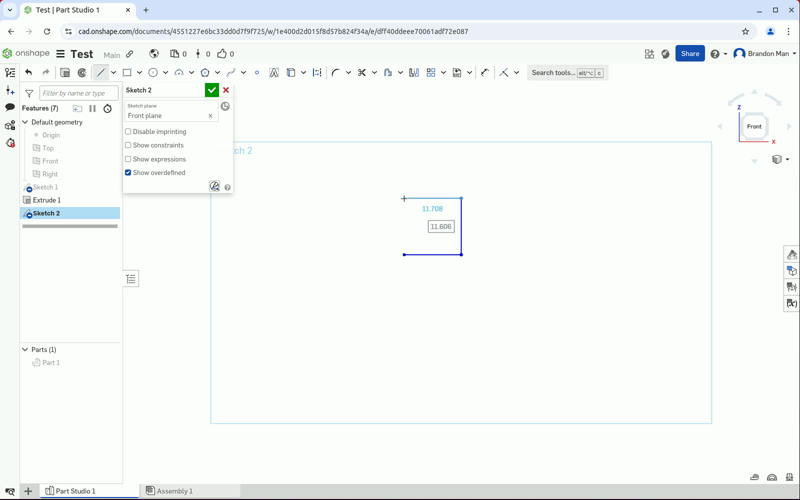
key_up(shift)
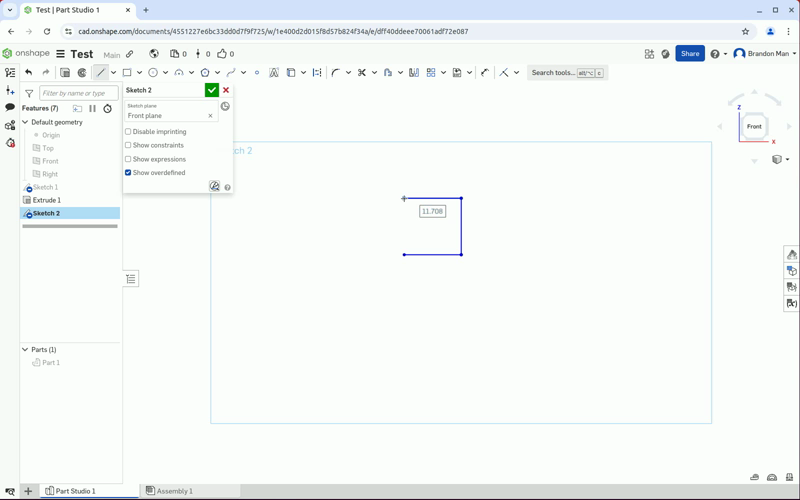
mouse_move(434, 198)
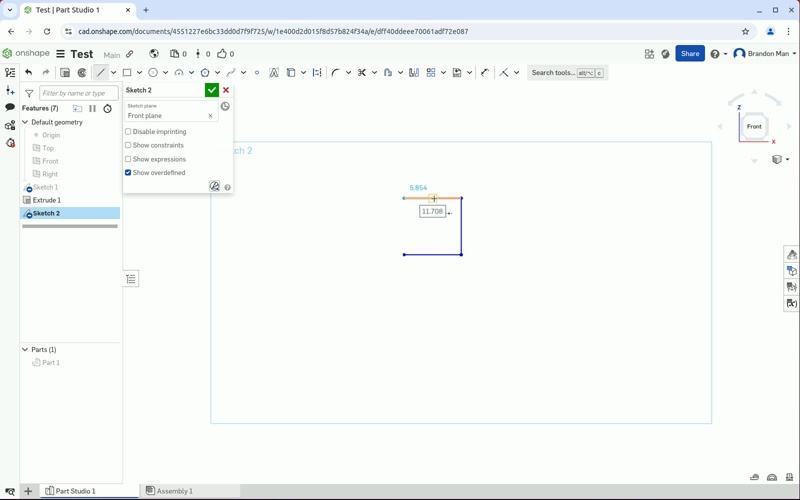
key_down(shift)
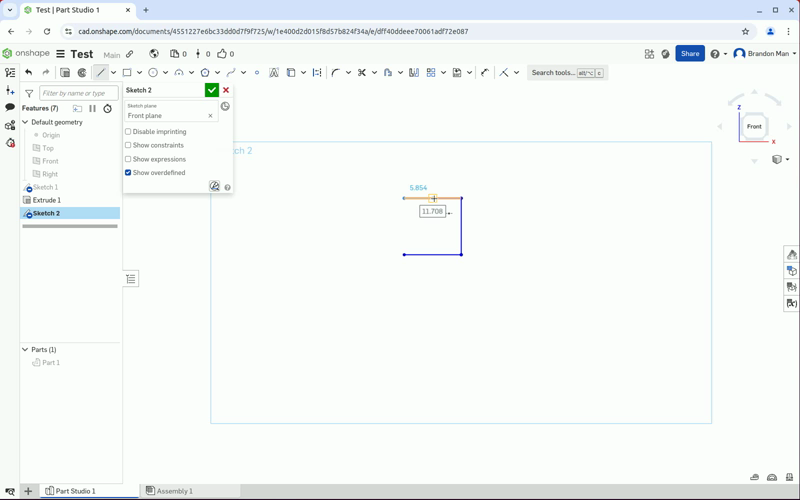
mouse_move(404, 254)
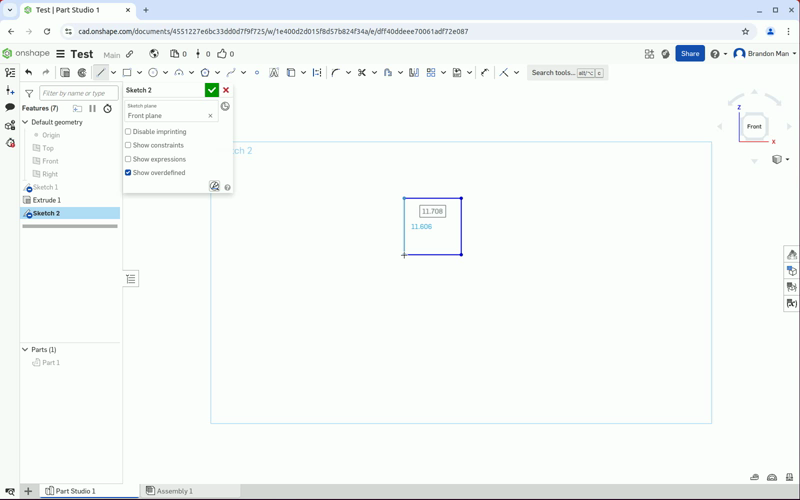
key_up(shift)
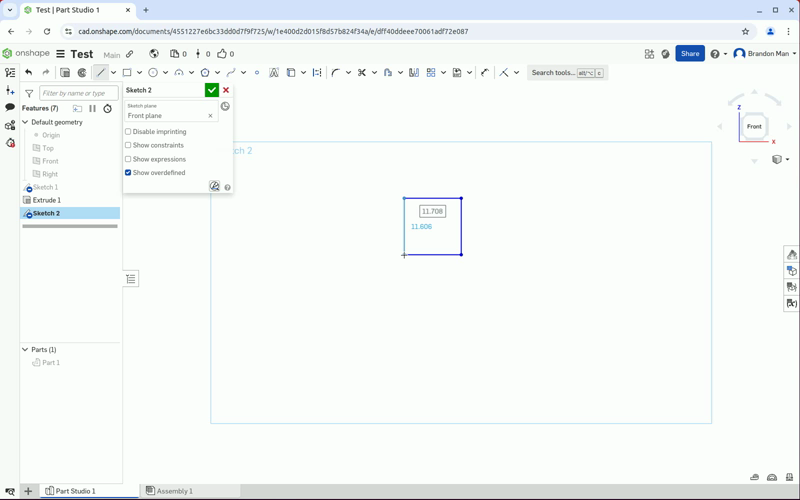
click(404, 254)
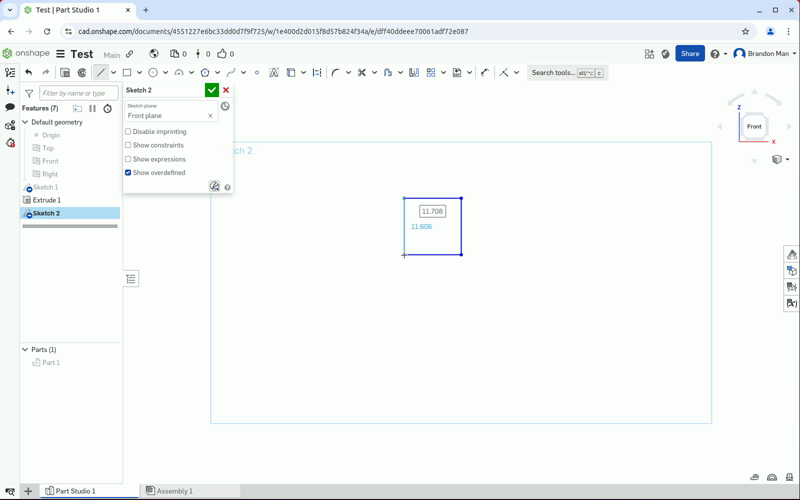
key(esc)
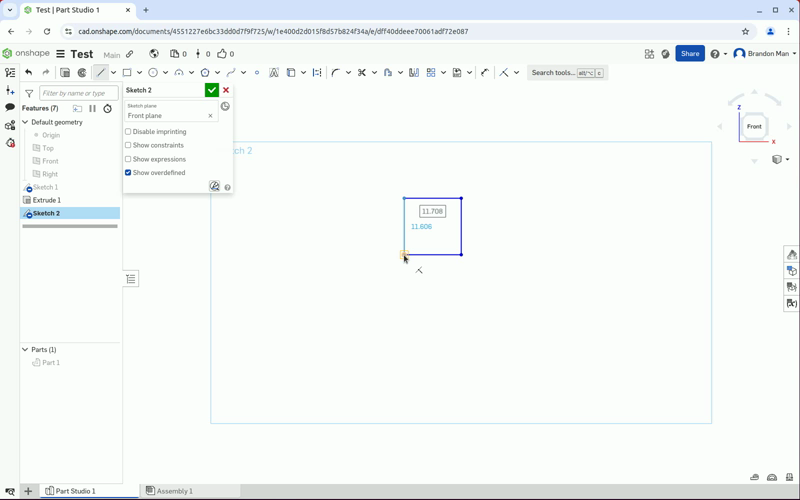
mouse_move(440, 219)
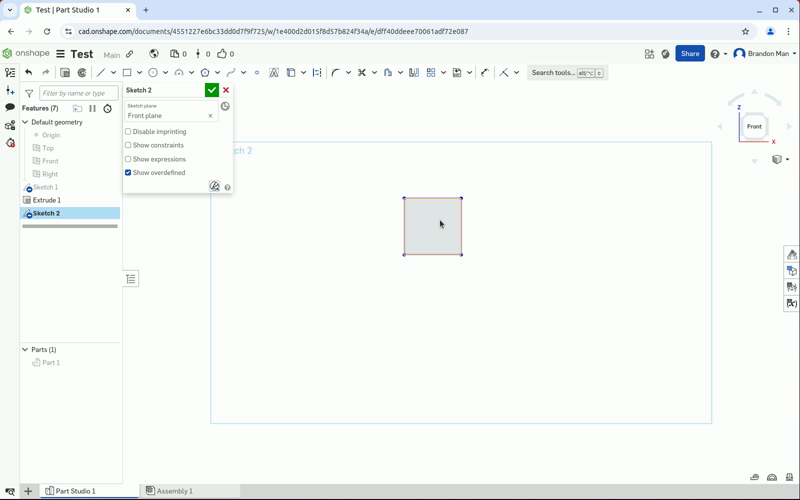
click(440, 219)
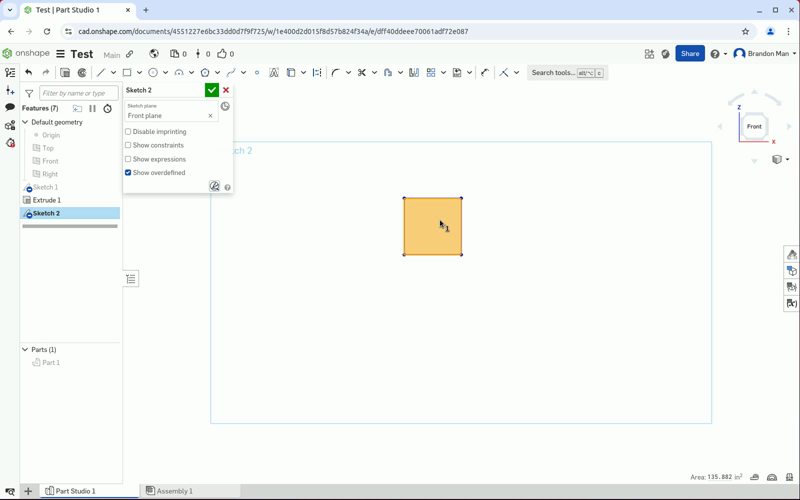
mouse_move(73, 352)
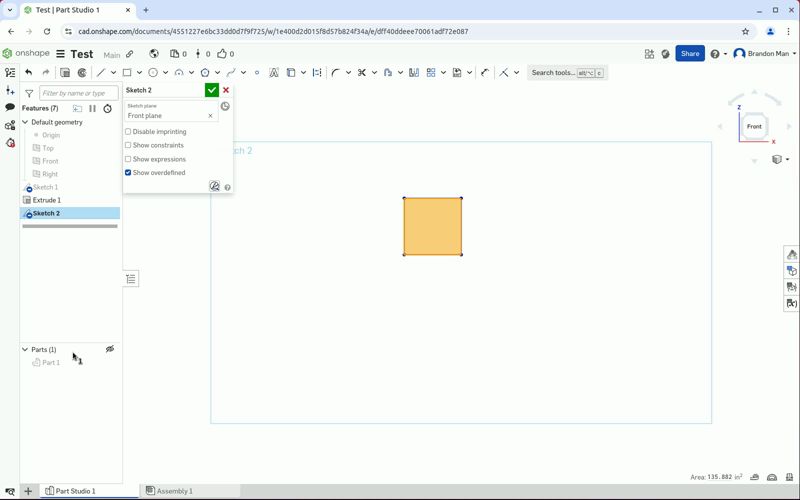
key(shift+y)
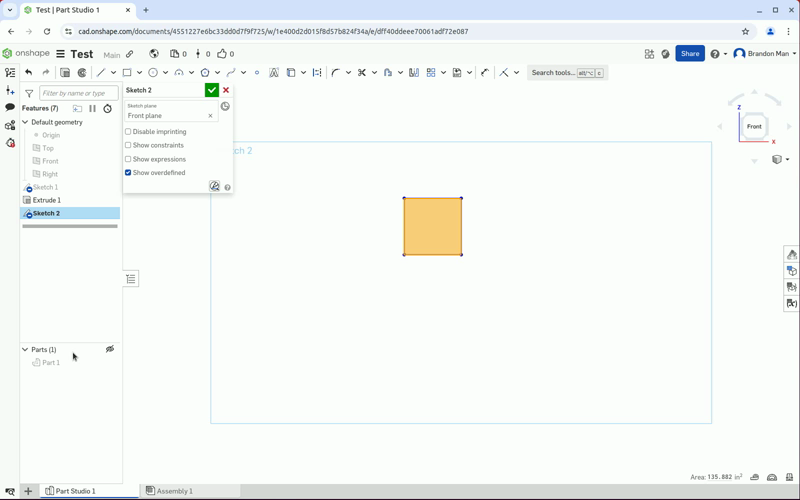
key(shift+e)
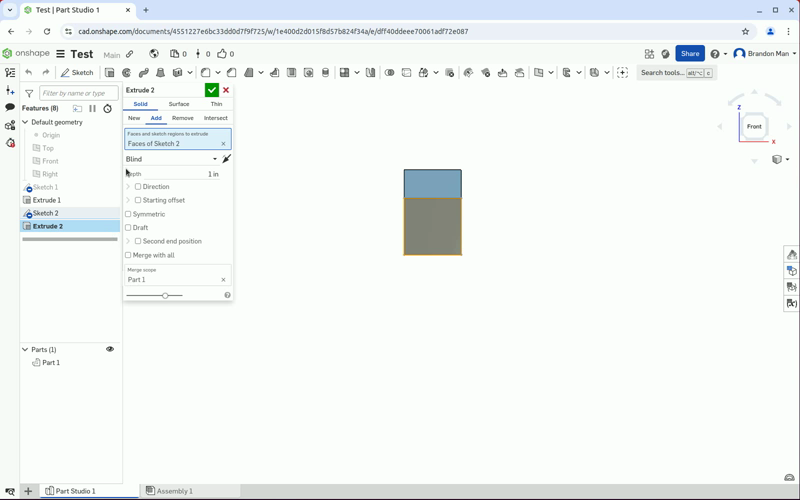
mouse_move(143, 106)
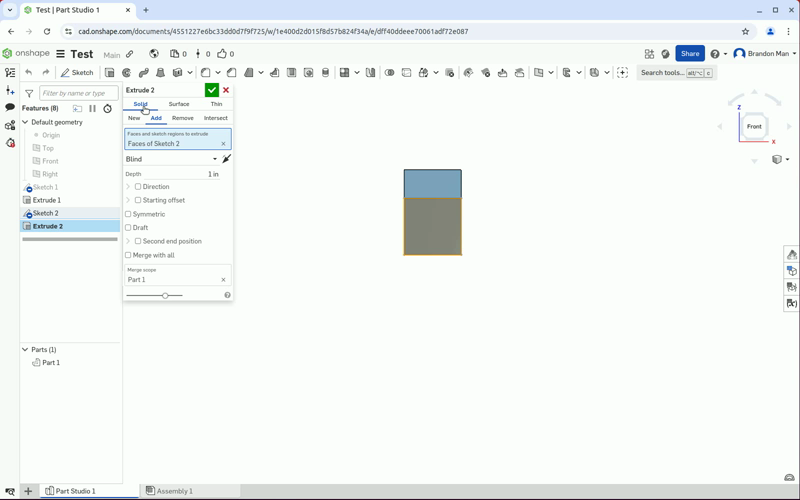
click(143, 106)
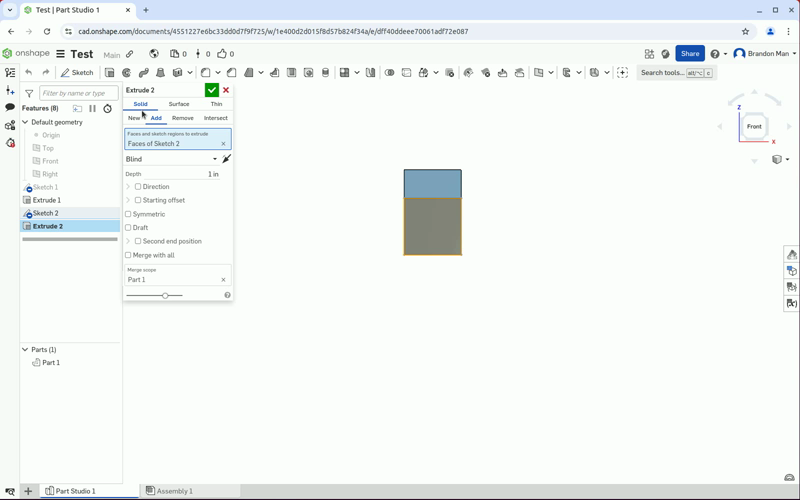
mouse_move(137, 120)
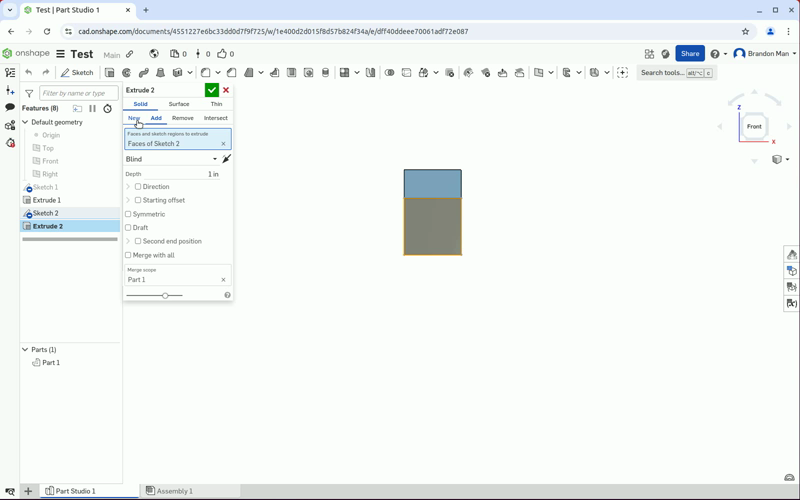
click(137, 120)
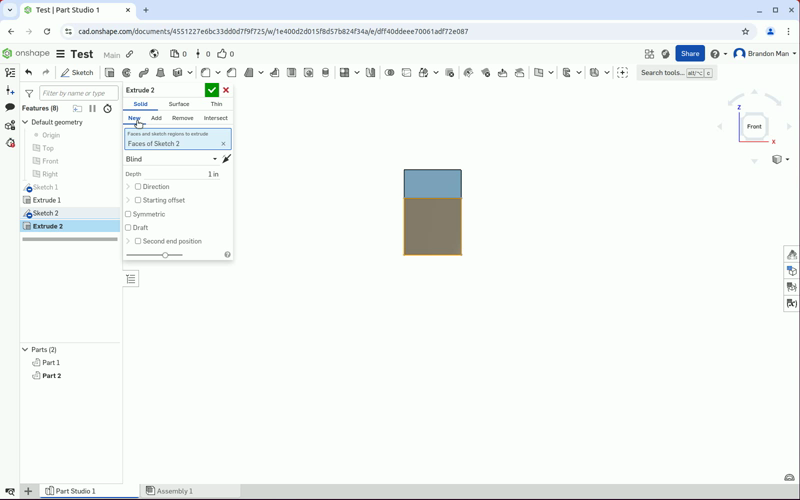
key(tab, 4)
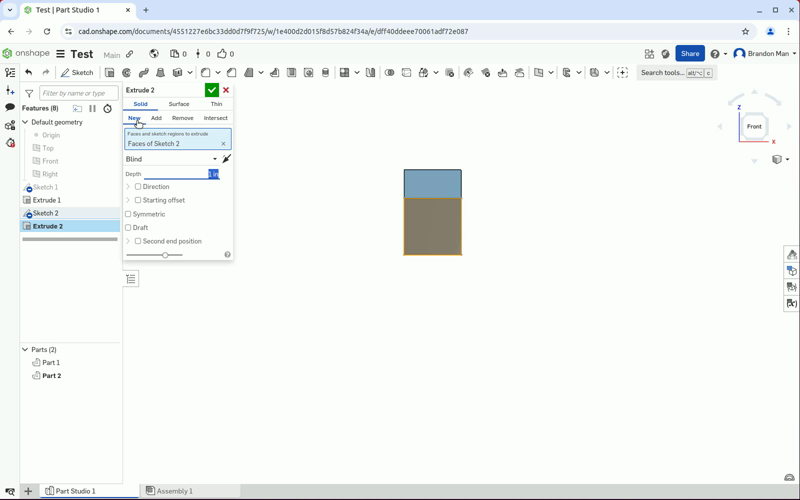
text(-11.554)
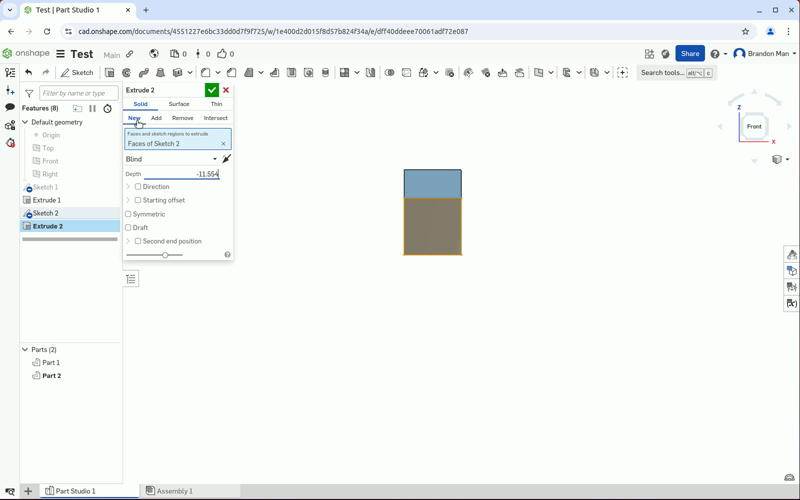
key(enter)
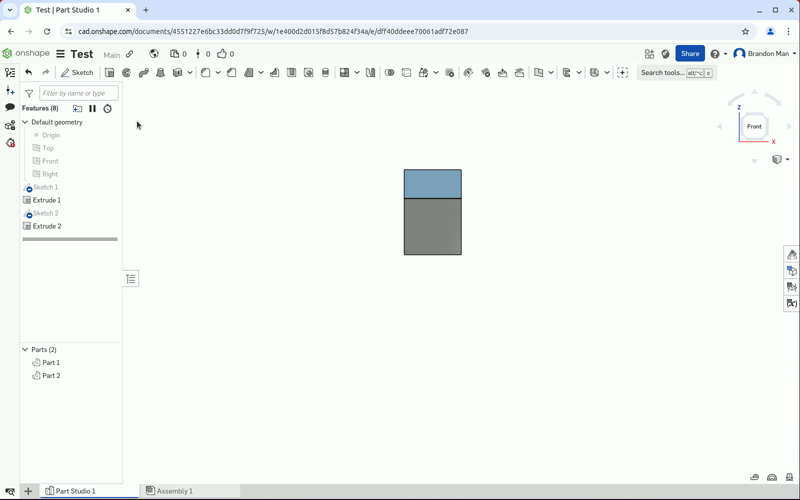
key(shift+h)
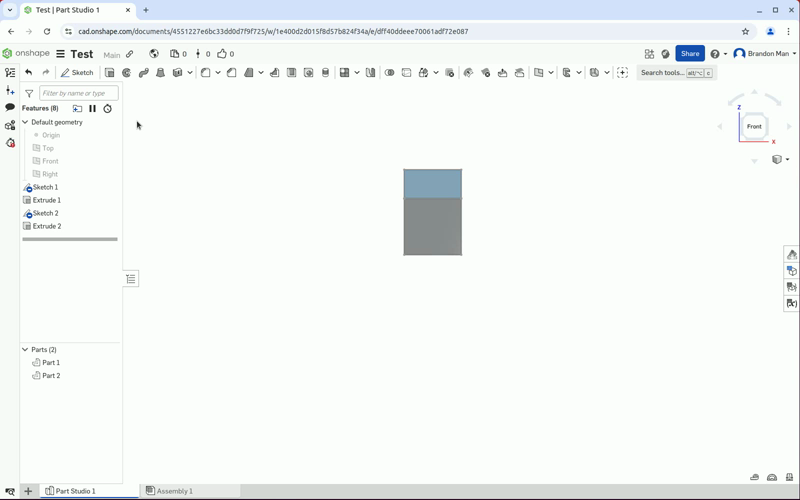
key(shift+h)
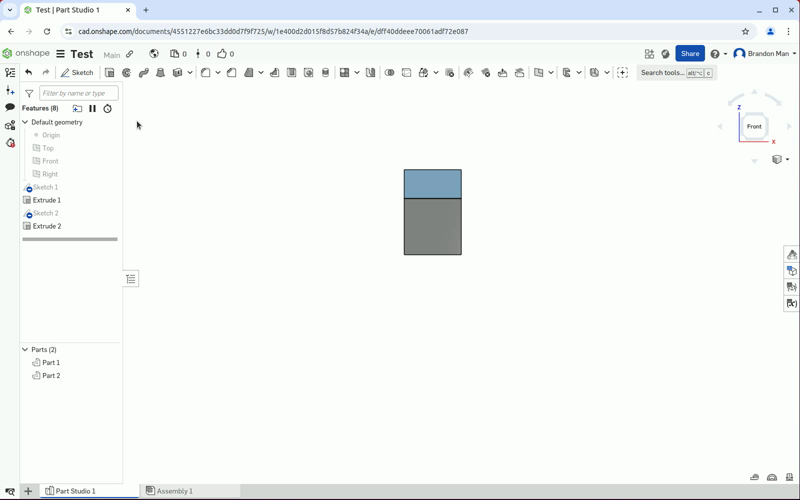
mouse_move(73, 189)
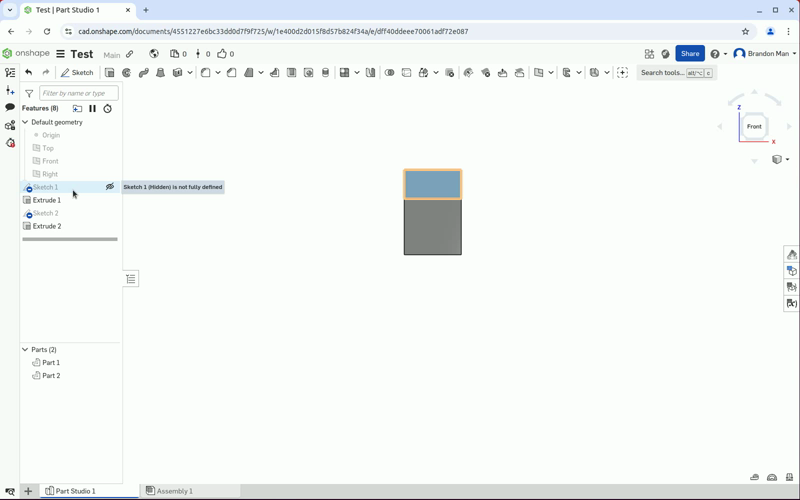
click(73, 189)
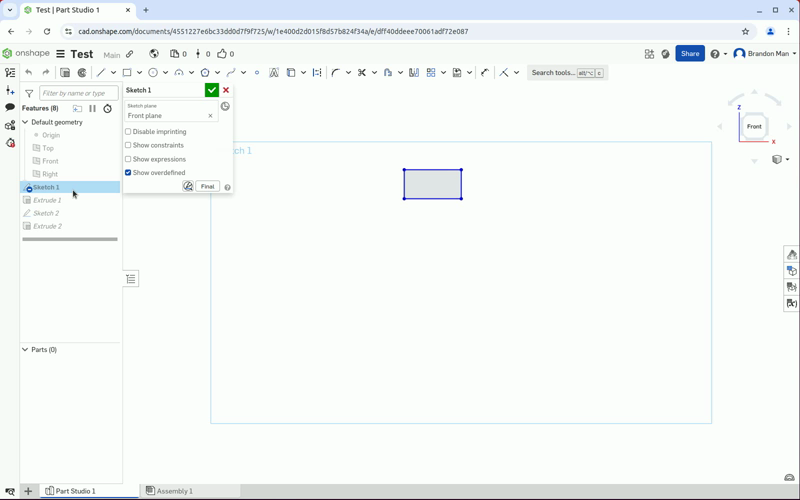
mouse_move(229, 92)
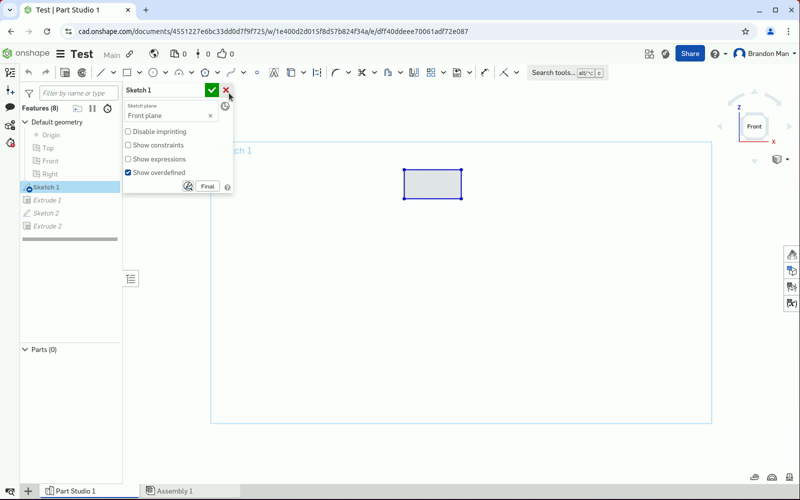
click(229, 92)
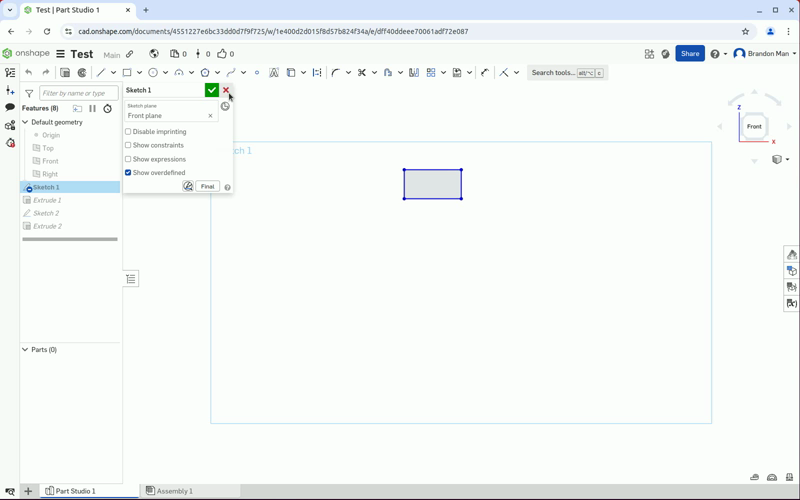
key(shift+s)
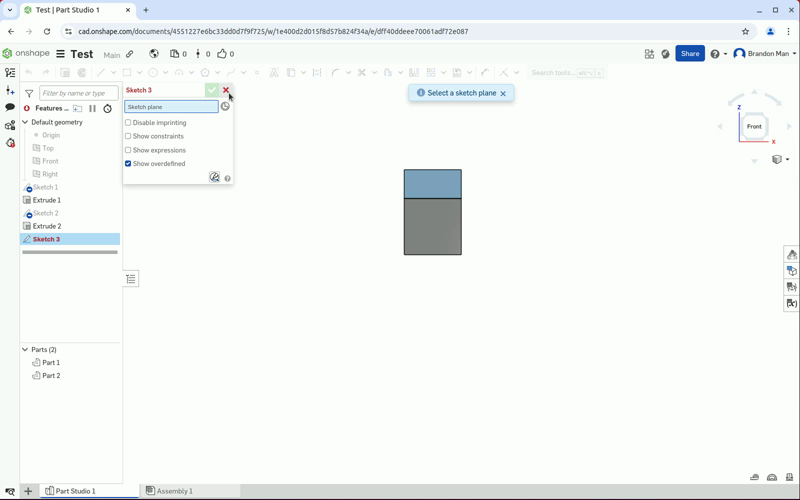
mouse_move(73, 163)
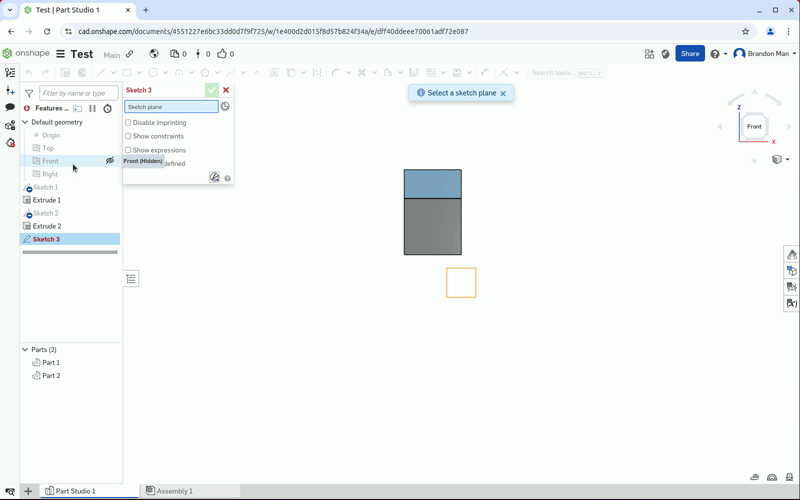
click(73, 163)
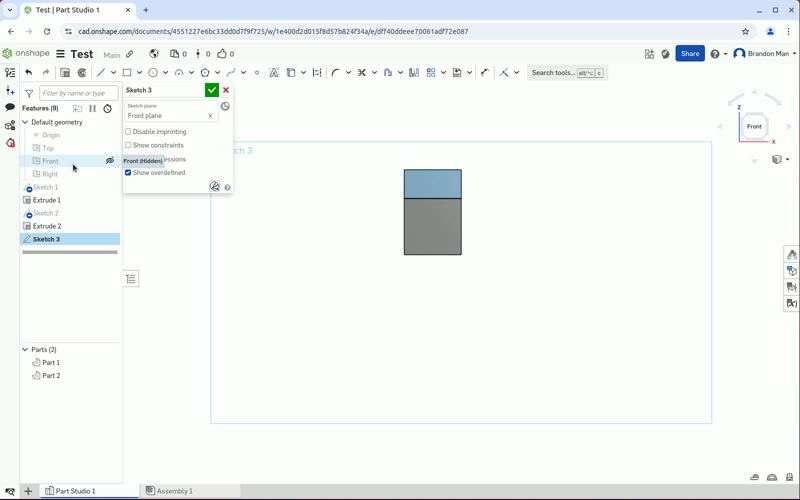
mouse_move(73, 352)
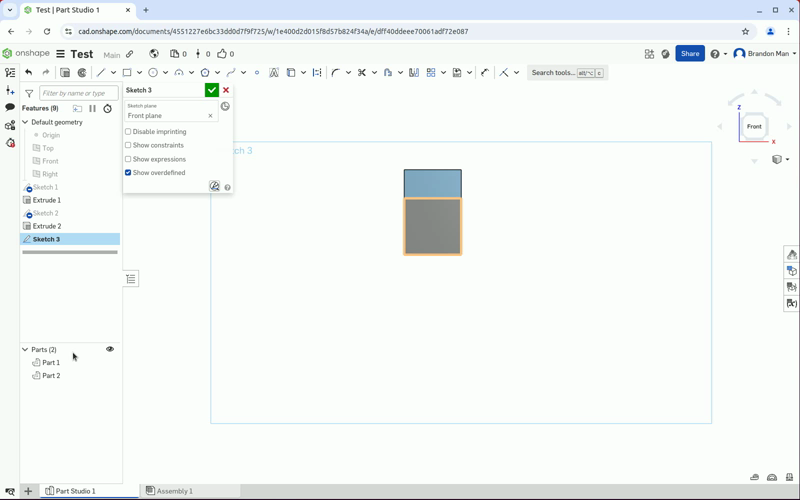
key(y)
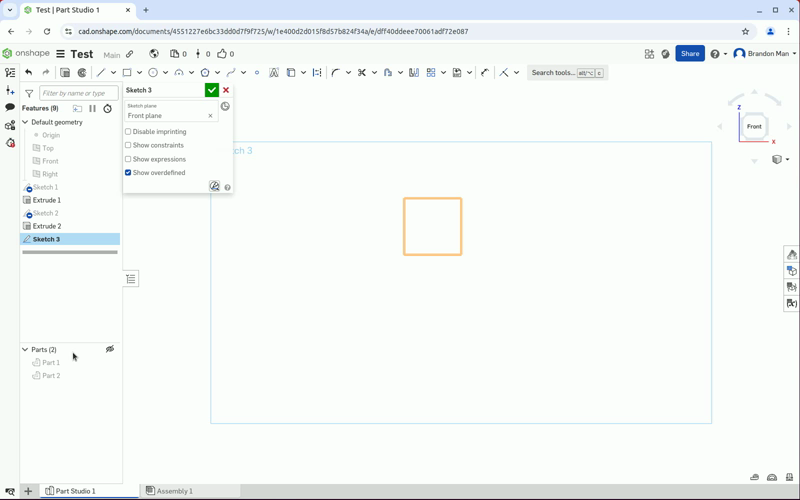
key(l)
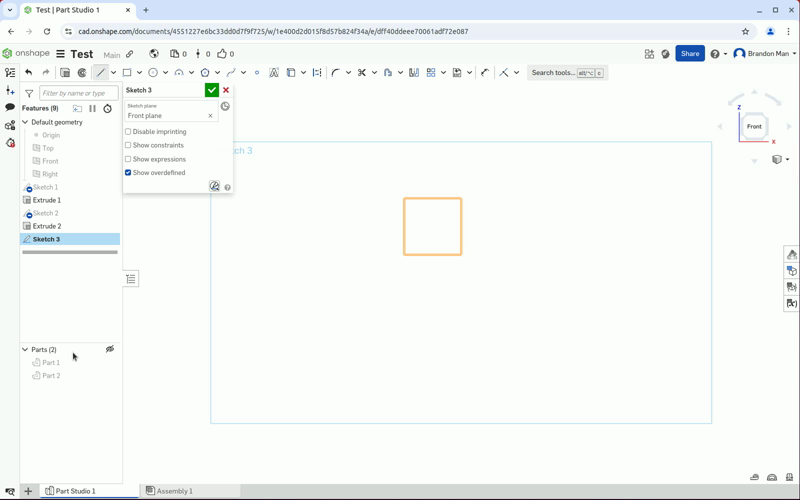
key_down(shift)
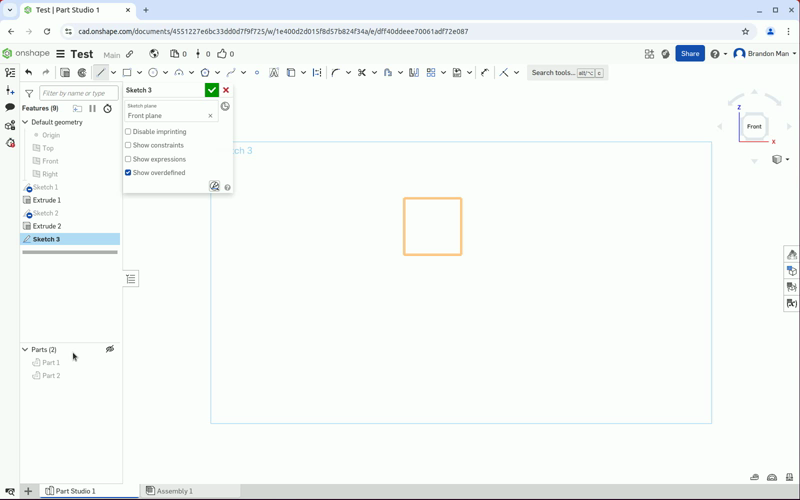
mouse_move(404, 282)
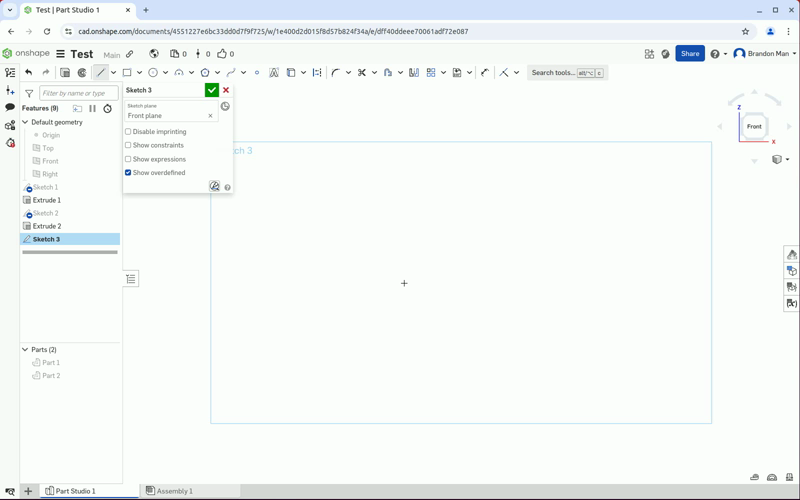
click(404, 282)
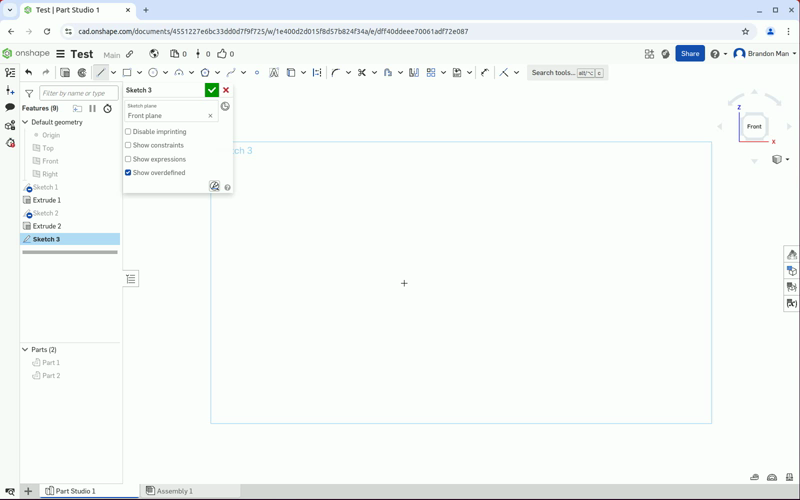
key_up(shift)
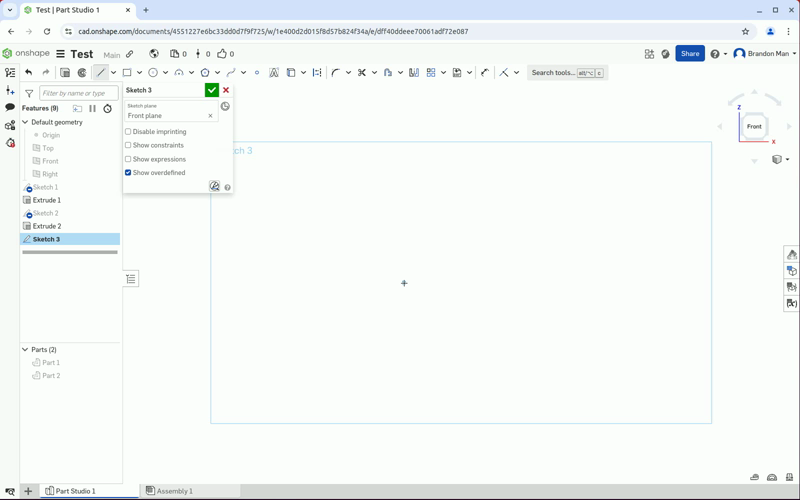
key_down(shift)
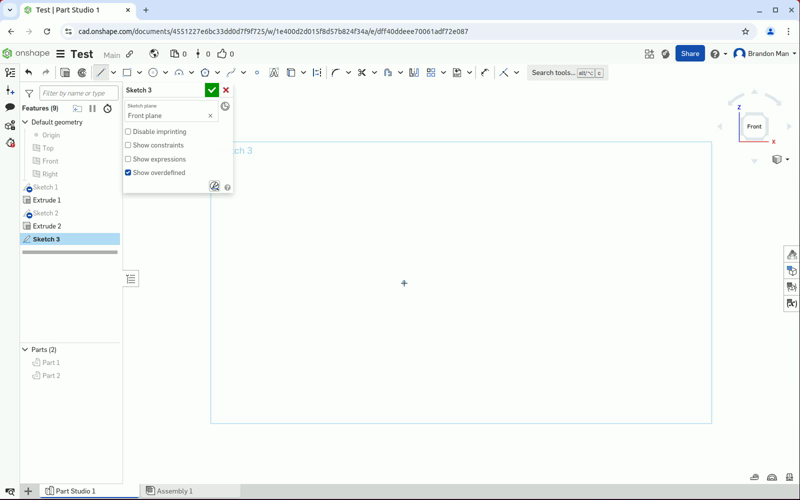
mouse_move(434, 282)
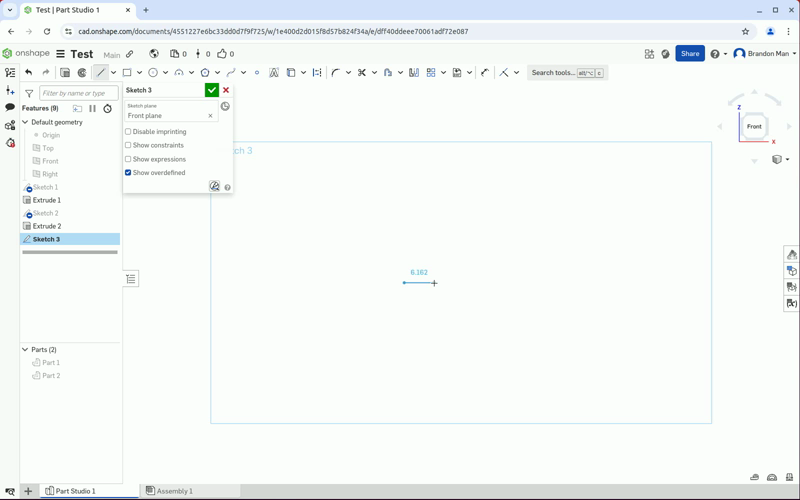
mouse_move(461, 282)
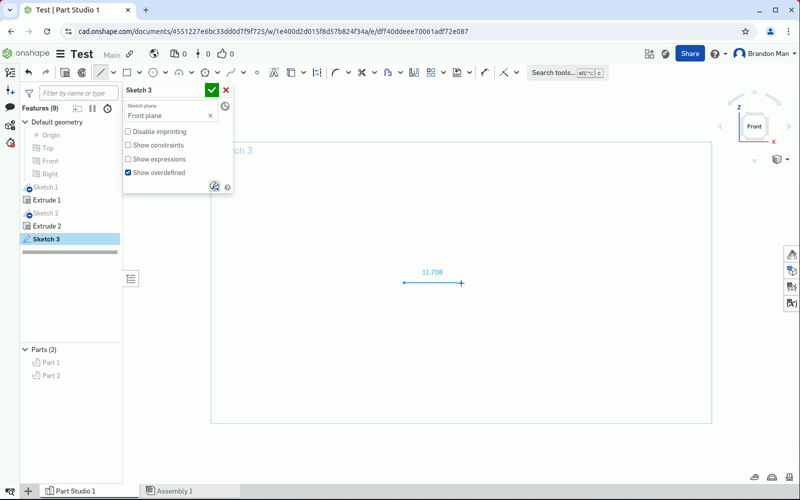
click(461, 282)
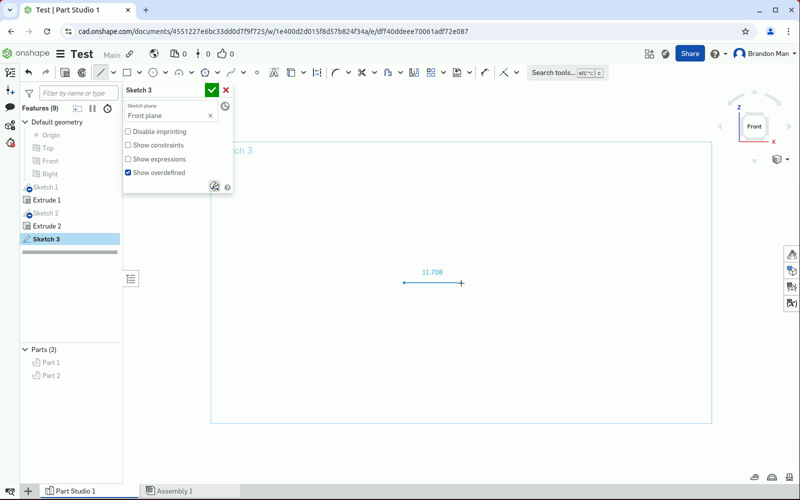
key_up(shift)
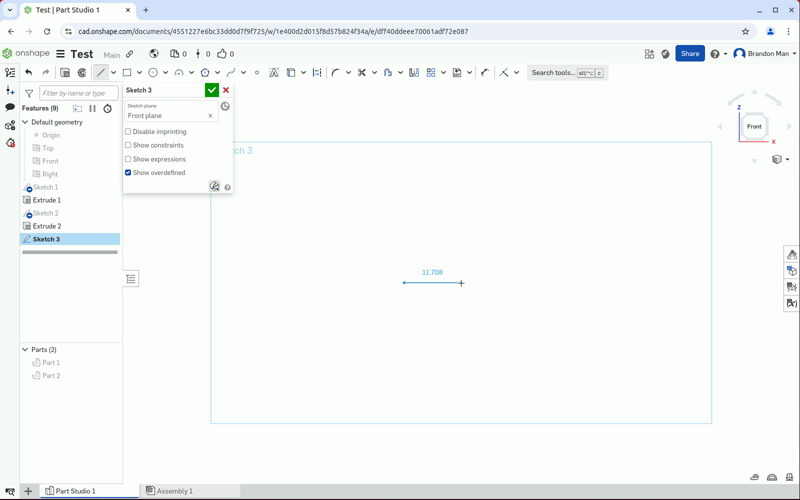
key_down(shift)
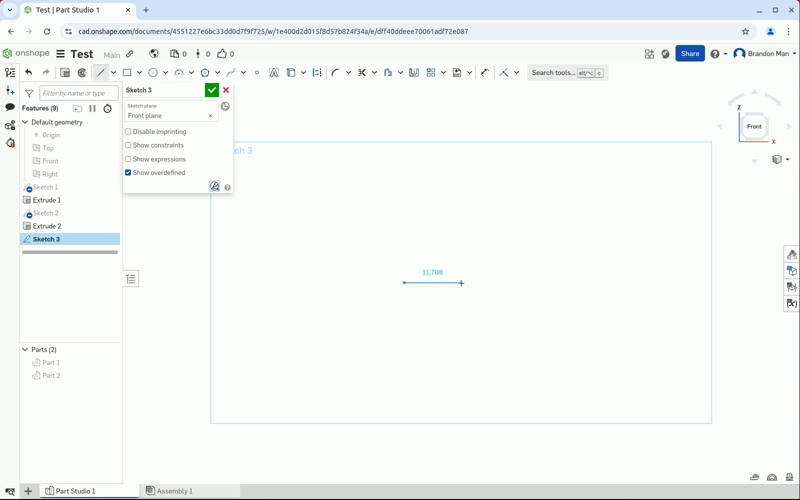
mouse_move(491, 282)
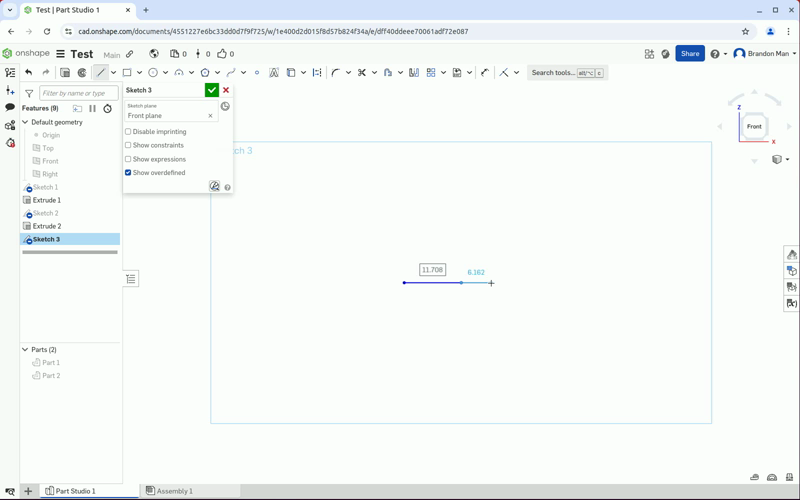
mouse_move(461, 254)
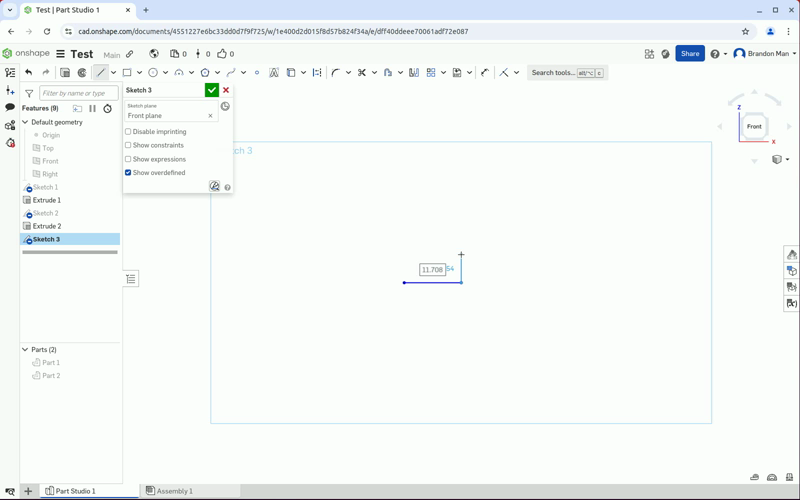
click(461, 254)
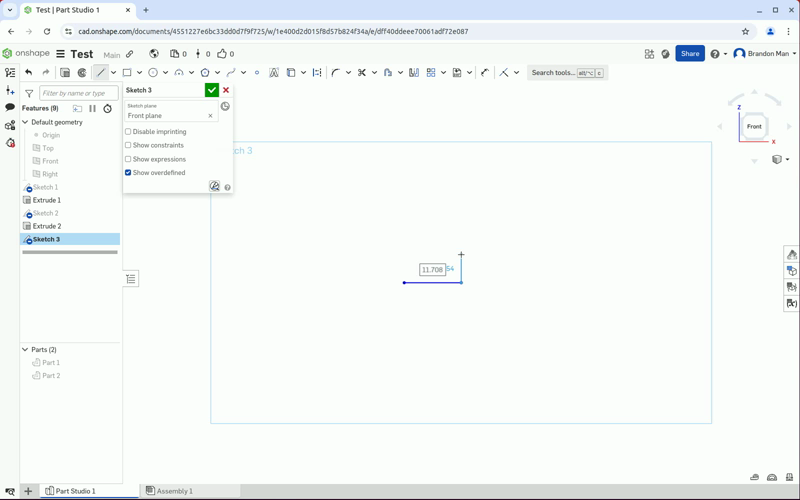
key_up(shift)
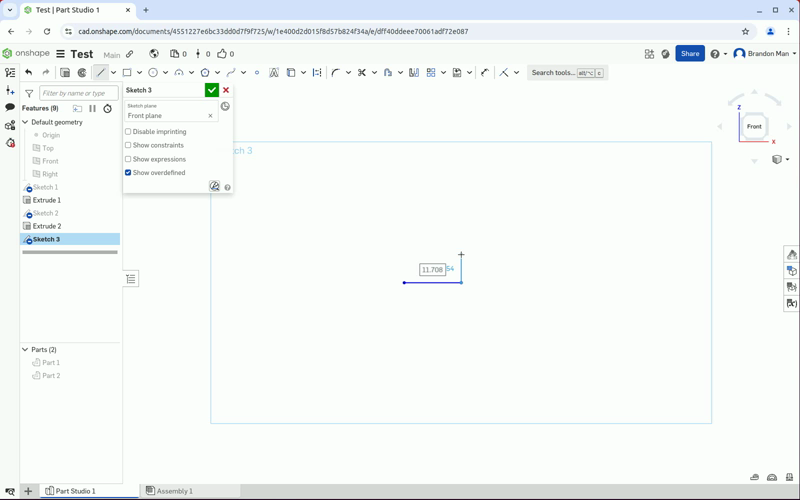
key_down(shift)
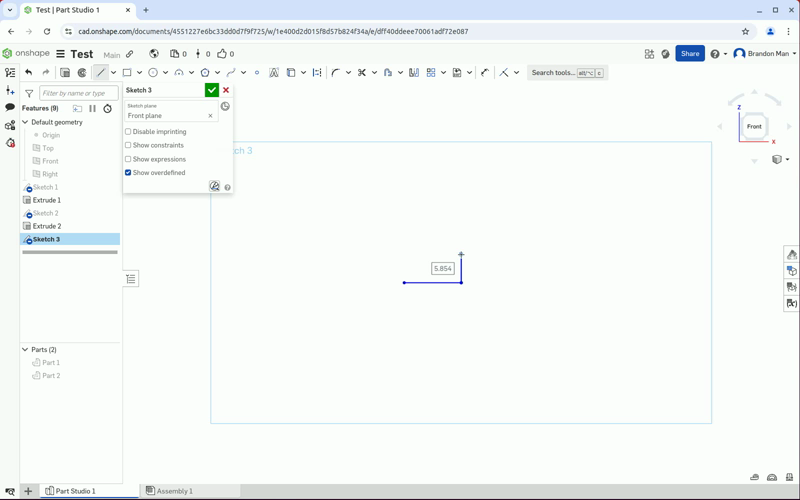
mouse_move(491, 254)
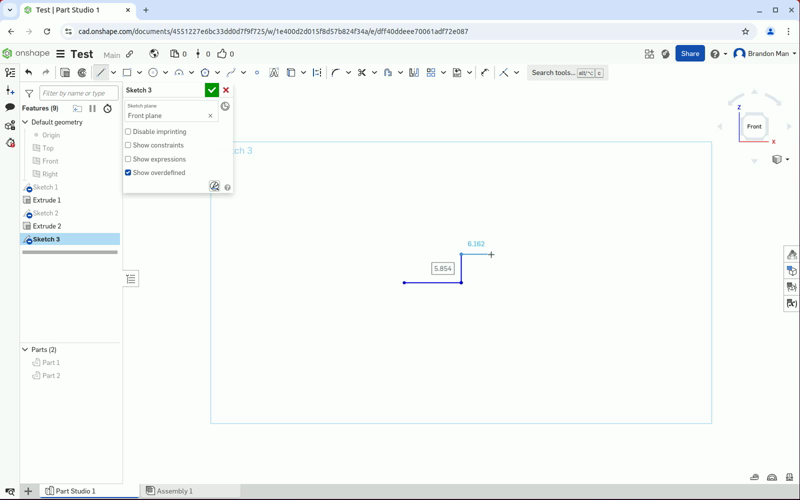
mouse_move(404, 254)
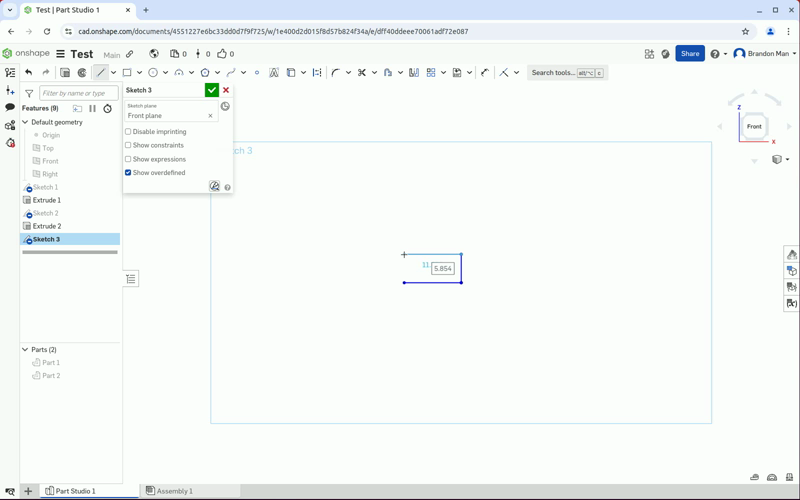
click(404, 254)
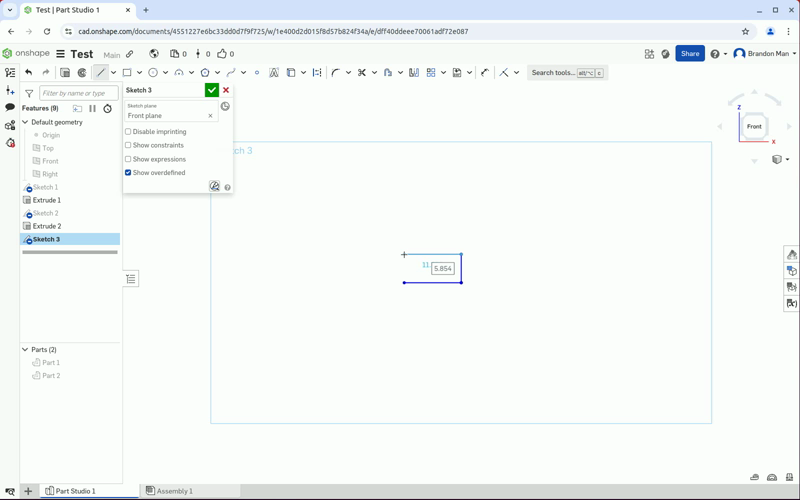
key_up(shift)
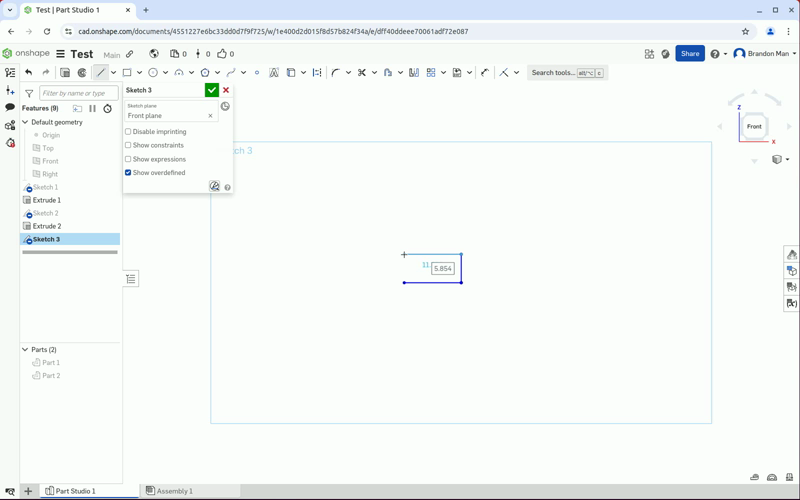
mouse_move(434, 254)
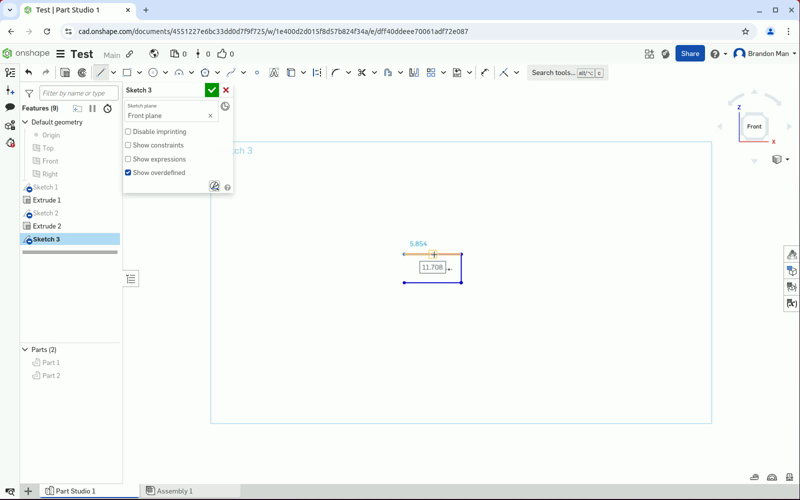
key_down(shift)
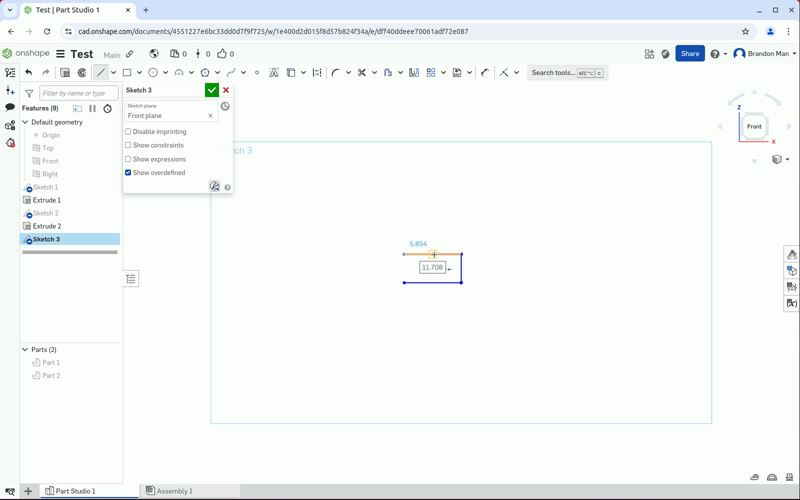
mouse_move(404, 282)
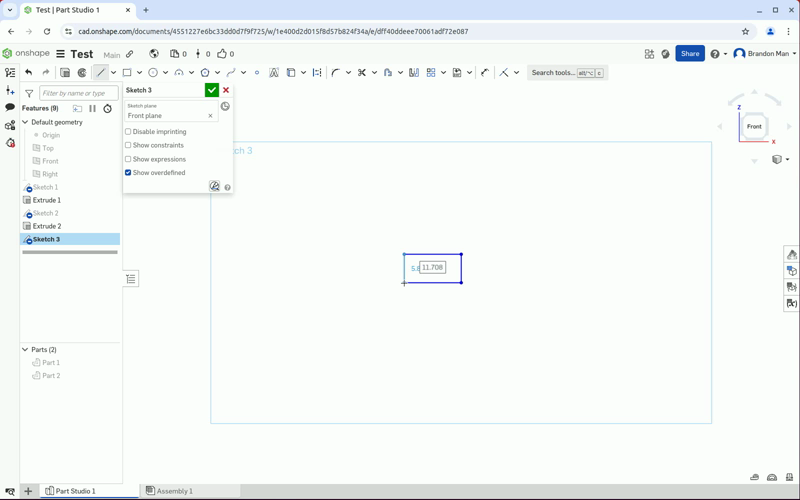
key_up(shift)
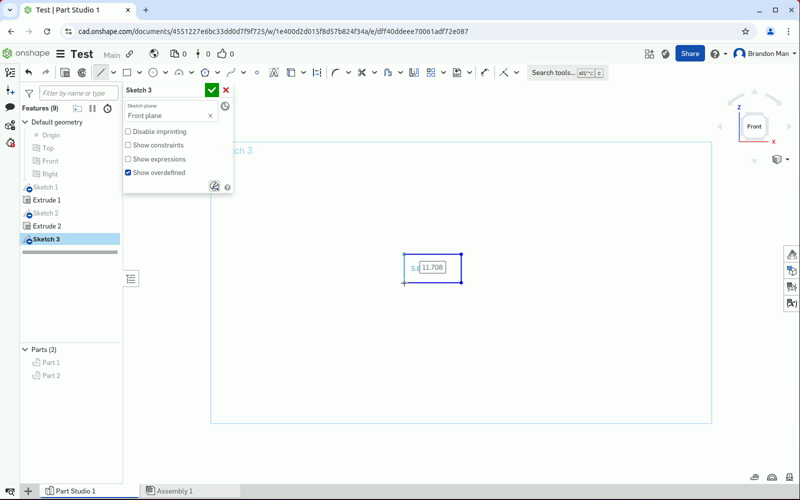
click(404, 282)
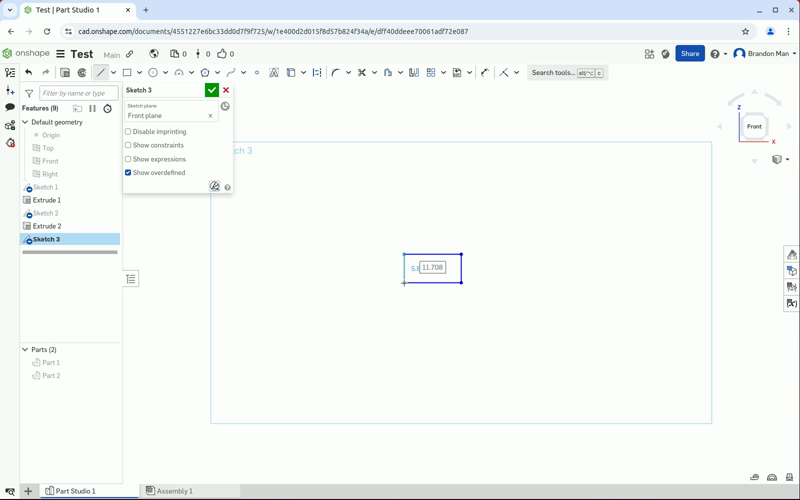
key(esc)
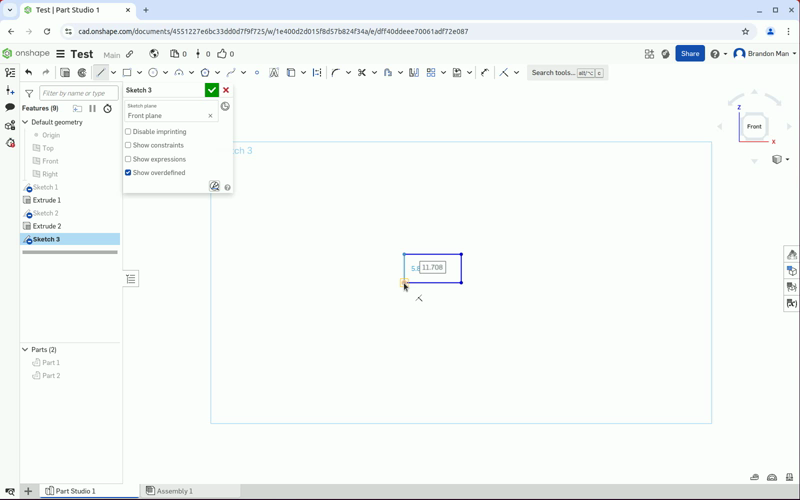
mouse_move(408, 266)
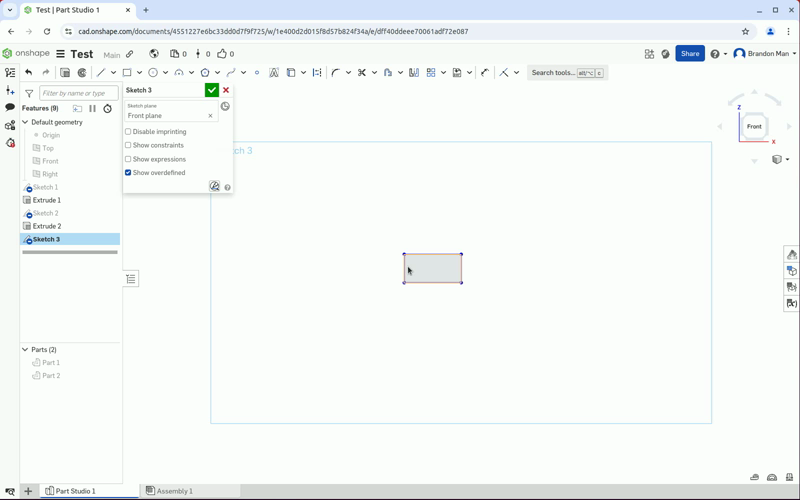
scroll(6)
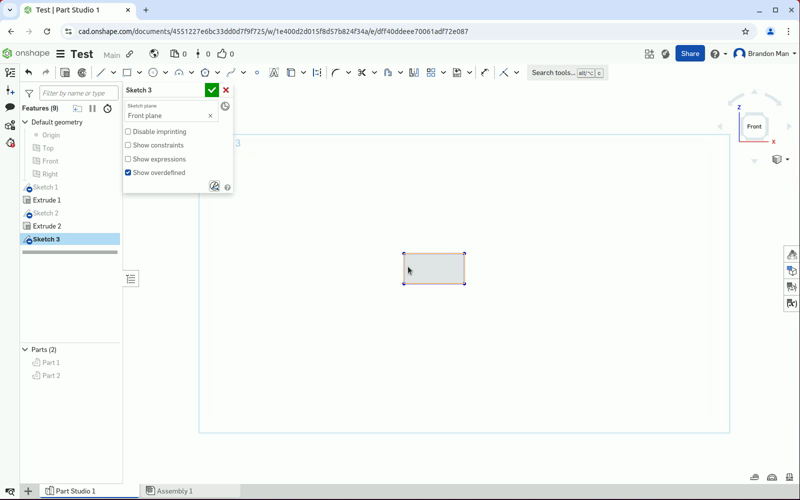
scroll(6)
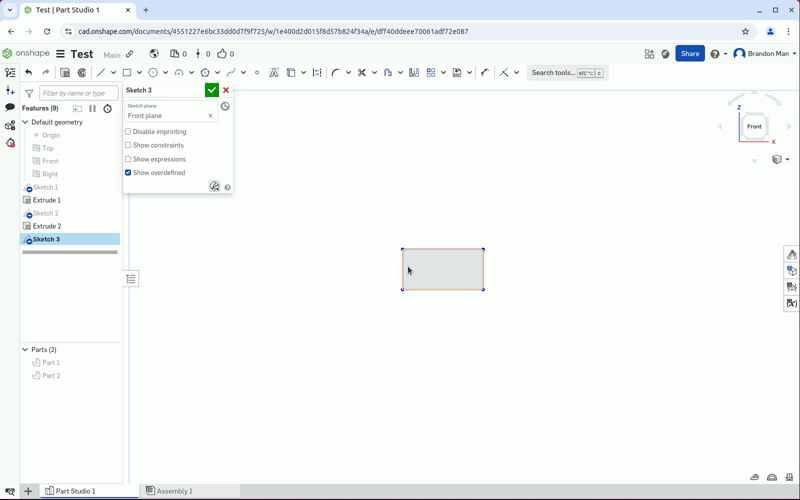
scroll(6)
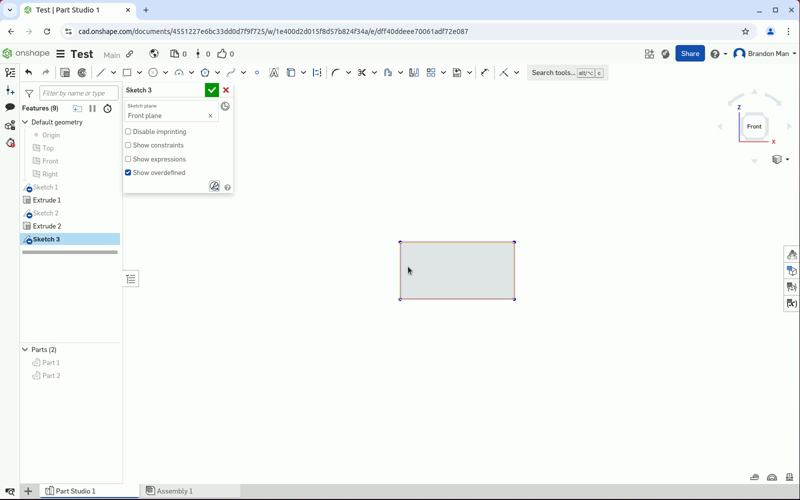
scroll(6)
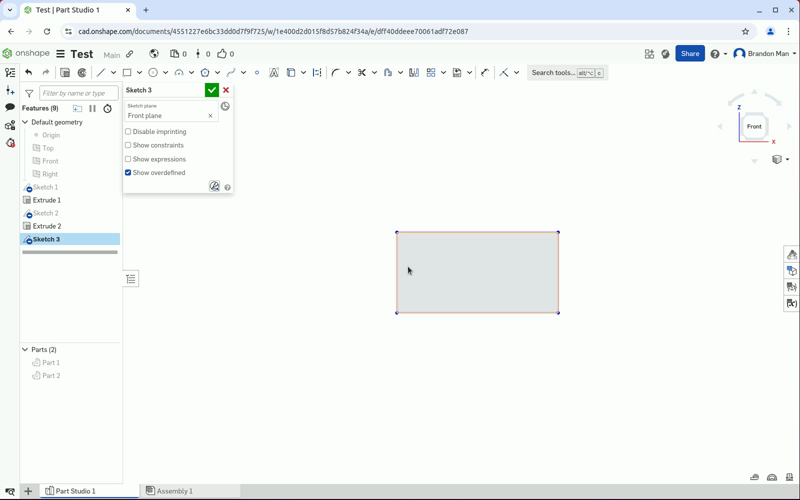
scroll(6)
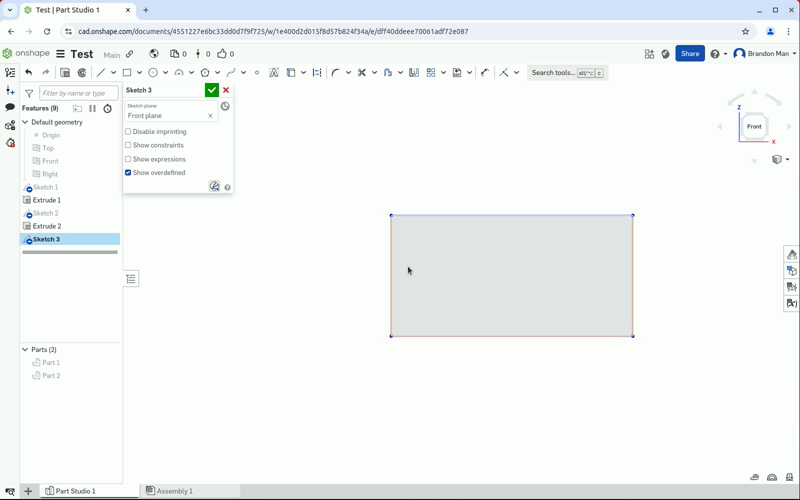
scroll(6)
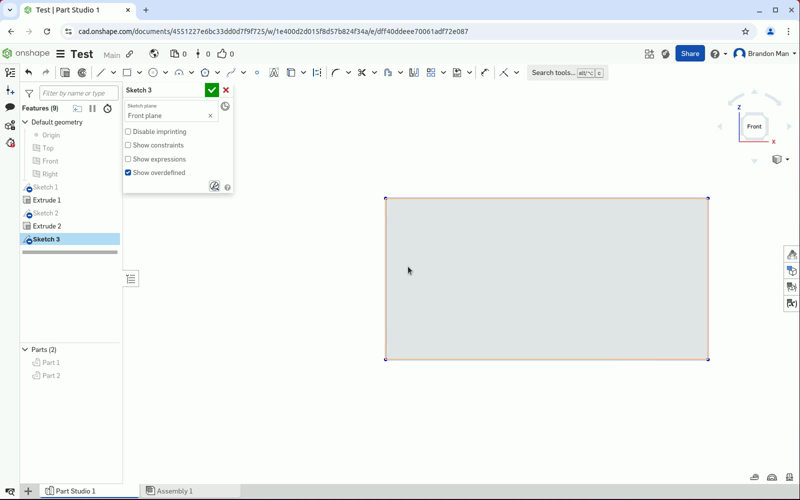
scroll(6)
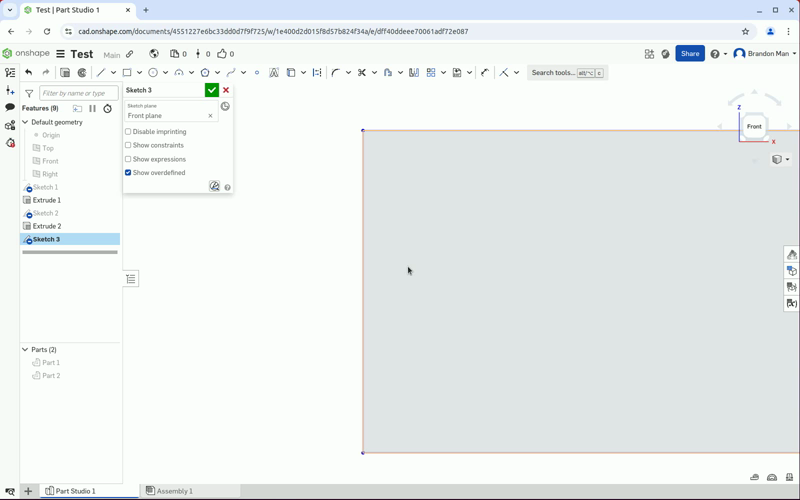
click(408, 266)
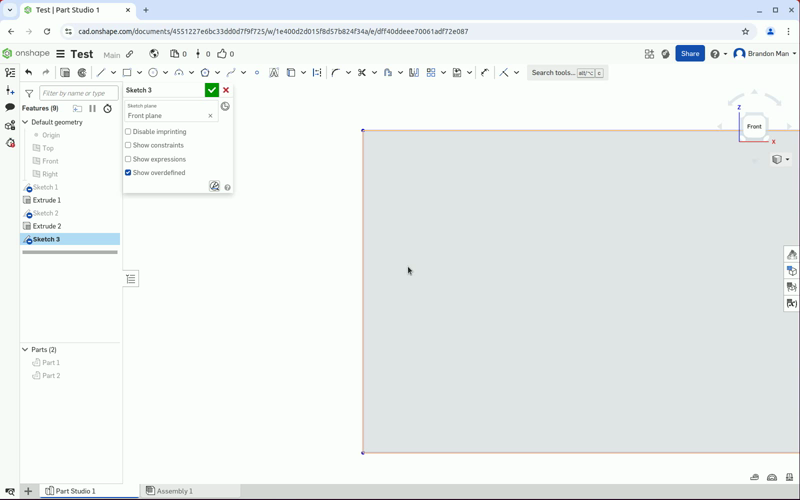
scroll(-6)
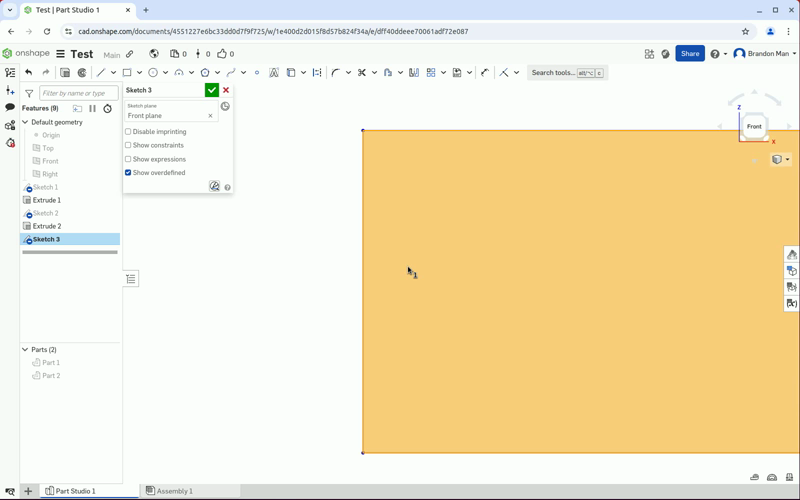
scroll(-6)
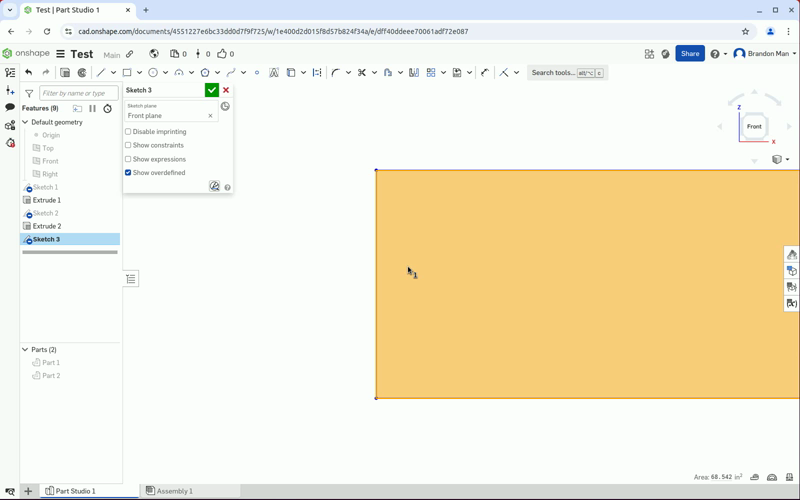
scroll(-6)
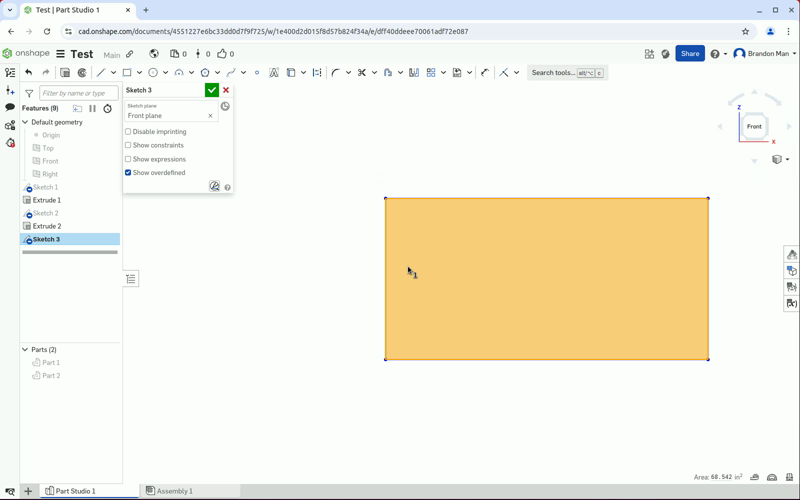
scroll(-6)
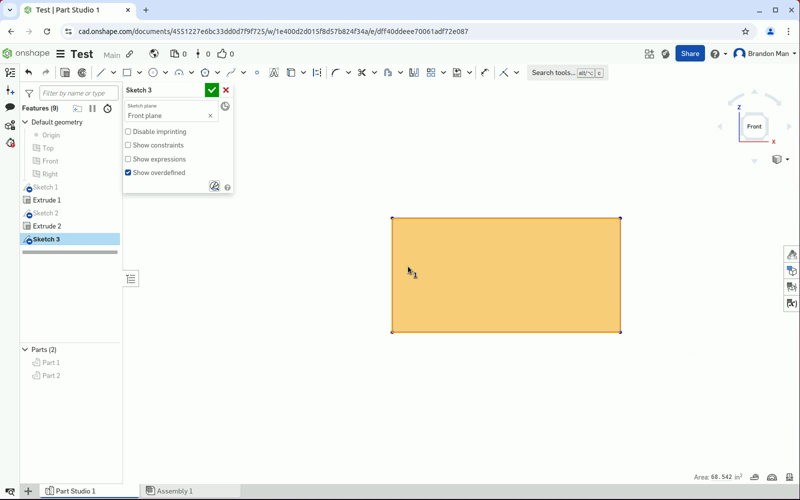
scroll(-6)
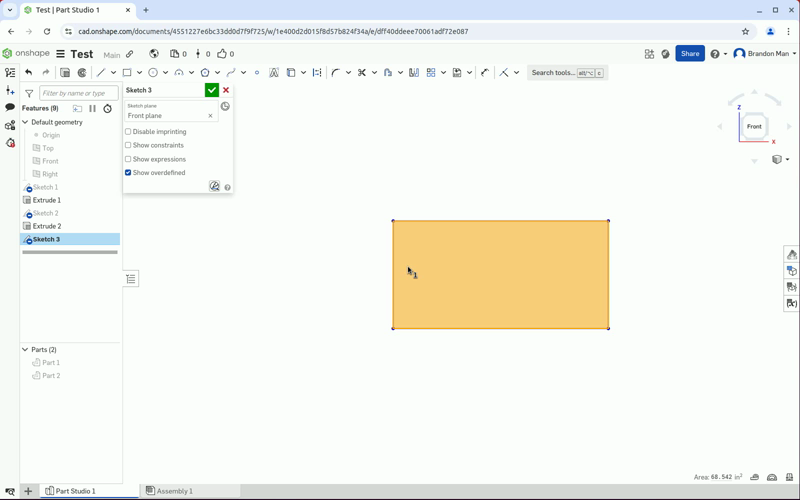
scroll(-6)
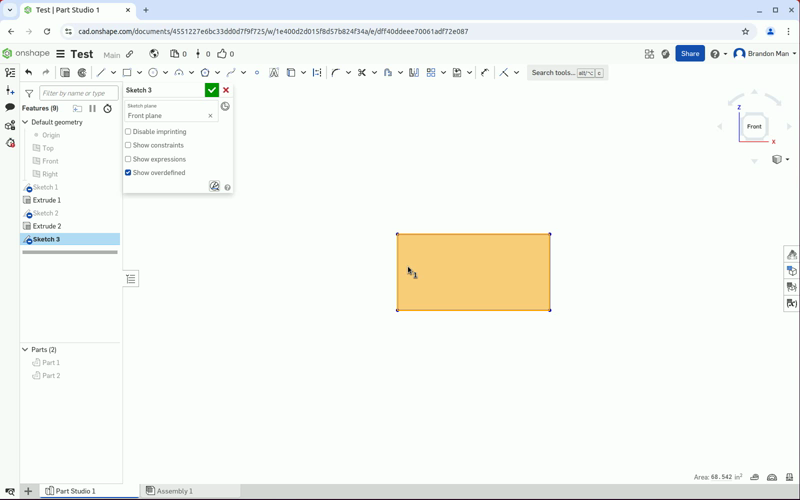
scroll(-6)
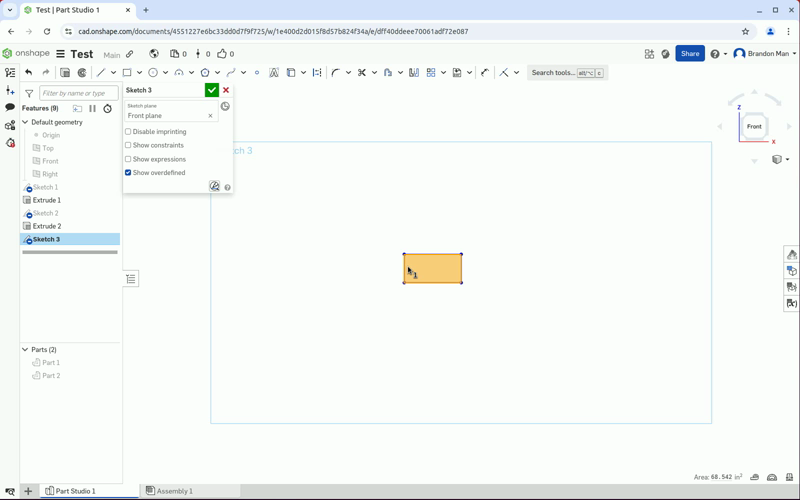
mouse_move(73, 352)
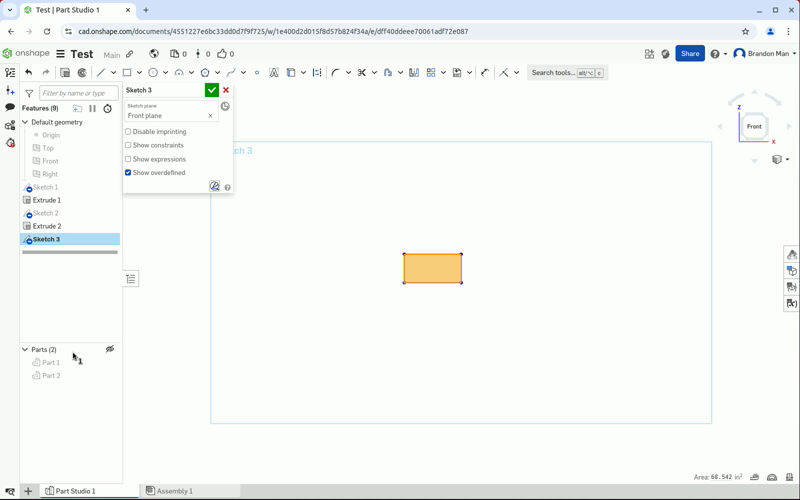
key(shift+y)
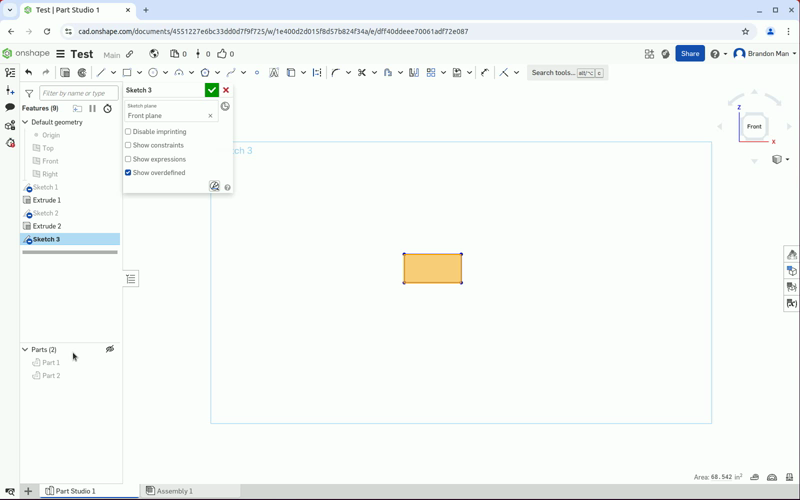
key(shift+e)
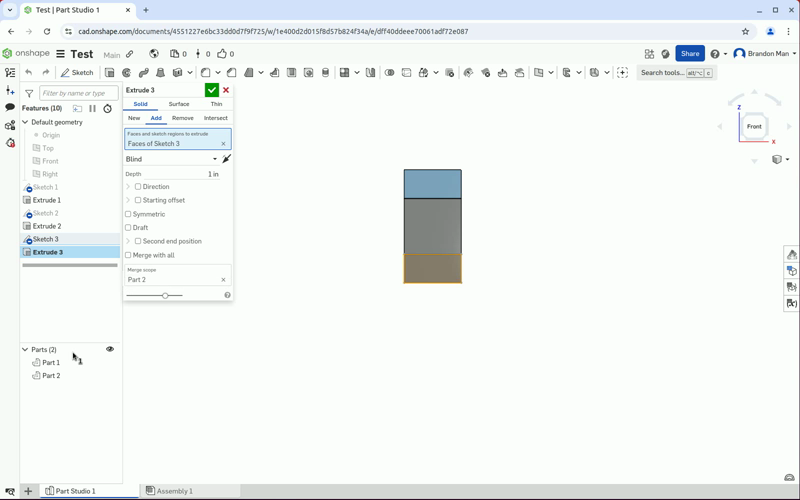
mouse_move(143, 106)
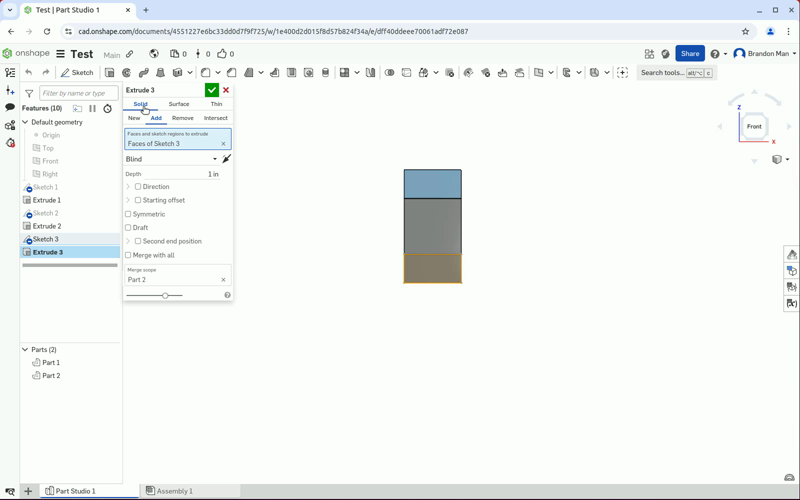
click(143, 106)
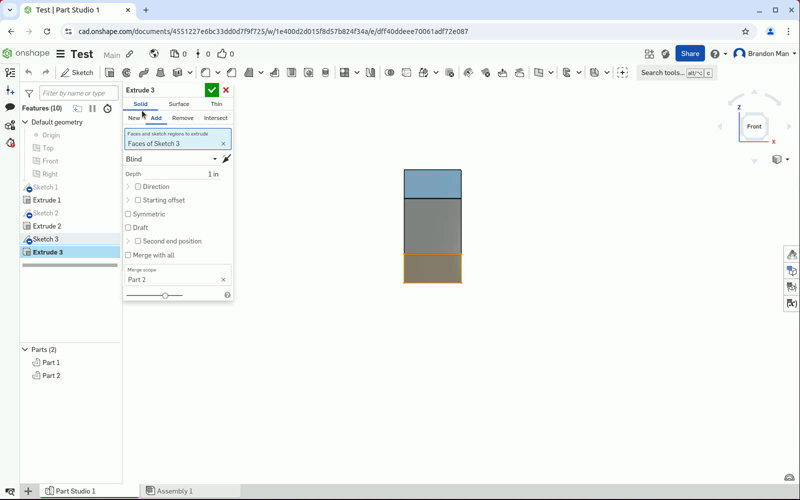
mouse_move(137, 120)
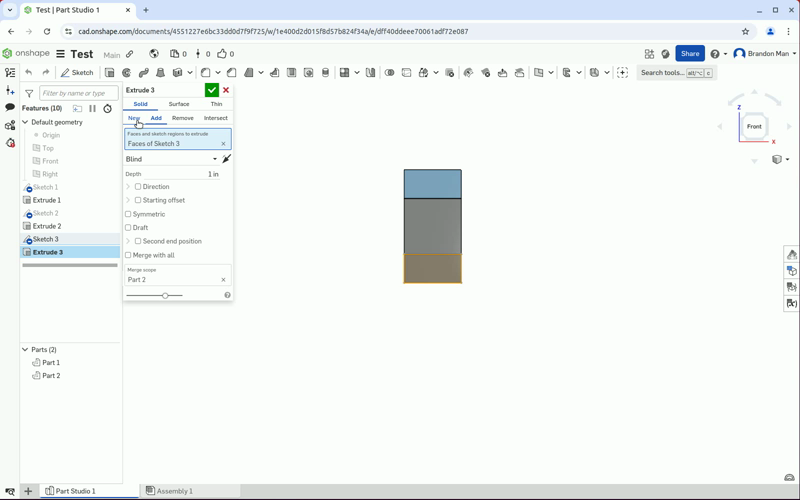
click(137, 120)
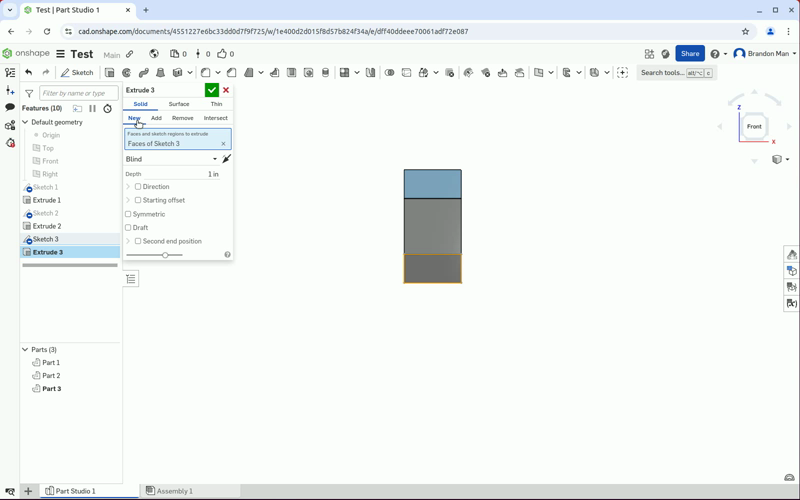
key(tab, 4)
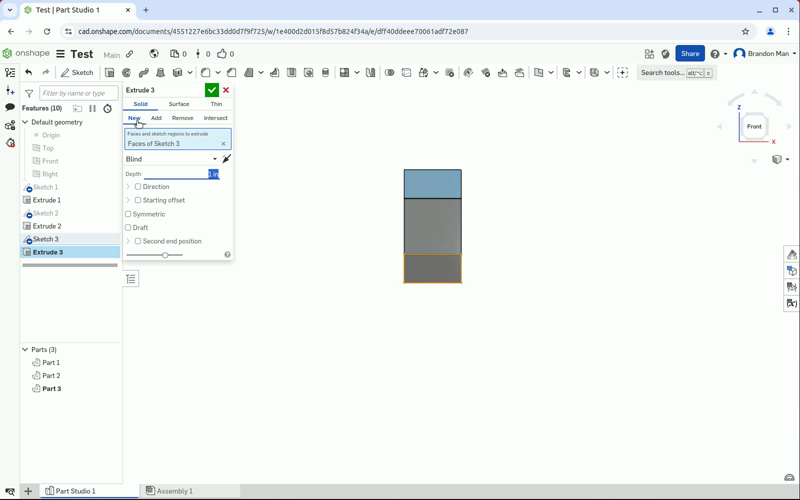
text(-11.554)
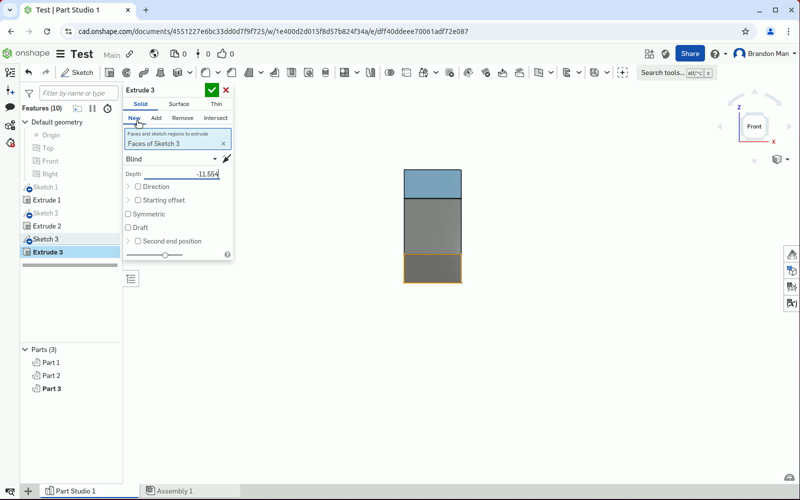
key(enter)
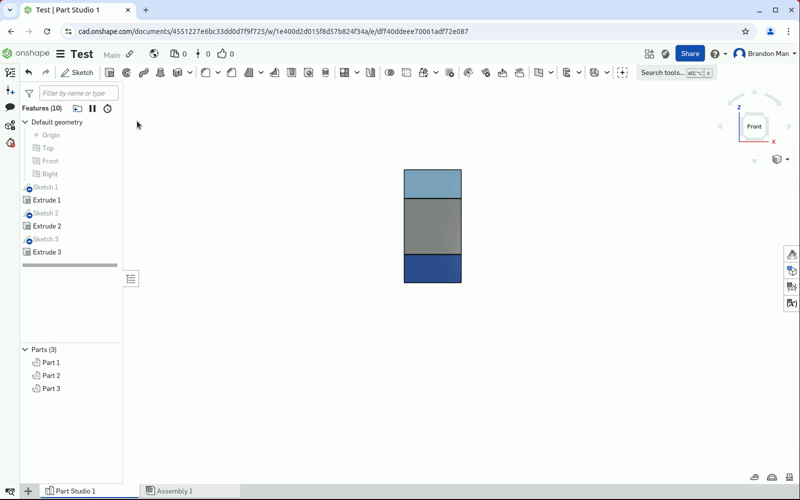
key(shift+h)
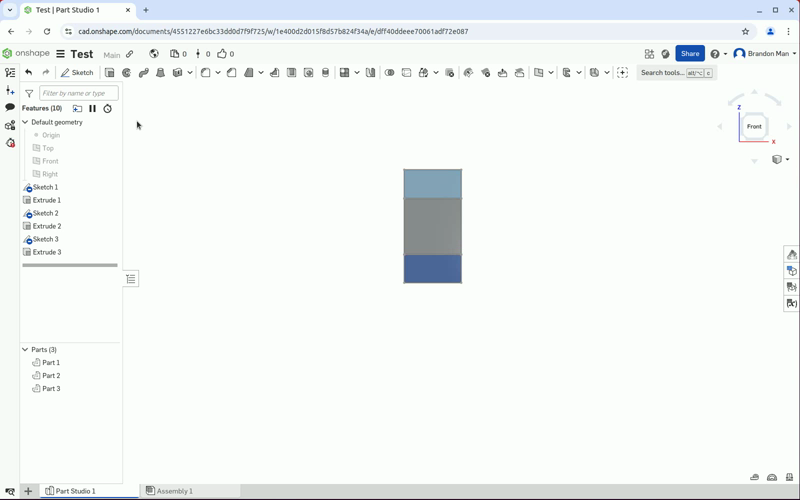
key(shift+h)
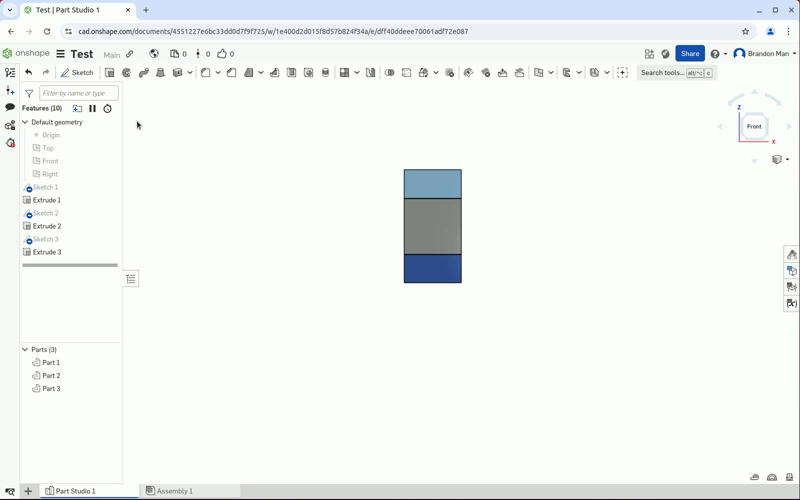
mouse_move(73, 189)
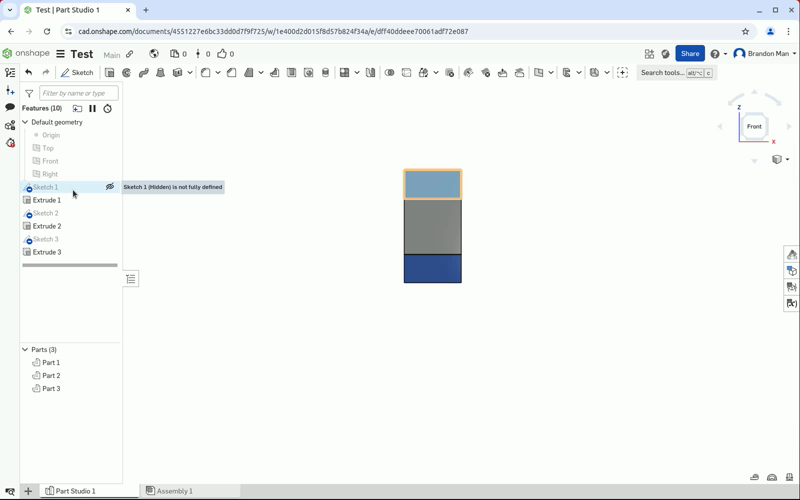
click(73, 189)
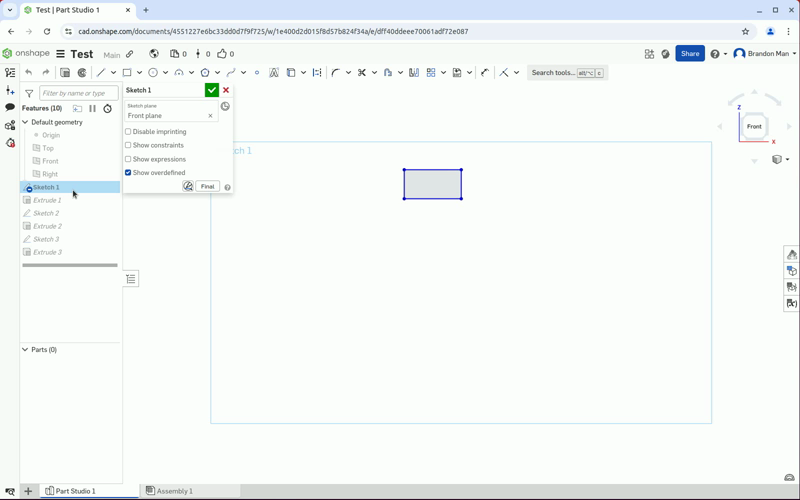
mouse_move(229, 92)
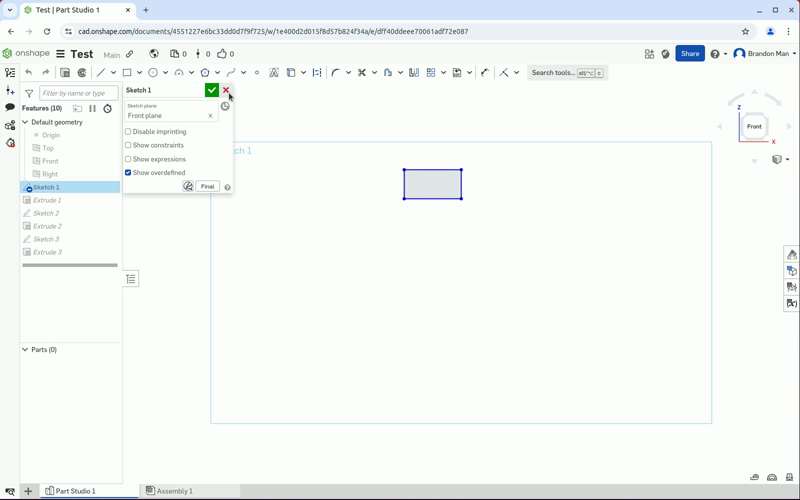
click(229, 92)
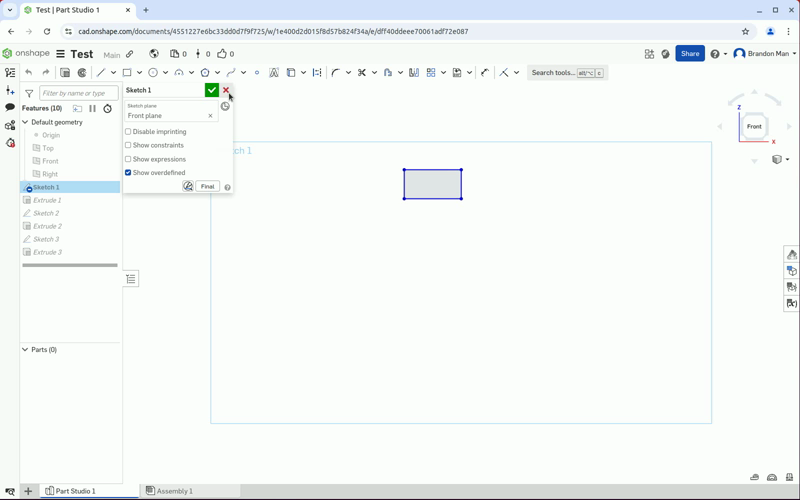
key(shift+s)
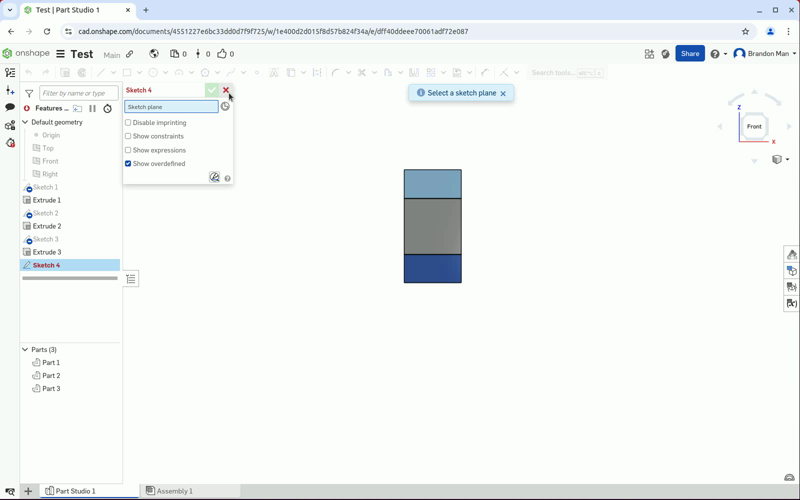
mouse_move(73, 163)
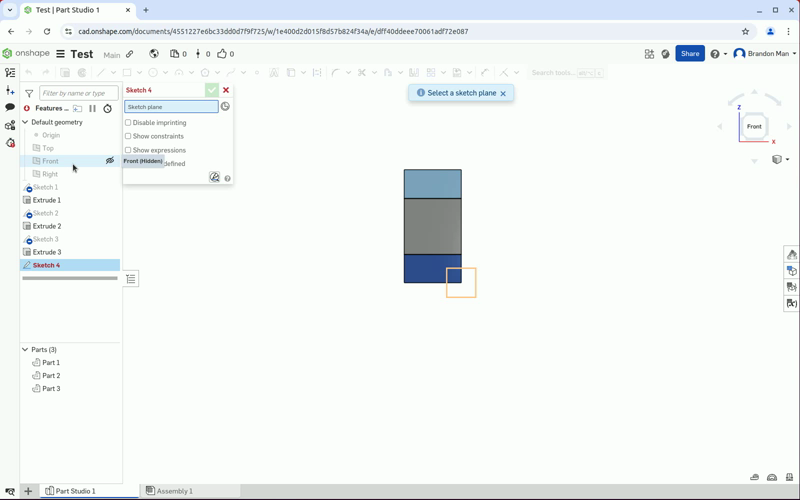
click(73, 163)
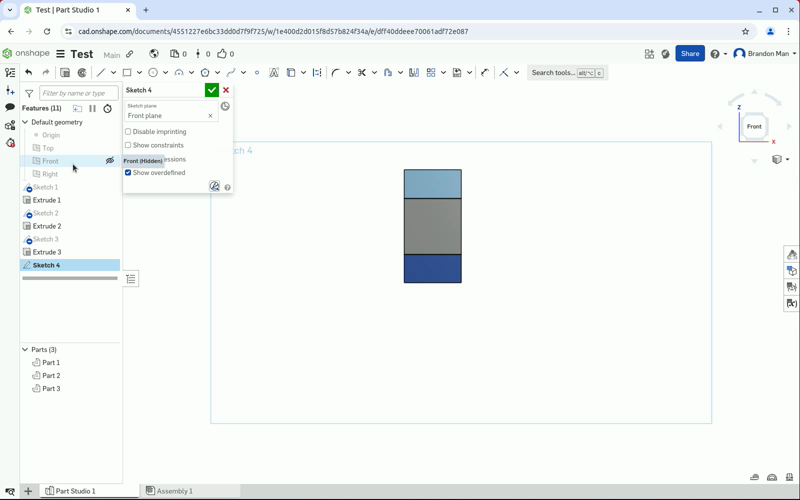
mouse_move(73, 352)
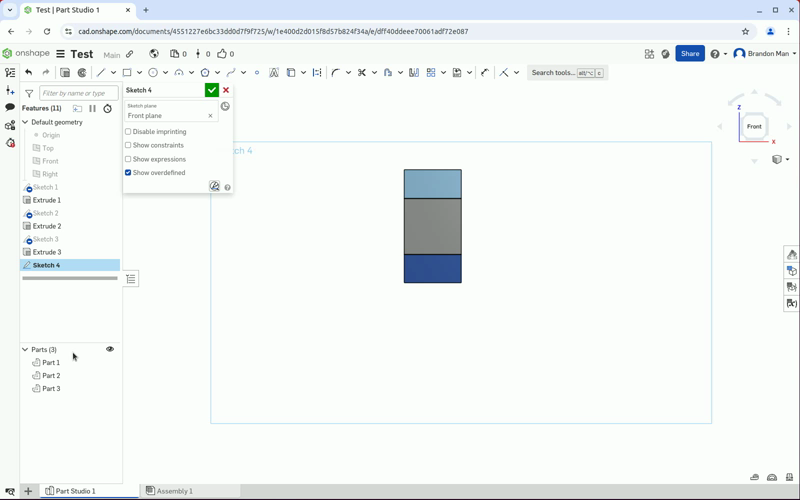
key(y)
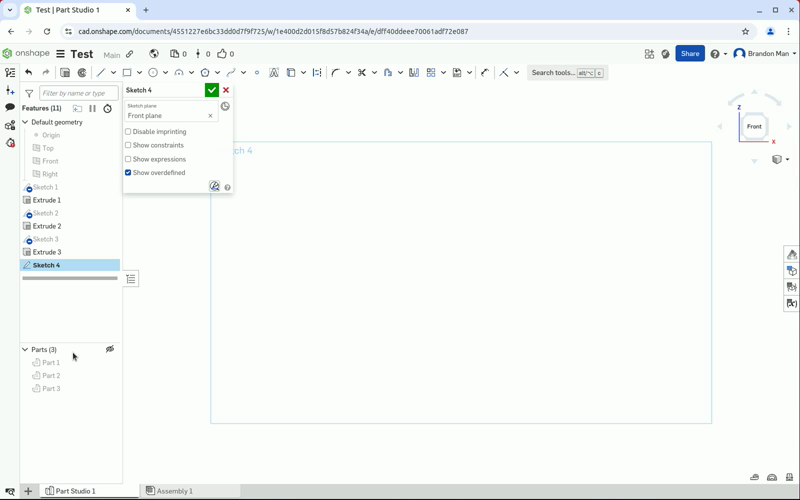
key(l)
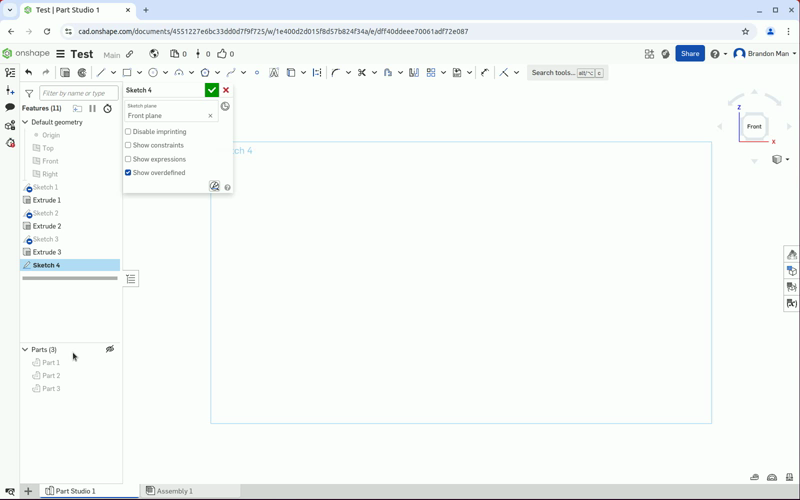
key_down(shift)
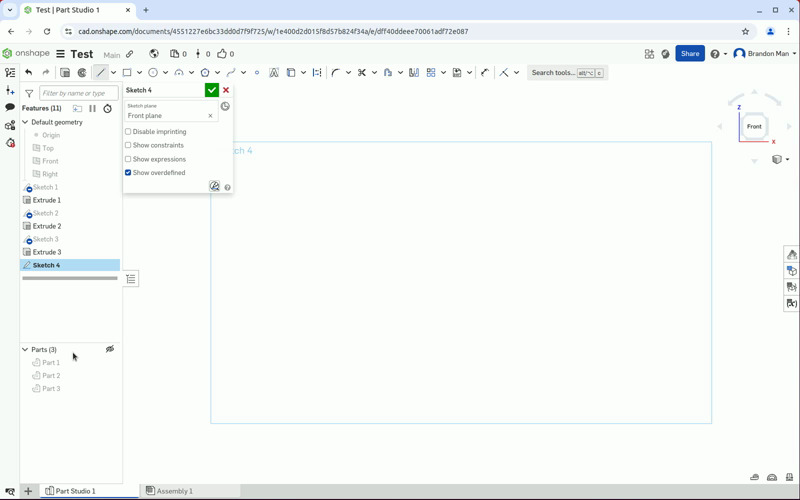
mouse_move(460, 282)
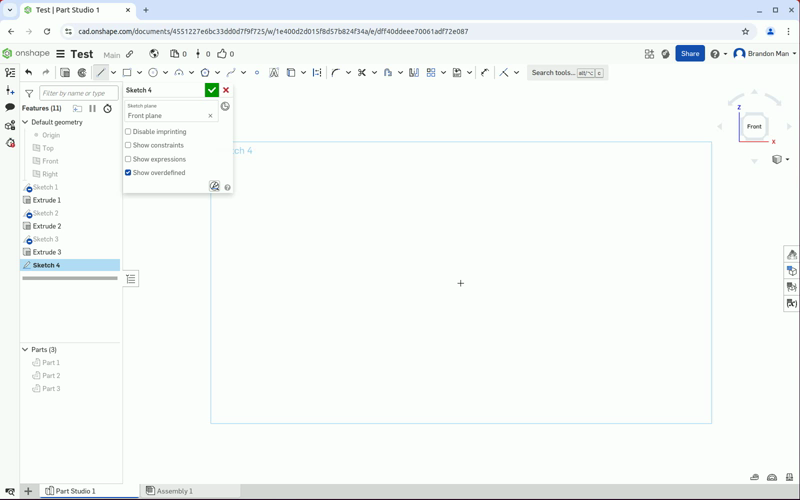
click(460, 282)
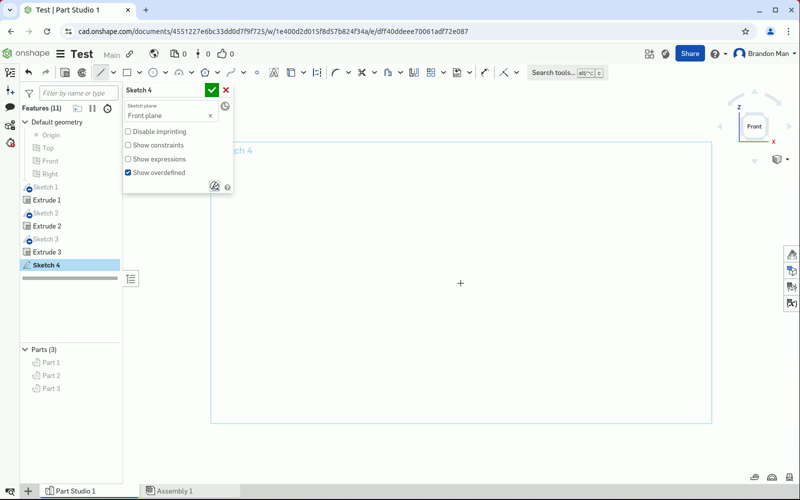
key_up(shift)
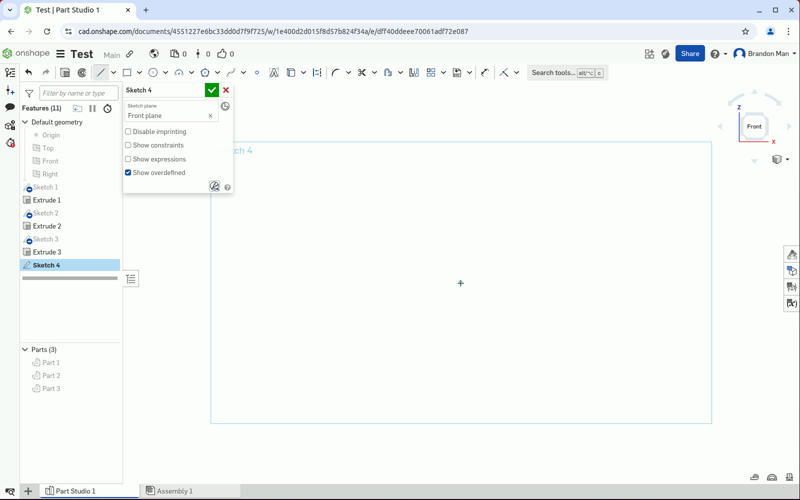
key_down(shift)
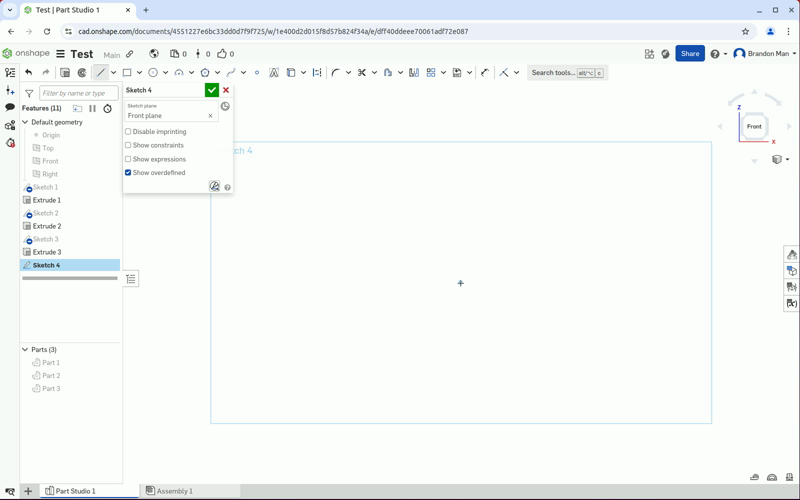
mouse_move(490, 282)
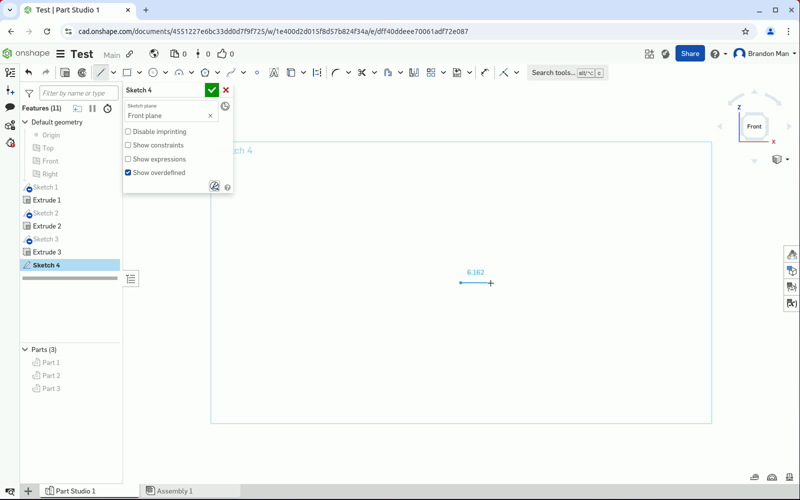
mouse_move(517, 282)
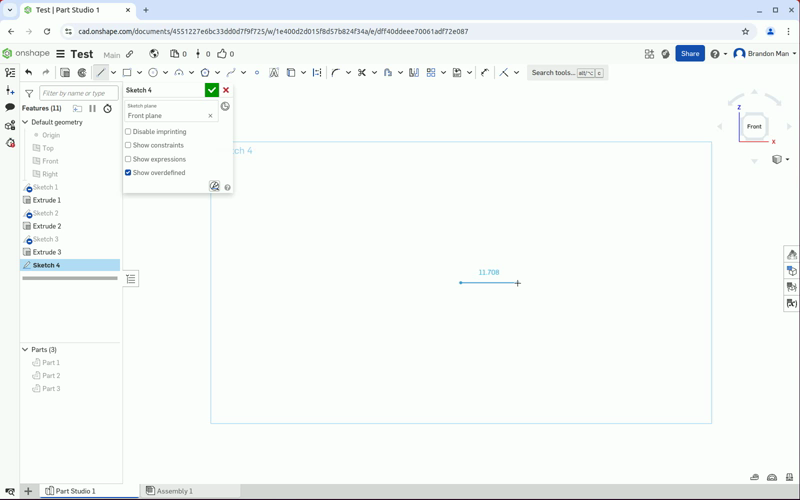
click(517, 282)
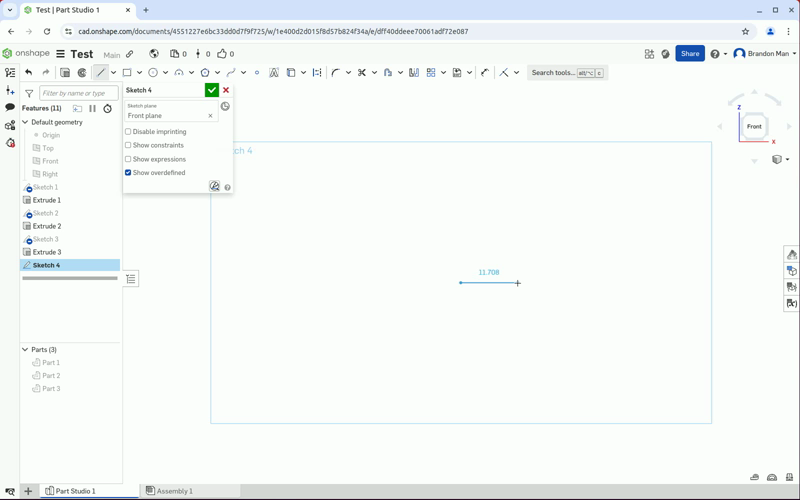
key_up(shift)
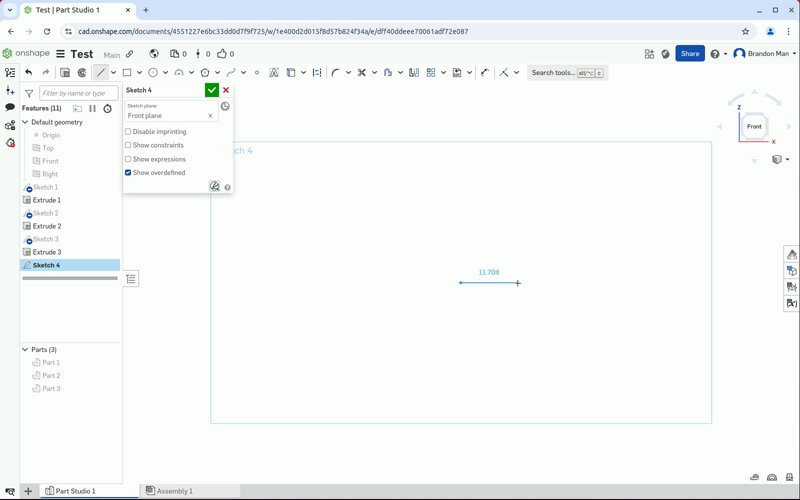
key(esc)
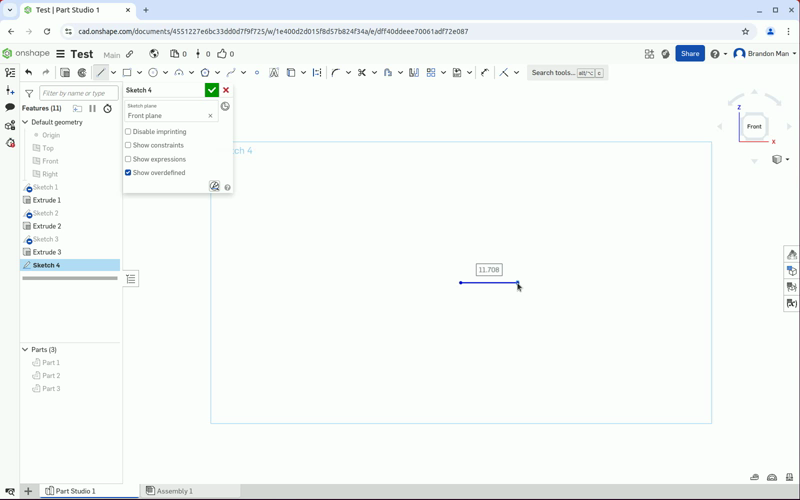
key(a)
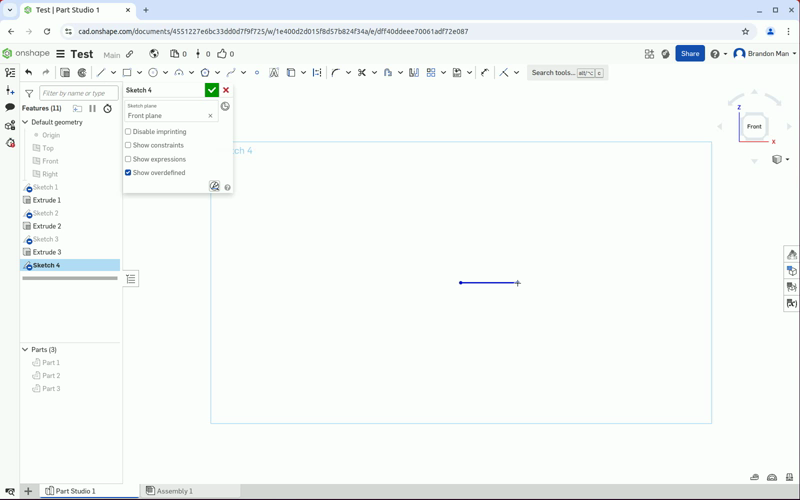
mouse_move(517, 282)
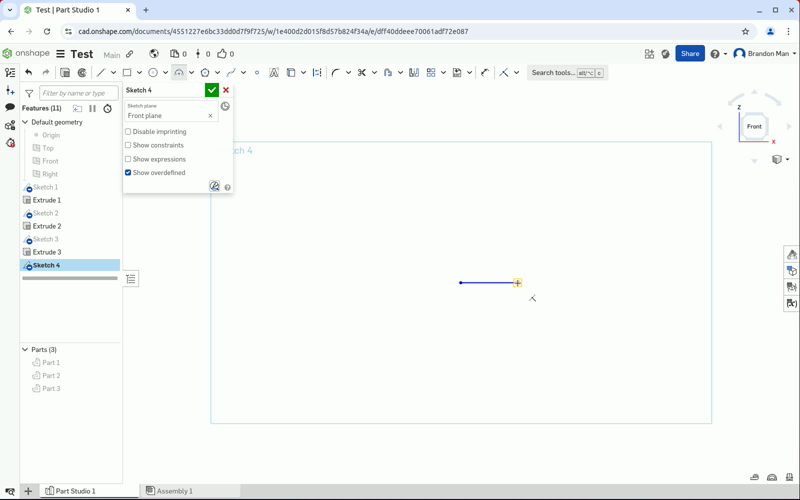
click(517, 282)
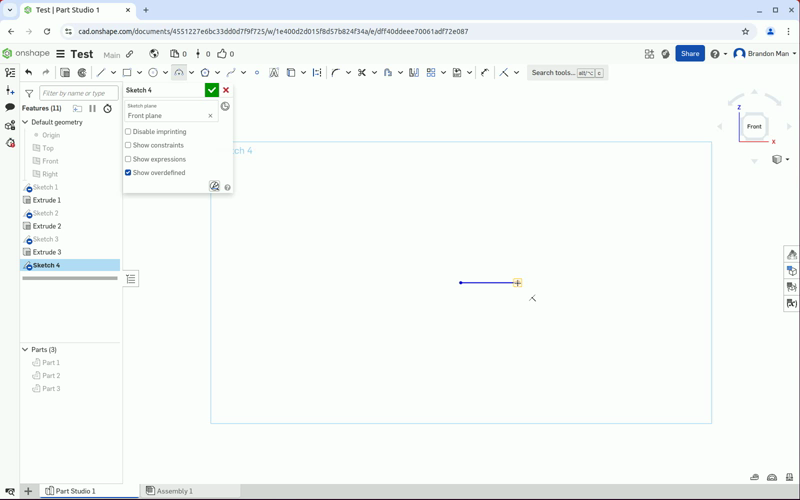
key_down(shift)
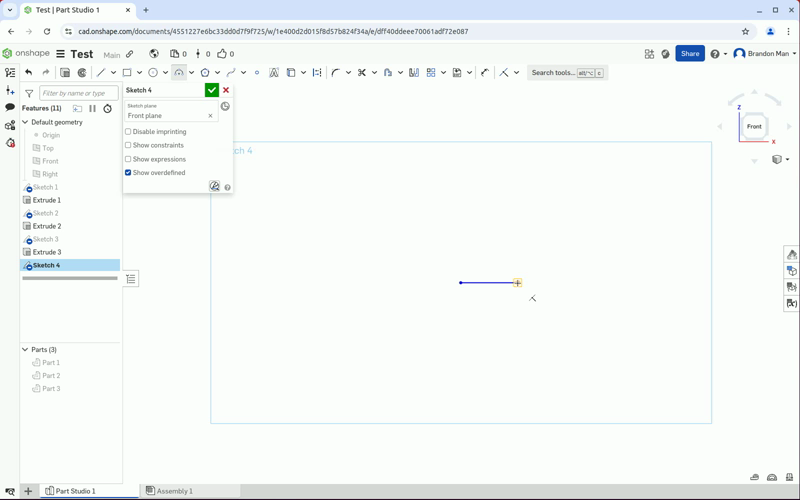
mouse_move(517, 170)
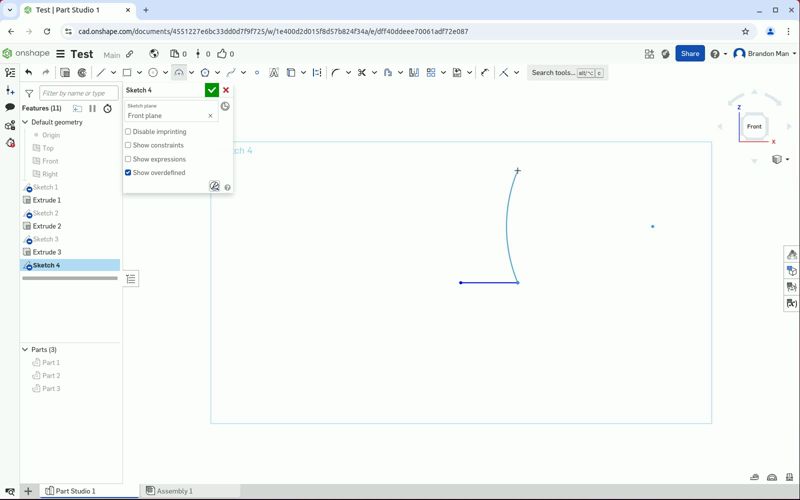
click(517, 170)
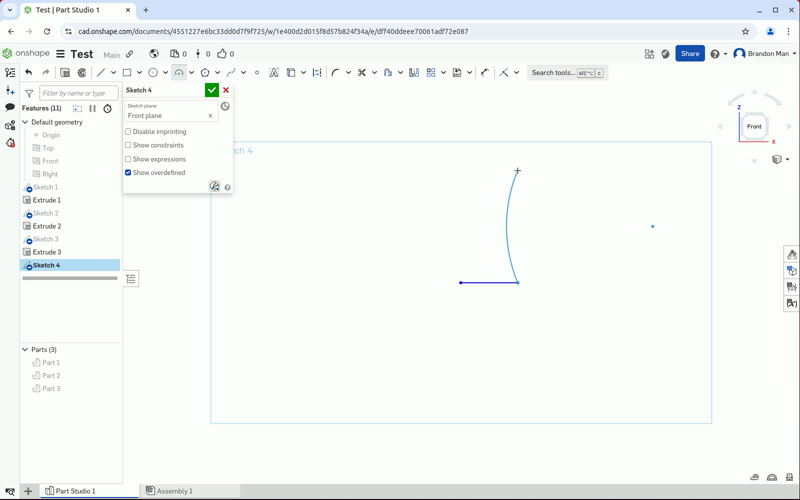
mouse_move(573, 226)
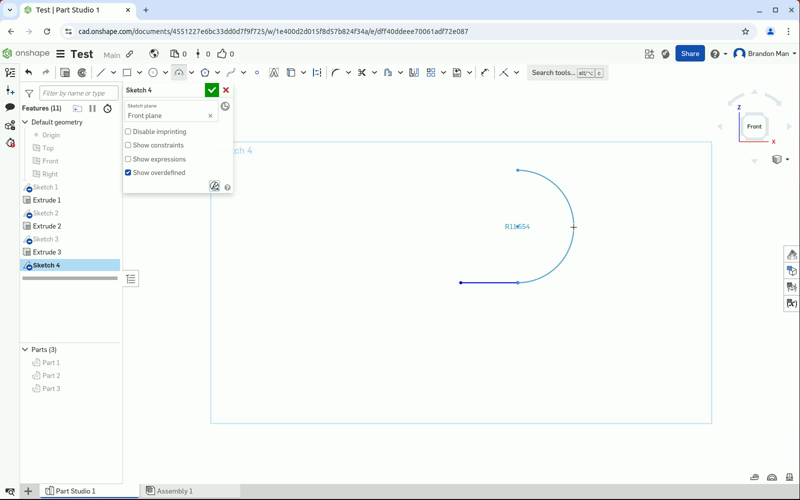
click(573, 226)
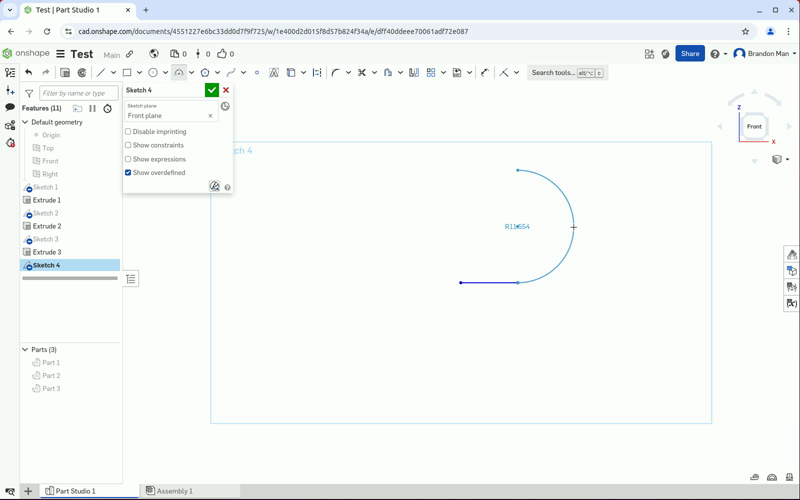
key_up(shift)
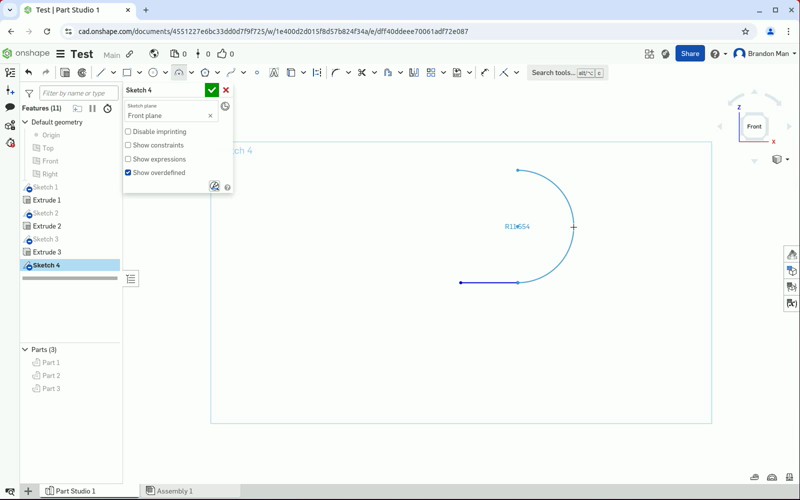
key(esc)
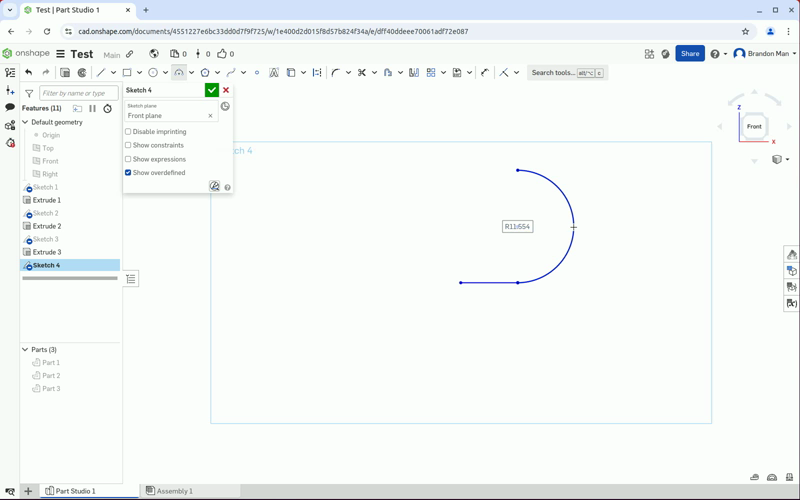
key(l)
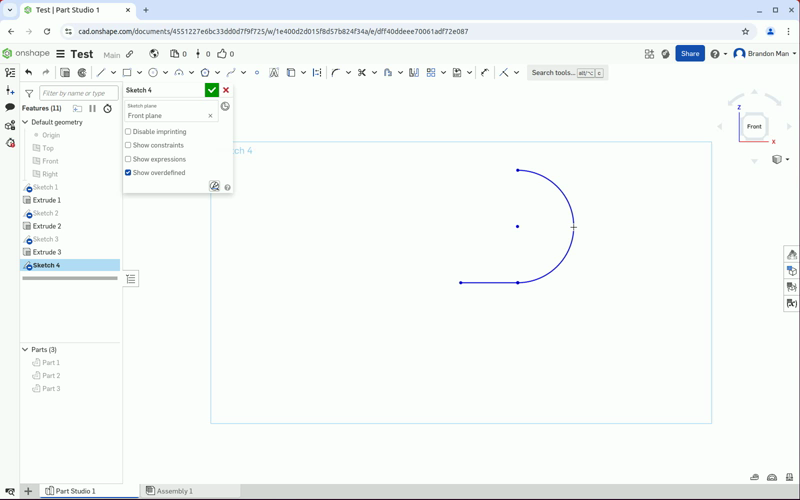
mouse_move(517, 170)
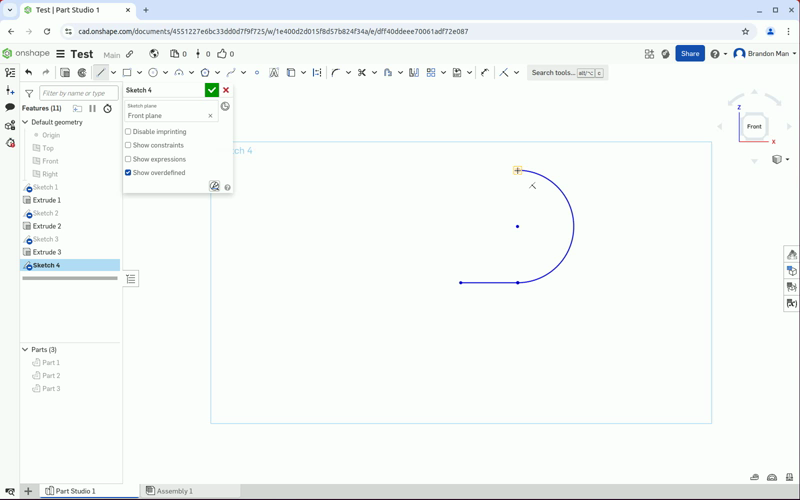
click(517, 170)
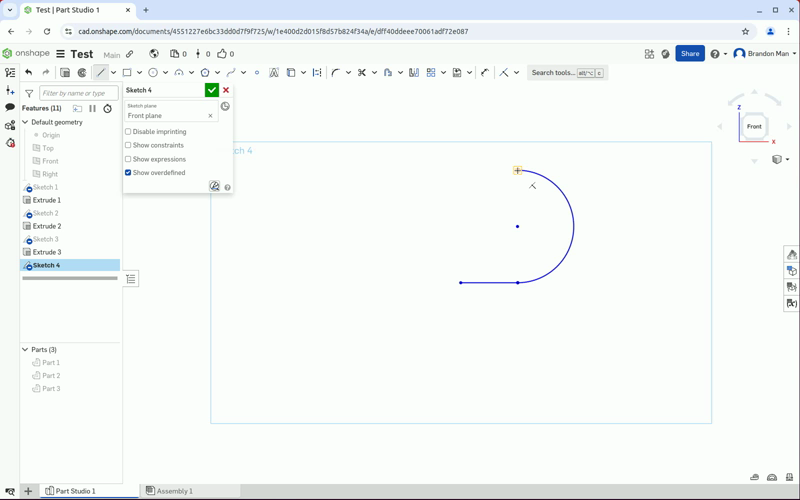
key_down(shift)
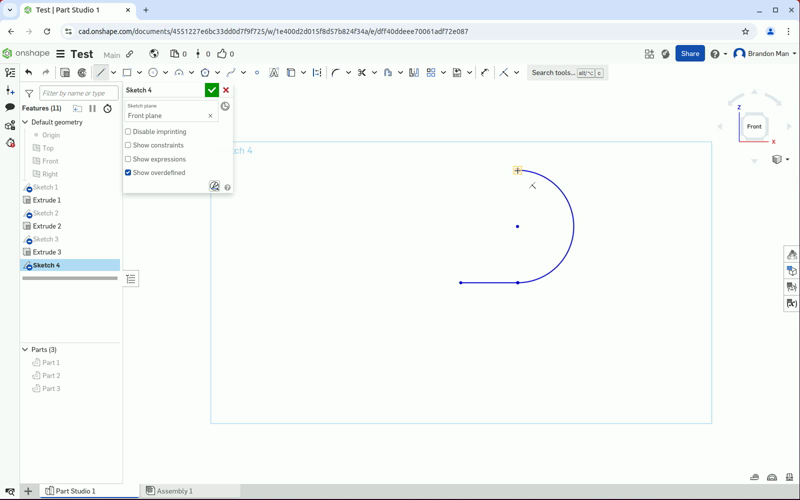
mouse_move(547, 170)
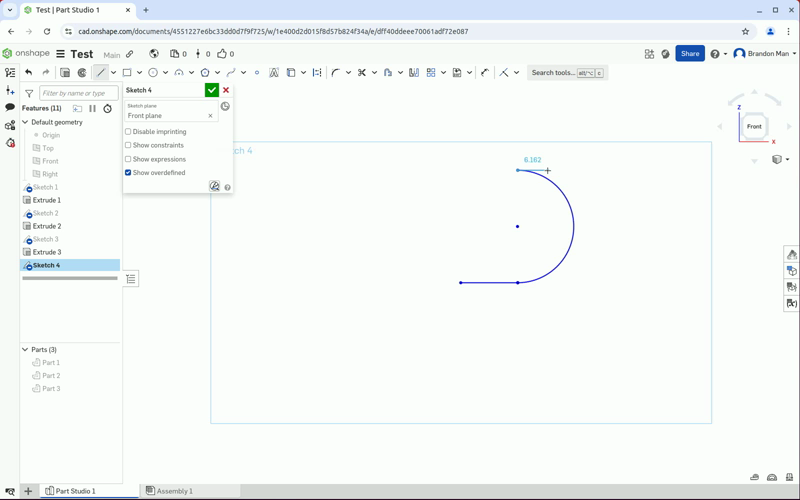
mouse_move(460, 170)
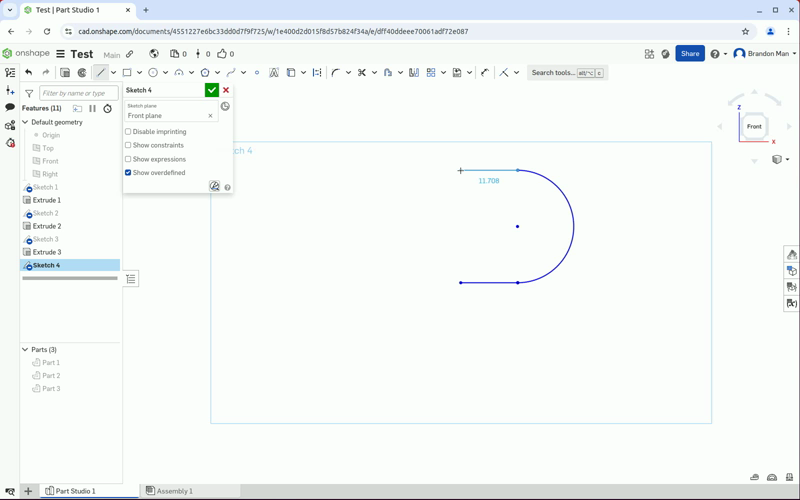
click(460, 170)
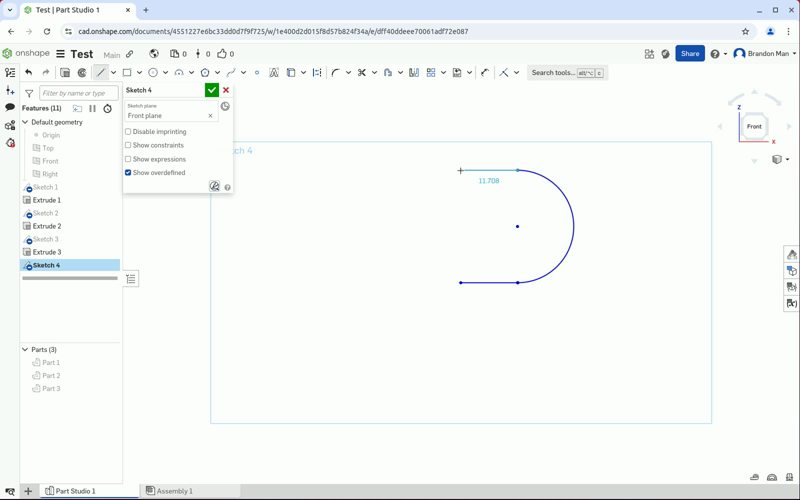
key_up(shift)
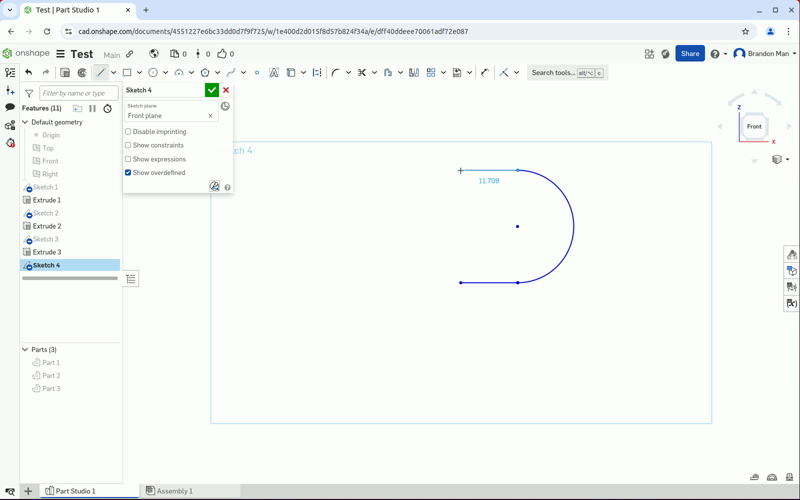
key_down(shift)
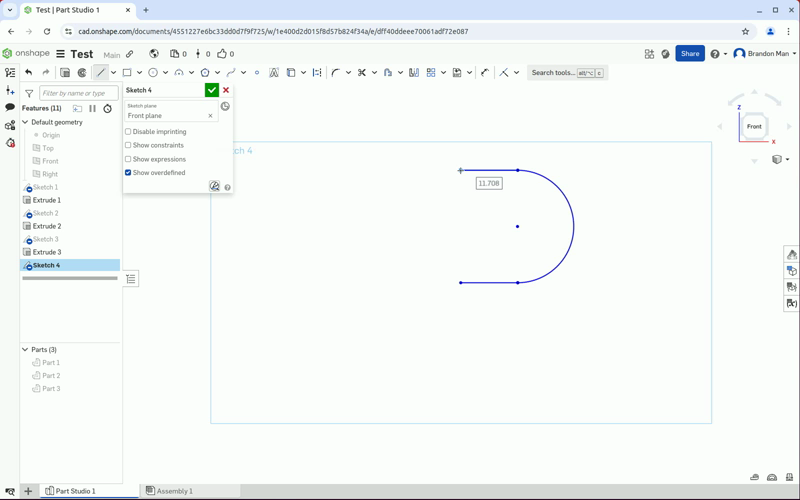
mouse_move(490, 170)
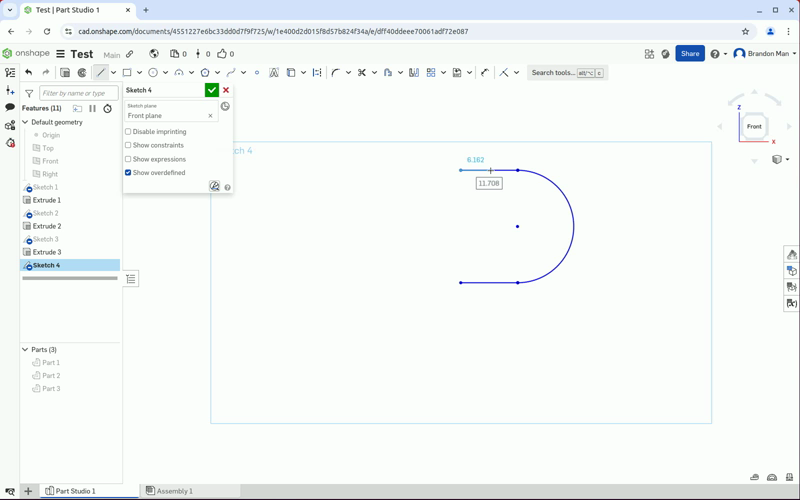
mouse_move(460, 198)
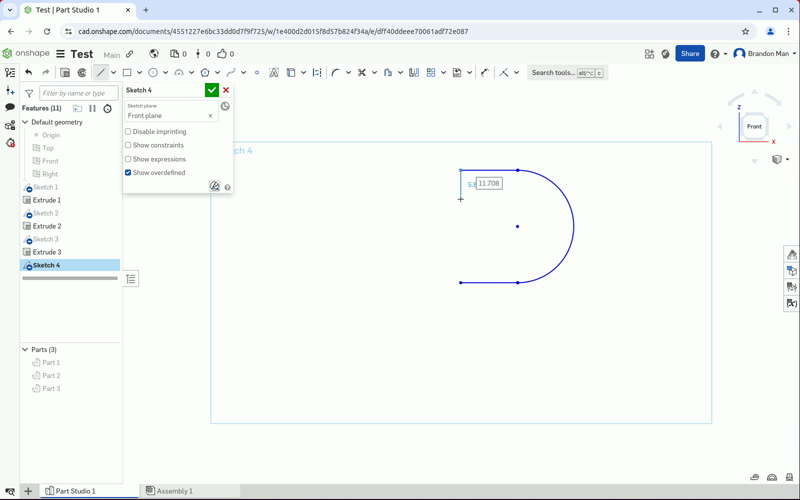
click(460, 198)
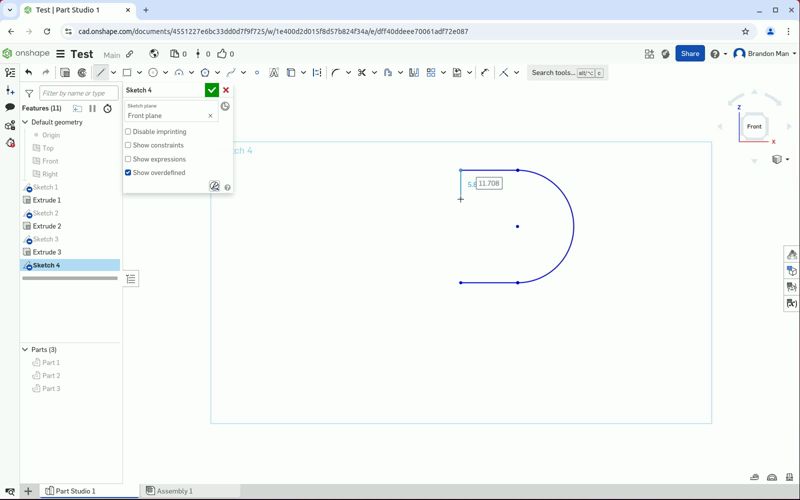
key_up(shift)
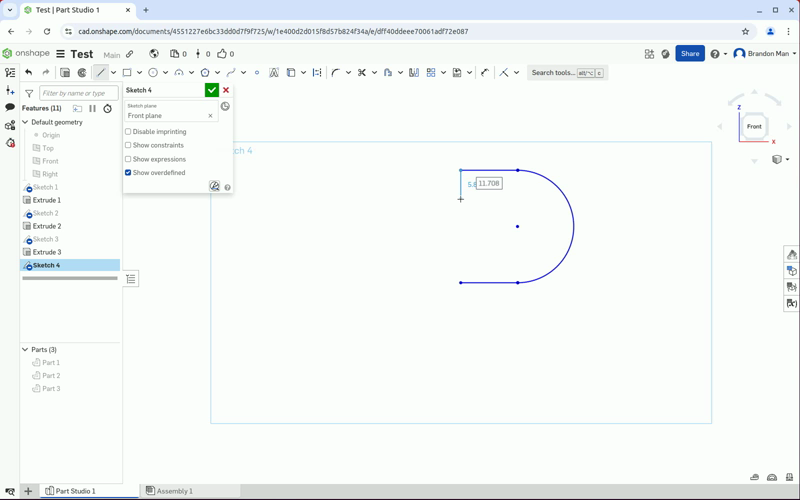
key_down(shift)
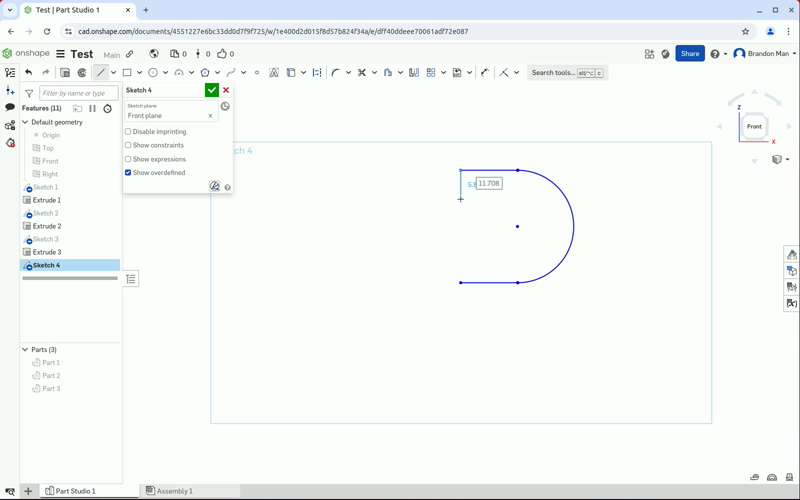
mouse_move(490, 198)
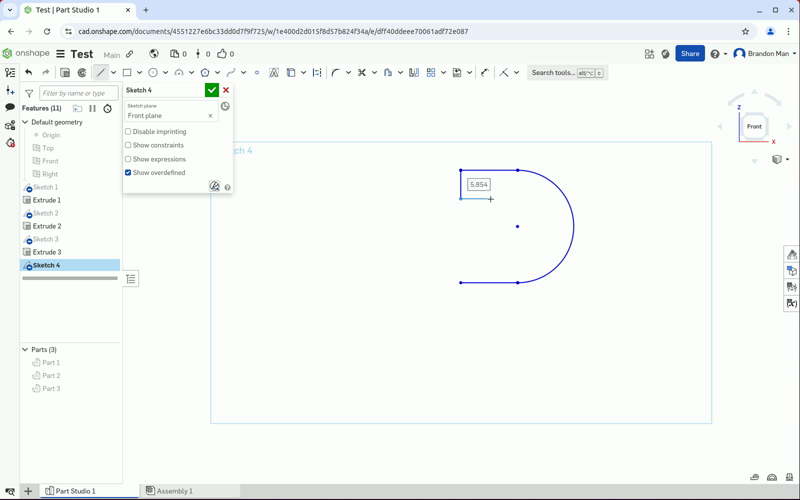
mouse_move(460, 254)
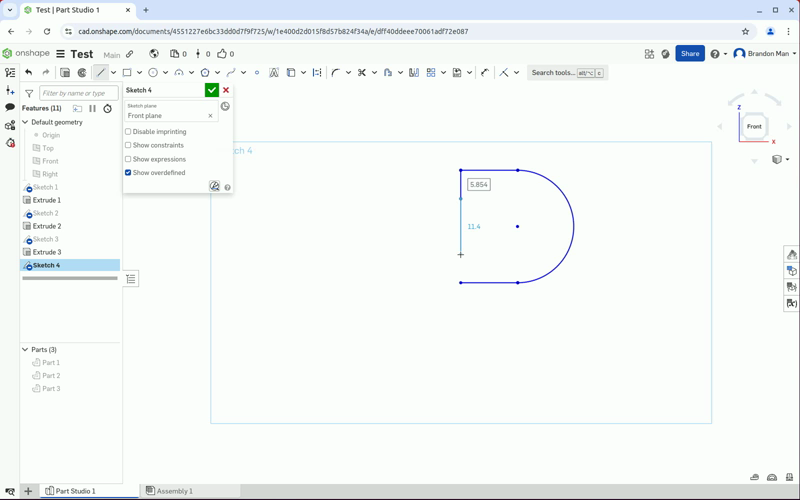
click(460, 254)
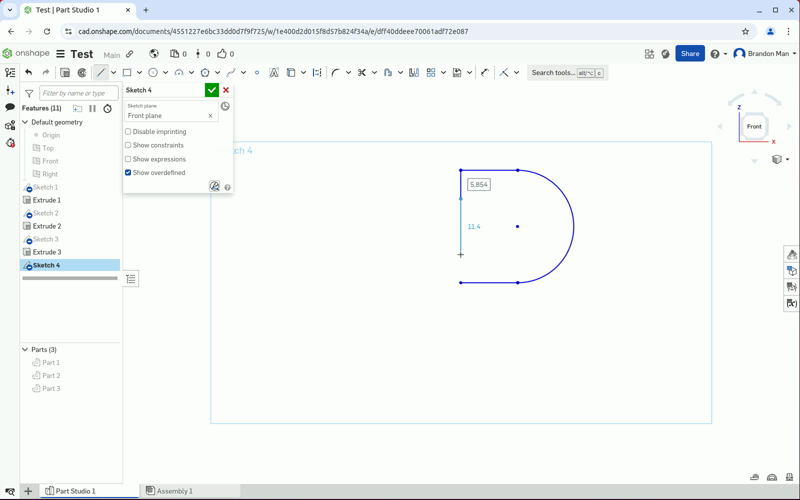
key_up(shift)
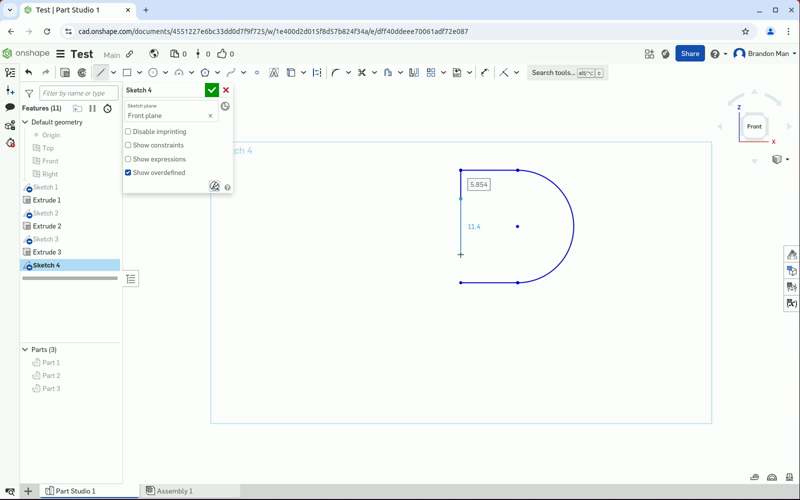
mouse_move(490, 254)
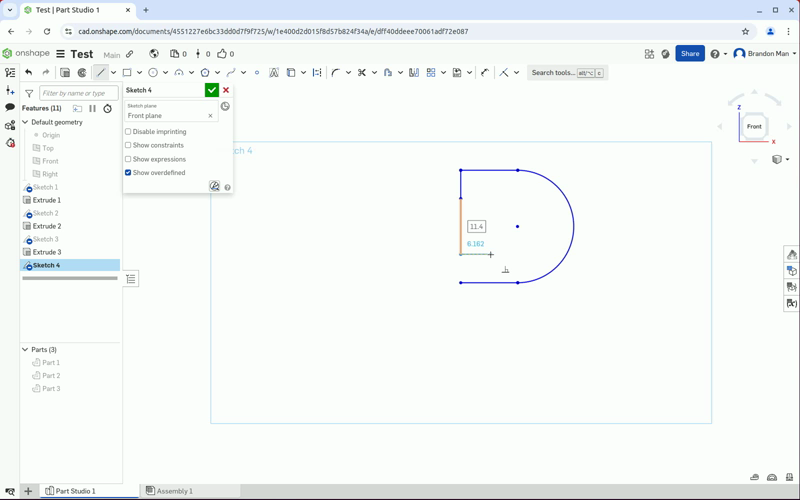
key_down(shift)
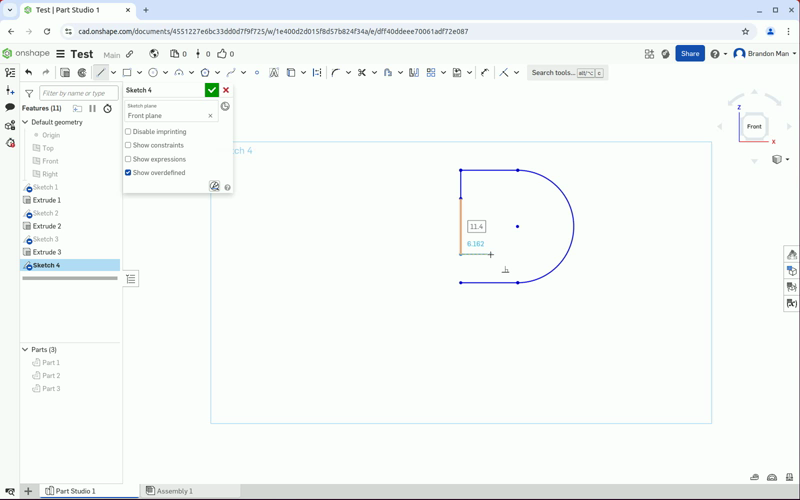
mouse_move(460, 282)
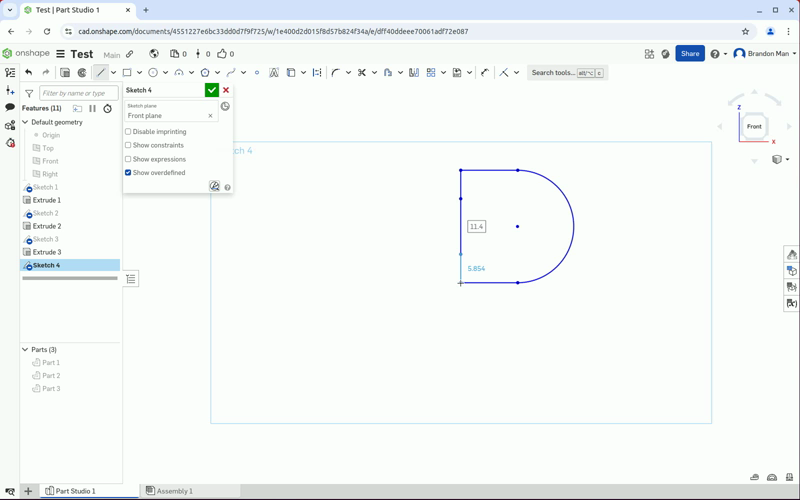
key_up(shift)
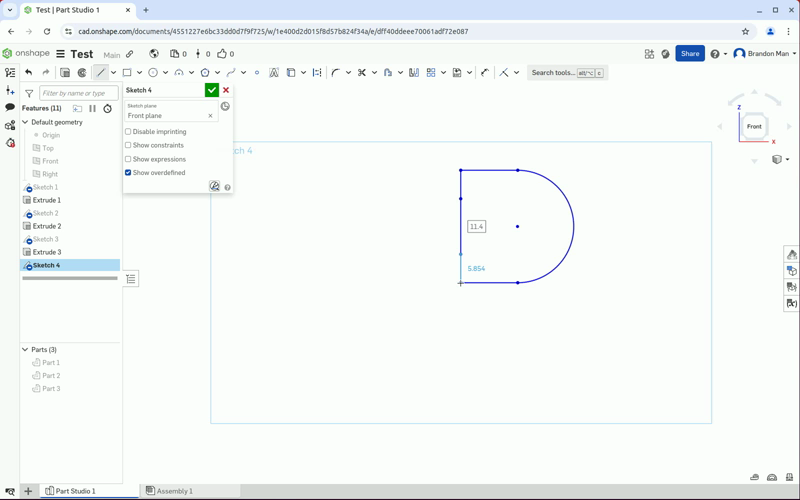
click(460, 282)
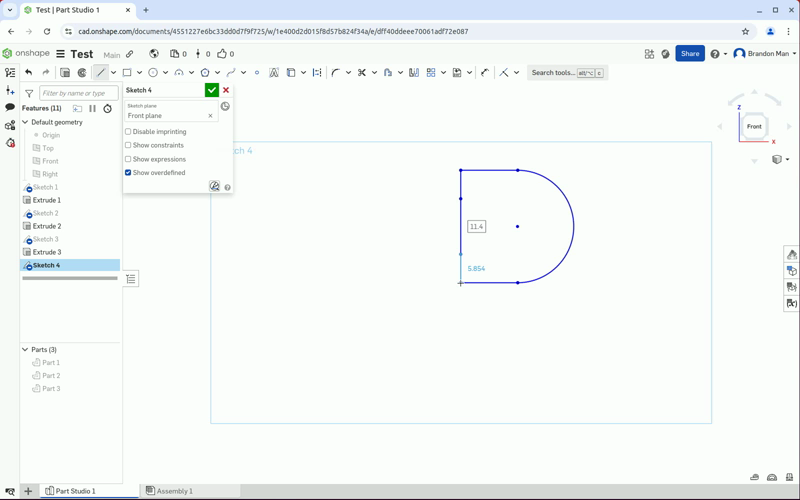
key(esc)
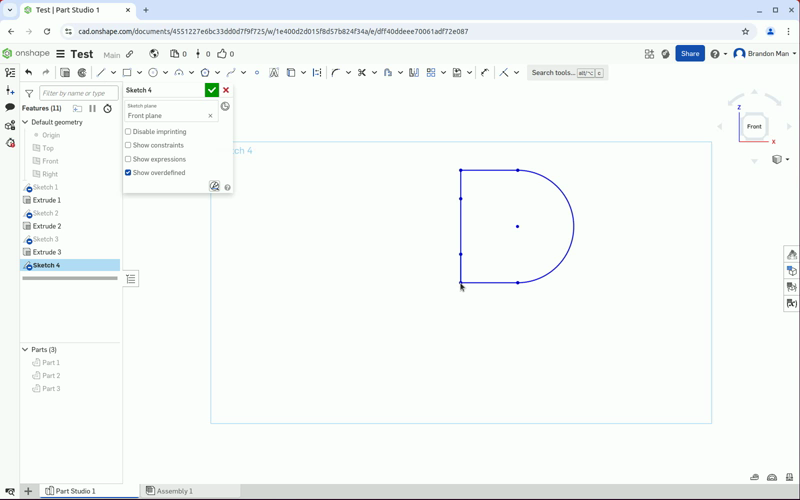
key(c)
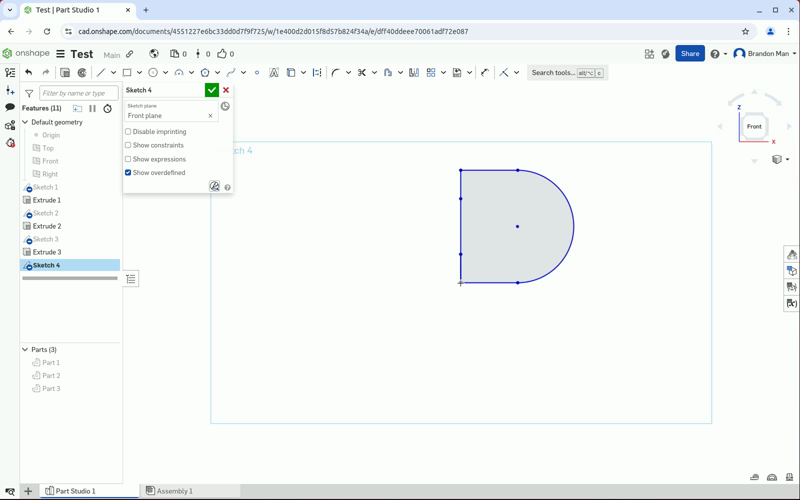
key_down(shift)
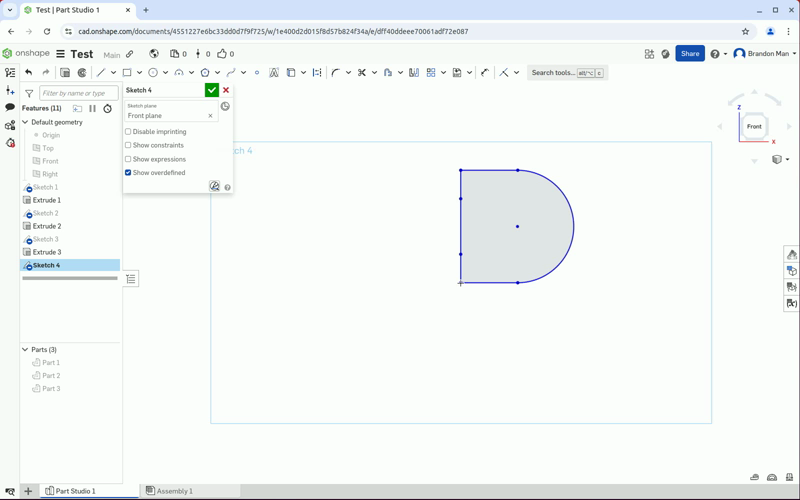
mouse_move(517, 226)
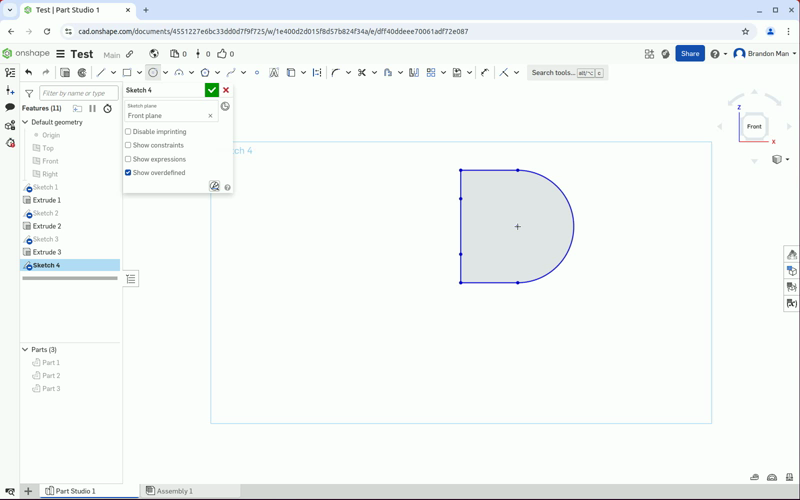
scroll(6)
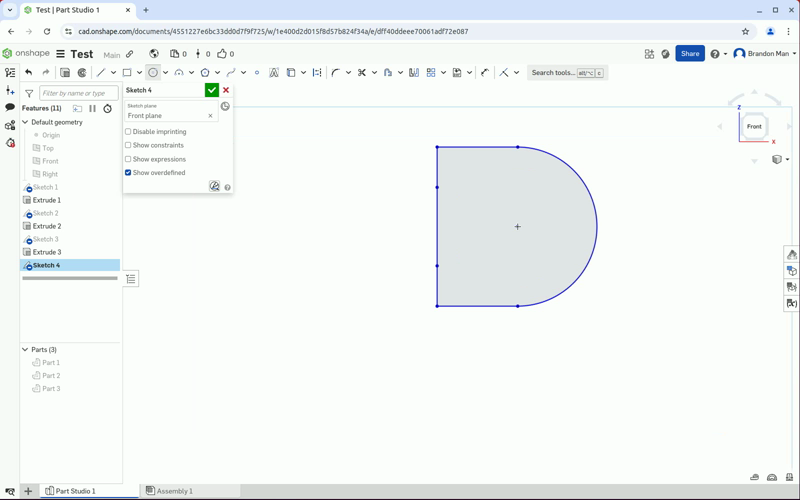
scroll(6)
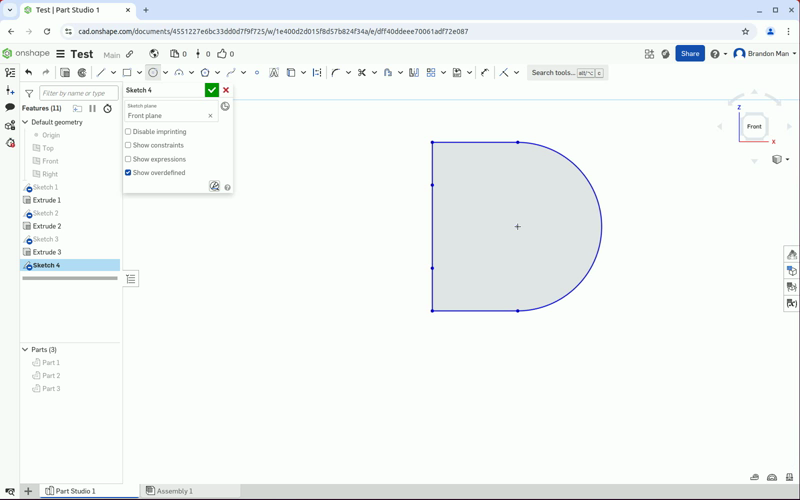
scroll(6)
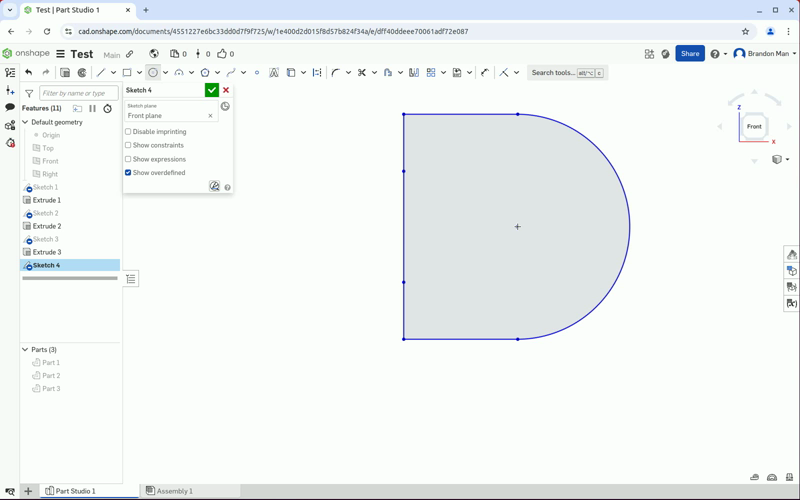
scroll(6)
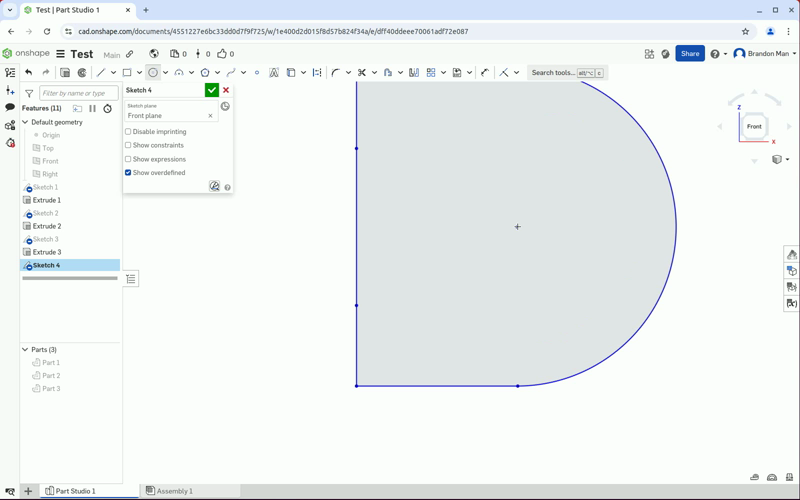
scroll(6)
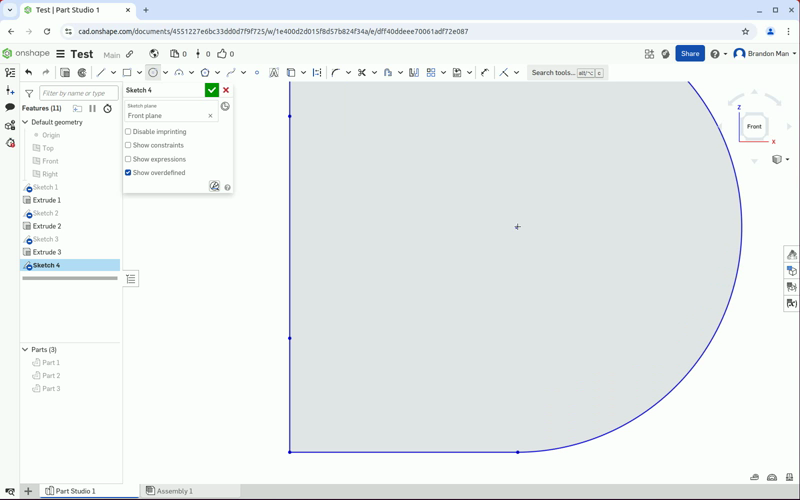
scroll(6)
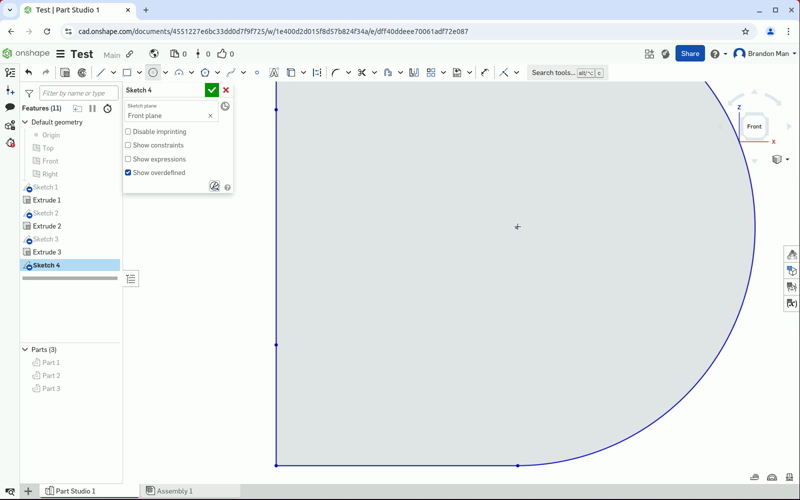
scroll(6)
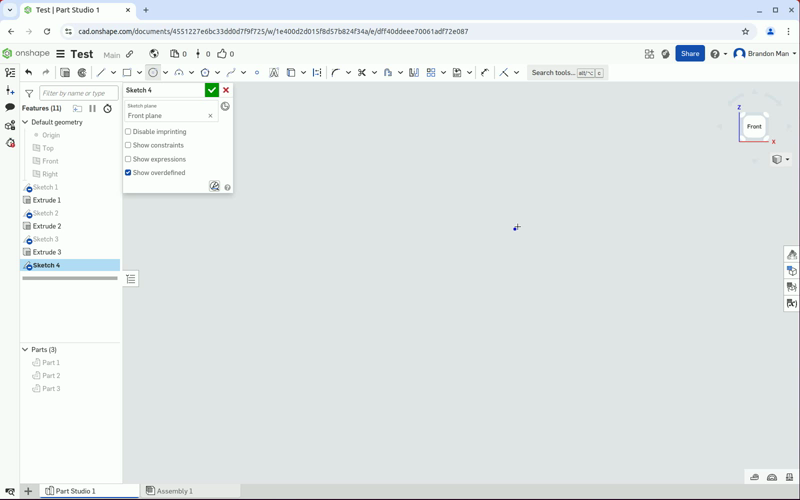
click(517, 226)
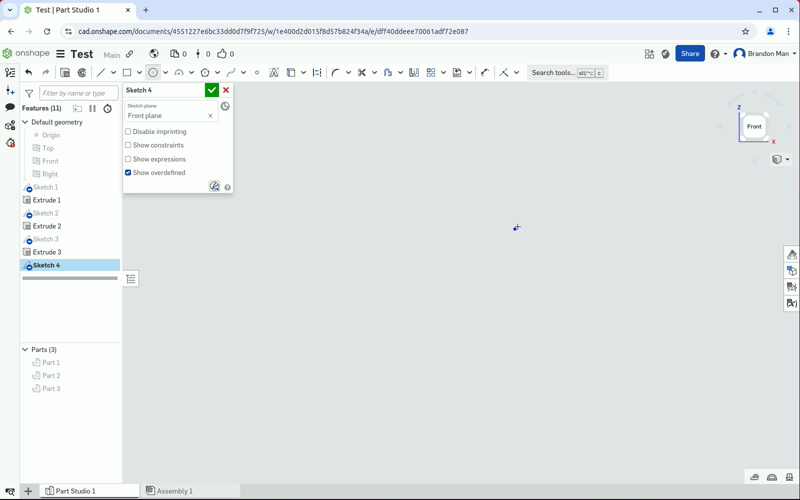
scroll(-6)
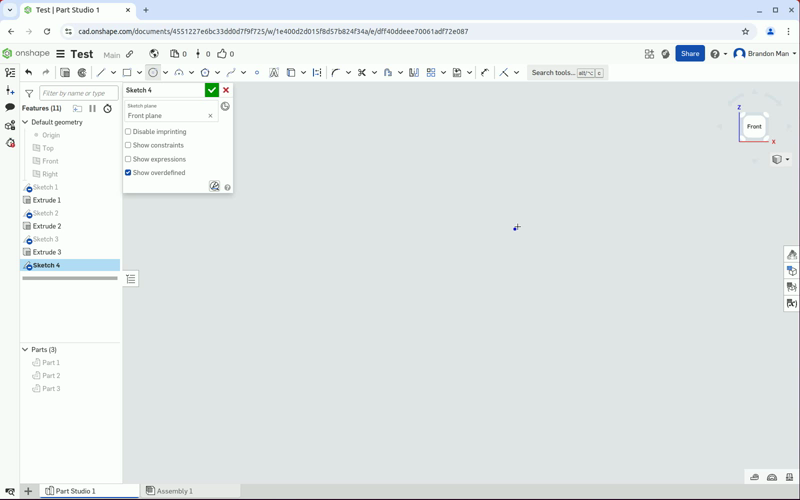
scroll(-6)
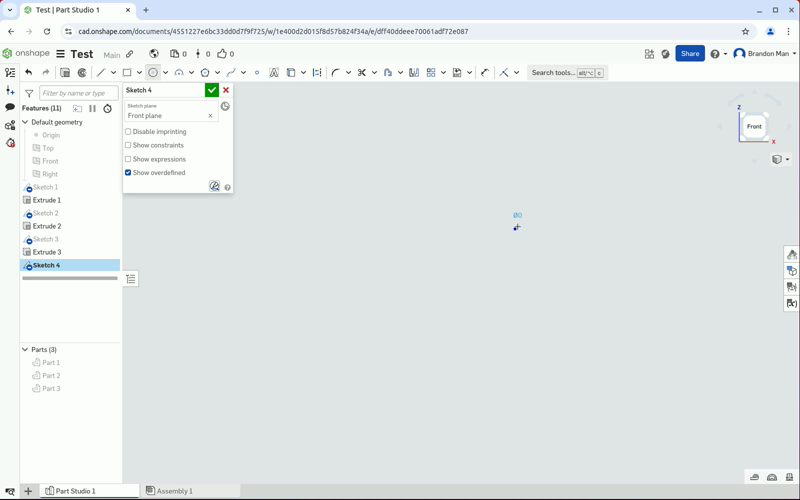
scroll(-6)
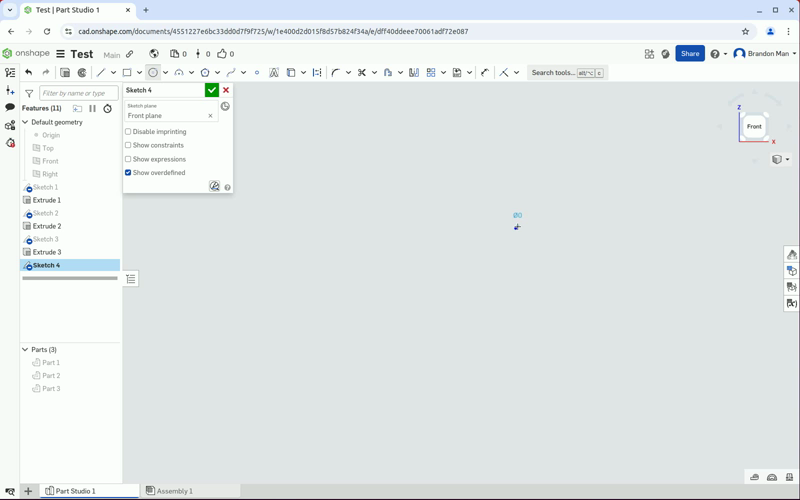
scroll(-6)
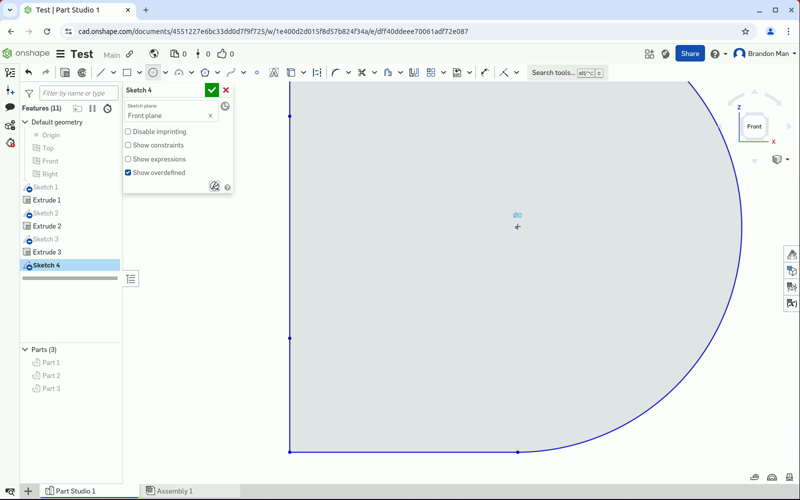
scroll(-6)
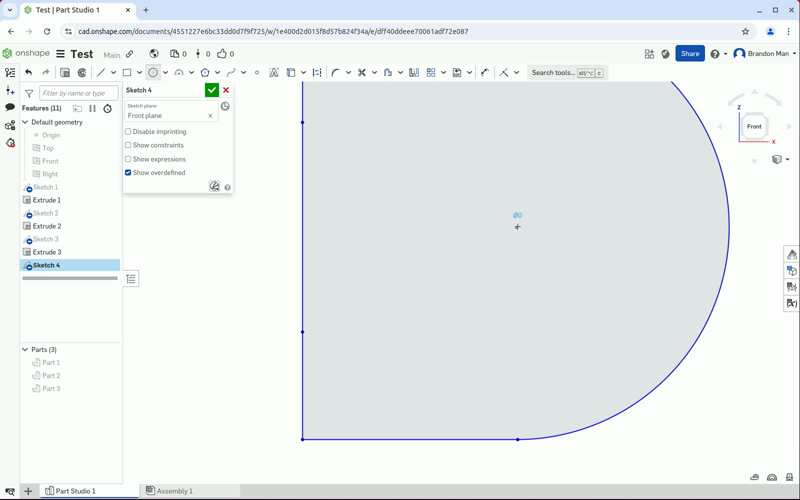
scroll(-6)
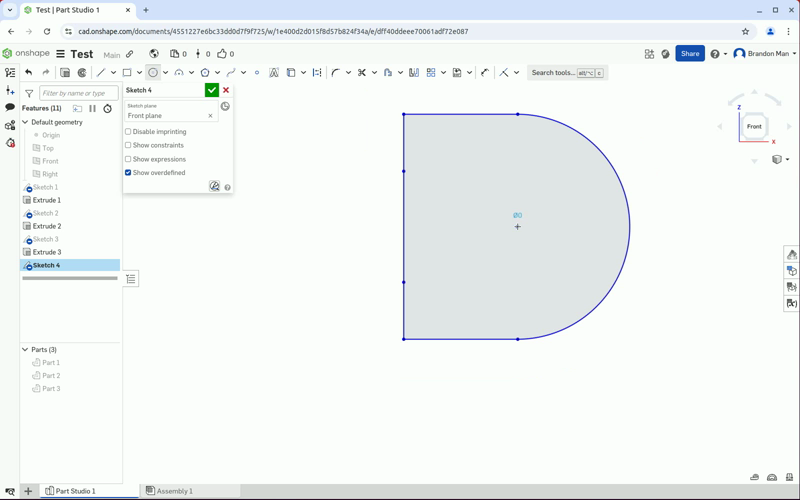
scroll(-6)
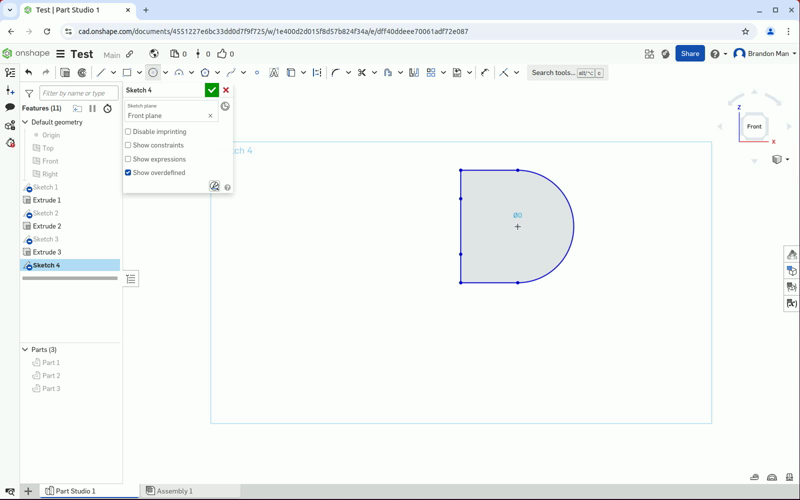
key_up(shift)
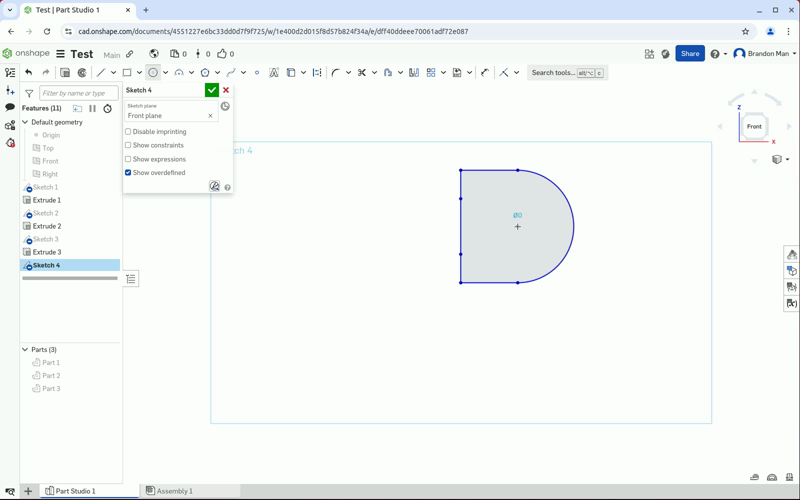
mouse_move(546, 226)
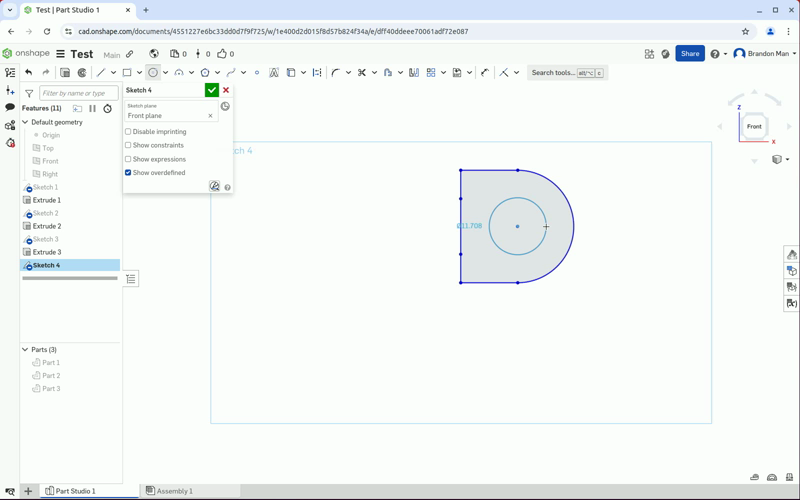
click(546, 226)
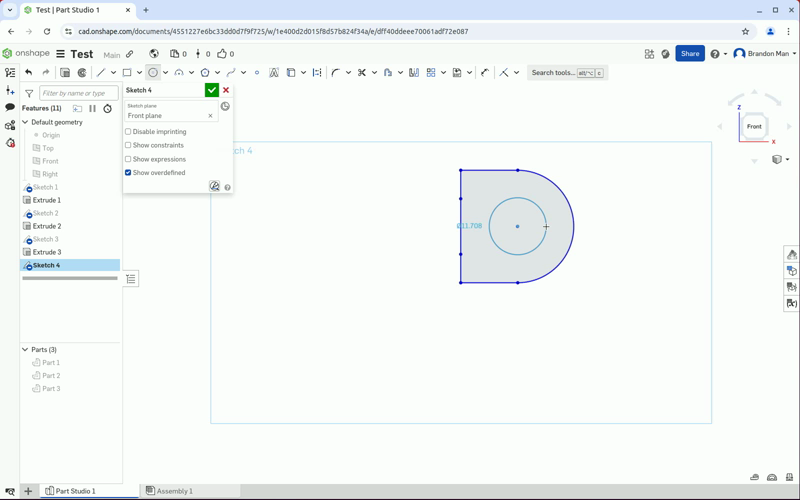
key(esc)
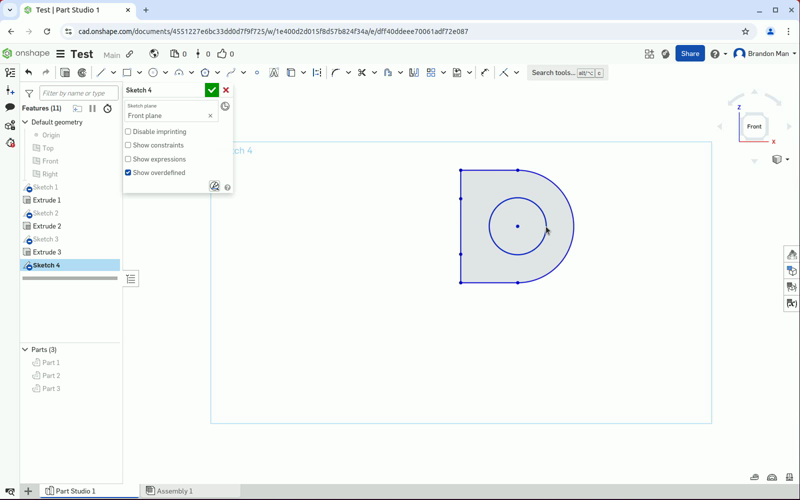
mouse_move(517, 268)
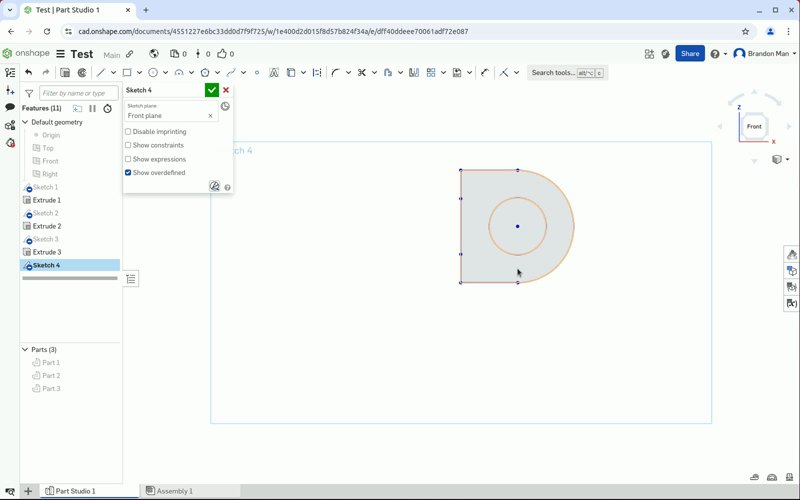
click(517, 268)
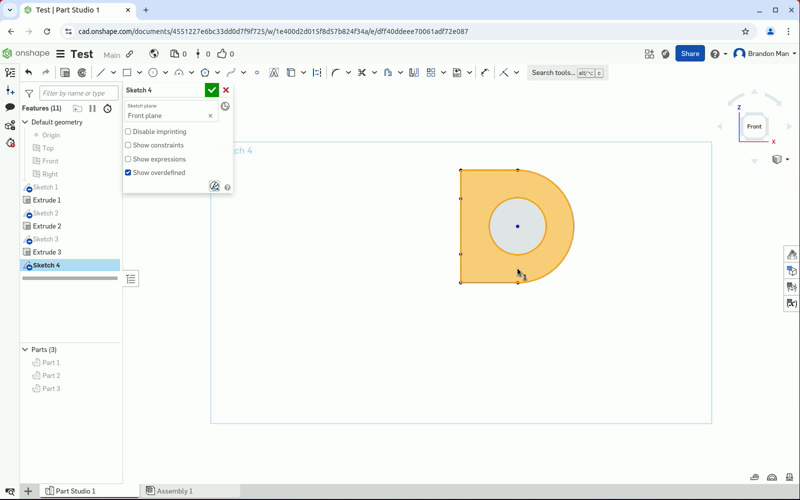
mouse_move(73, 352)
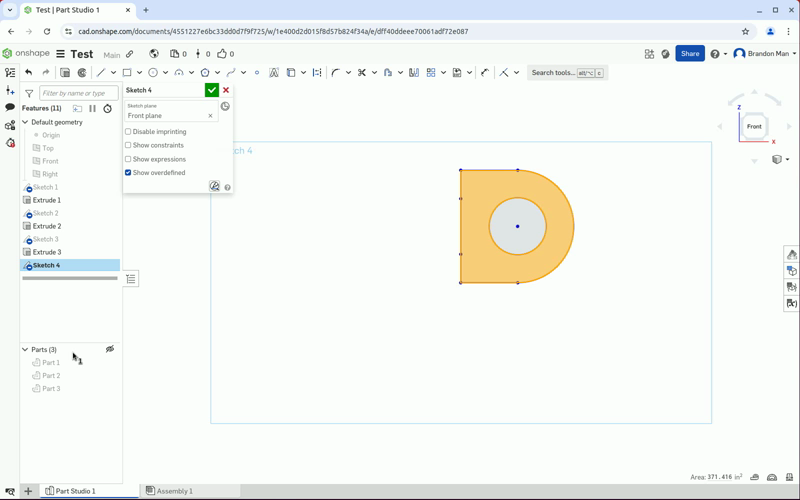
key(shift+y)
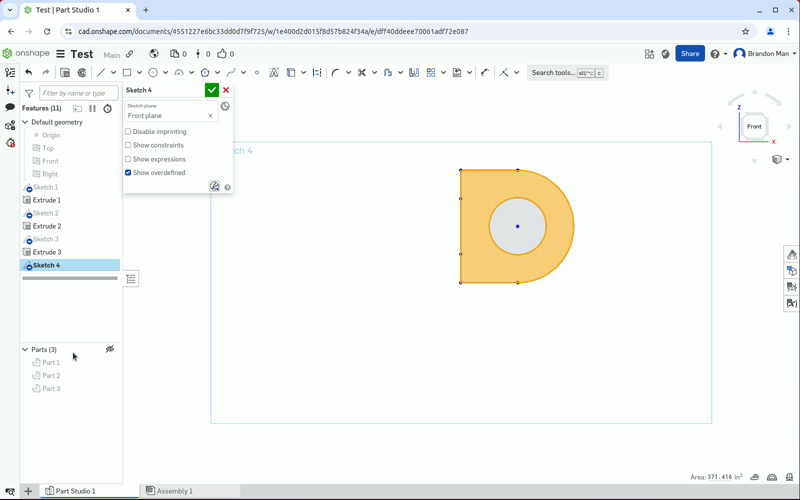
key(shift+e)
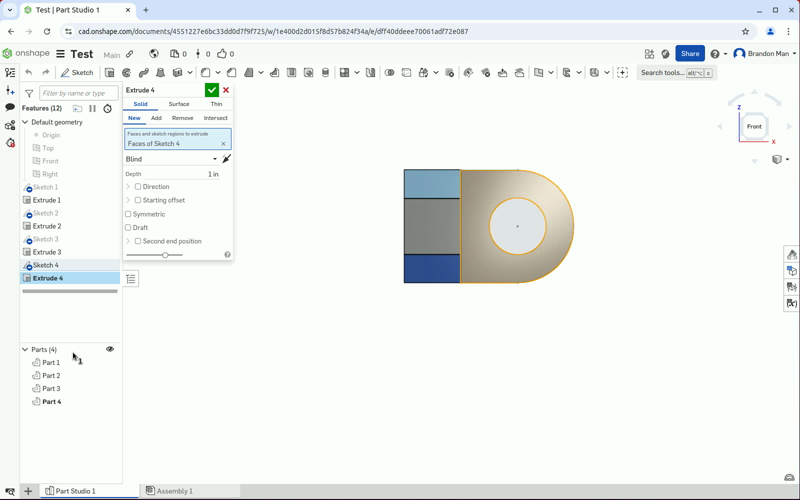
mouse_move(143, 106)
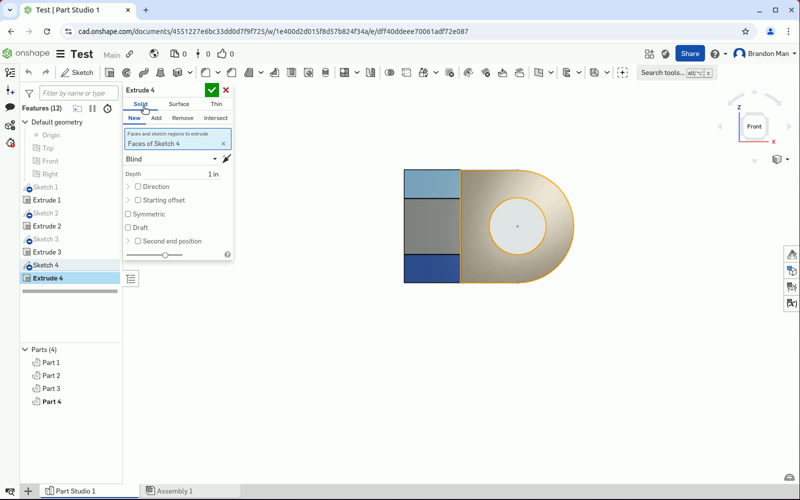
click(143, 106)
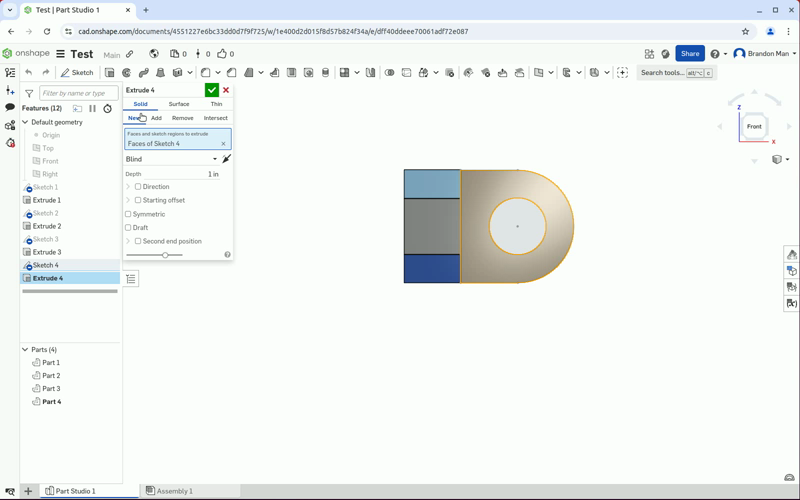
mouse_move(137, 120)
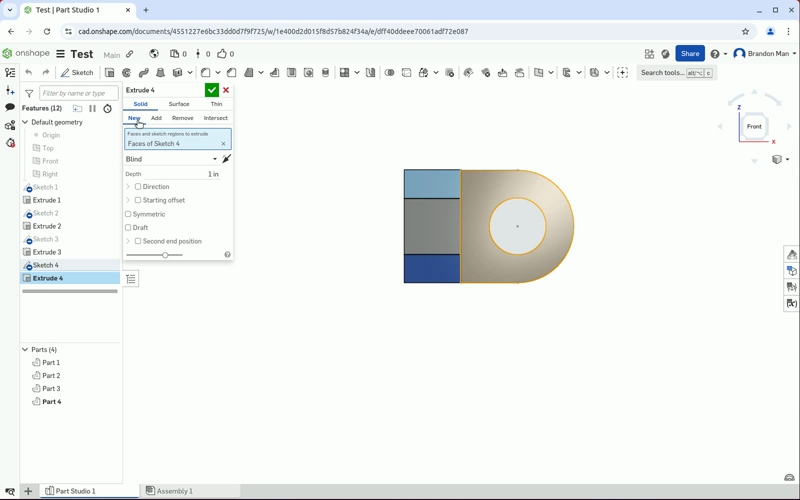
click(137, 120)
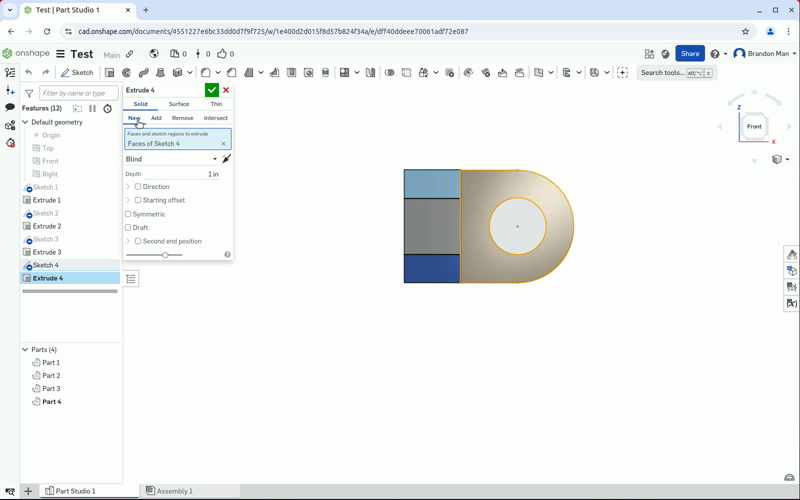
key(tab, 4)
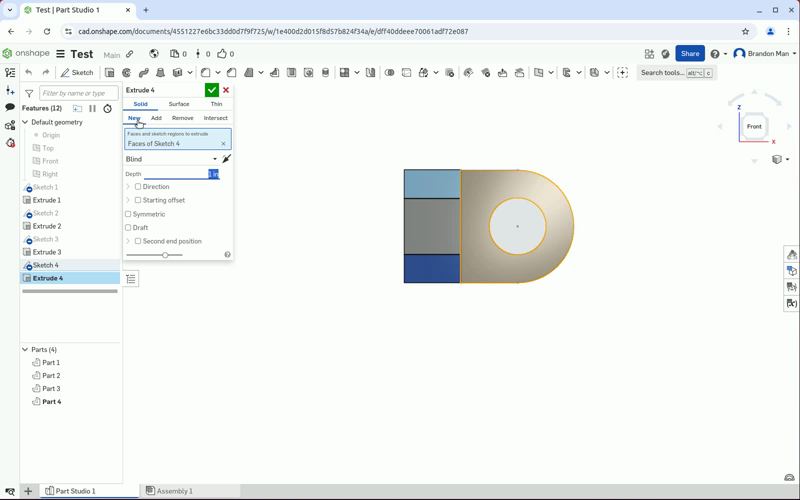
text(-11.554)
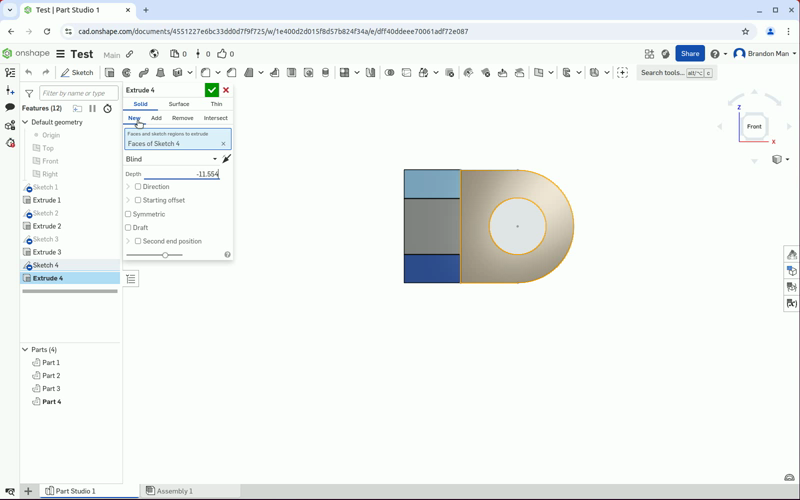
key(enter)
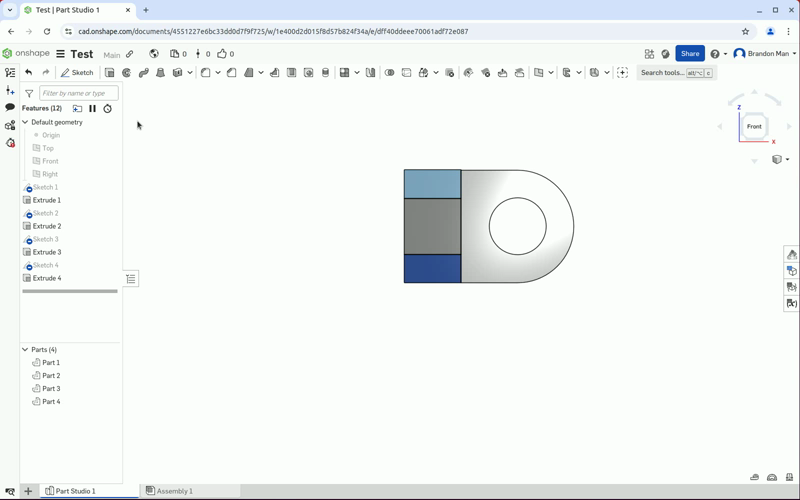
key(shift+h)
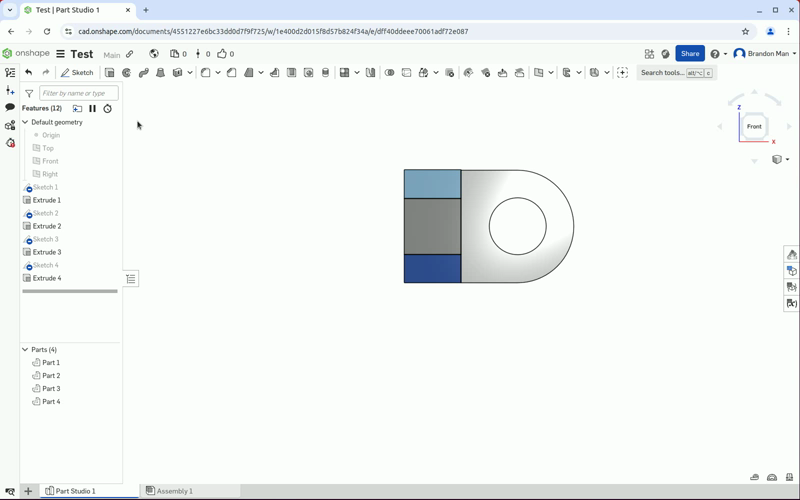
key(shift+h)
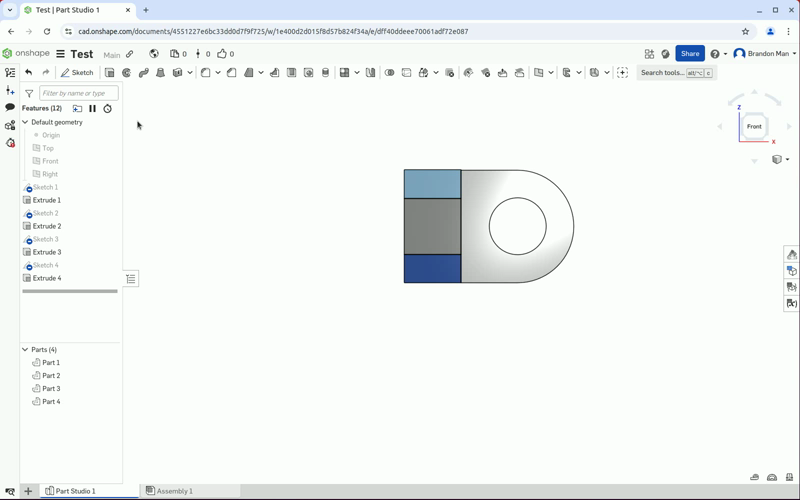
mouse_move(73, 189)
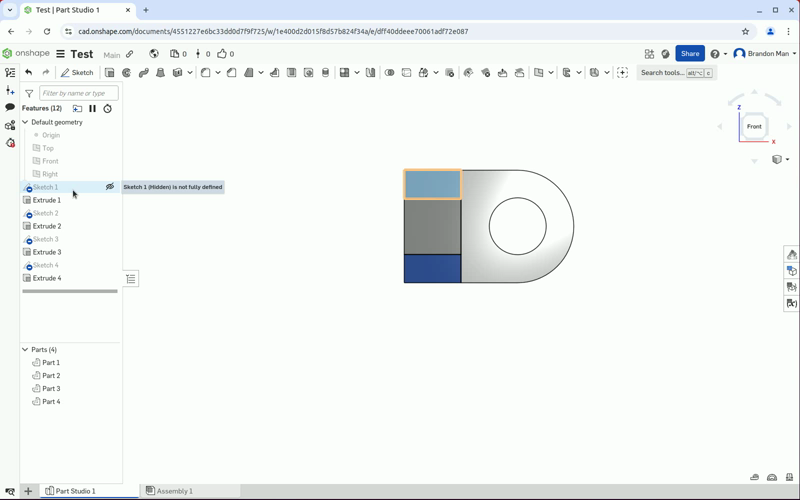
click(73, 189)
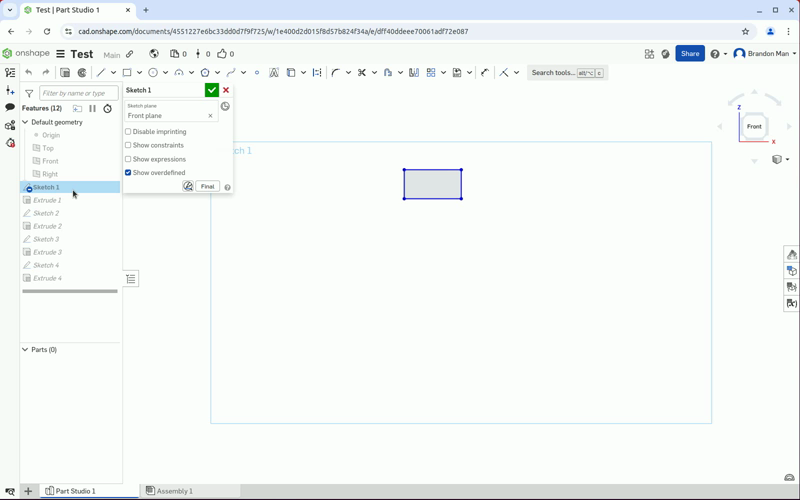
mouse_move(229, 92)
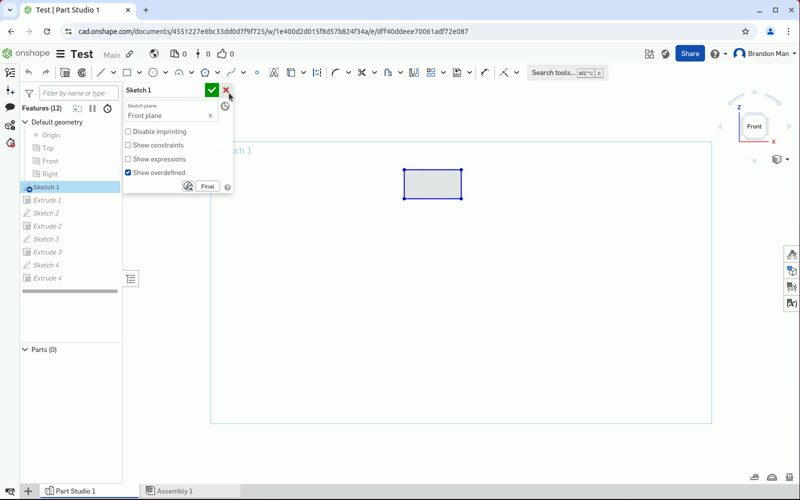
click(229, 92)
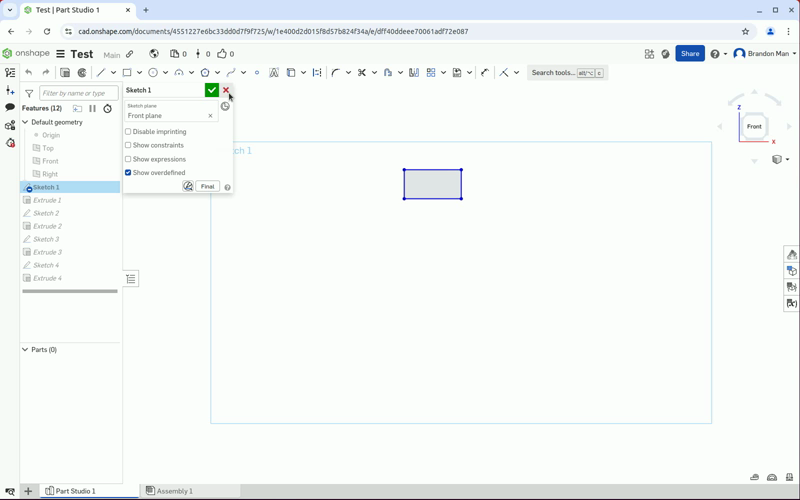
key(shift+s)
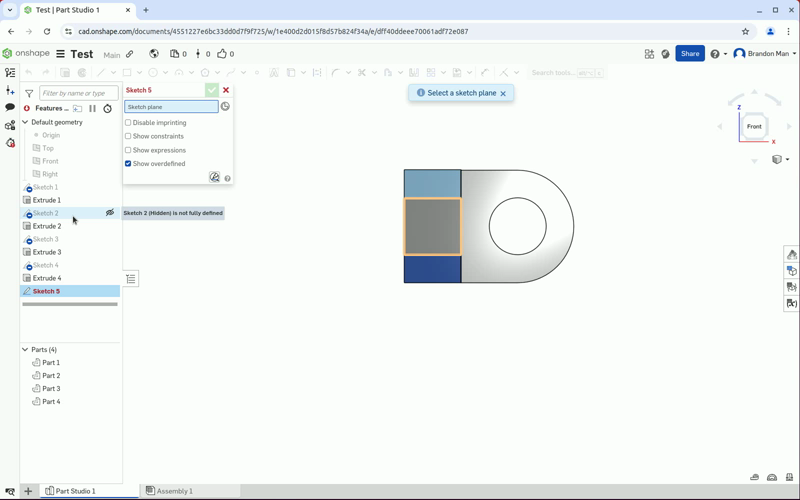
scroll(3)
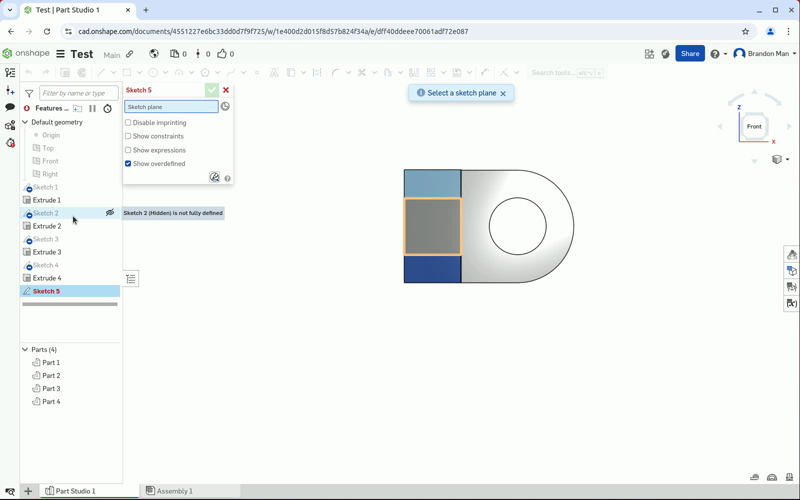
mouse_move(73, 163)
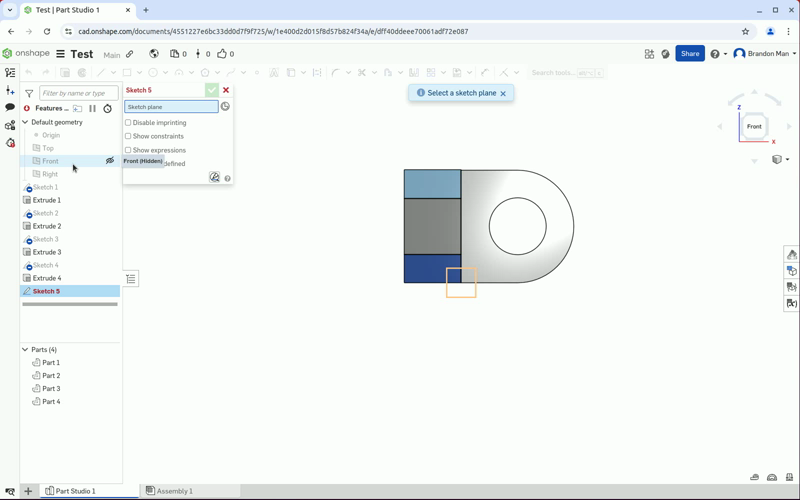
click(73, 163)
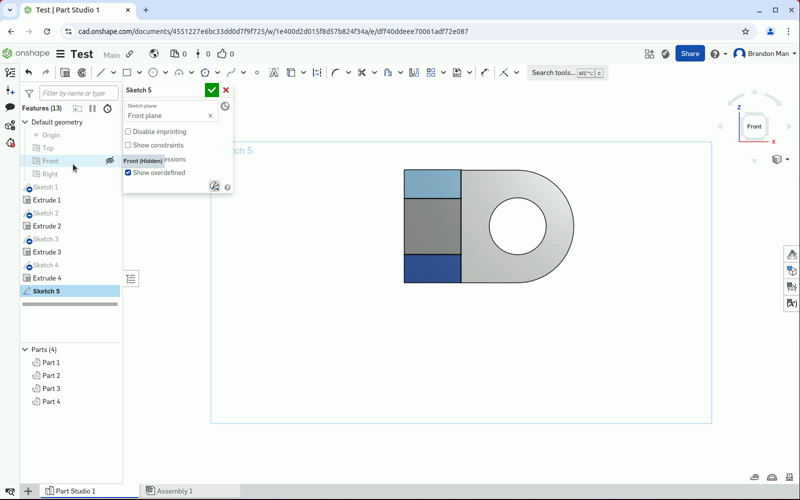
mouse_move(73, 352)
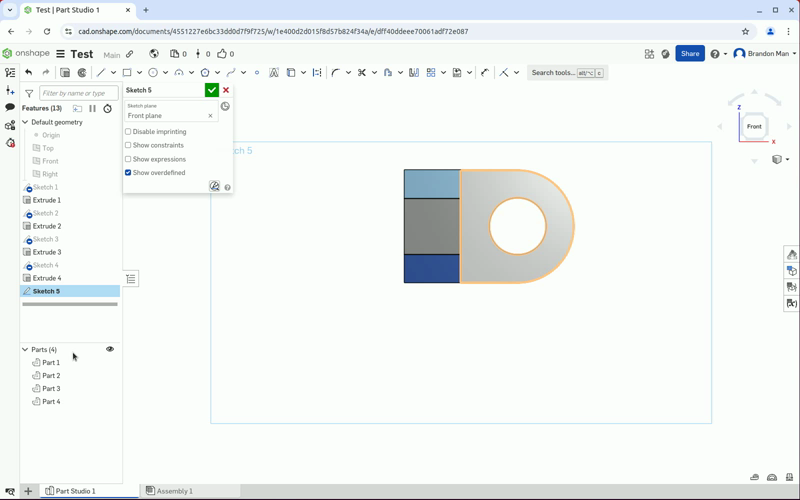
key(y)
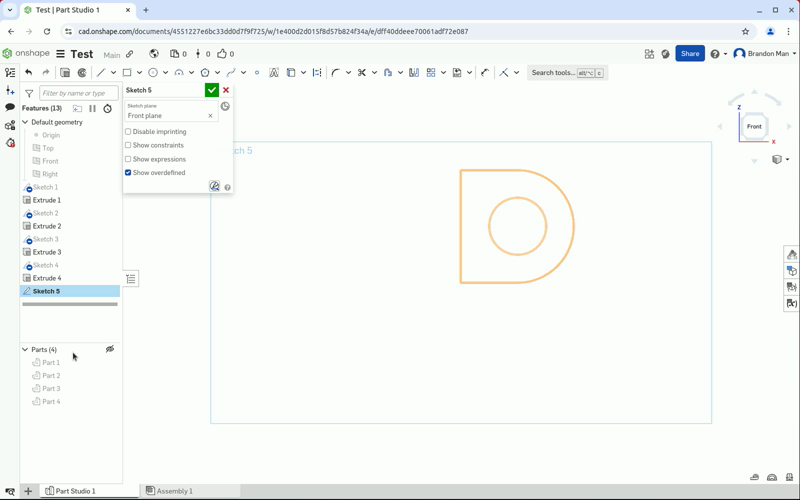
key(l)
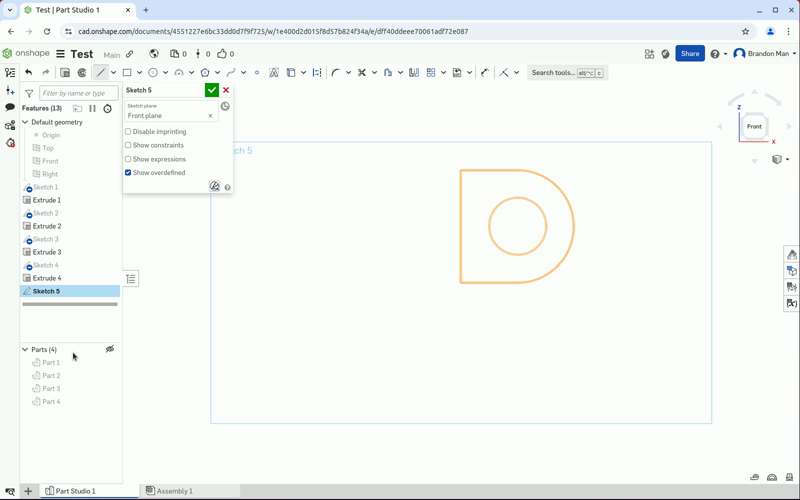
key_down(shift)
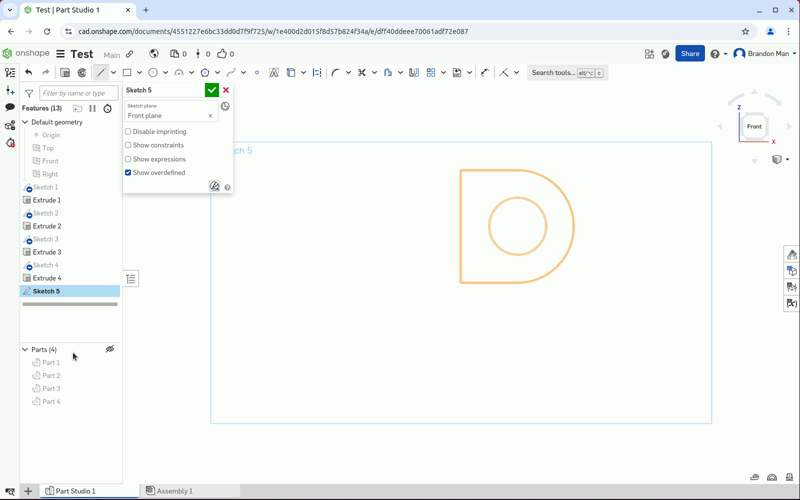
mouse_move(404, 282)
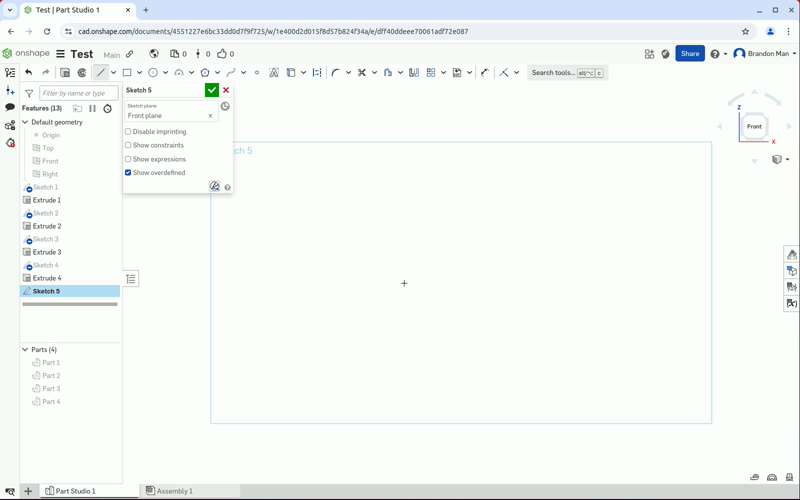
click(404, 282)
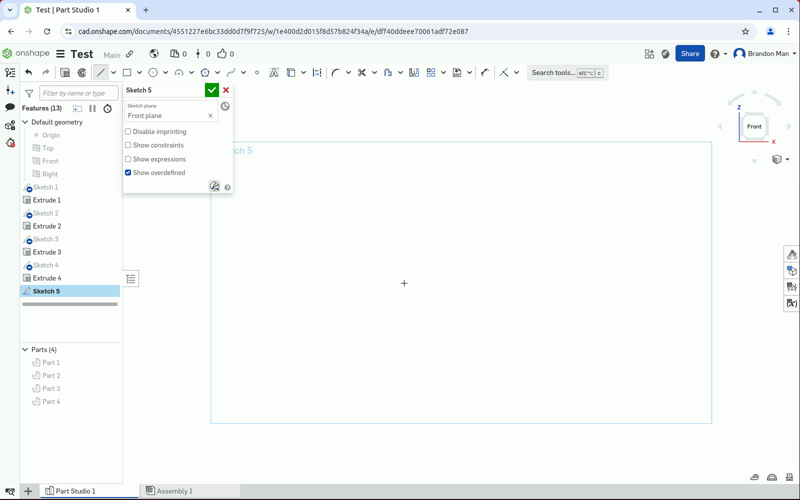
key_up(shift)
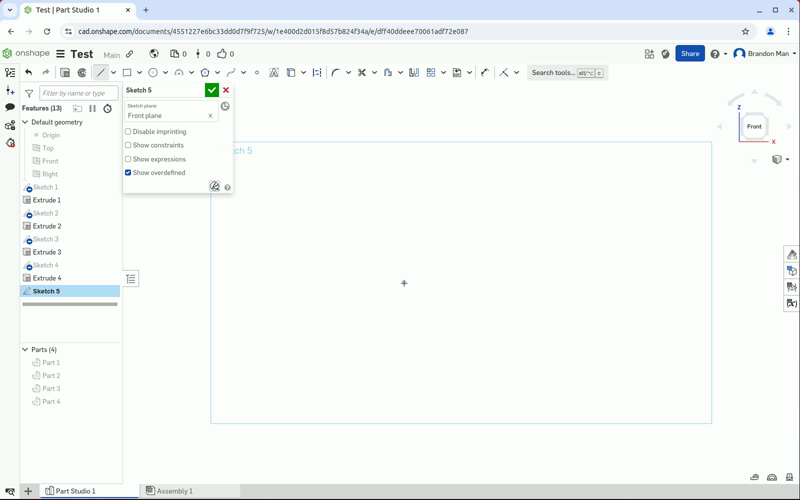
key_down(shift)
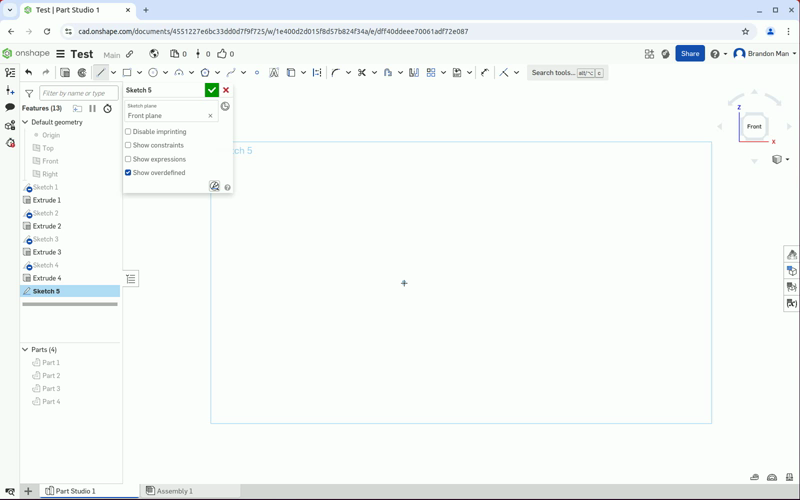
mouse_move(434, 282)
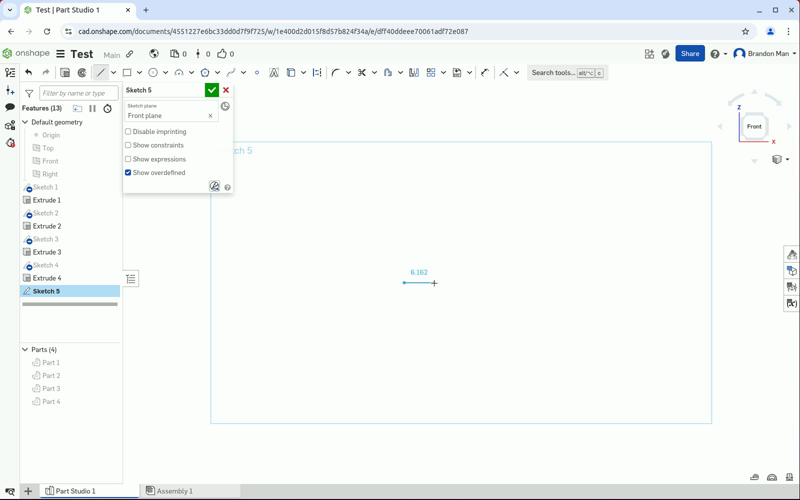
mouse_move(461, 282)
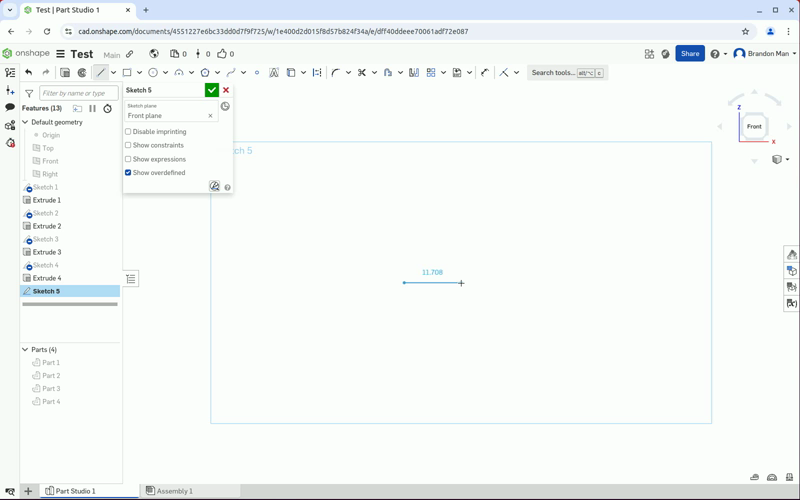
click(461, 282)
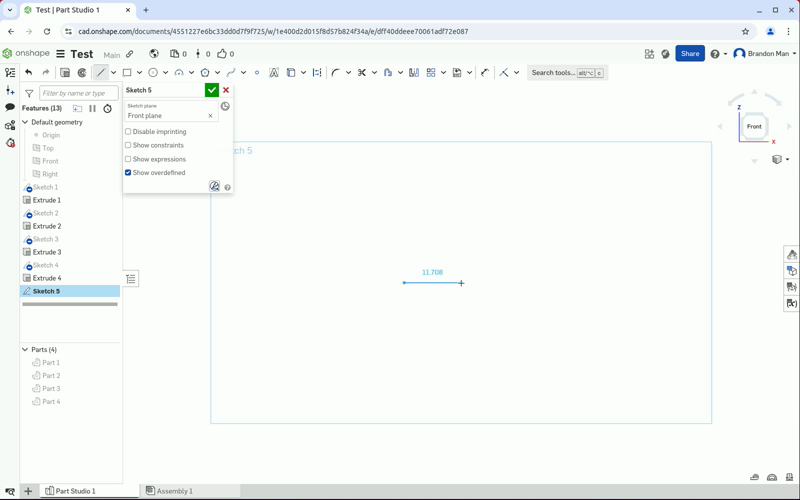
key_up(shift)
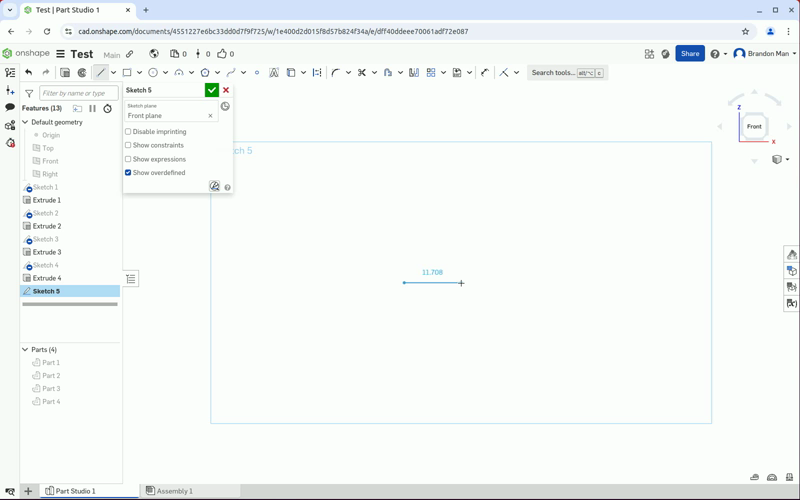
key_down(shift)
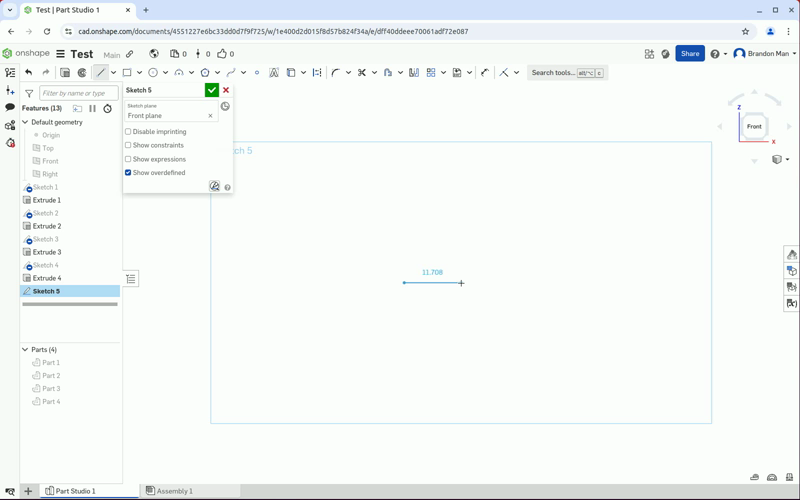
mouse_move(491, 282)
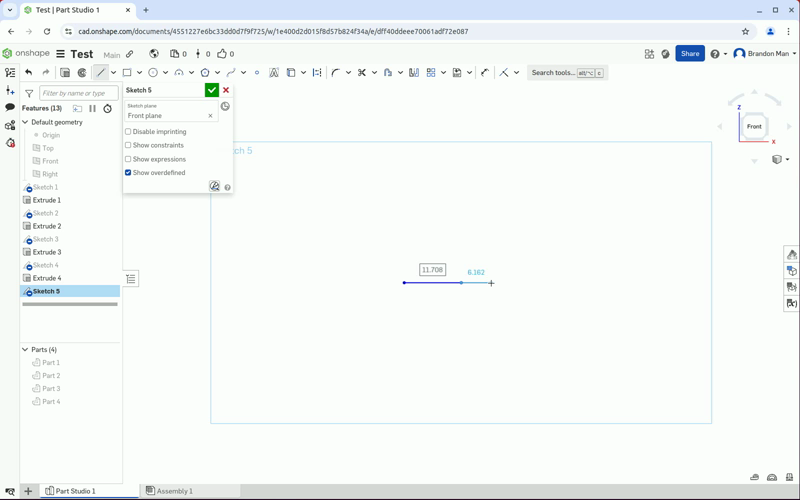
mouse_move(461, 254)
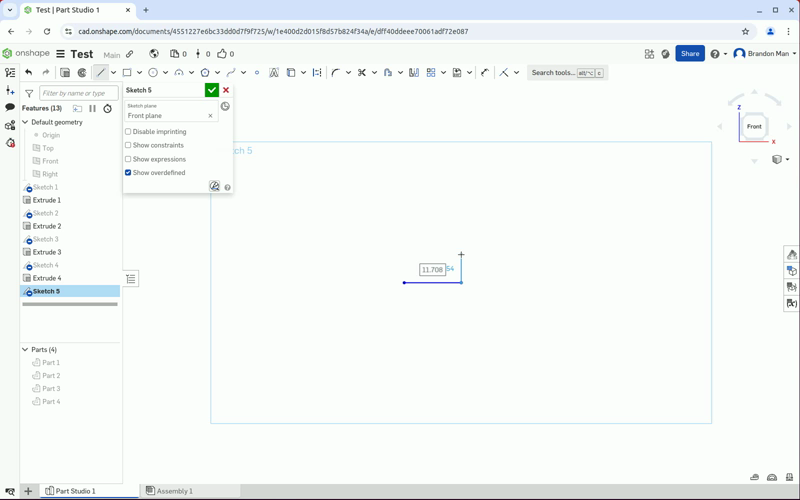
click(461, 254)
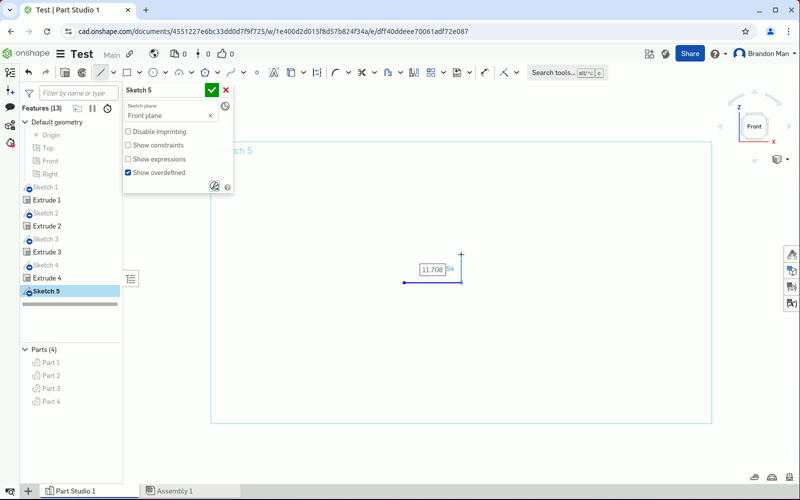
key_up(shift)
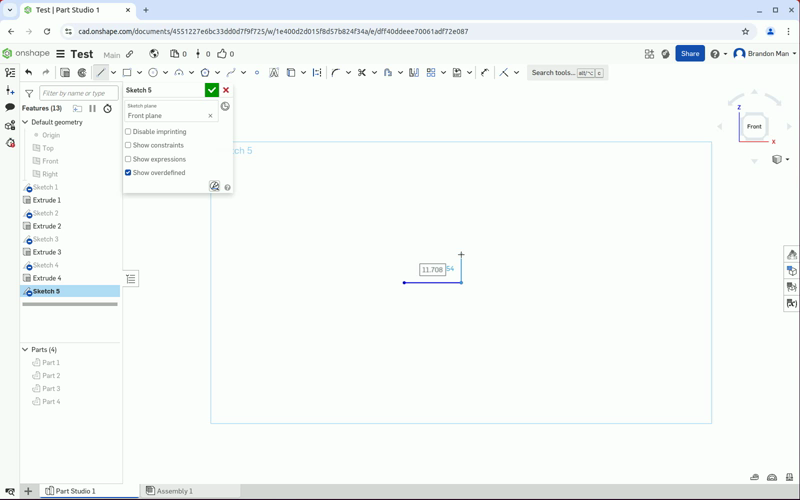
key_down(shift)
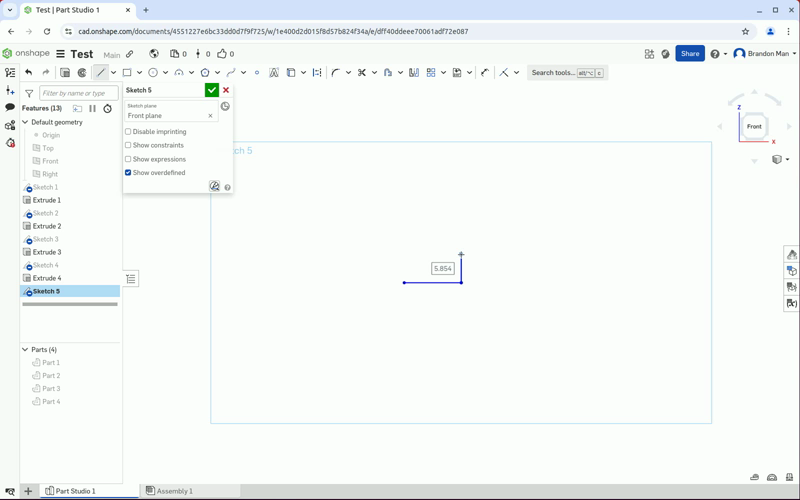
mouse_move(491, 254)
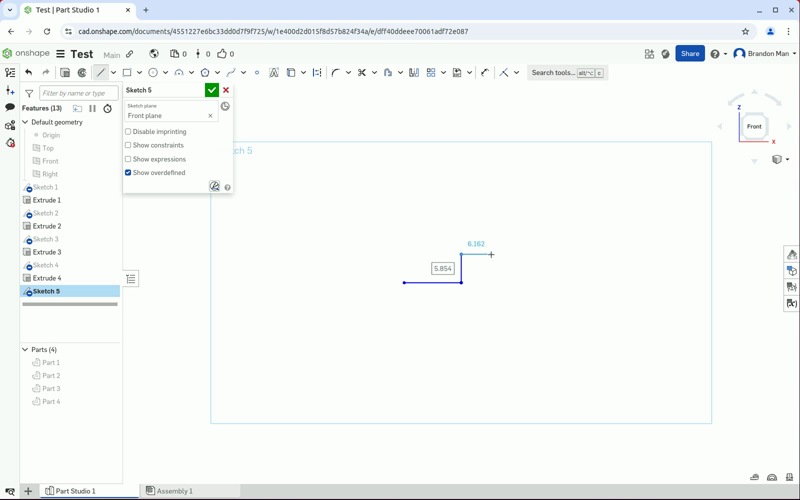
mouse_move(404, 254)
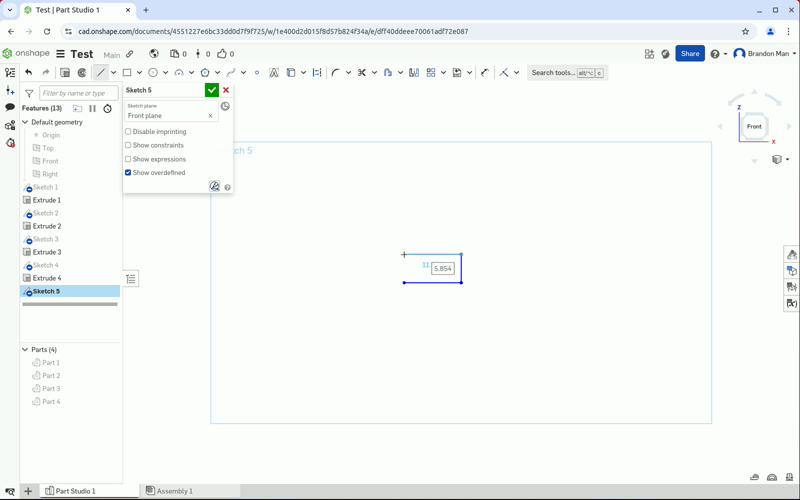
click(404, 254)
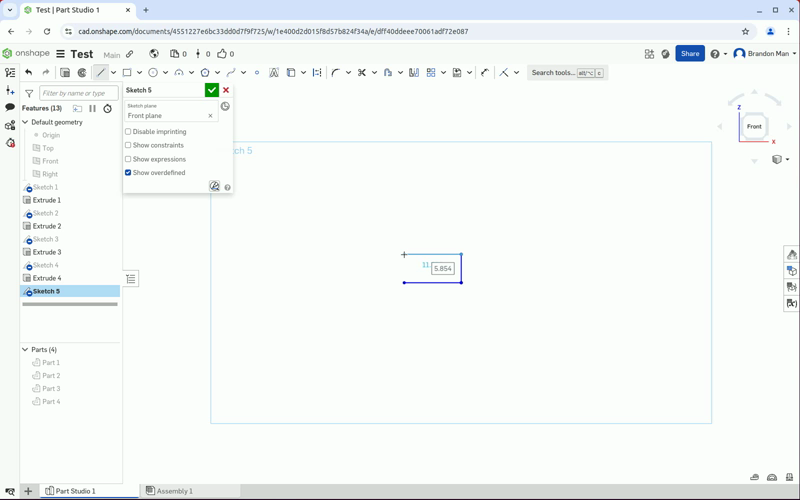
key_up(shift)
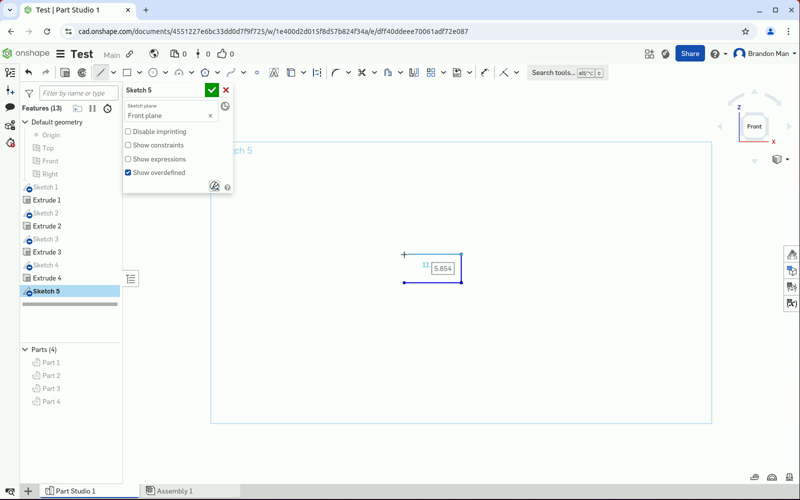
mouse_move(434, 254)
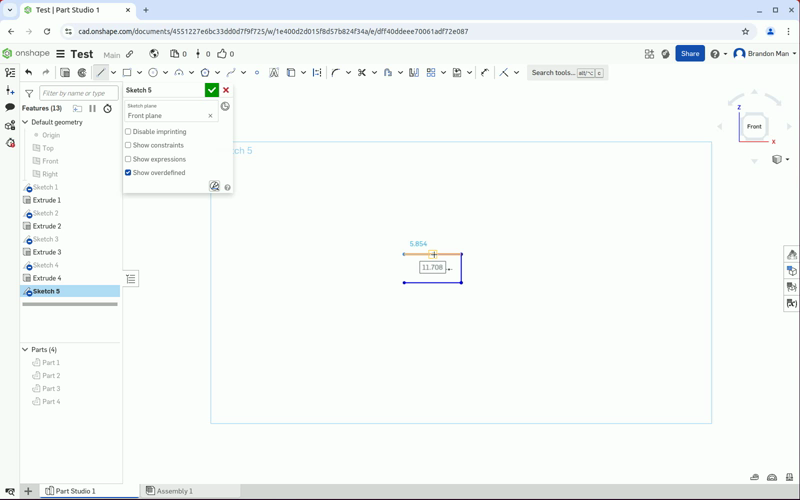
key_down(shift)
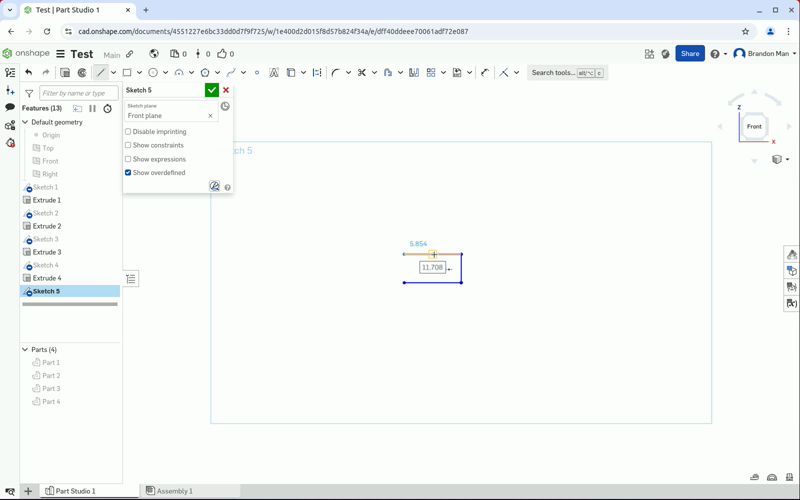
mouse_move(404, 282)
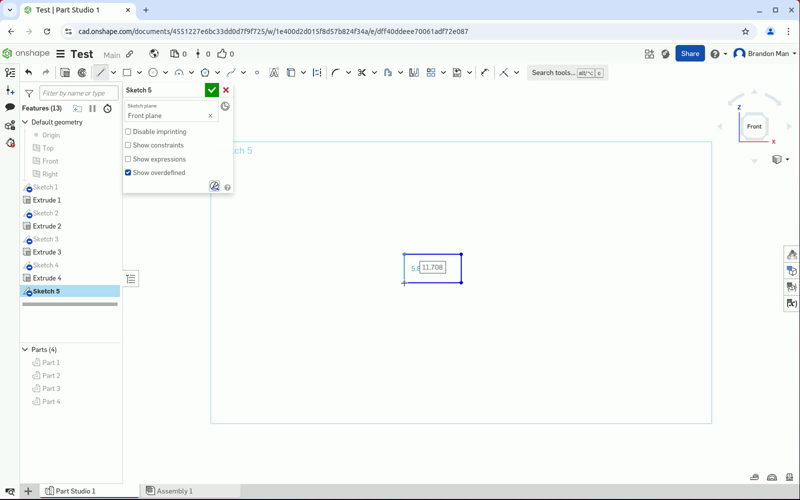
key_up(shift)
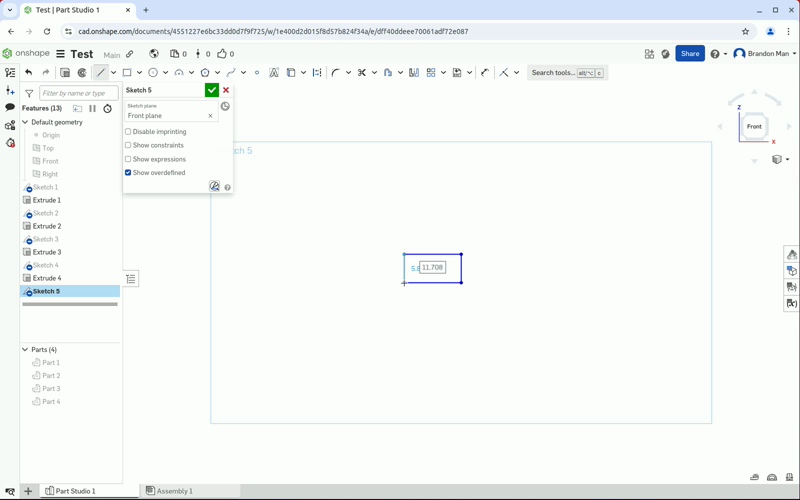
click(404, 282)
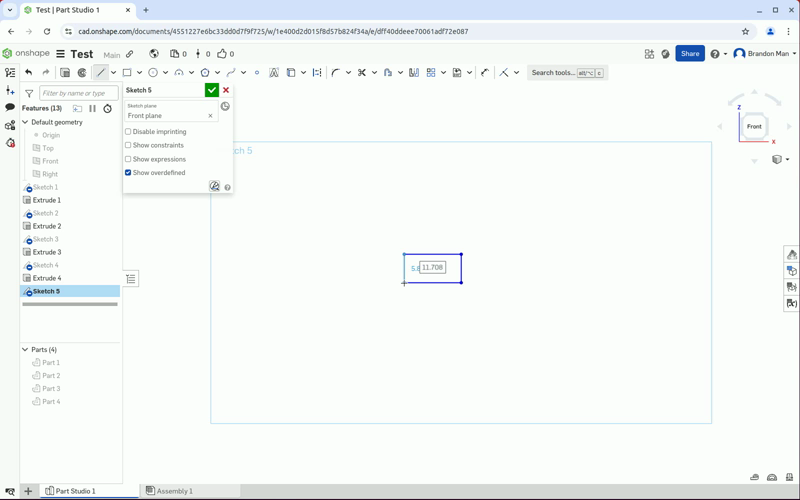
key(esc)
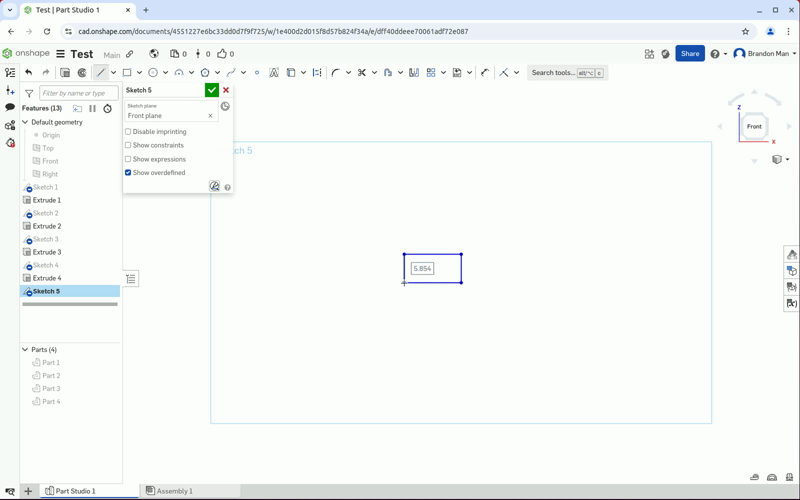
mouse_move(410, 265)
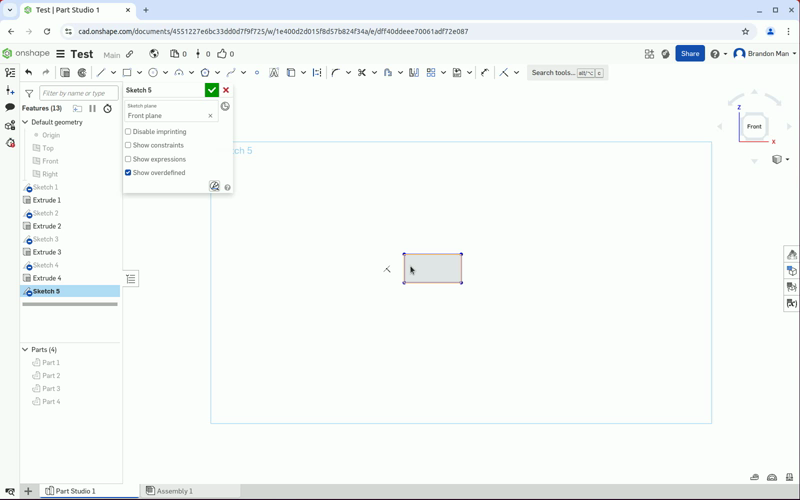
scroll(6)
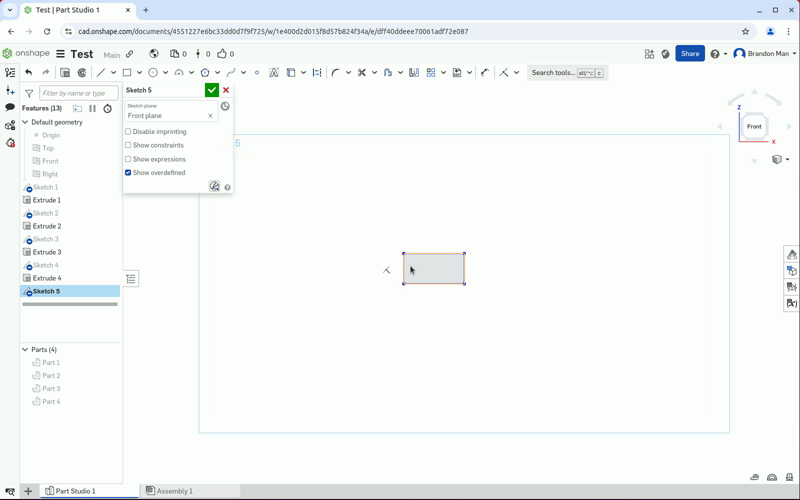
scroll(6)
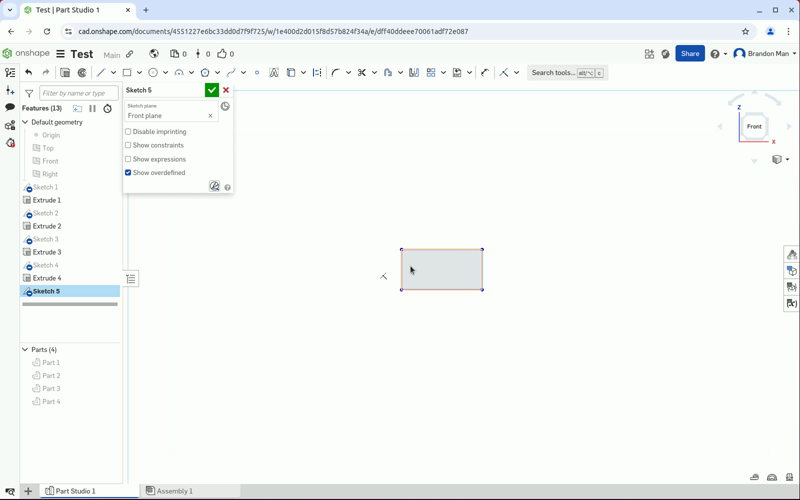
scroll(6)
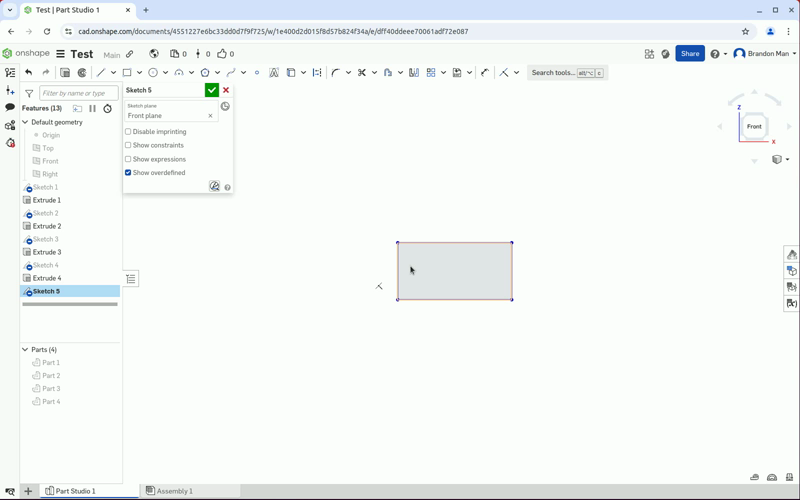
scroll(6)
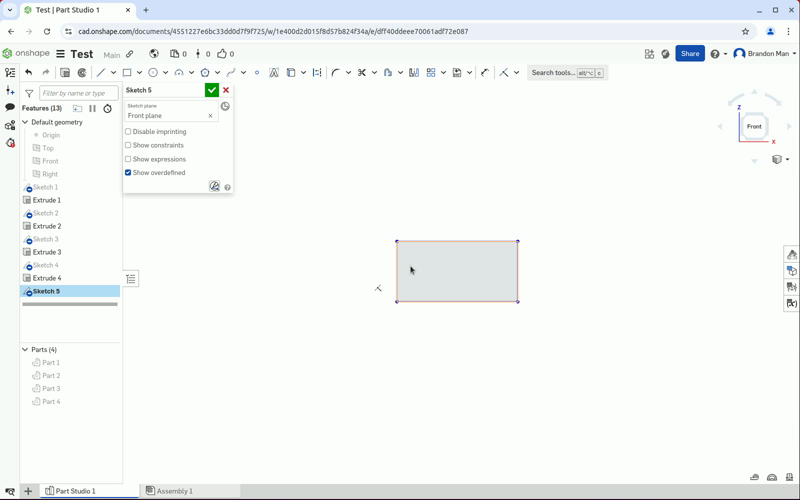
scroll(6)
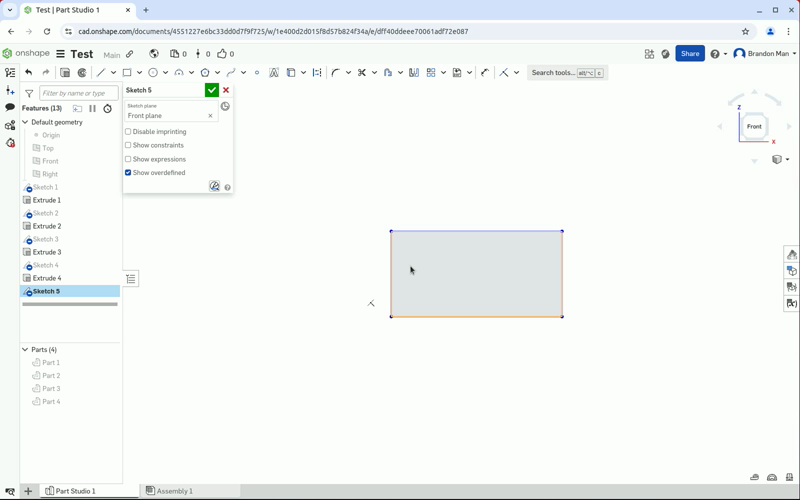
scroll(6)
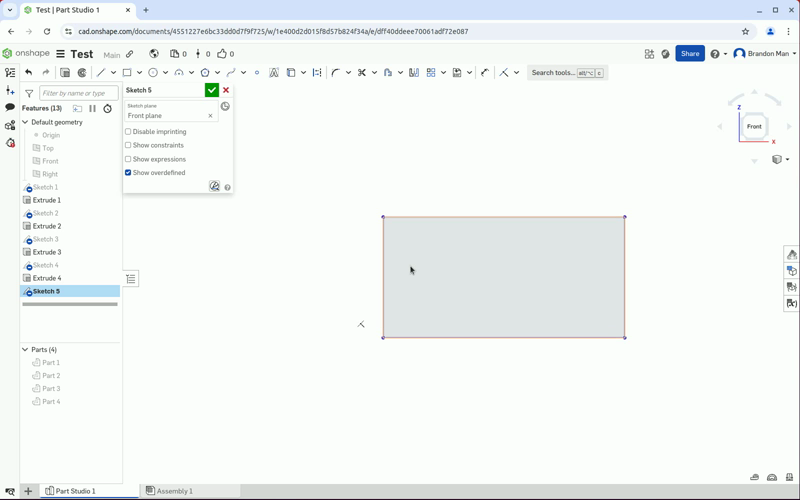
scroll(6)
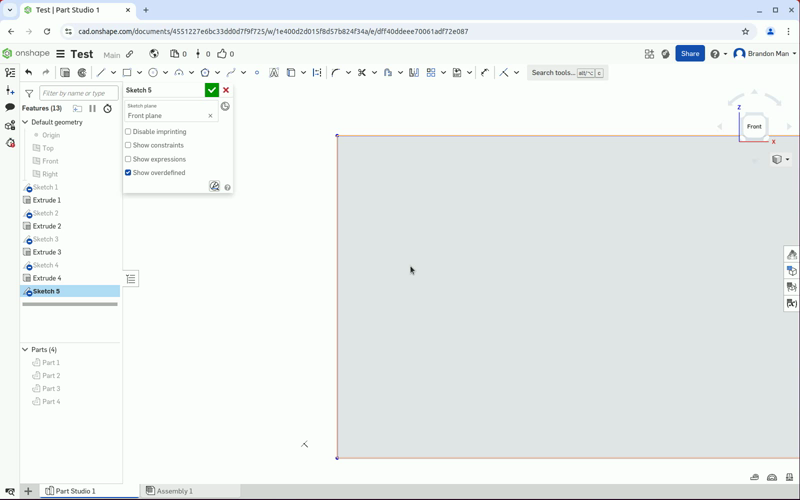
click(410, 265)
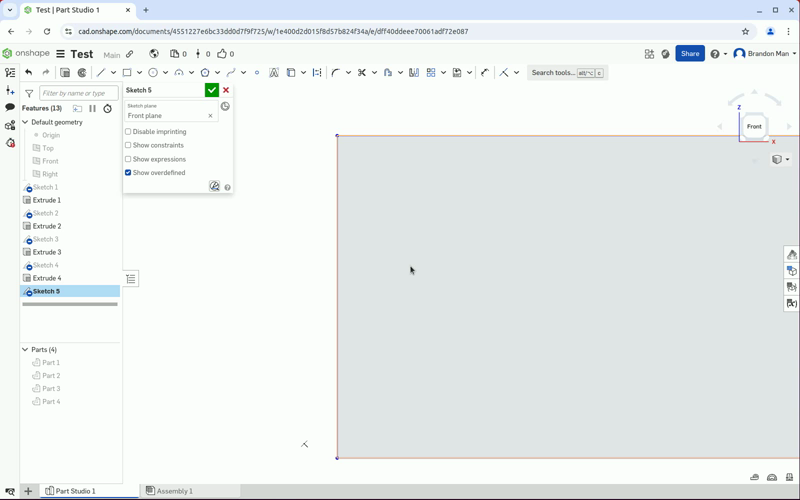
scroll(-6)
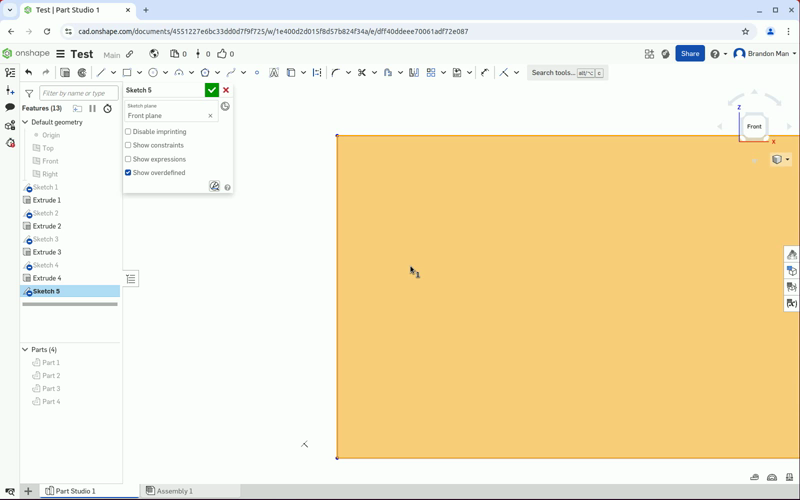
scroll(-6)
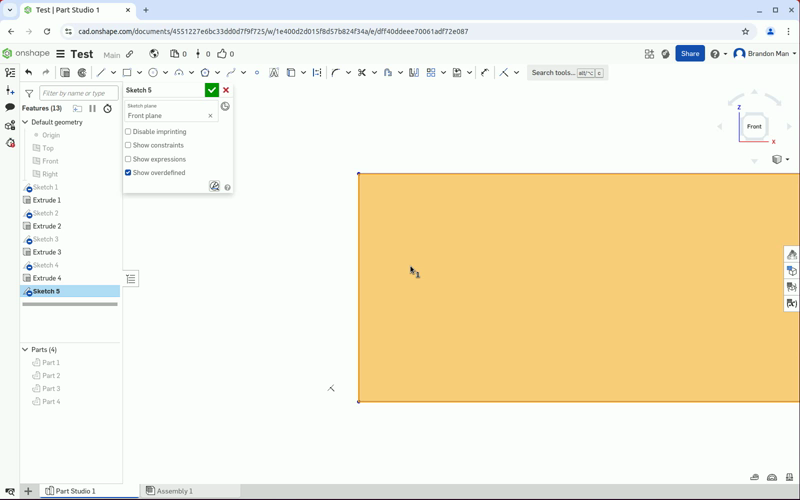
scroll(-6)
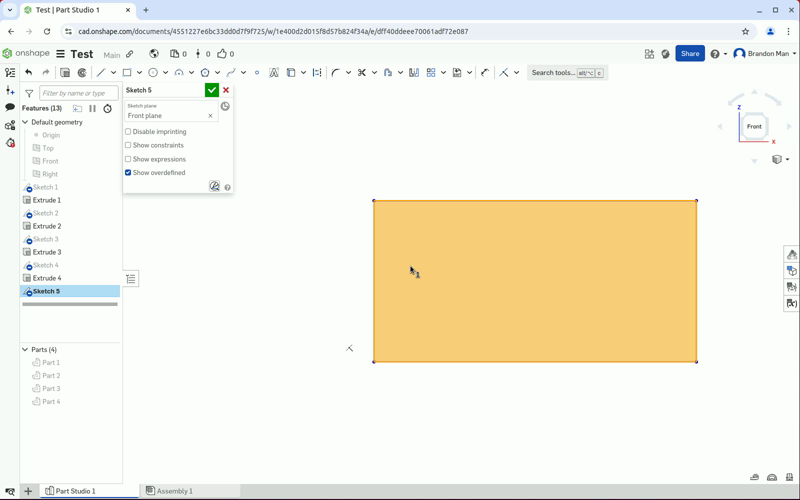
scroll(-6)
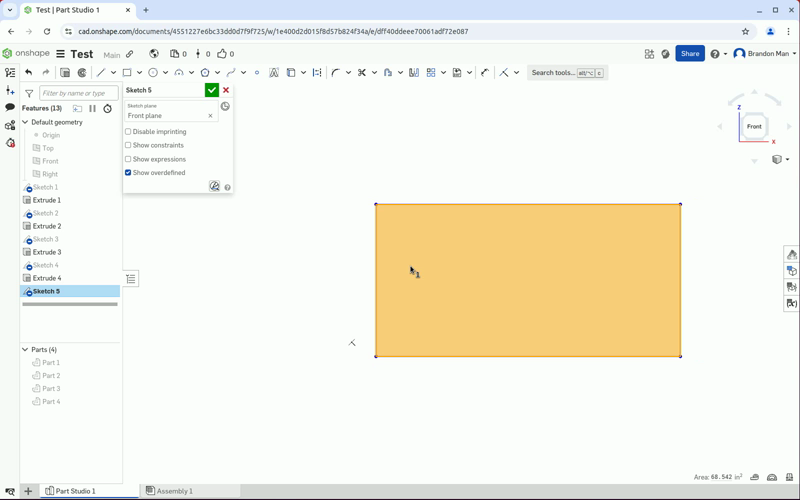
scroll(-6)
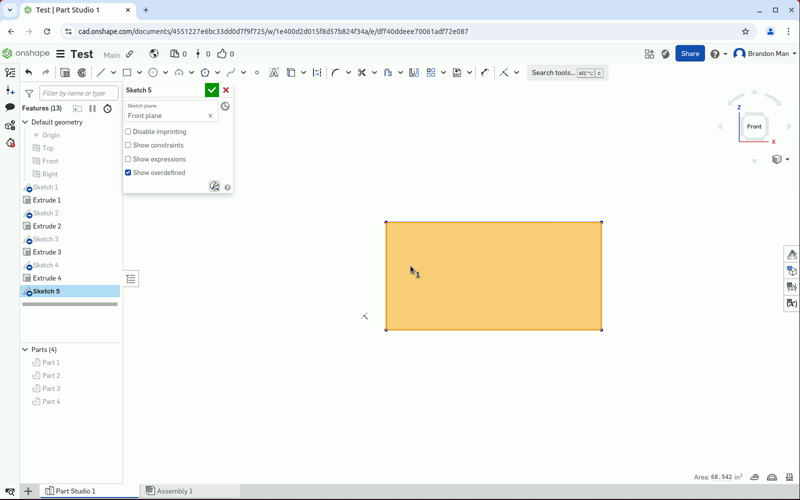
scroll(-6)
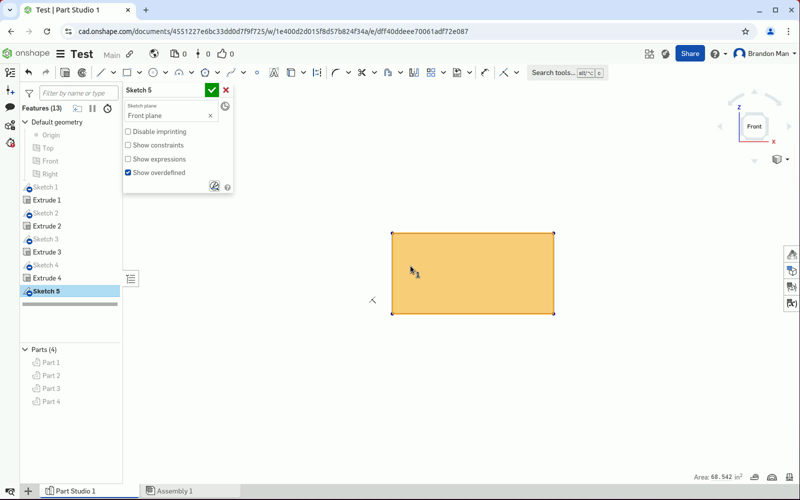
scroll(-6)
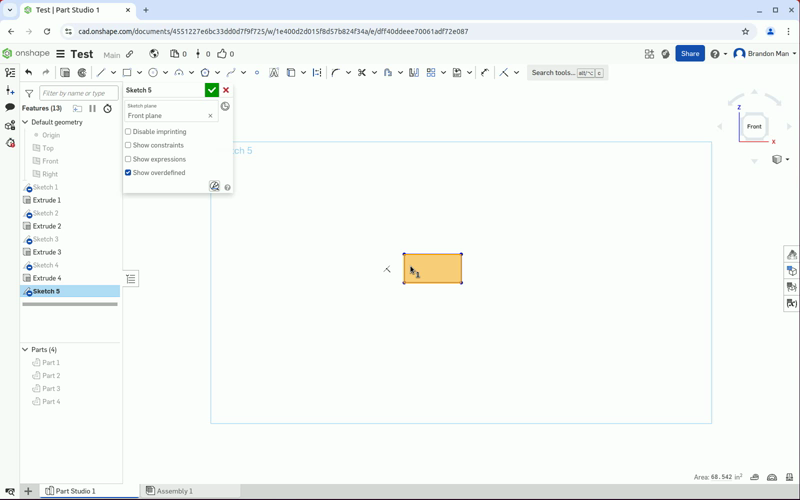
mouse_move(73, 352)
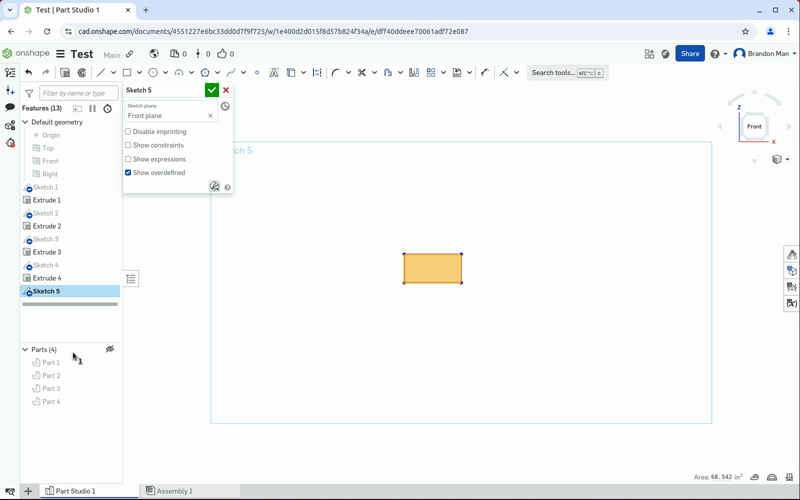
key(shift+y)
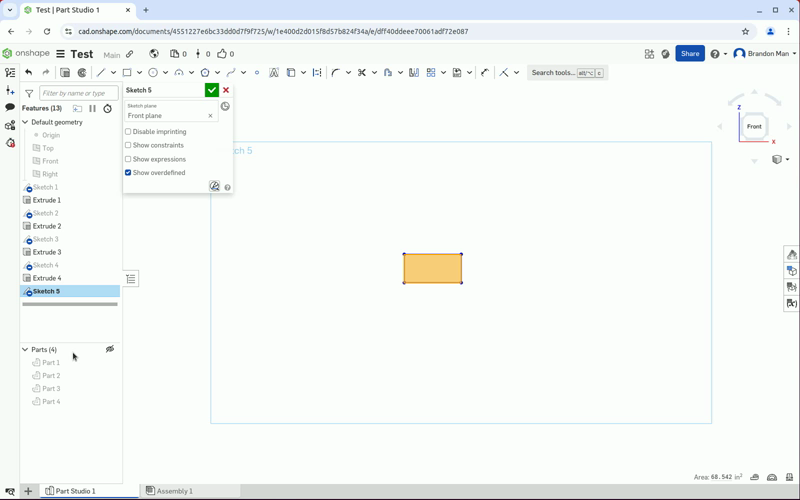
key(shift+e)
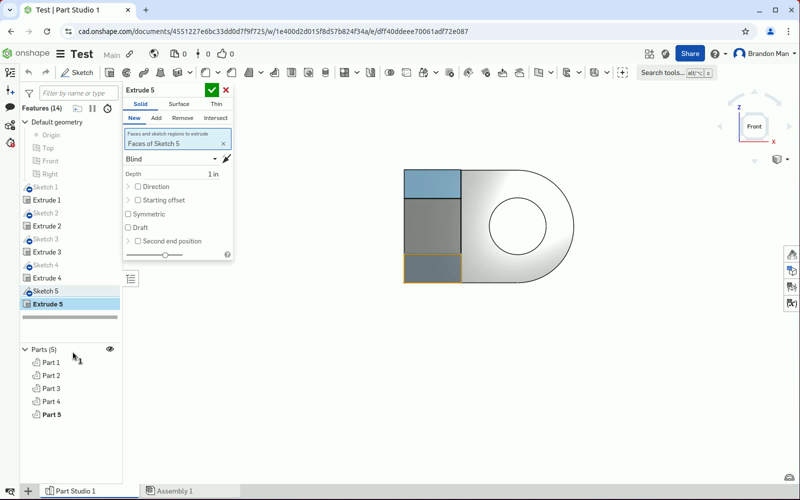
mouse_move(143, 106)
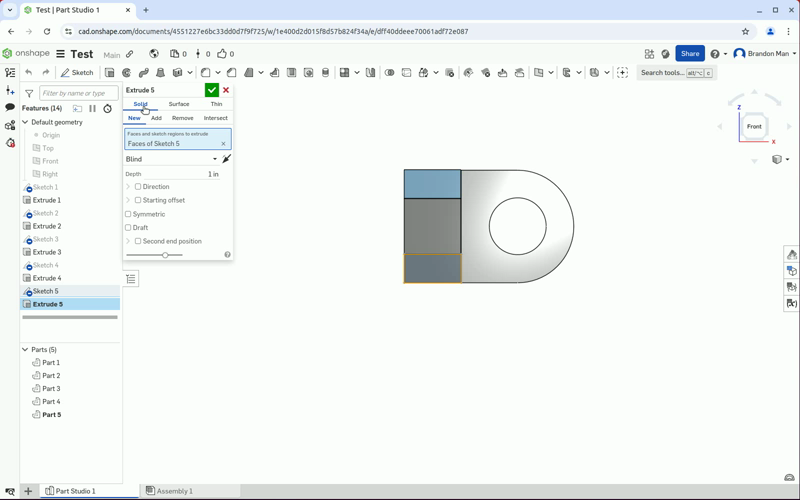
click(143, 106)
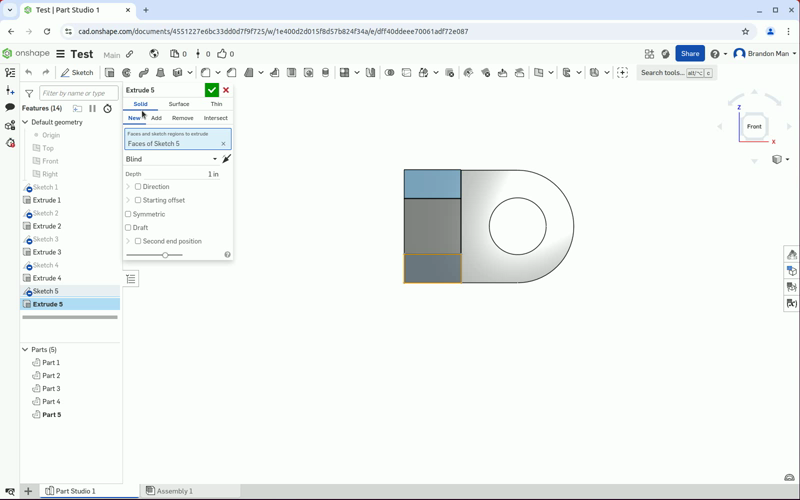
mouse_move(137, 120)
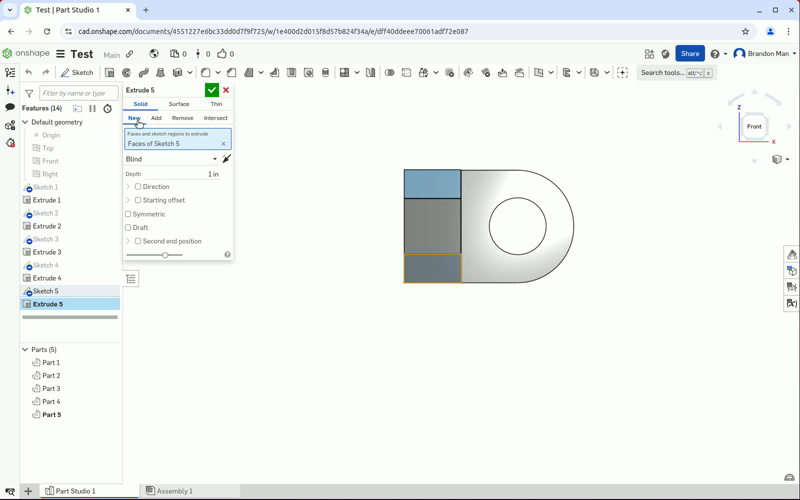
click(137, 120)
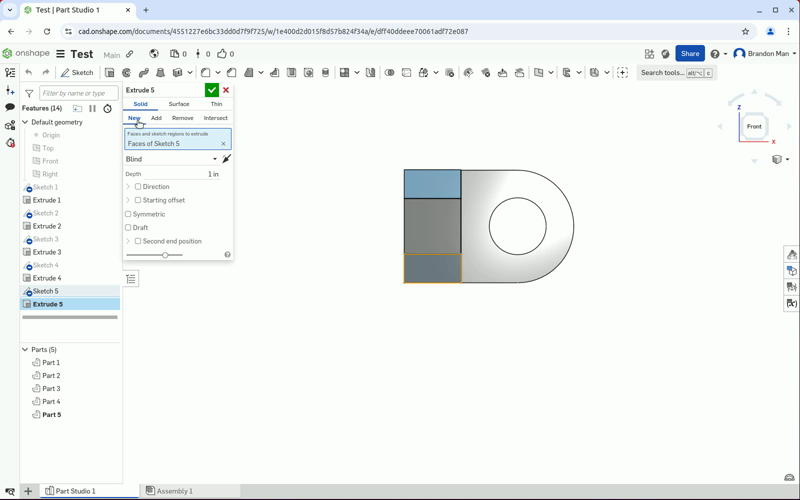
key(tab, 4)
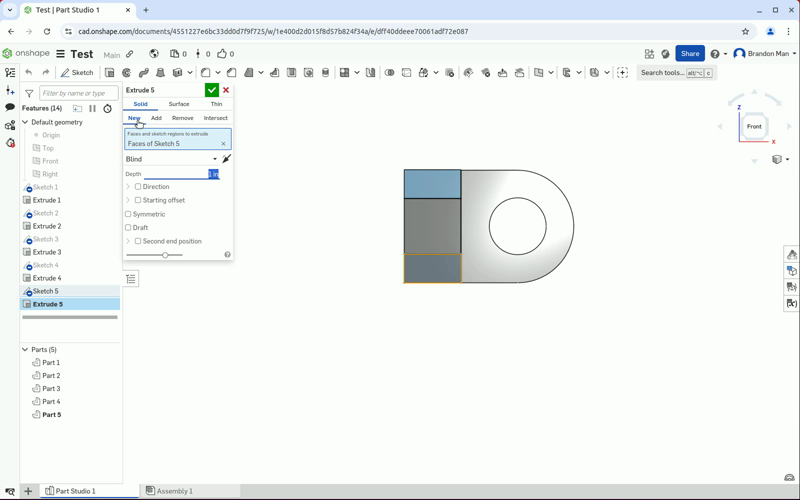
text(11.554)
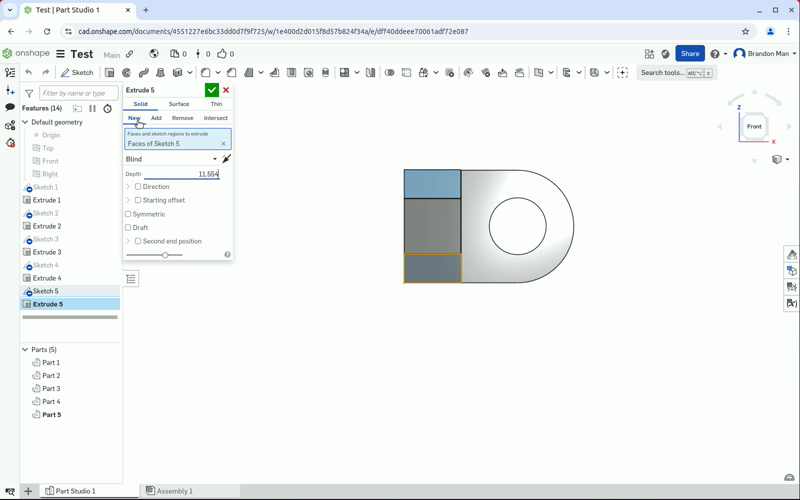
key(enter)
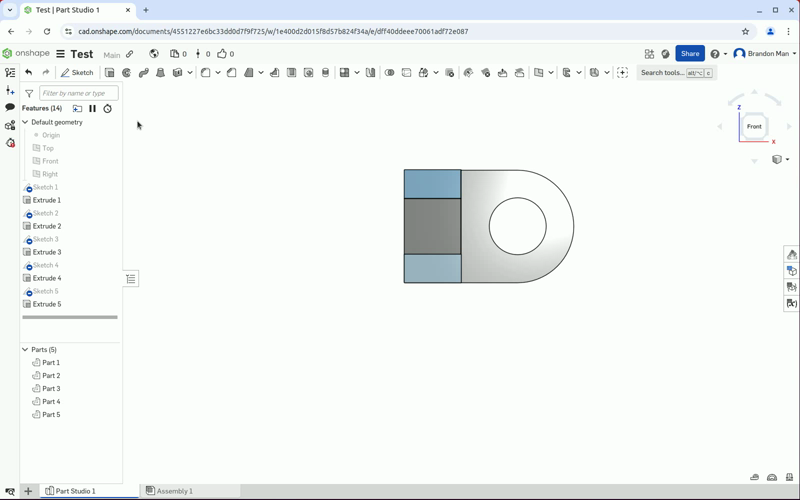
key(shift+h)
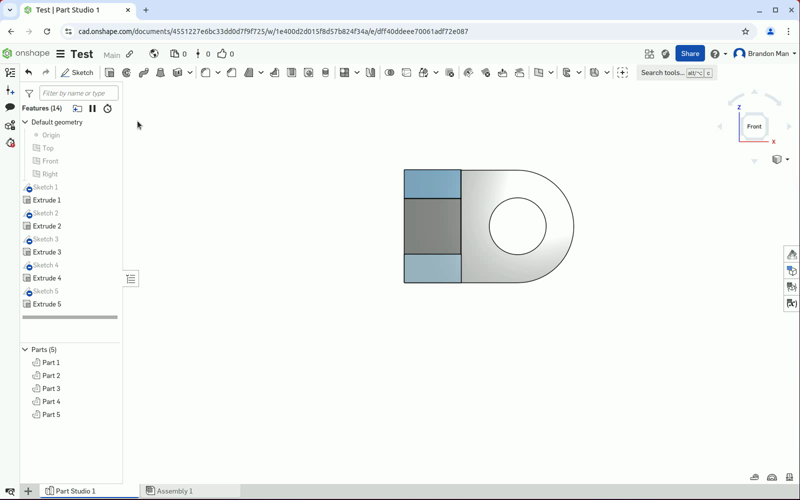
key(shift+h)
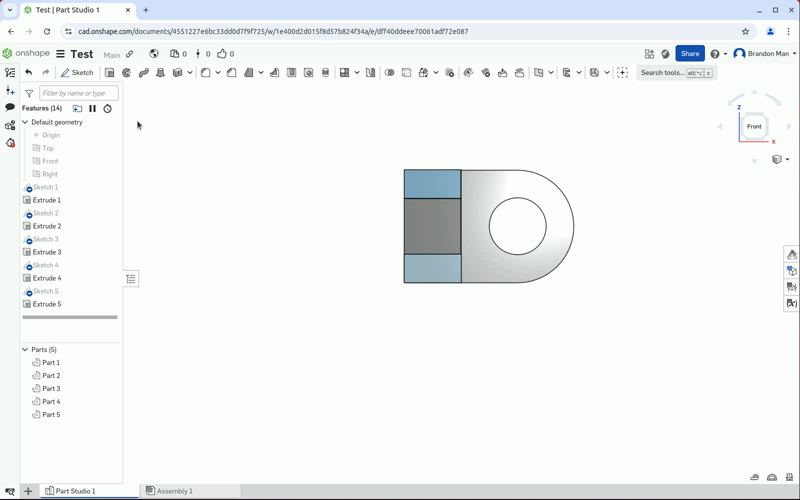
mouse_move(73, 189)
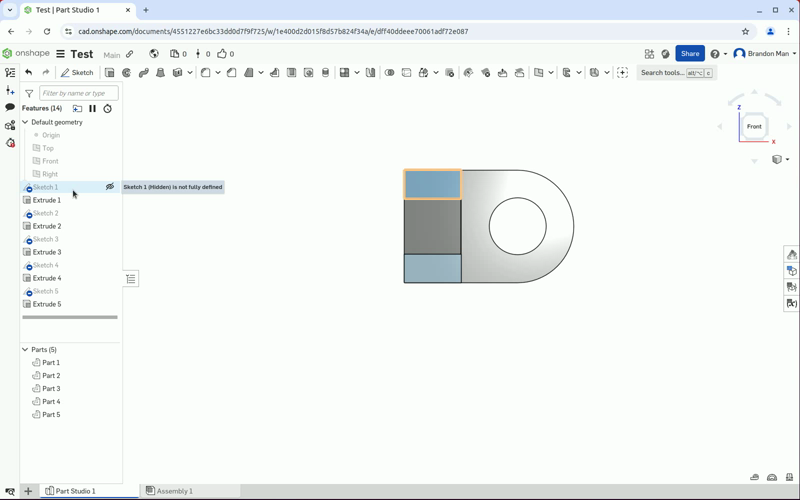
click(73, 189)
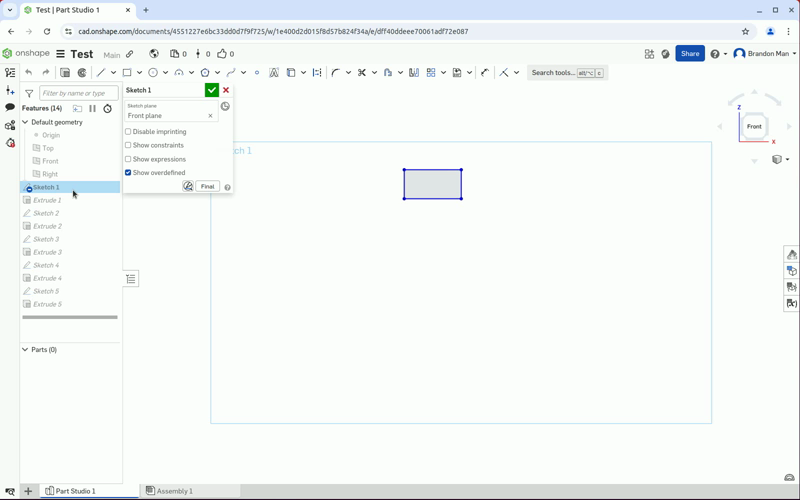
mouse_move(229, 92)
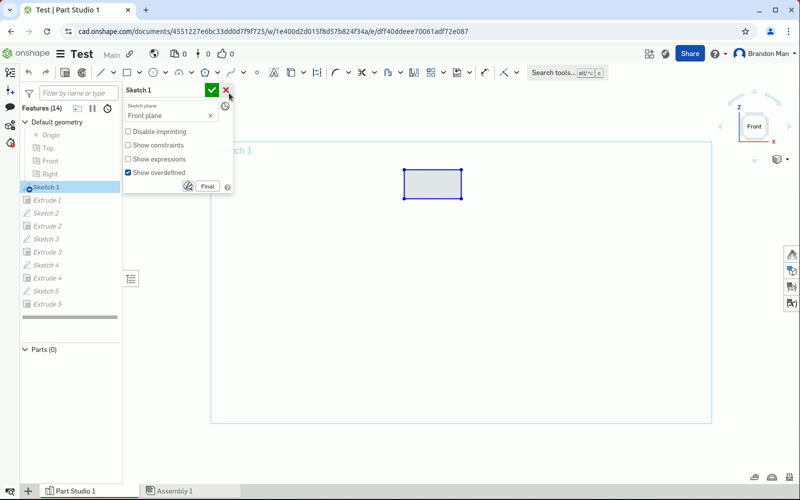
click(229, 92)
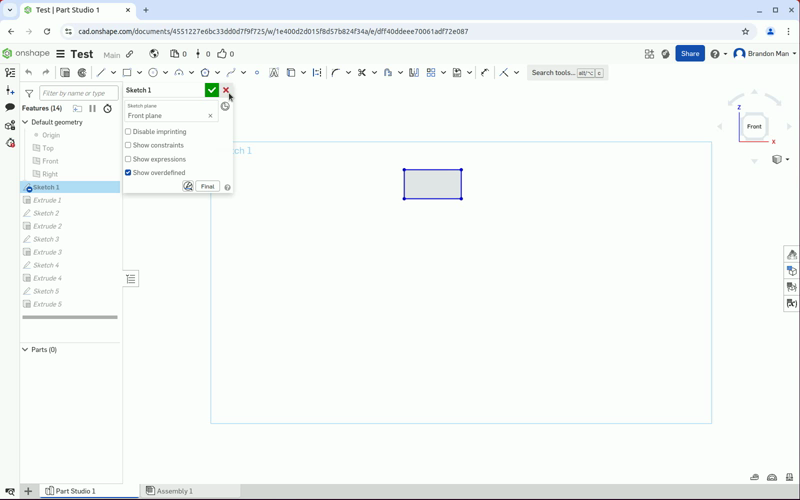
key(shift+s)
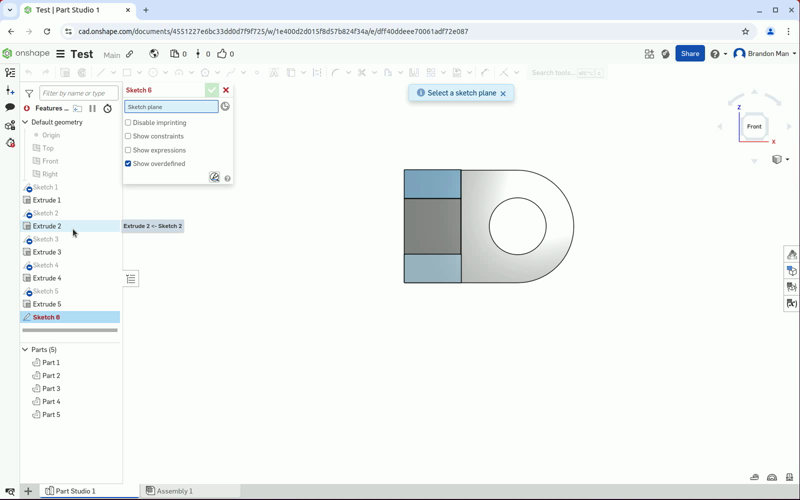
scroll(3)
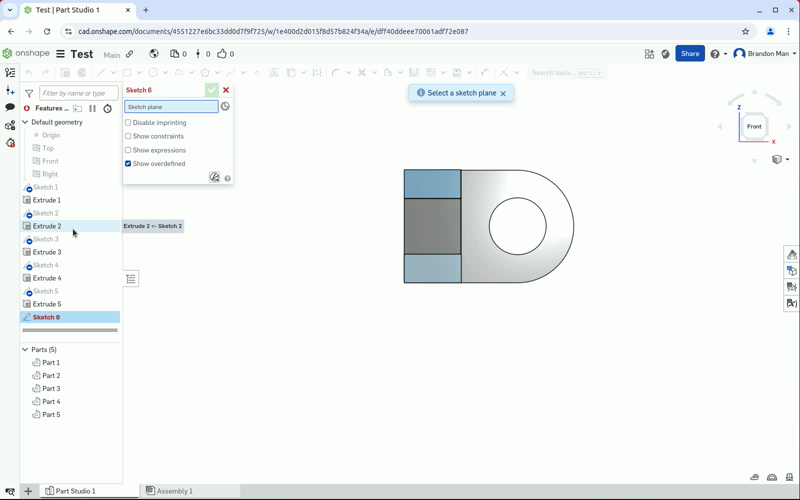
mouse_move(73, 163)
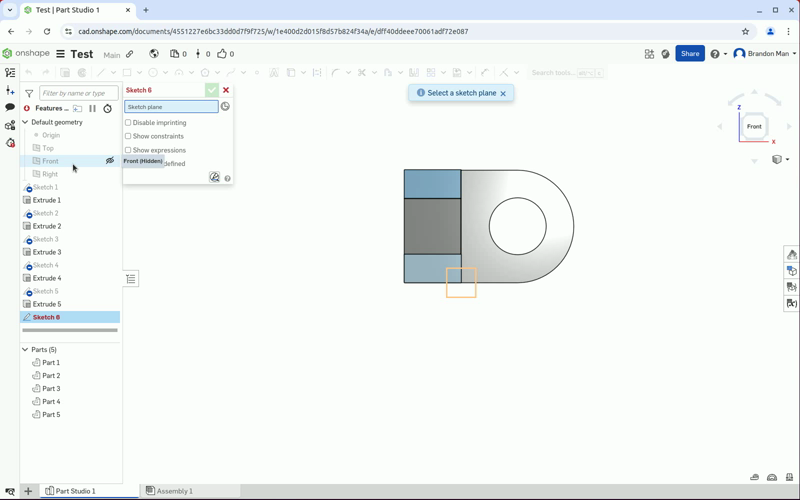
click(73, 163)
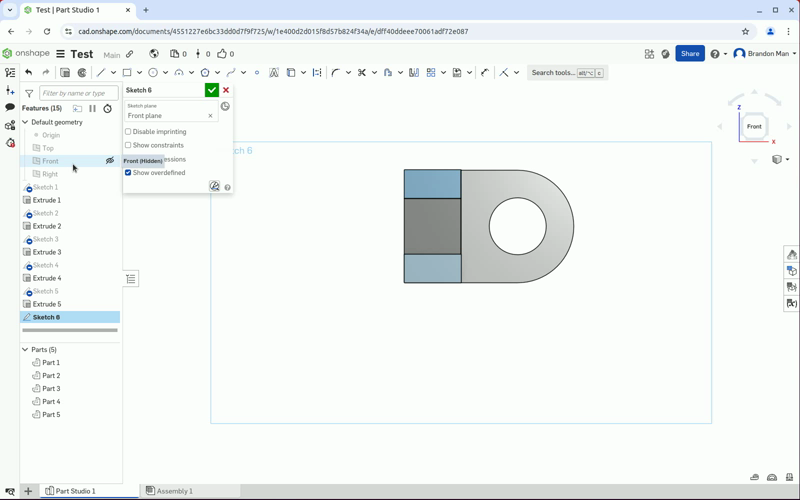
mouse_move(73, 352)
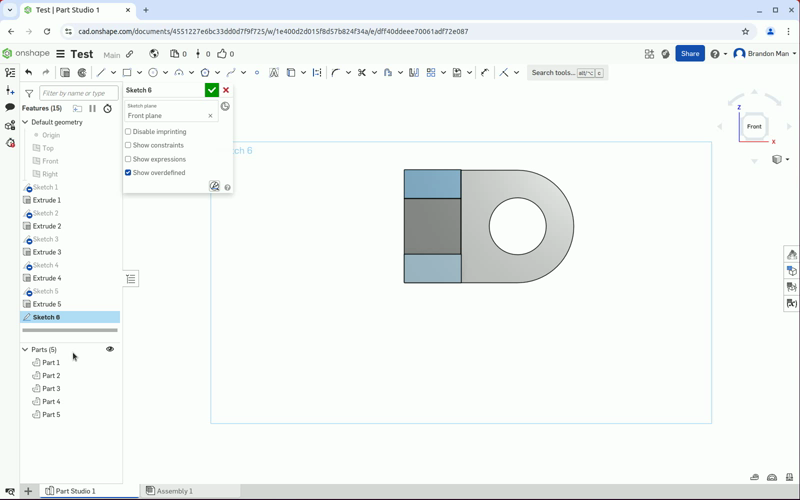
key(y)
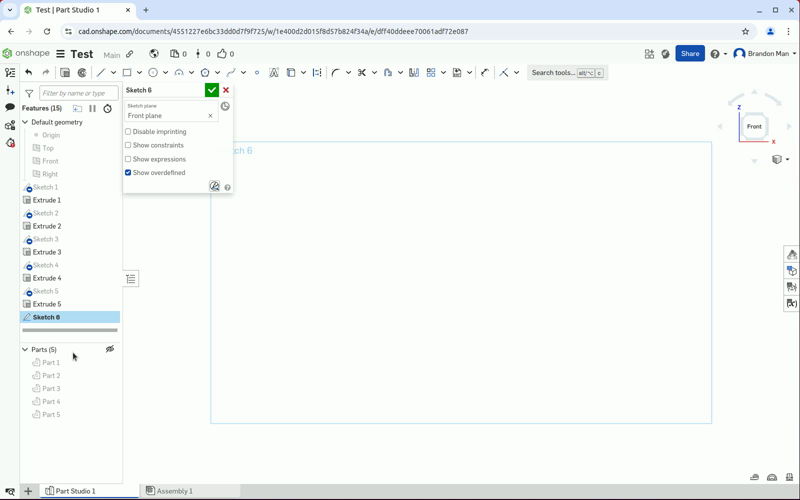
key(l)
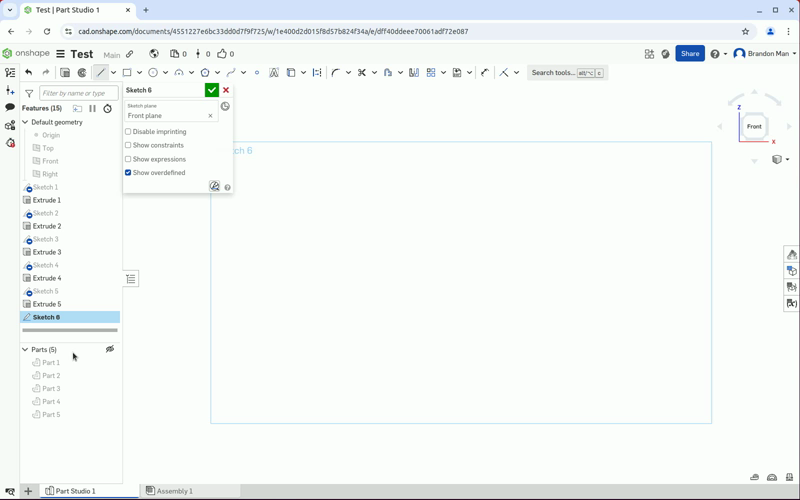
key_down(shift)
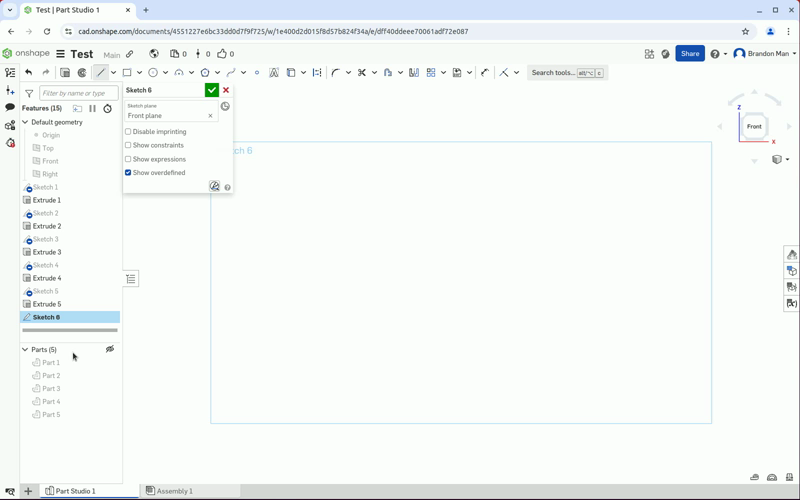
mouse_move(404, 198)
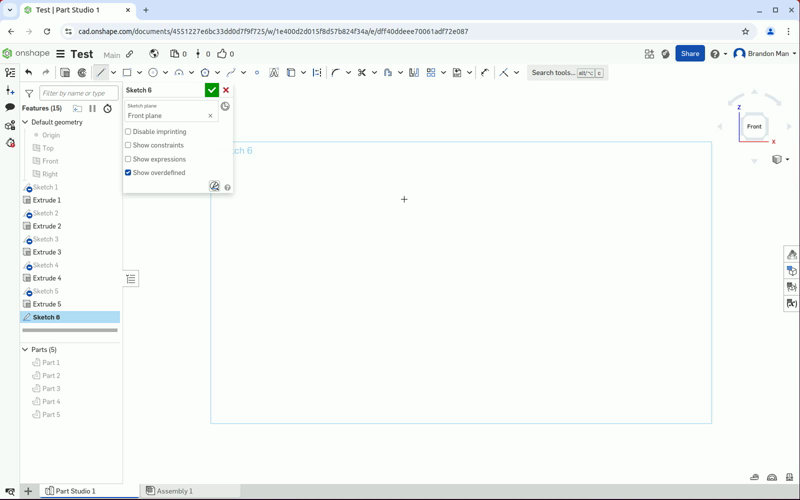
click(404, 198)
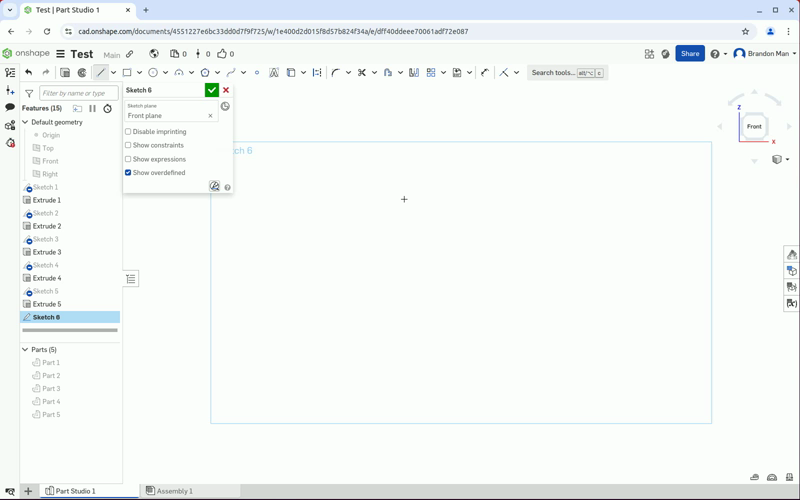
key_up(shift)
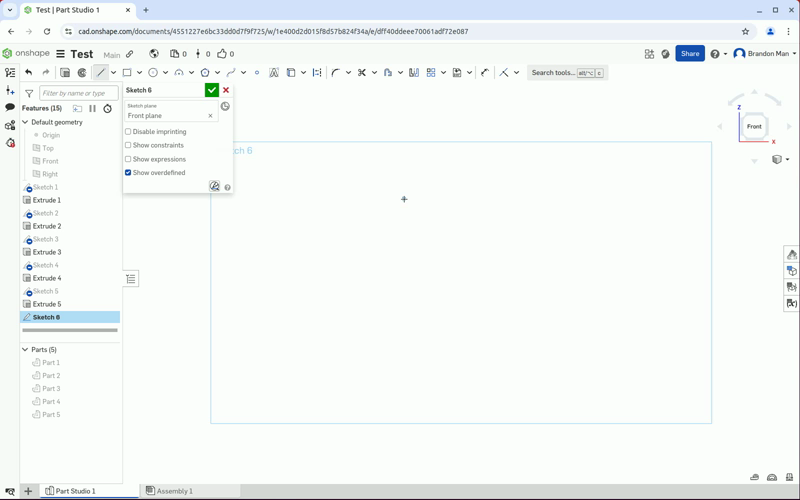
key_down(shift)
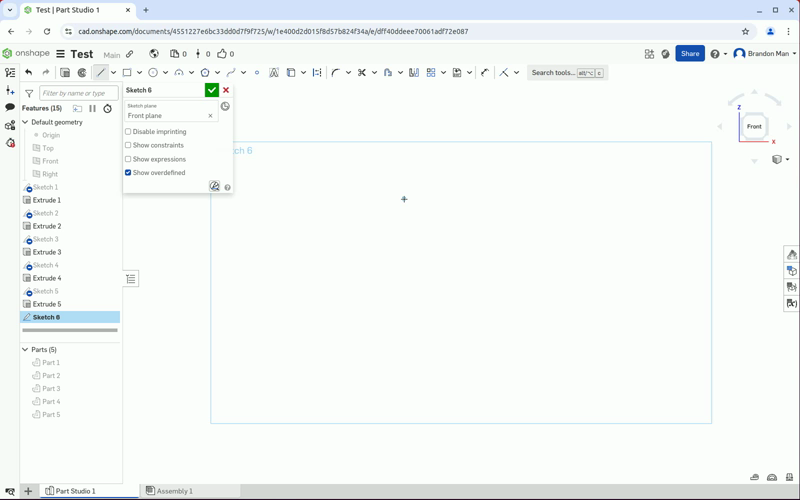
mouse_move(434, 198)
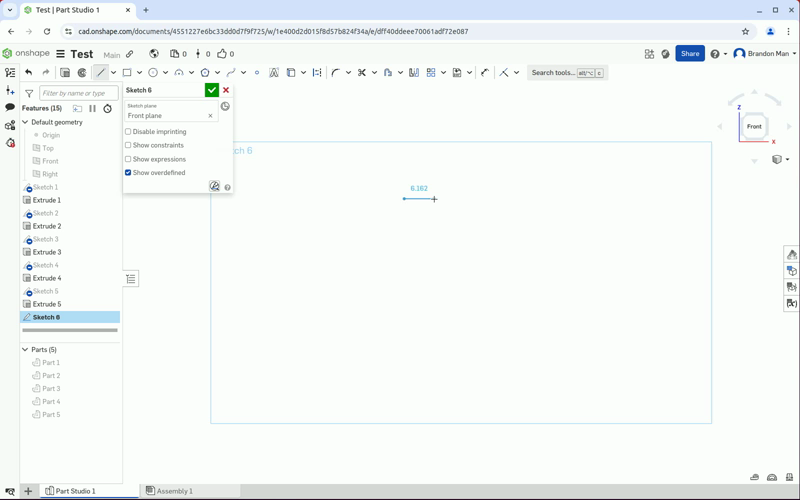
mouse_move(461, 198)
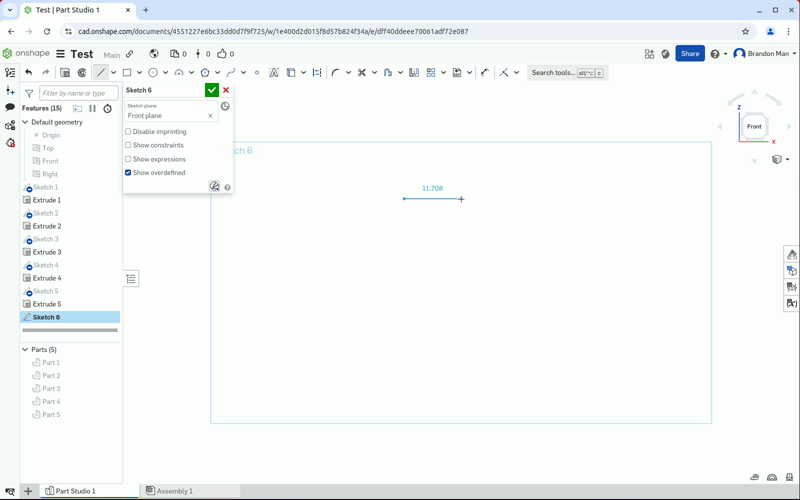
click(461, 198)
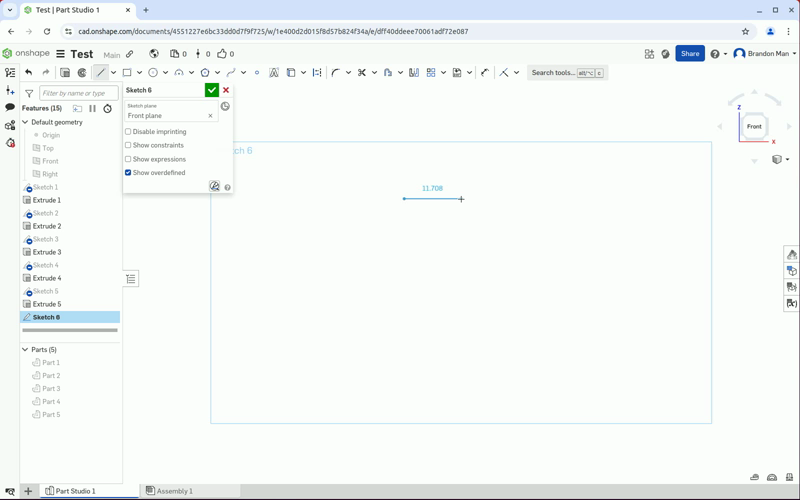
key_up(shift)
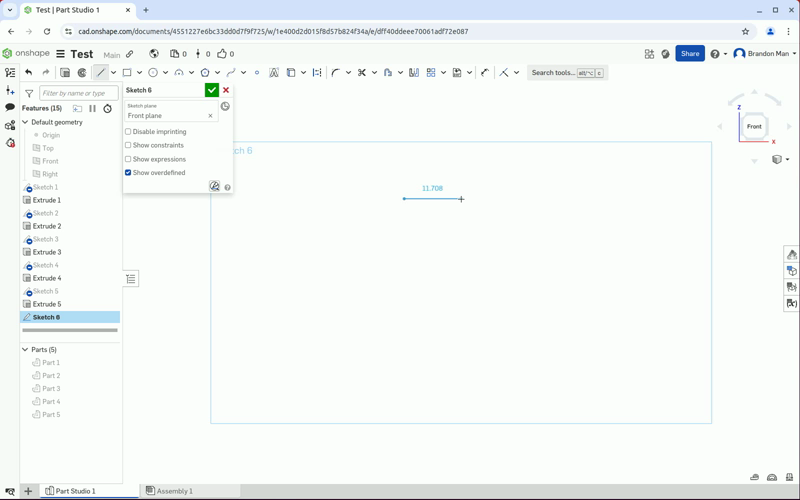
key_down(shift)
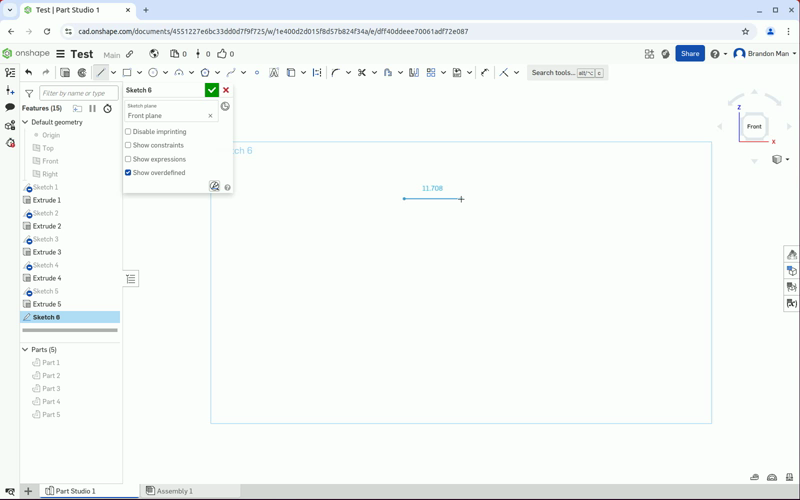
mouse_move(491, 198)
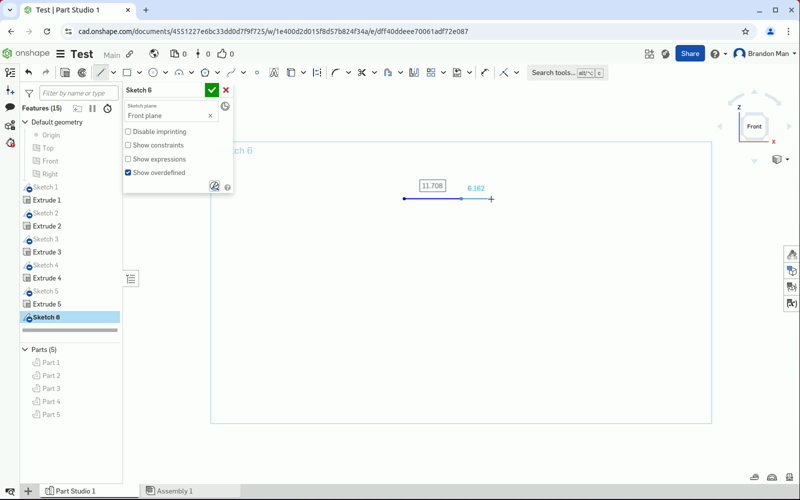
mouse_move(461, 169)
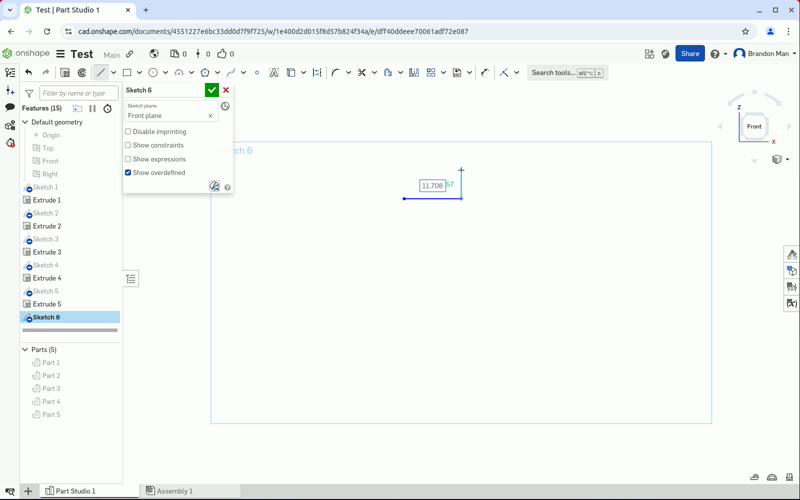
click(461, 169)
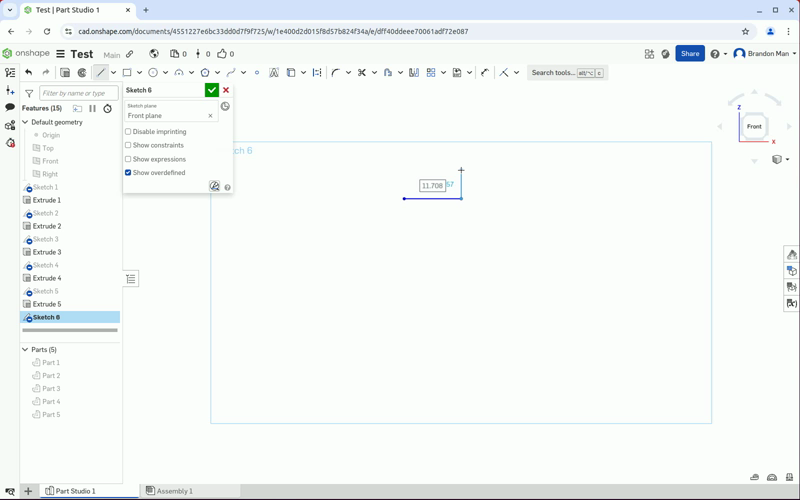
key_up(shift)
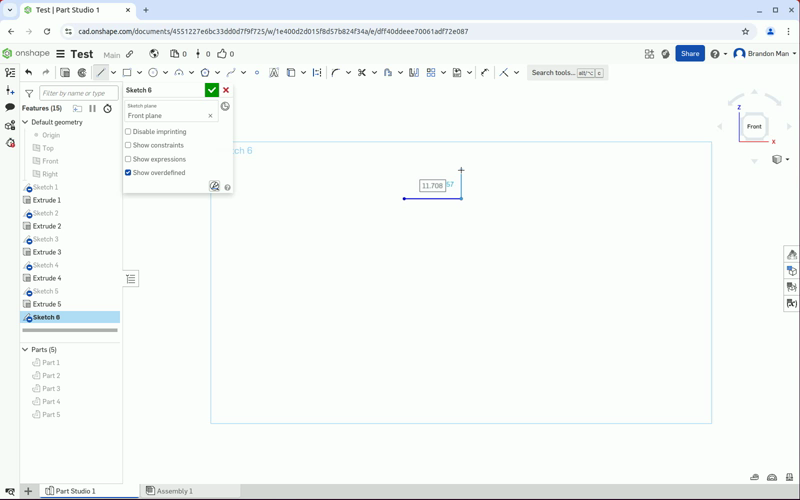
key_down(shift)
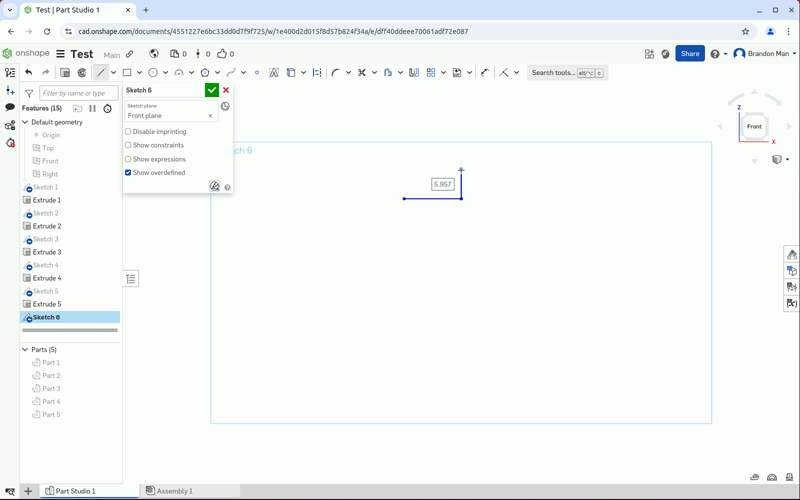
mouse_move(491, 169)
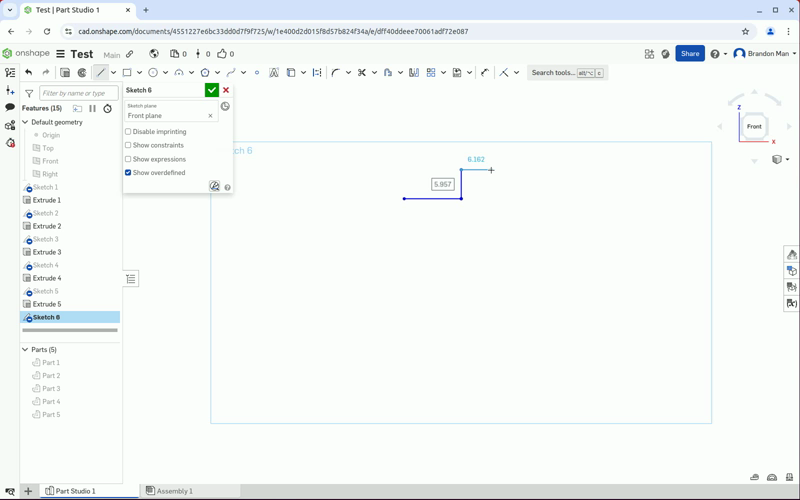
mouse_move(404, 169)
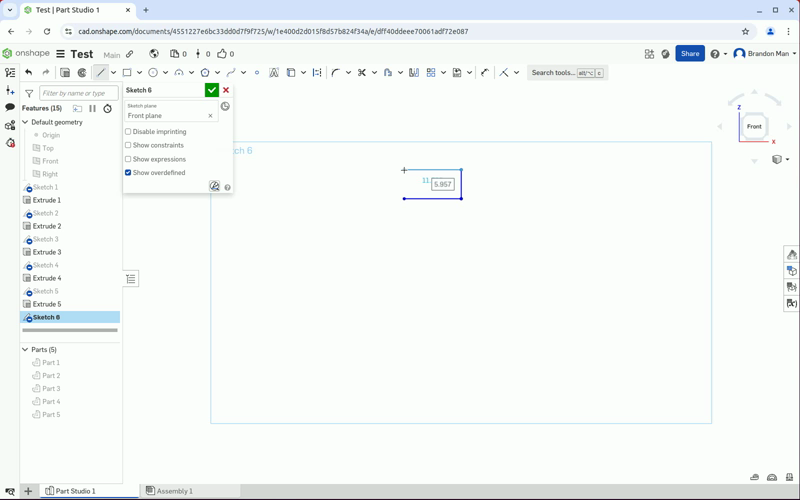
click(404, 169)
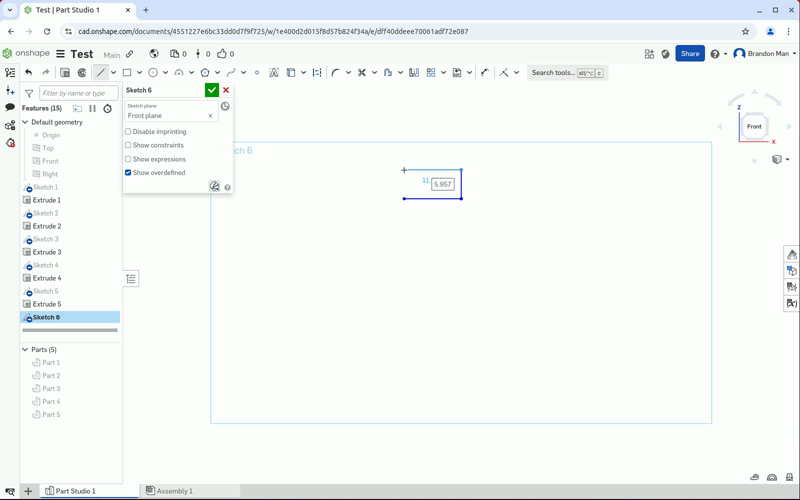
key_up(shift)
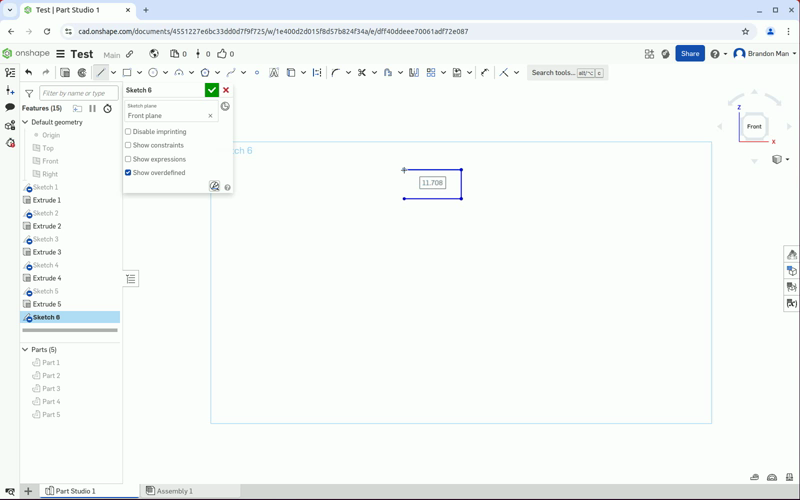
mouse_move(434, 169)
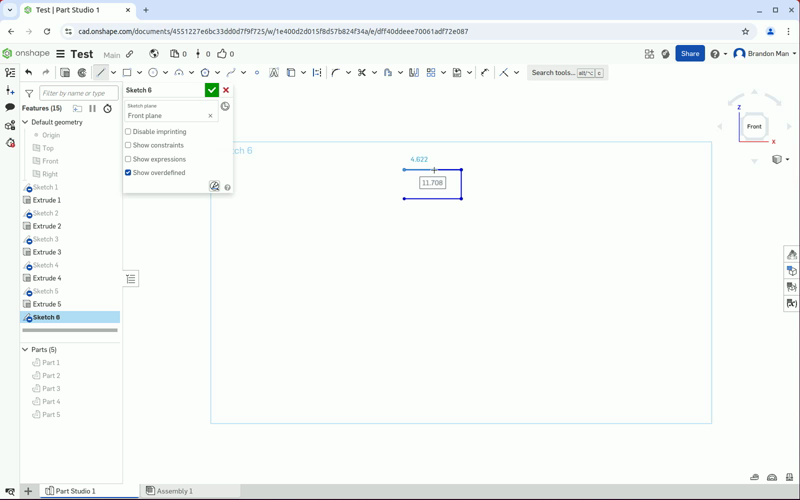
key_down(shift)
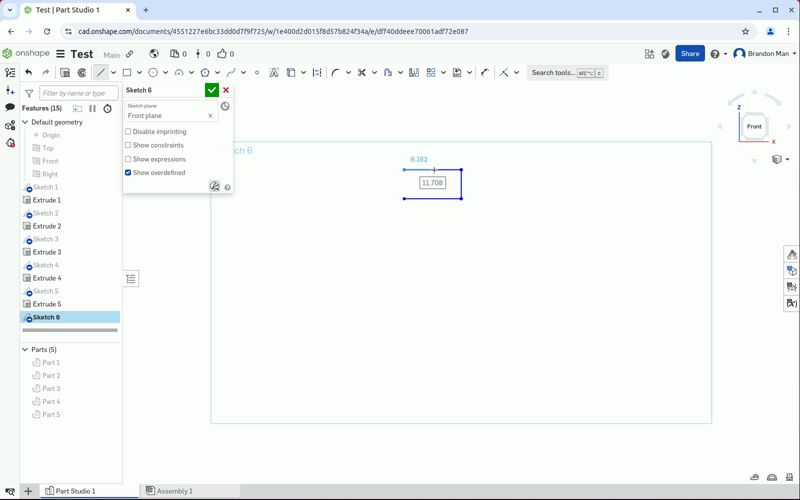
mouse_move(404, 198)
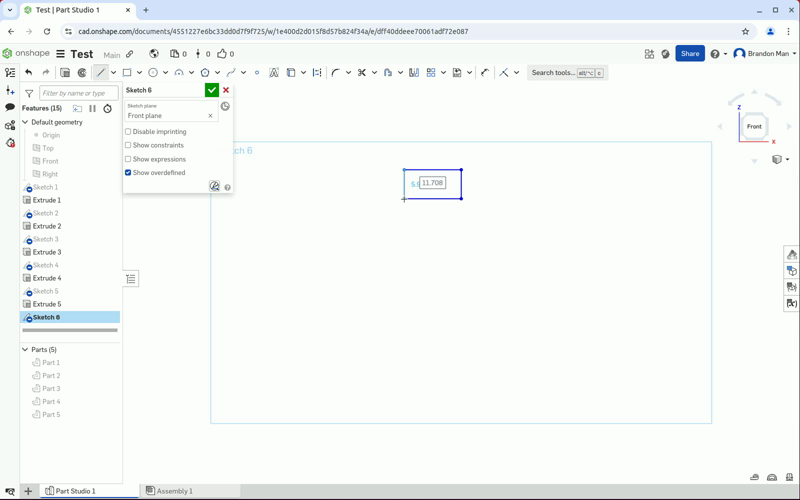
key_up(shift)
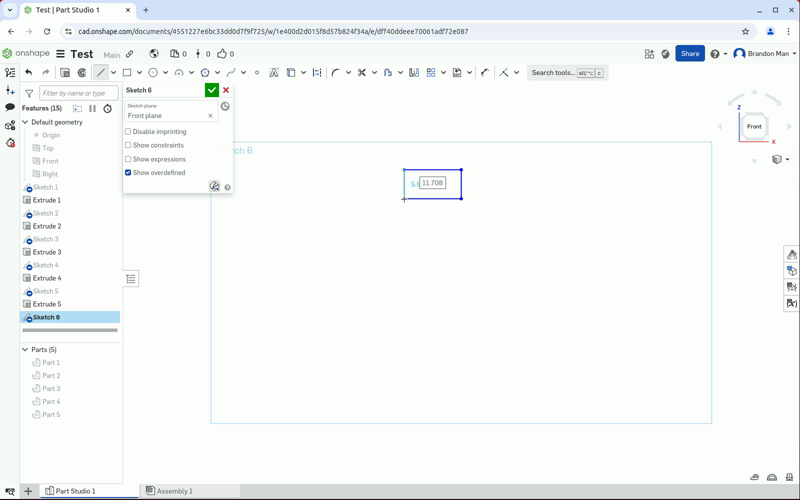
click(404, 198)
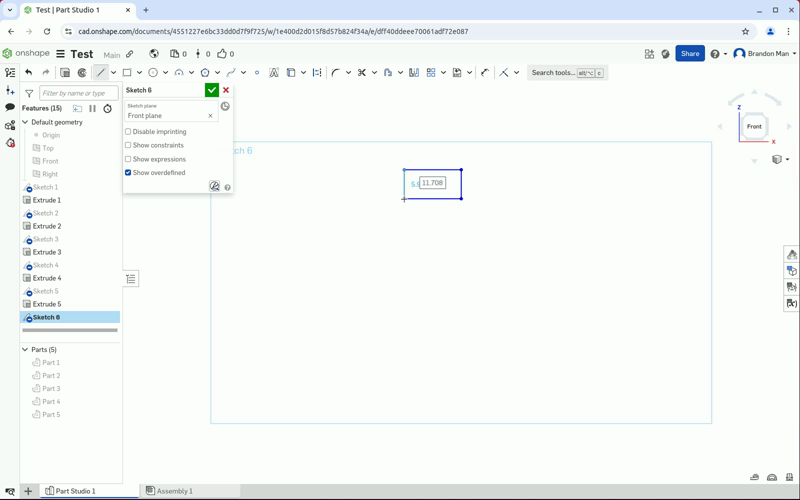
key(esc)
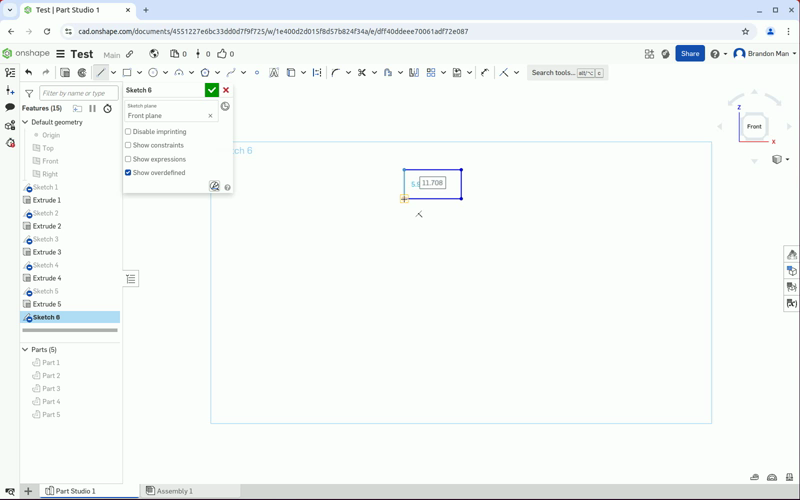
mouse_move(439, 176)
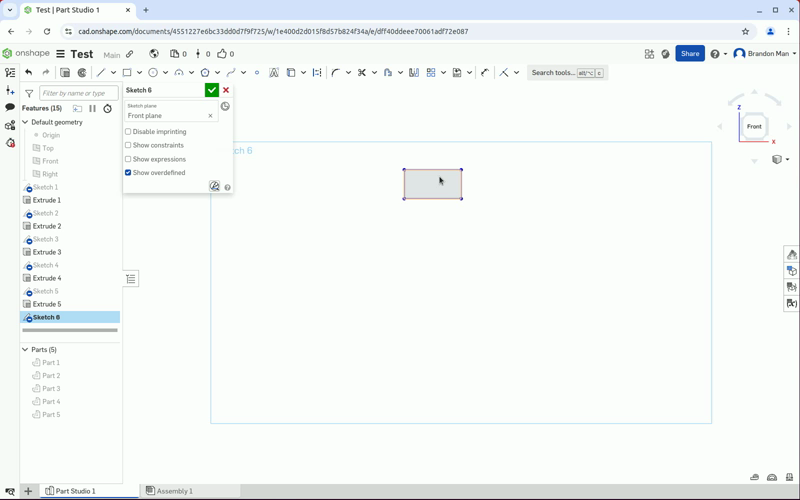
scroll(6)
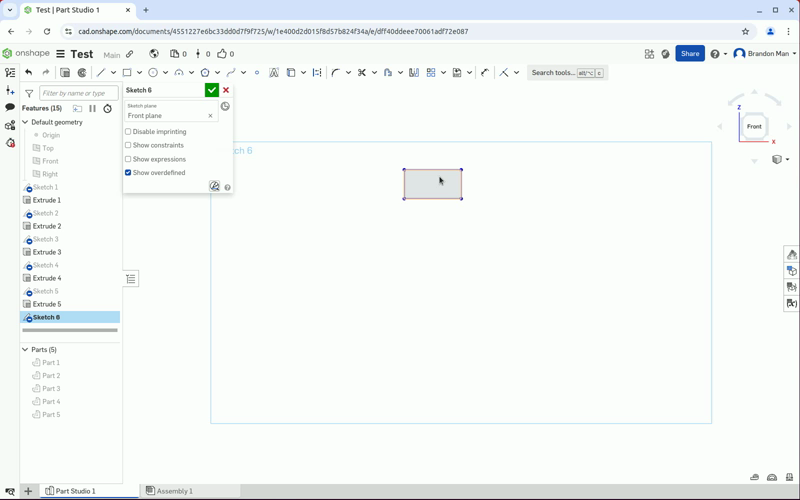
scroll(6)
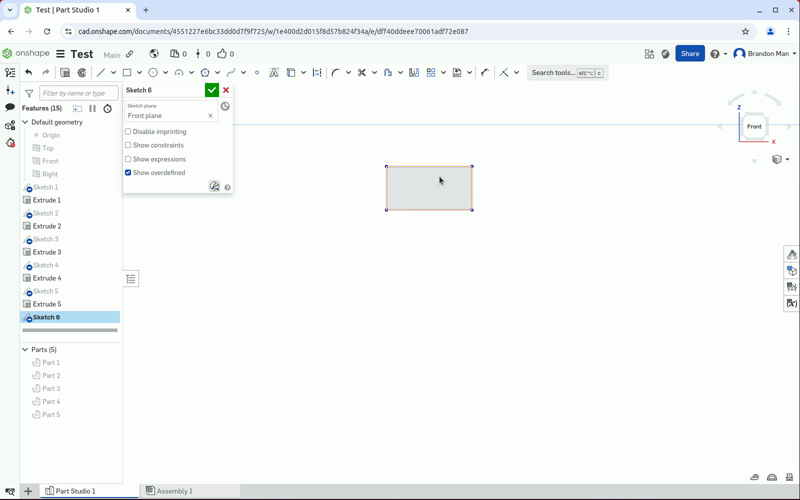
scroll(6)
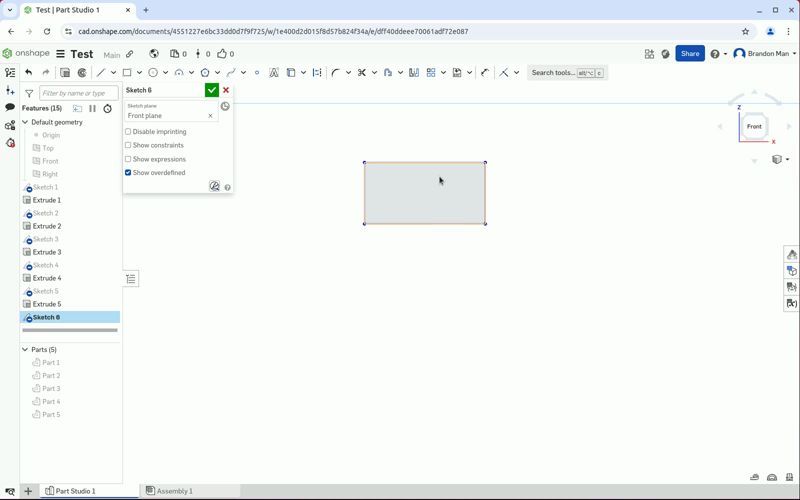
scroll(6)
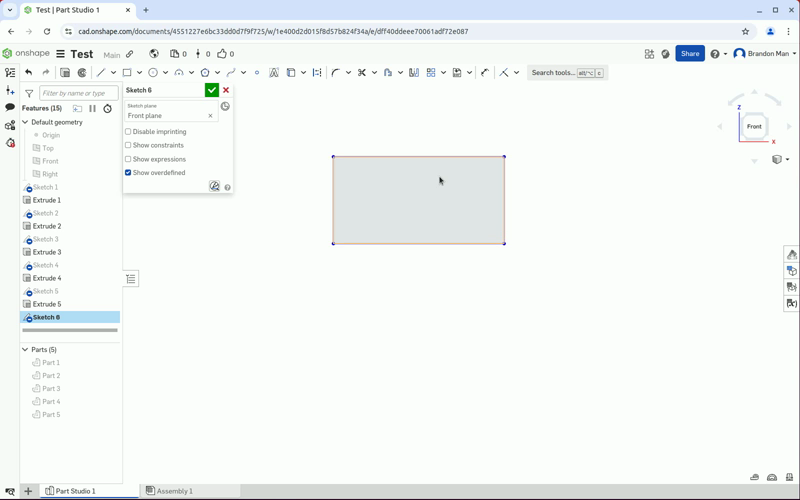
scroll(6)
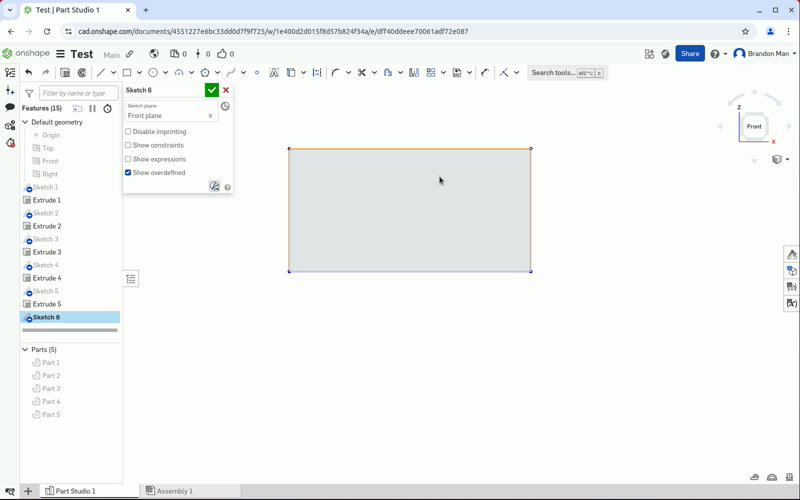
scroll(6)
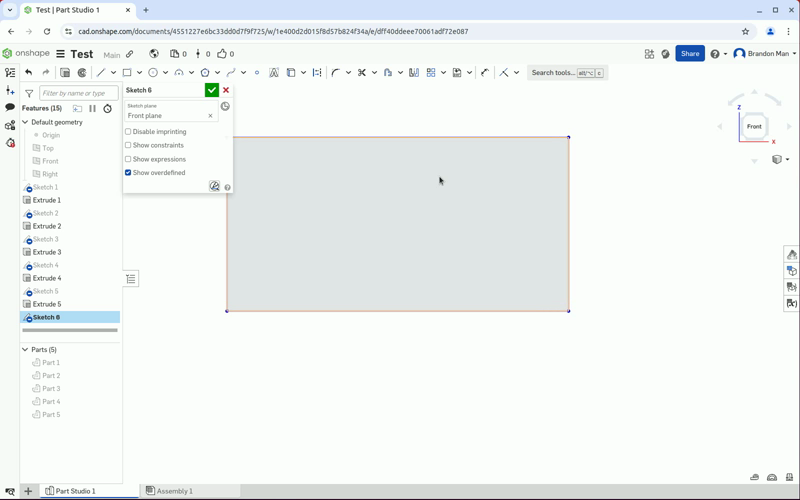
scroll(6)
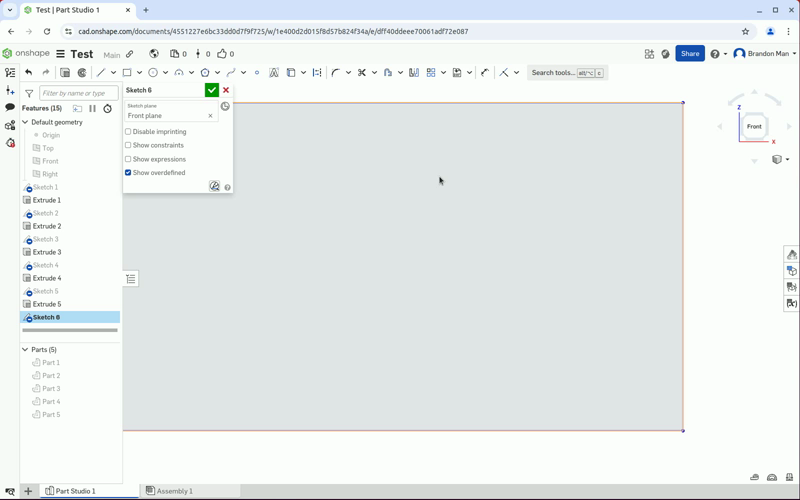
click(439, 176)
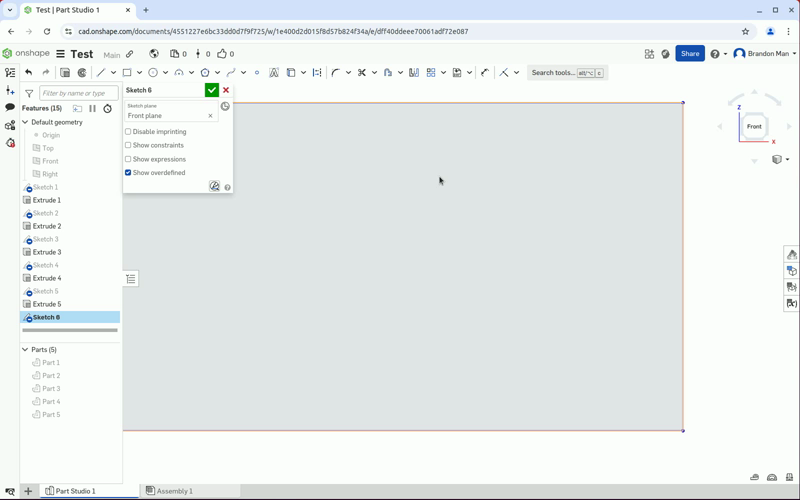
scroll(-6)
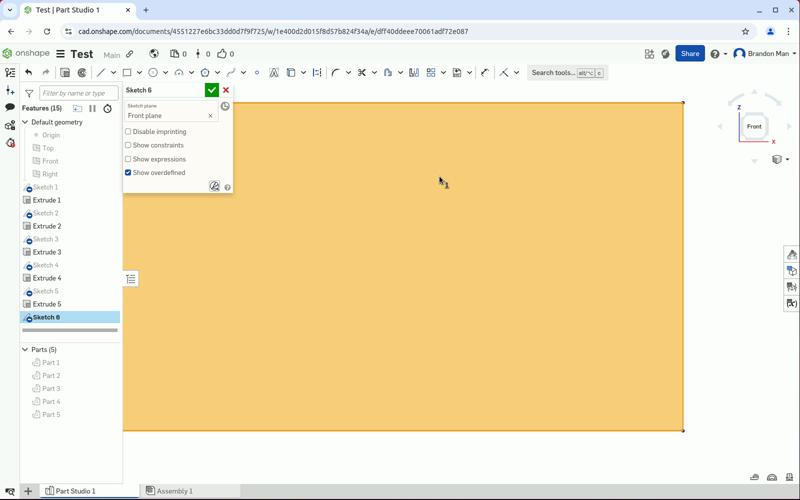
scroll(-6)
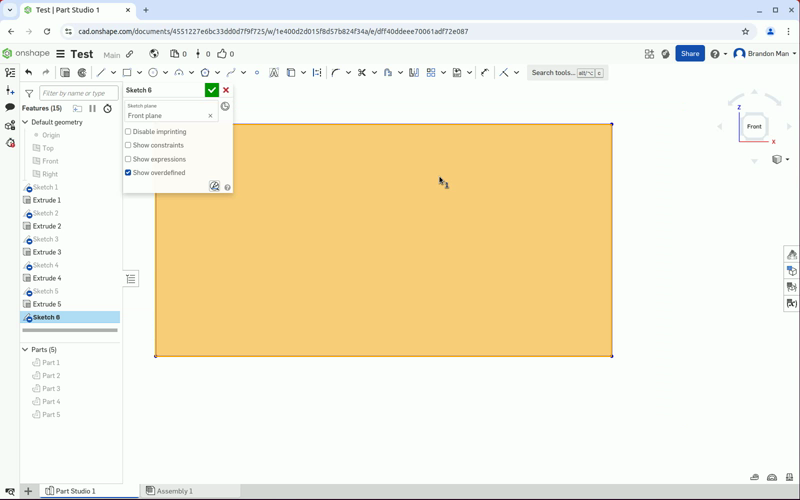
scroll(-6)
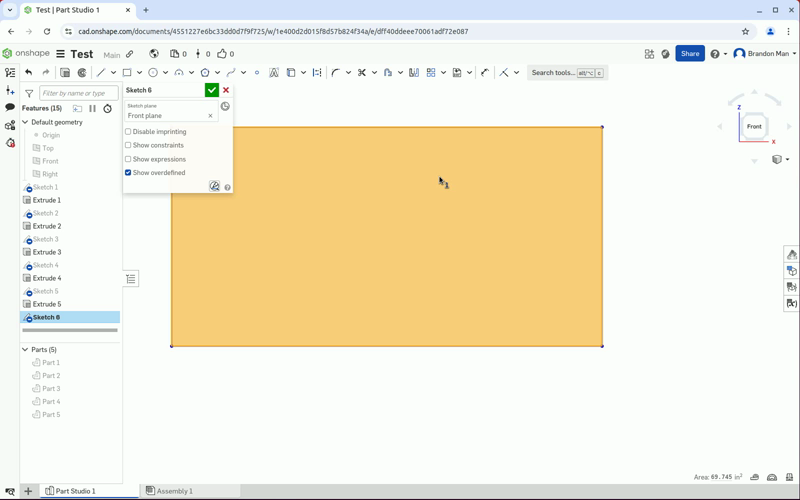
scroll(-6)
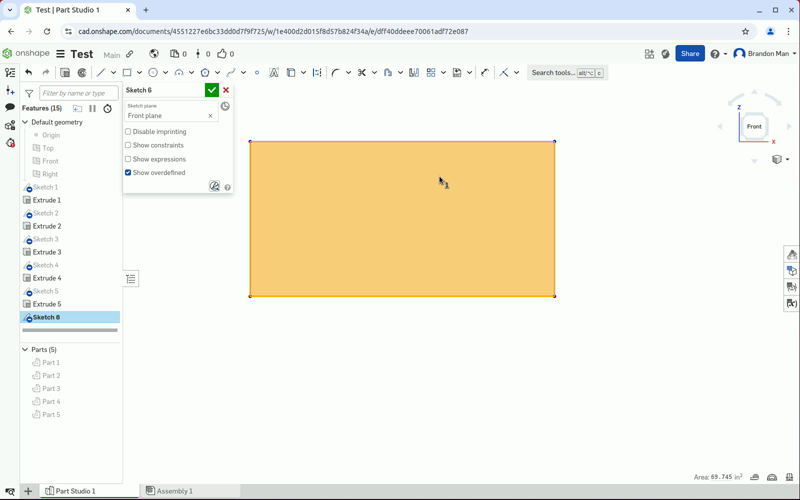
scroll(-6)
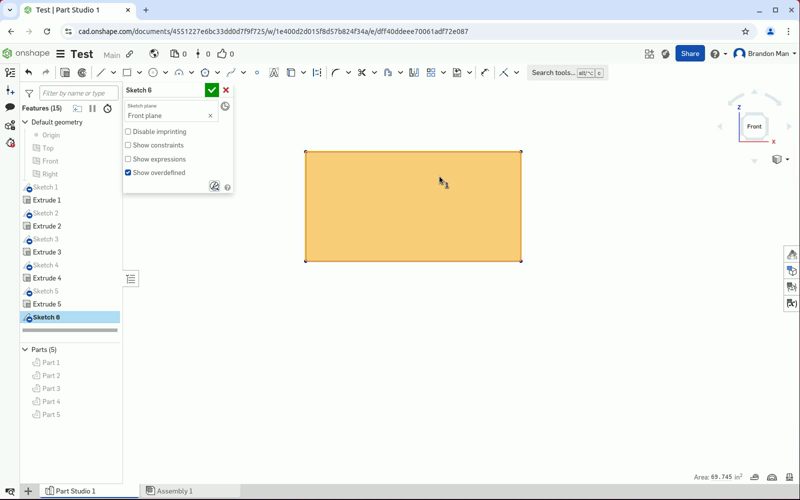
scroll(-6)
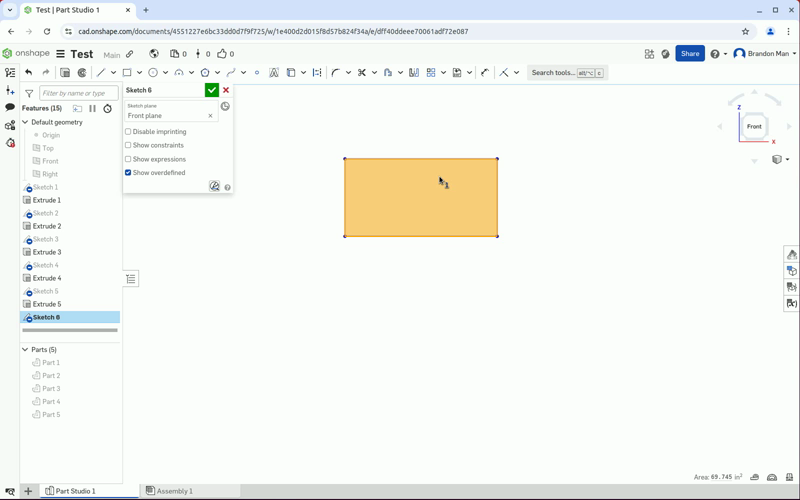
scroll(-6)
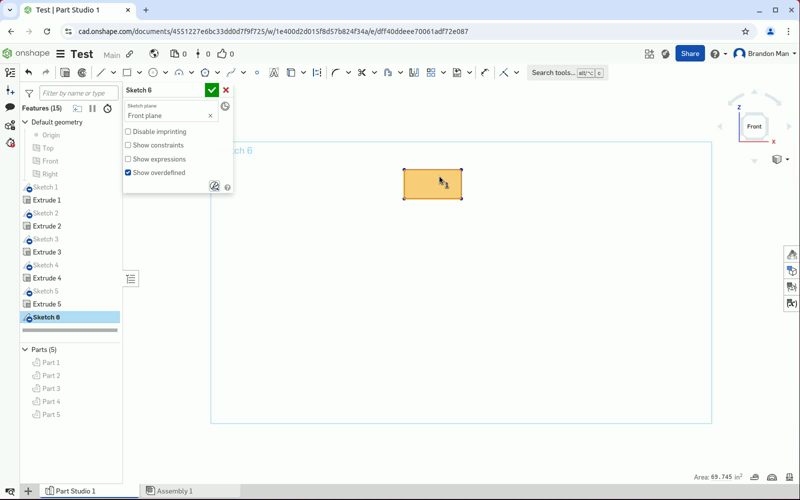
mouse_move(73, 352)
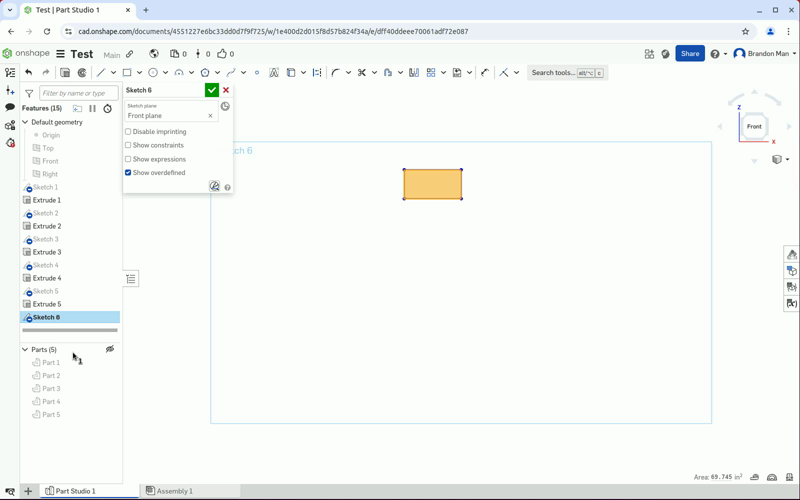
key(shift+y)
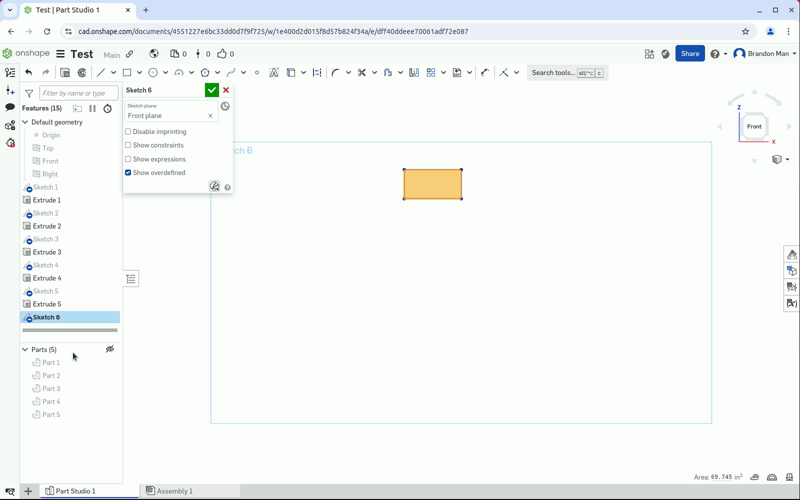
key(shift+e)
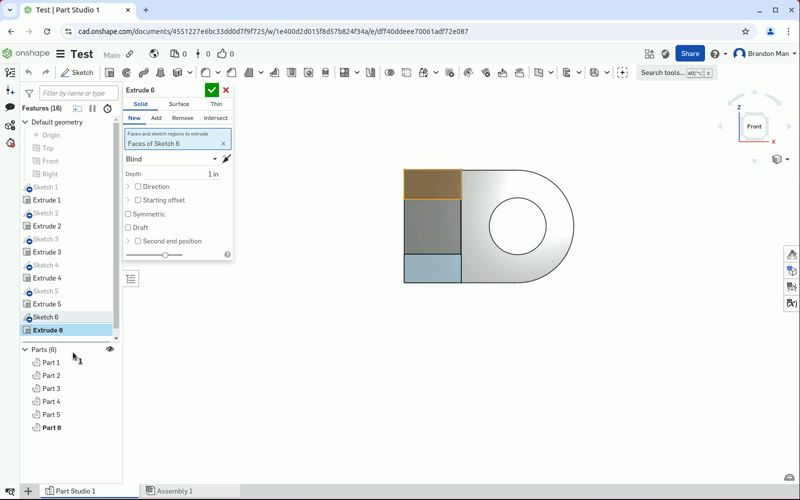
mouse_move(143, 106)
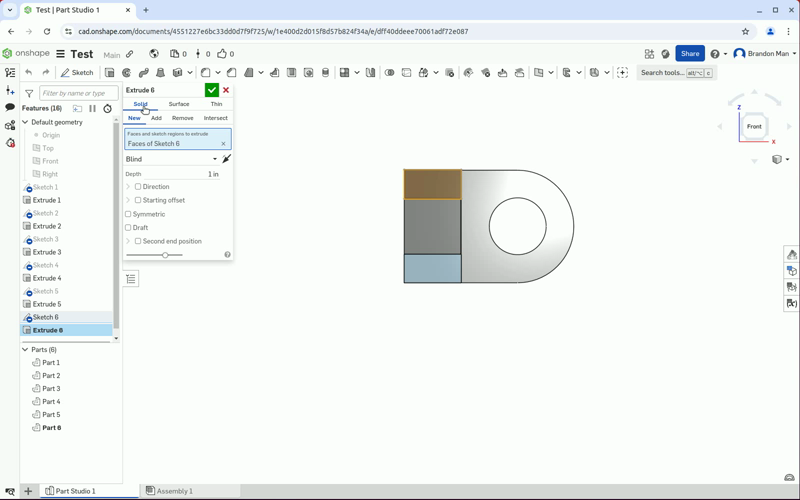
click(143, 106)
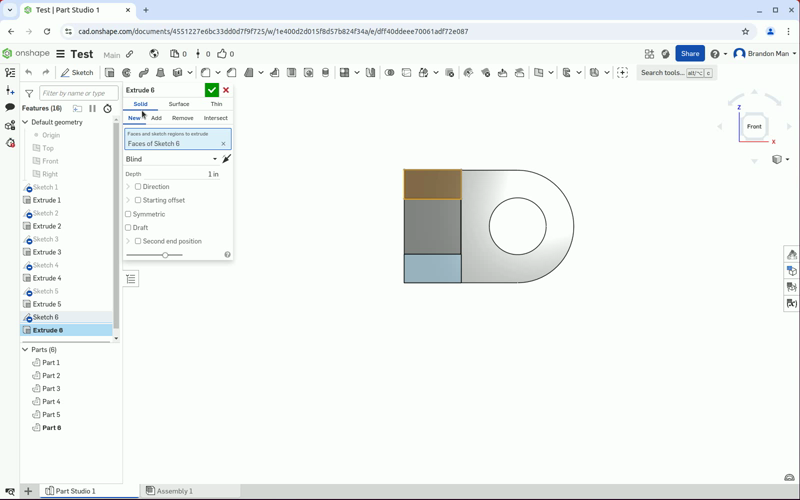
mouse_move(137, 120)
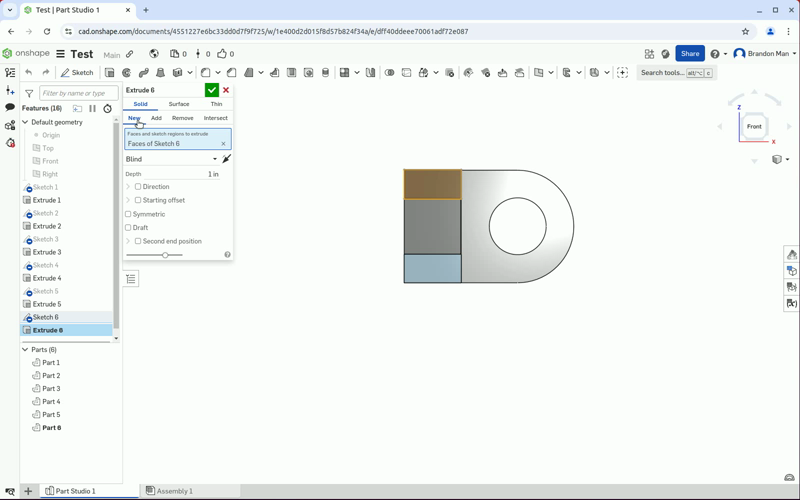
click(137, 120)
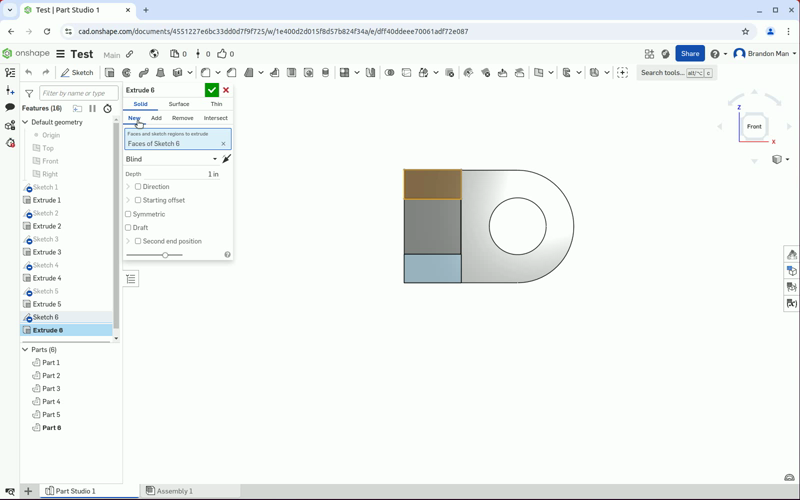
key(tab, 4)
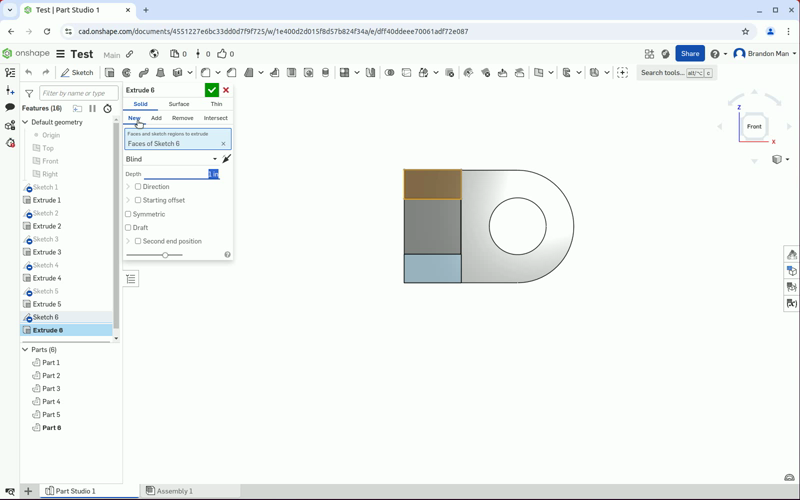
text(11.554)
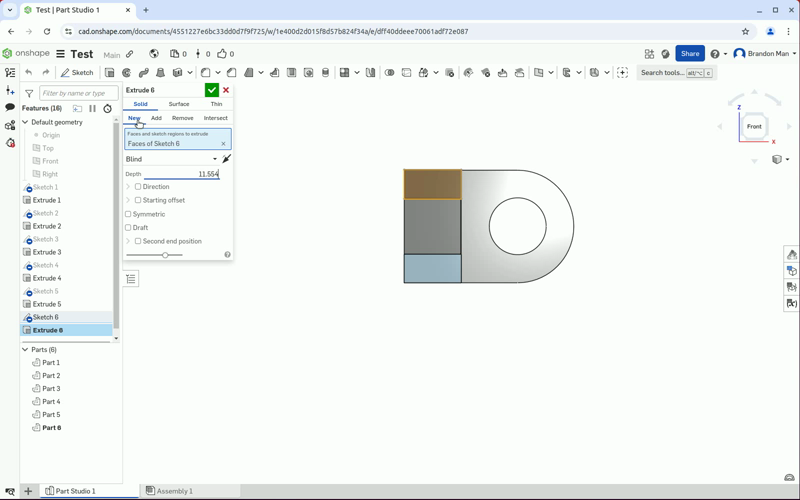
key(enter)
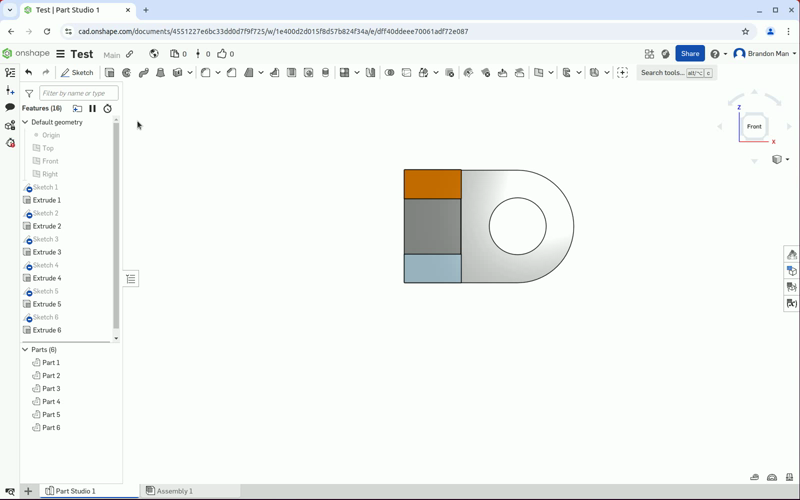
key(shift+h)
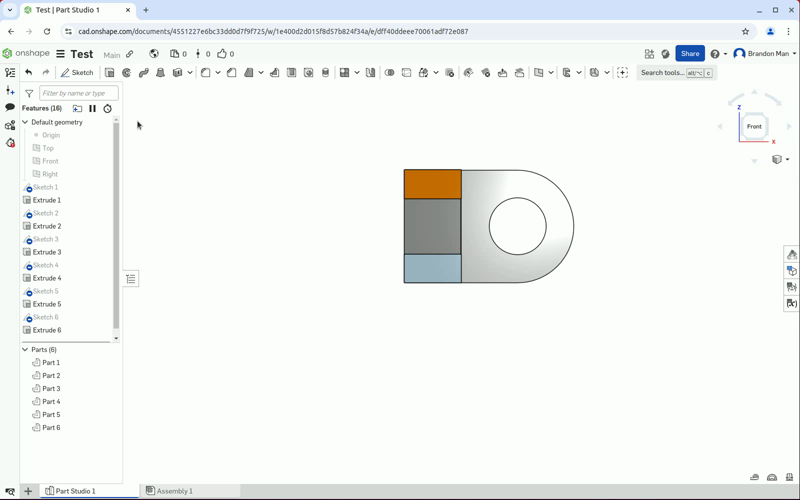
key(shift+h)
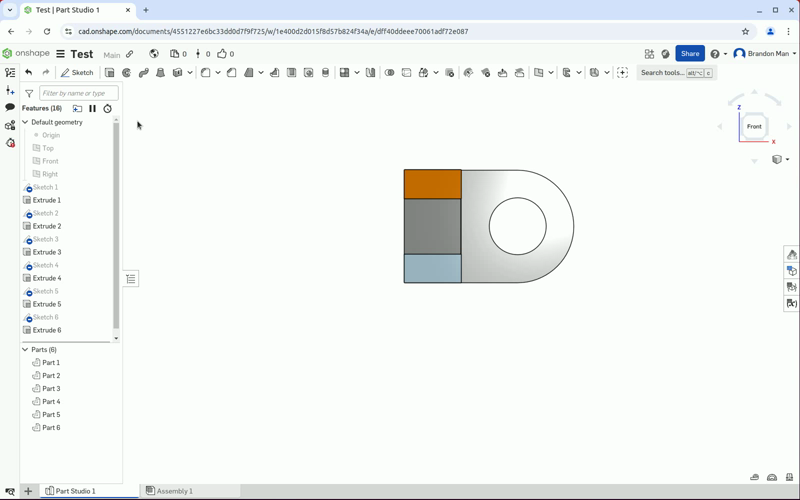
mouse_move(69, 189)
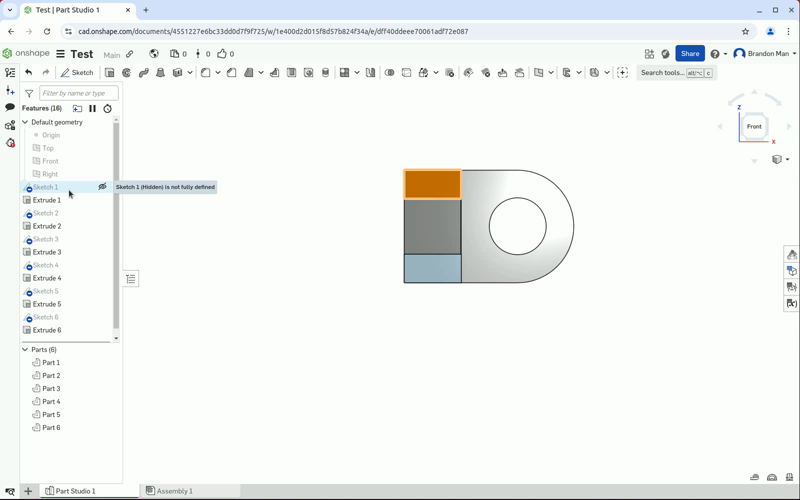
click(69, 189)
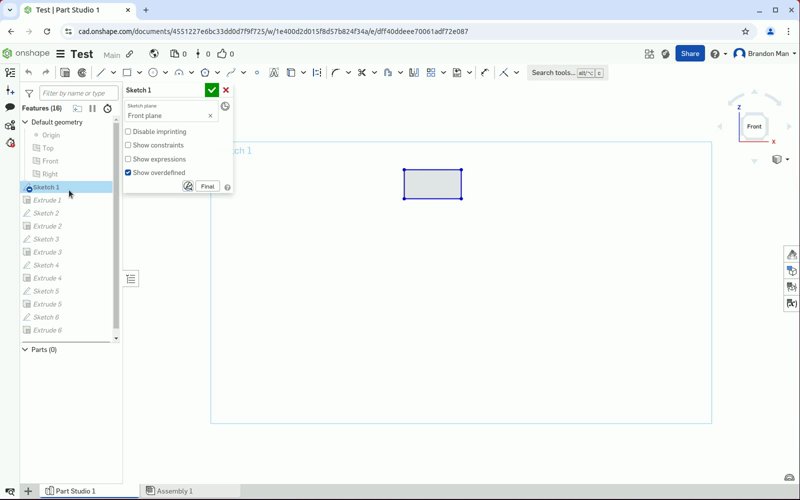
mouse_move(229, 92)
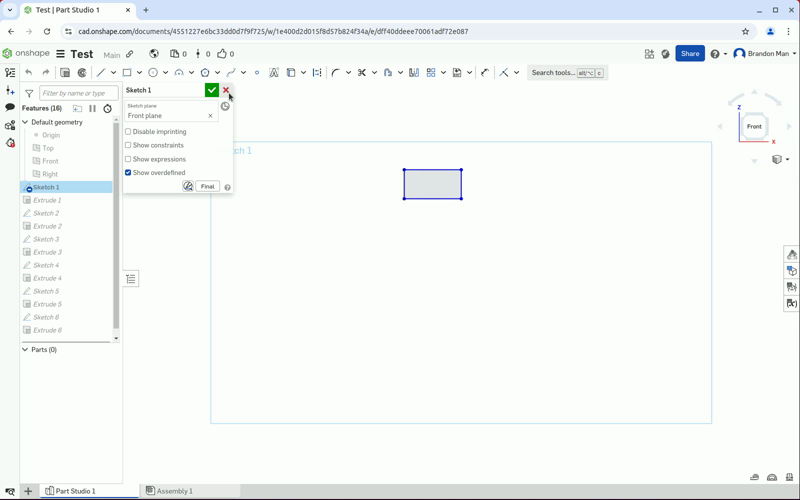
click(229, 92)
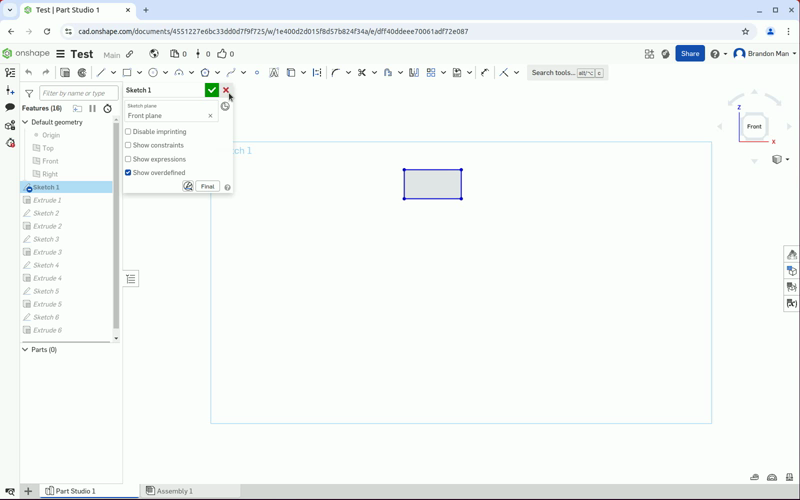
key(shift+s)
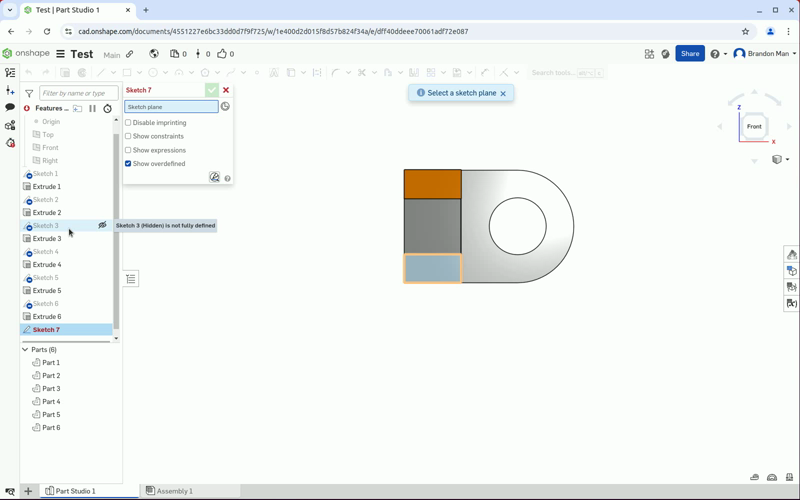
scroll(3)
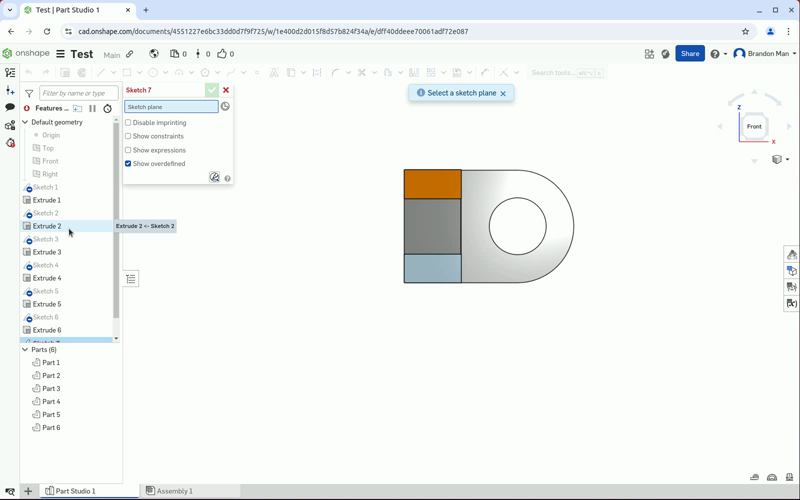
mouse_move(69, 163)
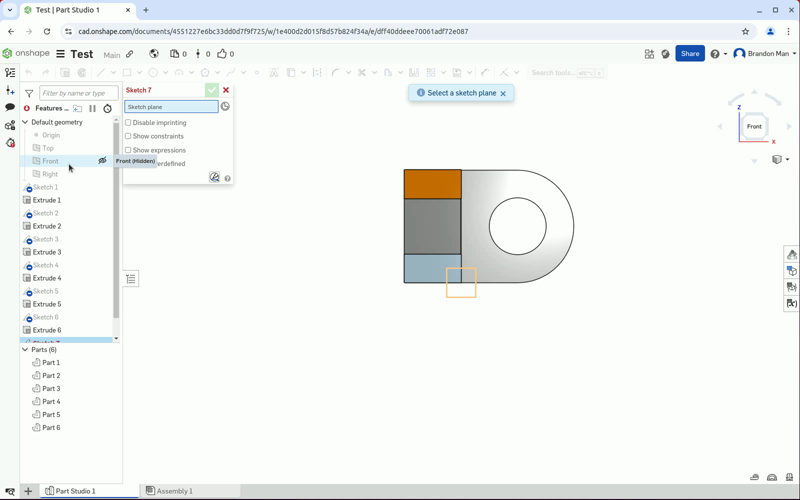
click(69, 163)
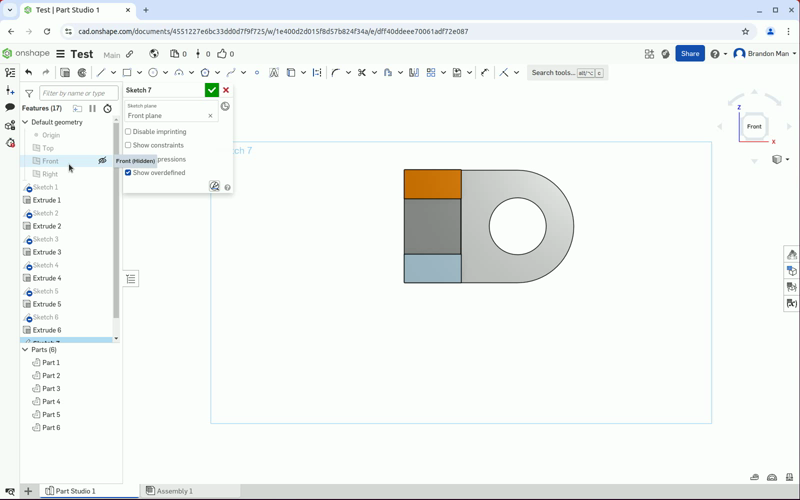
mouse_move(73, 352)
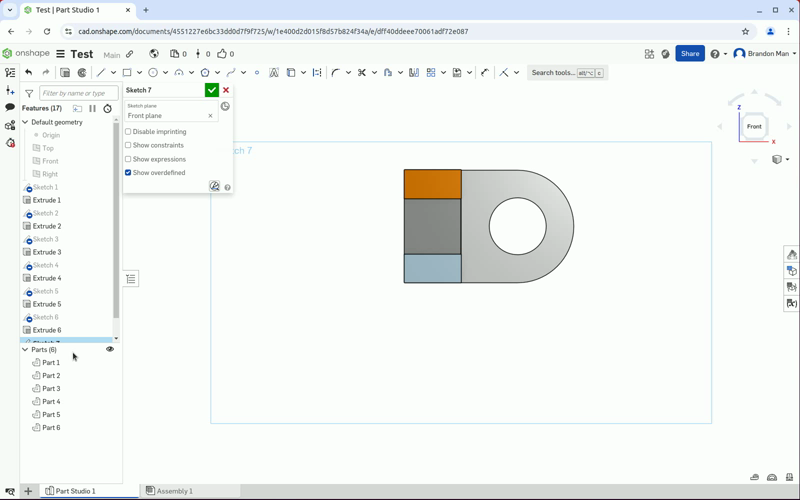
key(y)
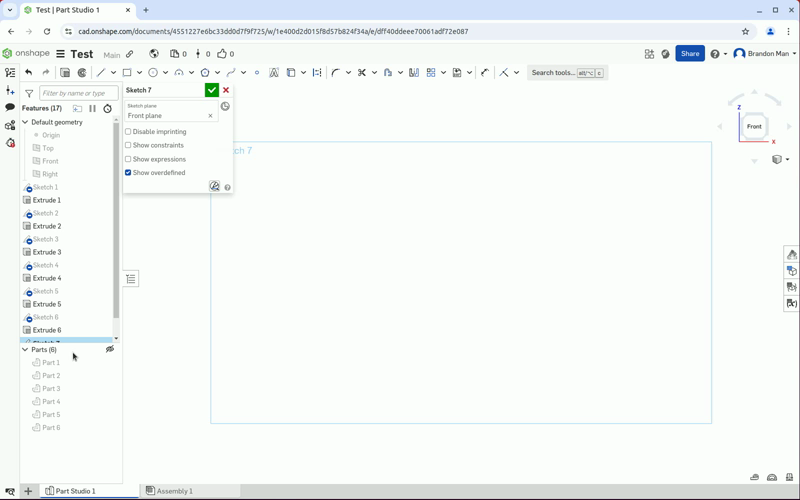
key(l)
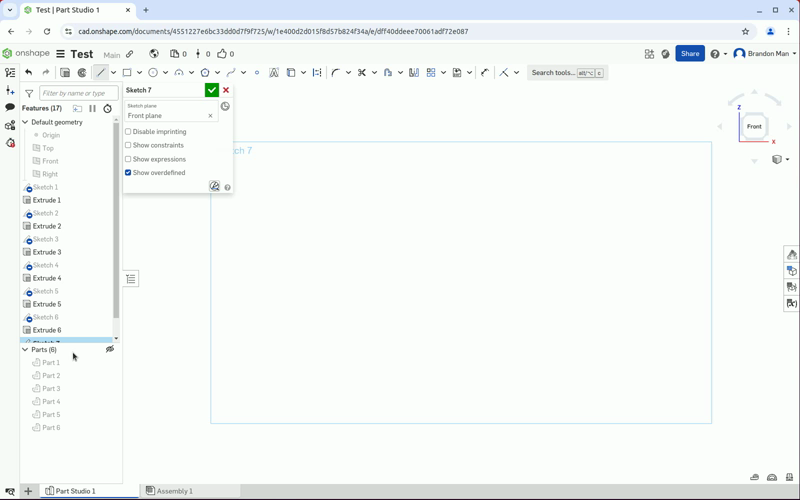
key_down(shift)
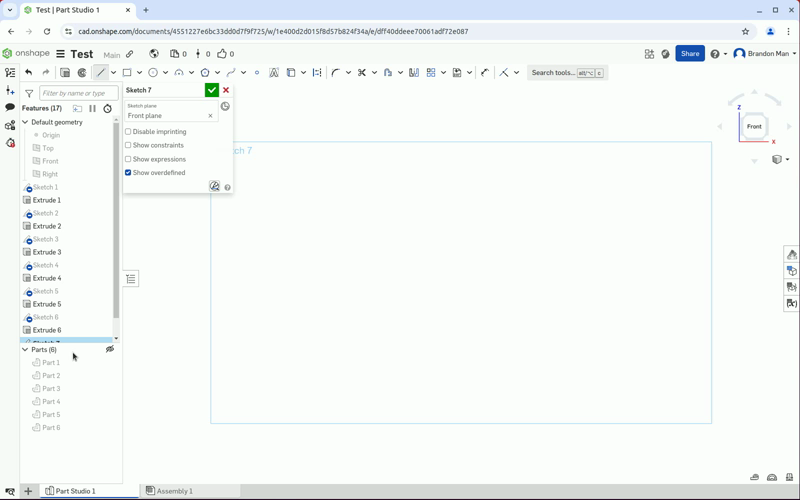
mouse_move(404, 254)
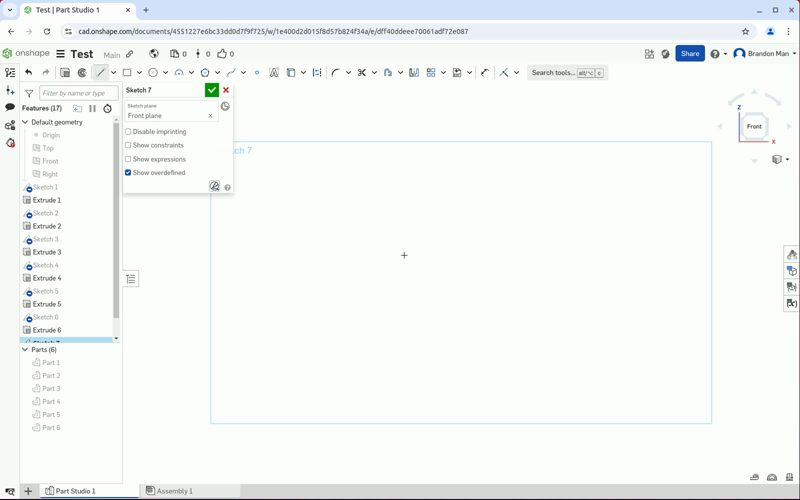
click(404, 254)
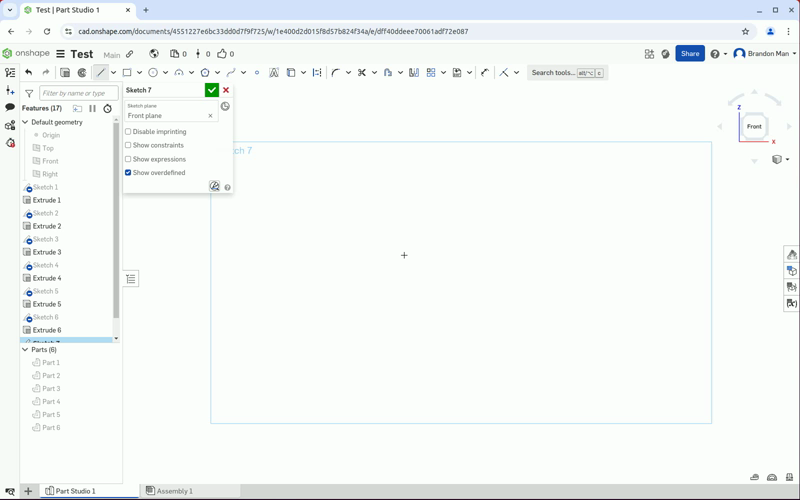
key_up(shift)
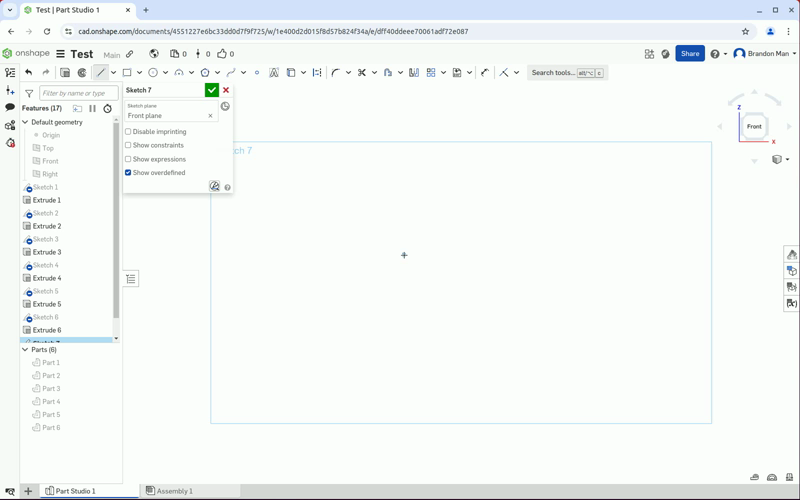
key_down(shift)
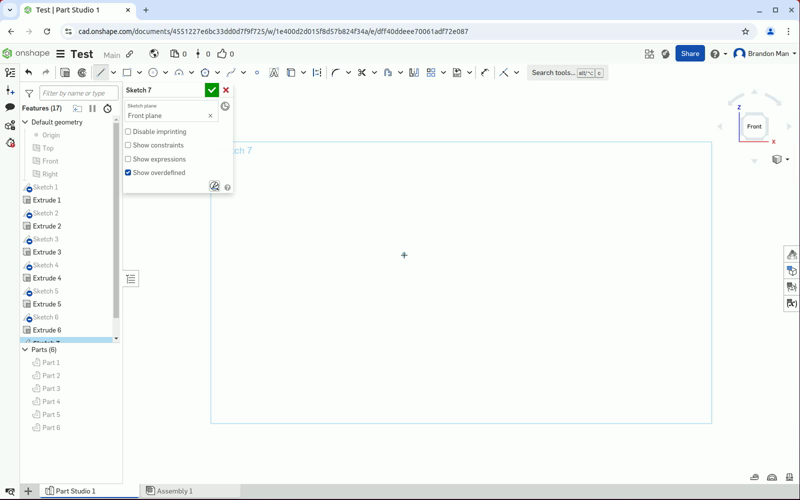
mouse_move(434, 254)
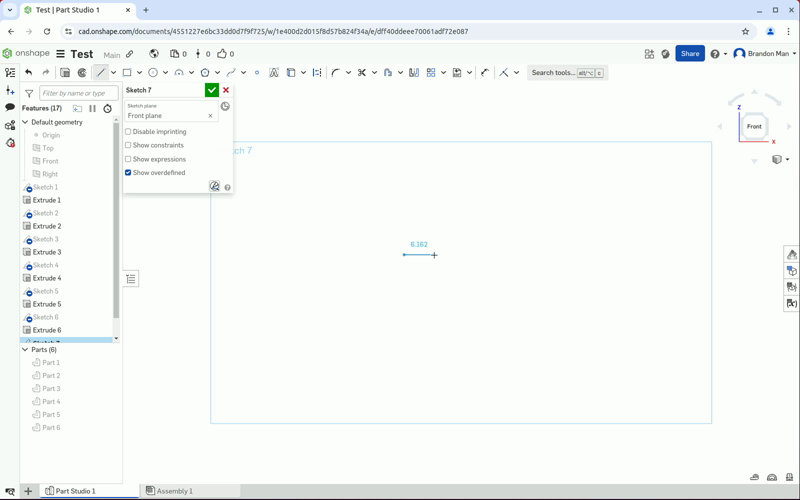
mouse_move(461, 254)
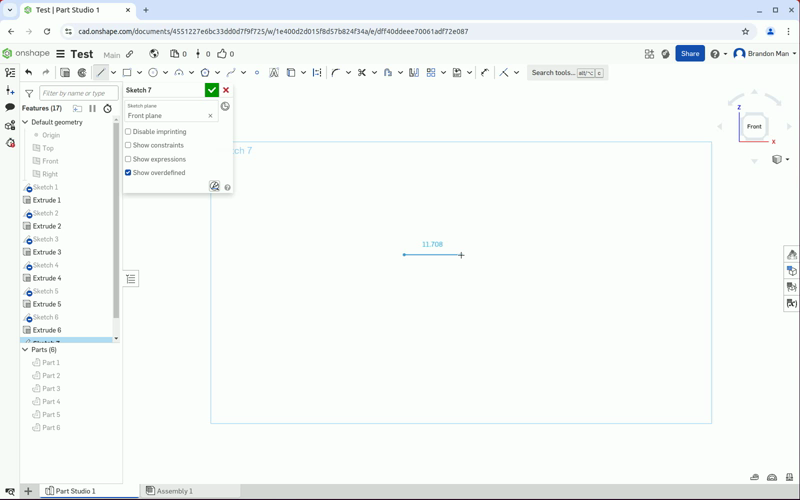
click(461, 254)
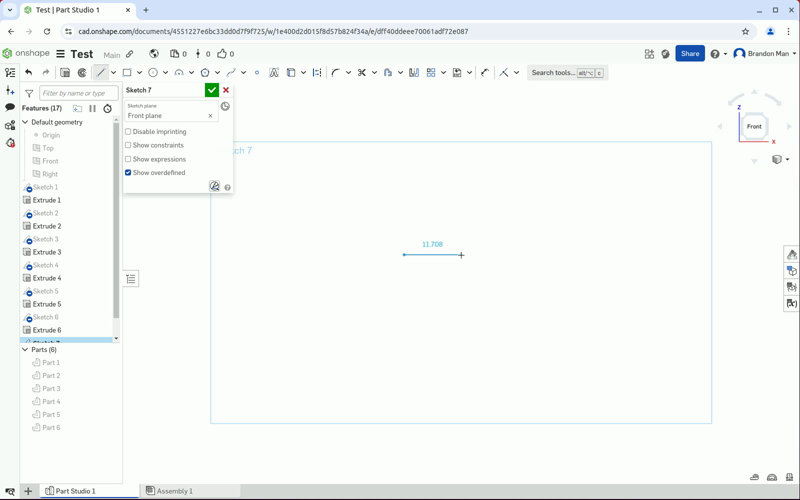
key_up(shift)
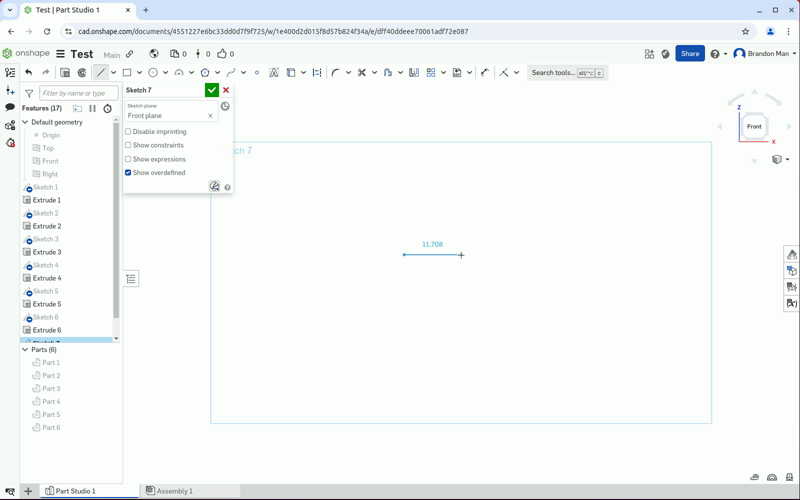
key_down(shift)
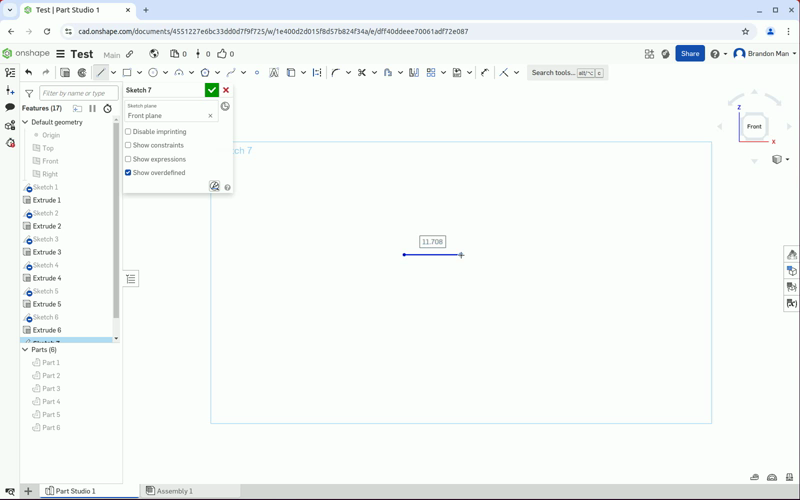
mouse_move(491, 254)
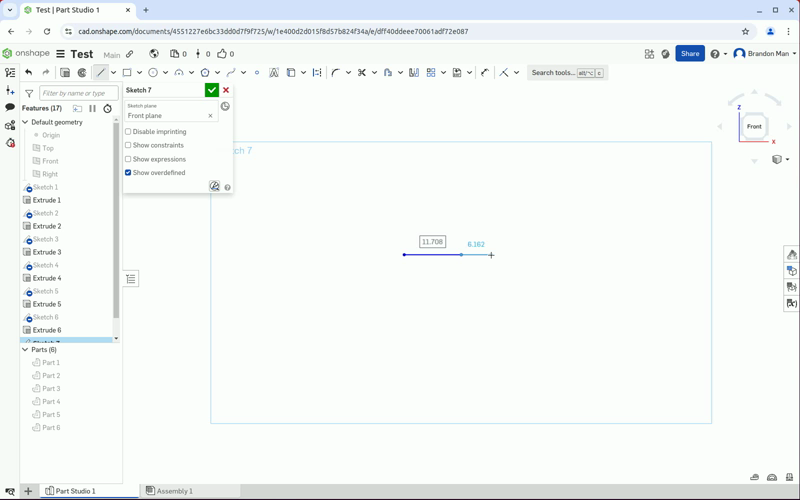
mouse_move(461, 198)
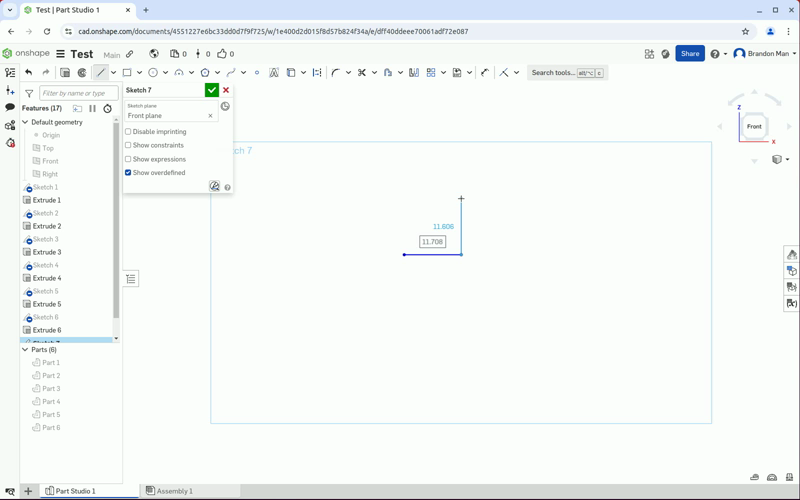
click(461, 198)
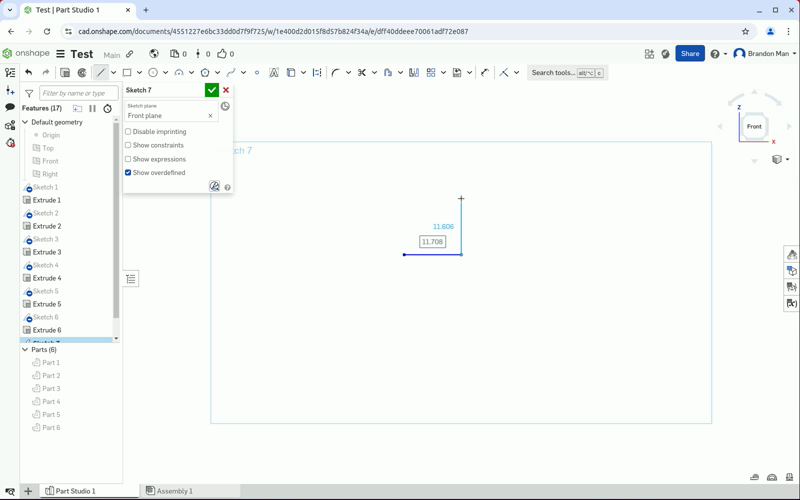
key_up(shift)
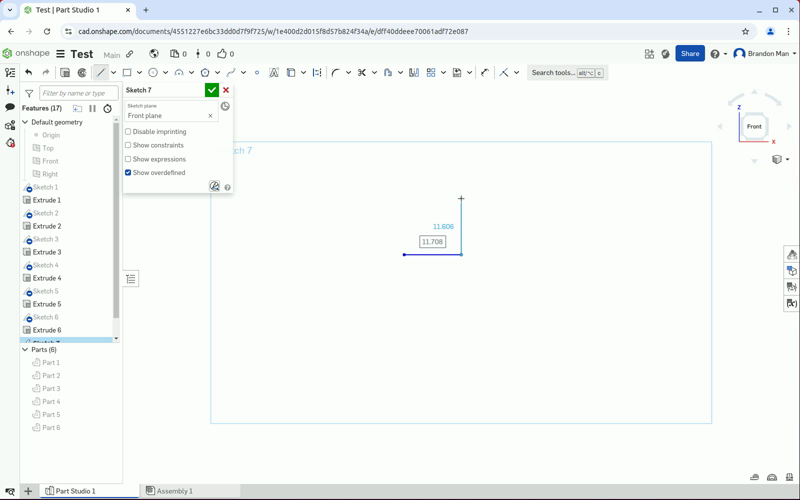
key_down(shift)
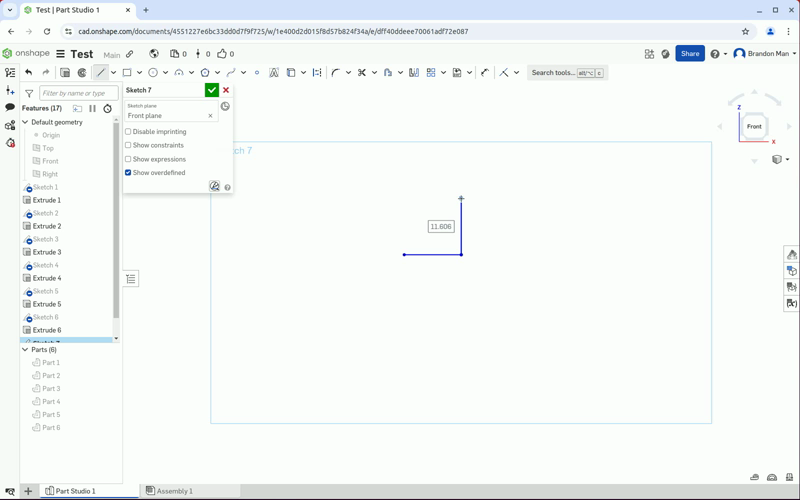
mouse_move(491, 198)
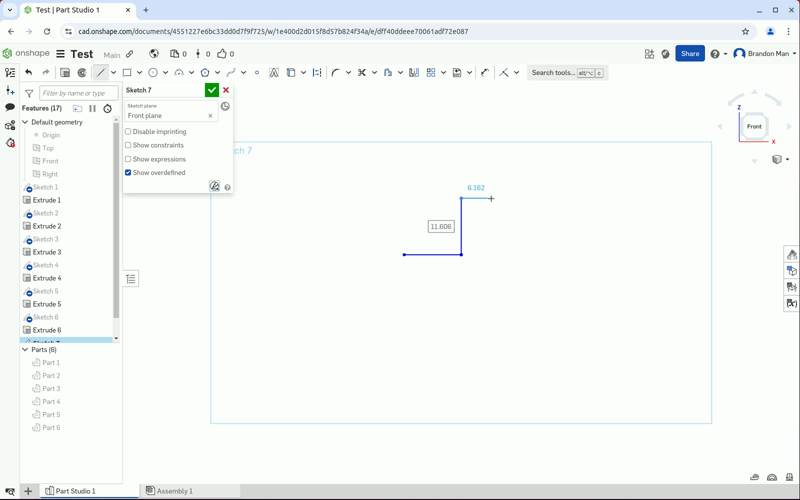
mouse_move(404, 198)
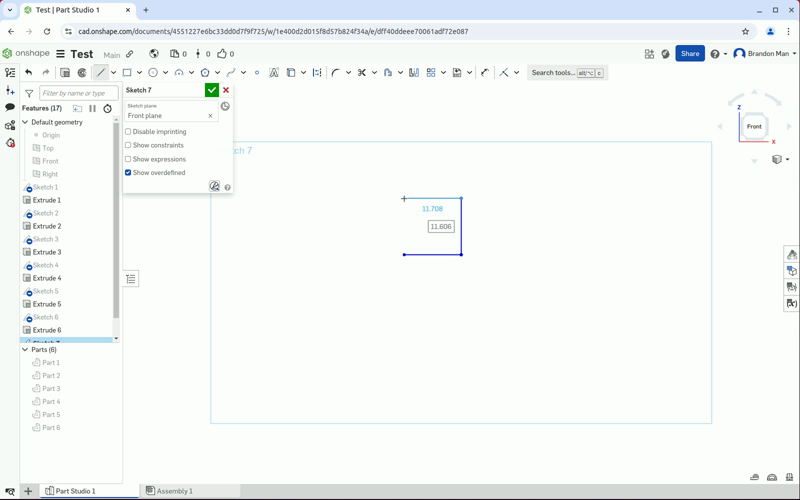
click(404, 198)
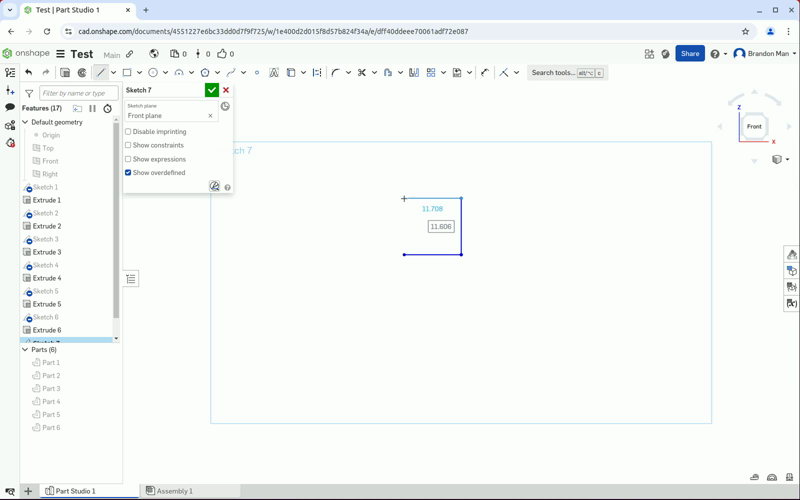
key_up(shift)
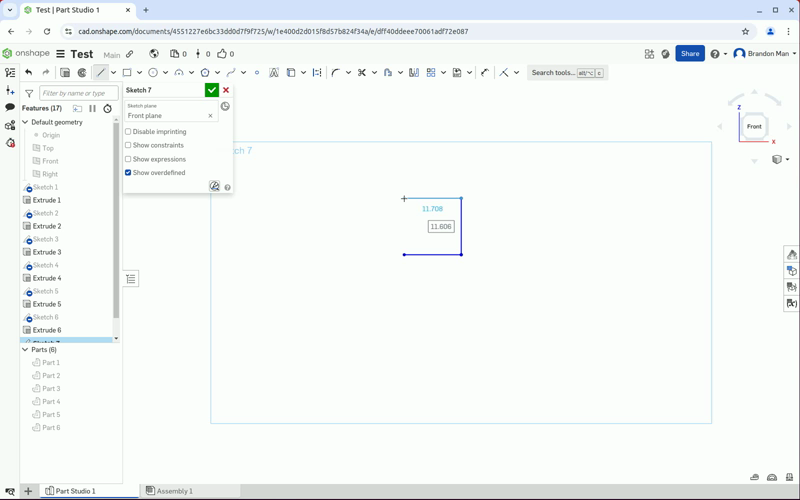
mouse_move(434, 198)
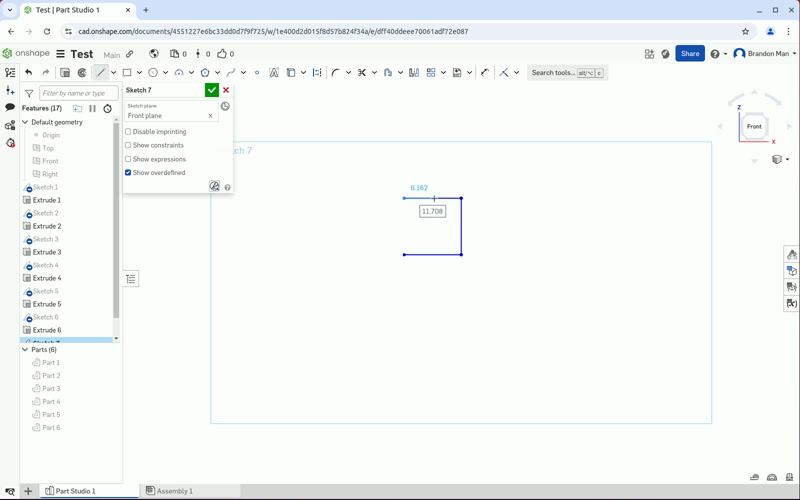
key_down(shift)
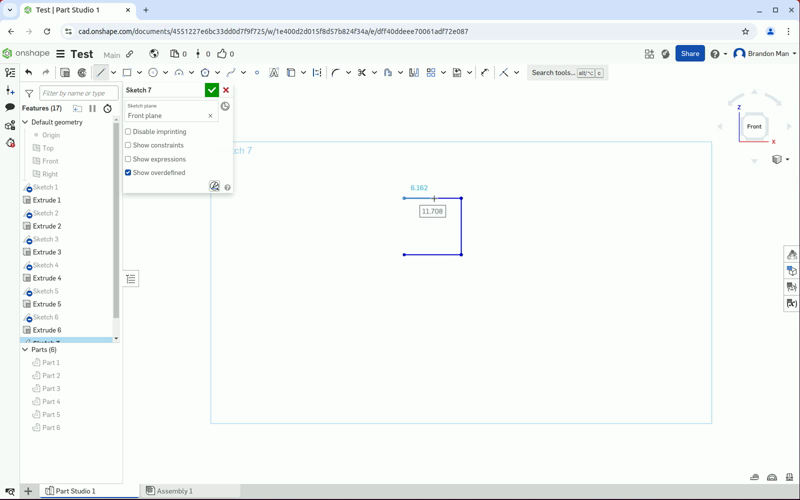
mouse_move(404, 254)
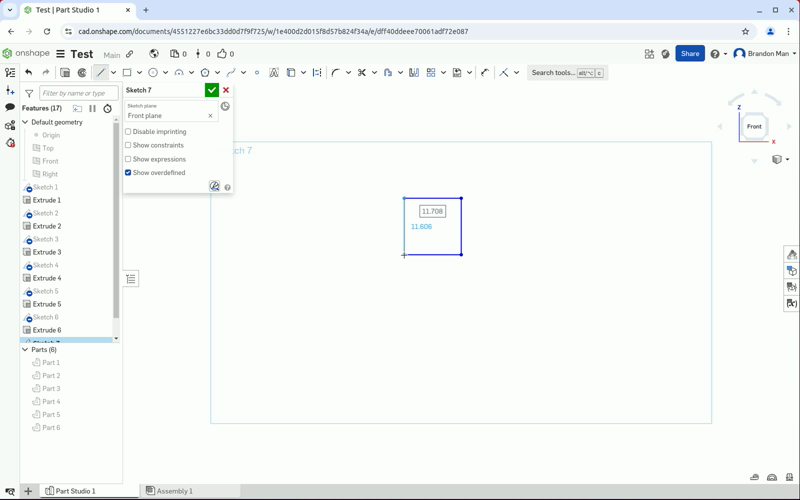
key_up(shift)
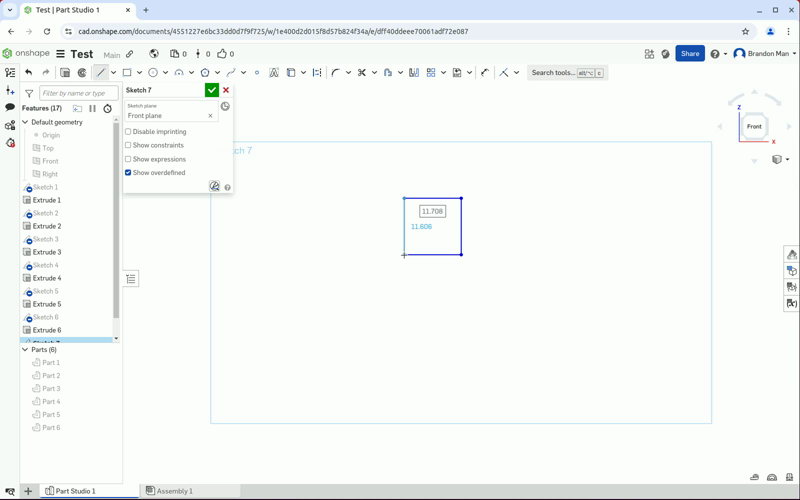
click(404, 254)
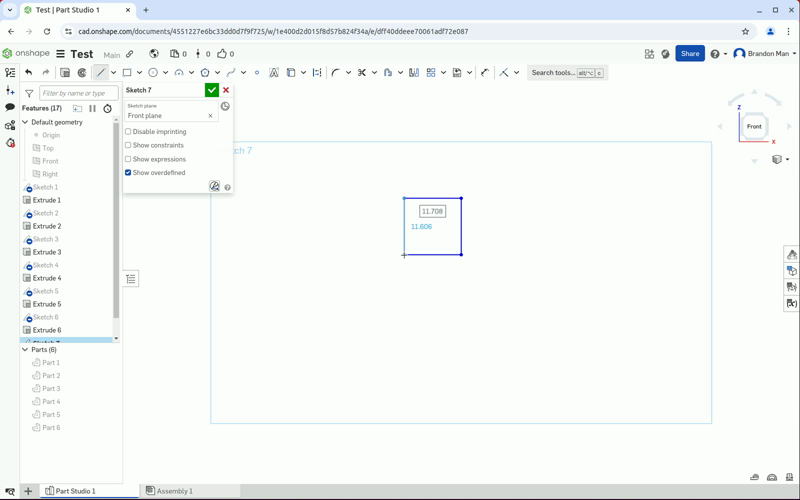
key(esc)
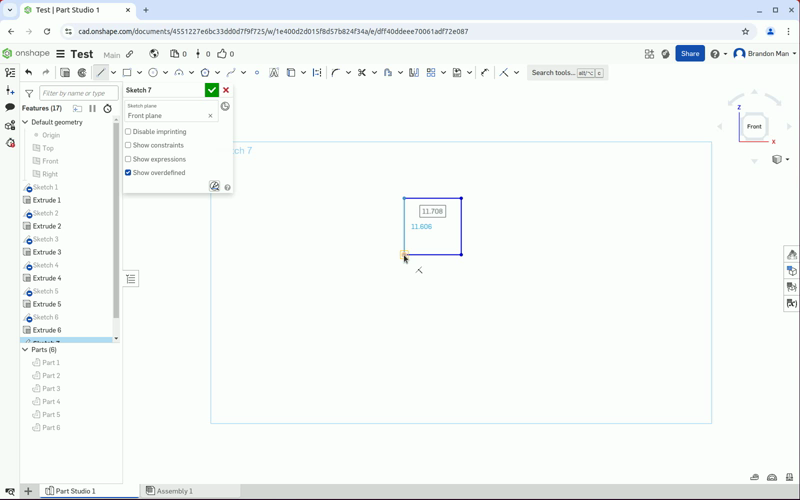
mouse_move(449, 207)
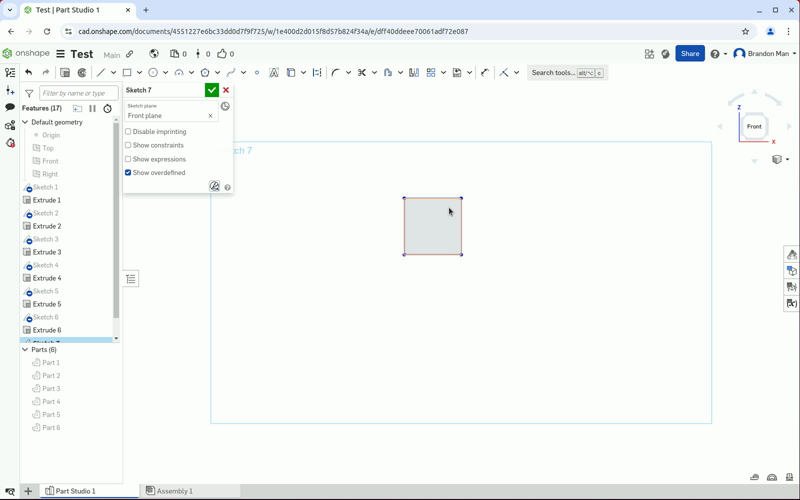
click(449, 207)
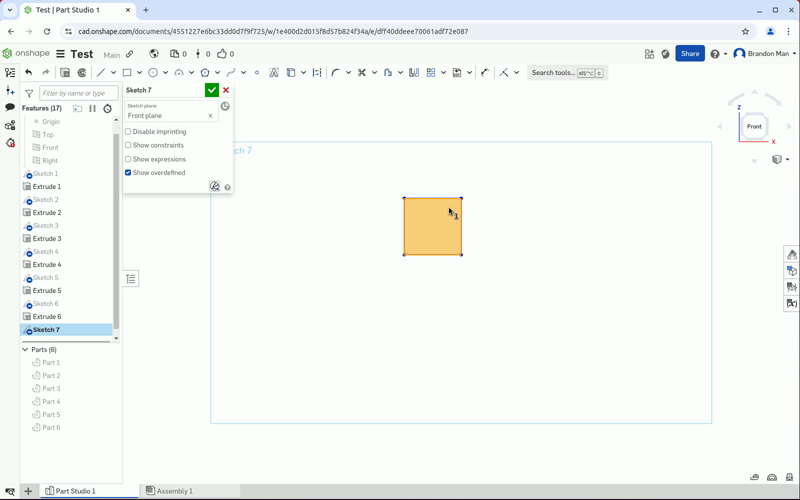
mouse_move(73, 352)
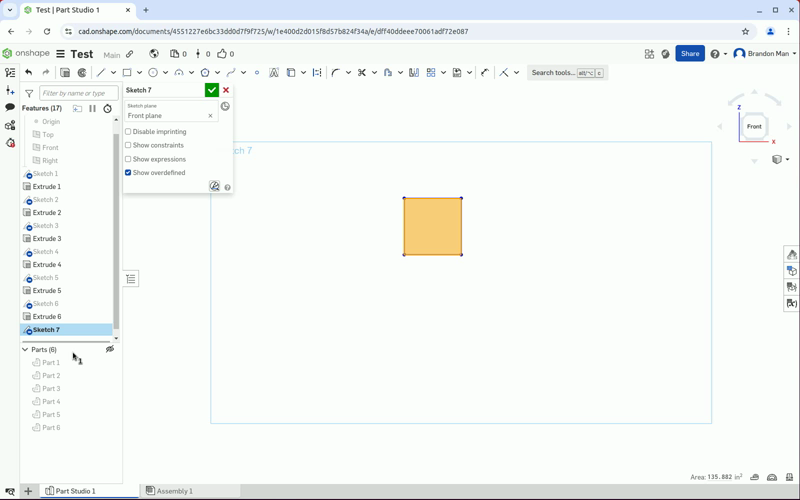
key(shift+y)
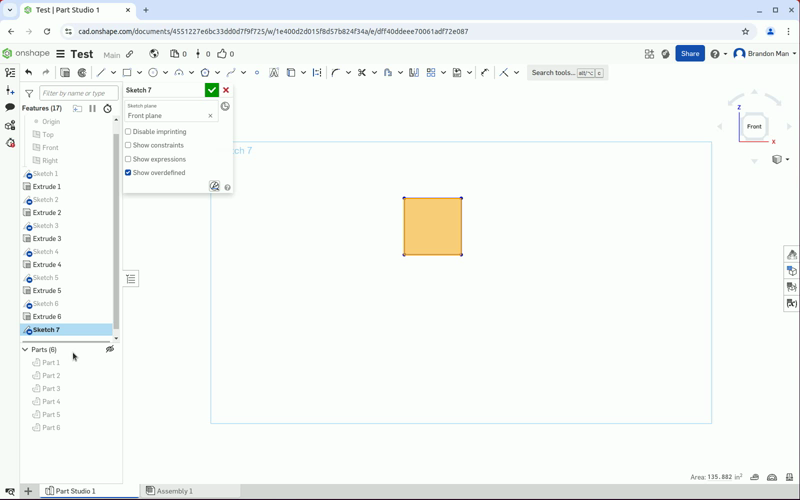
key(shift+e)
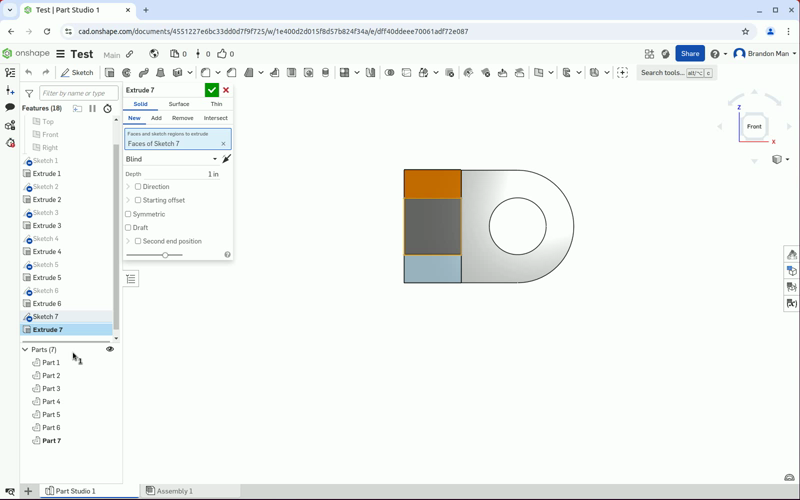
mouse_move(143, 106)
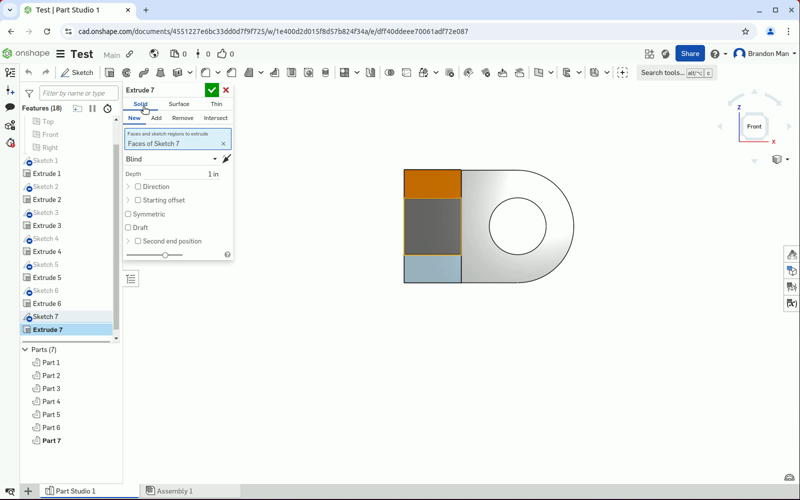
click(143, 106)
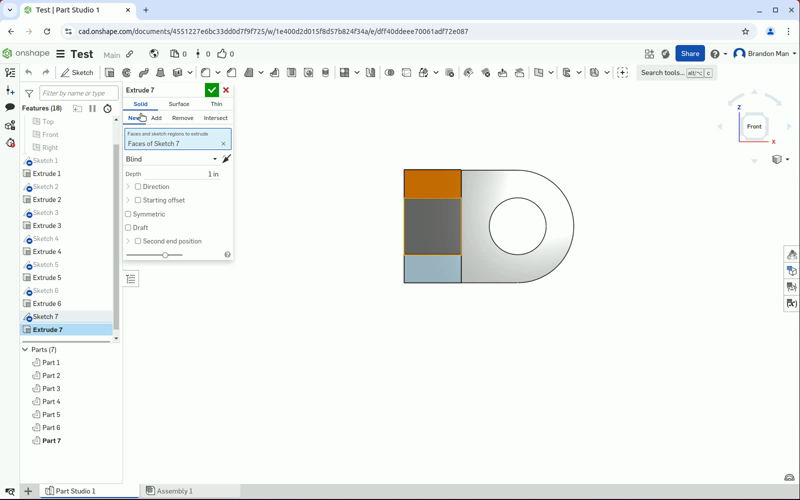
mouse_move(137, 120)
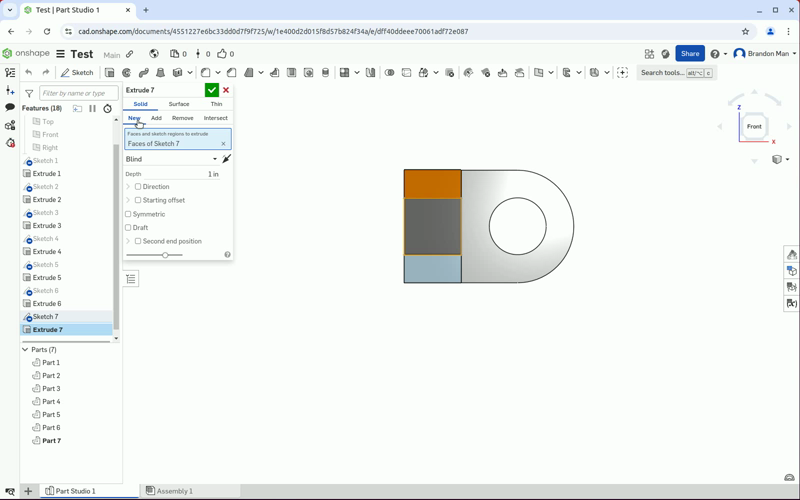
click(137, 120)
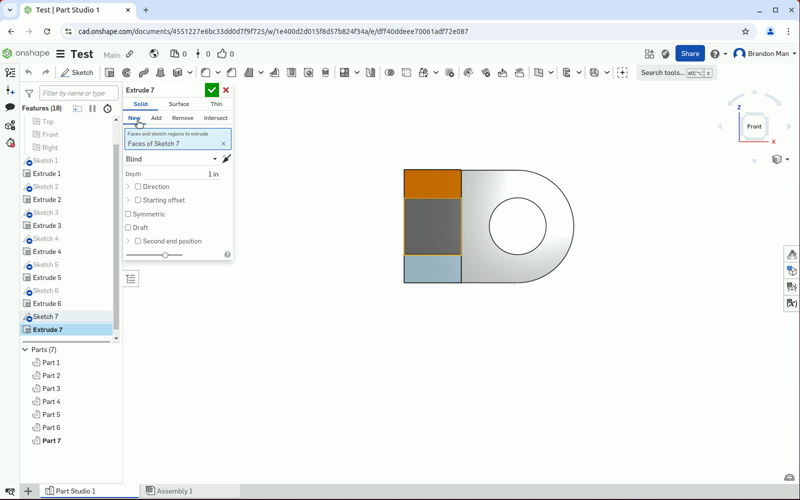
key(tab, 4)
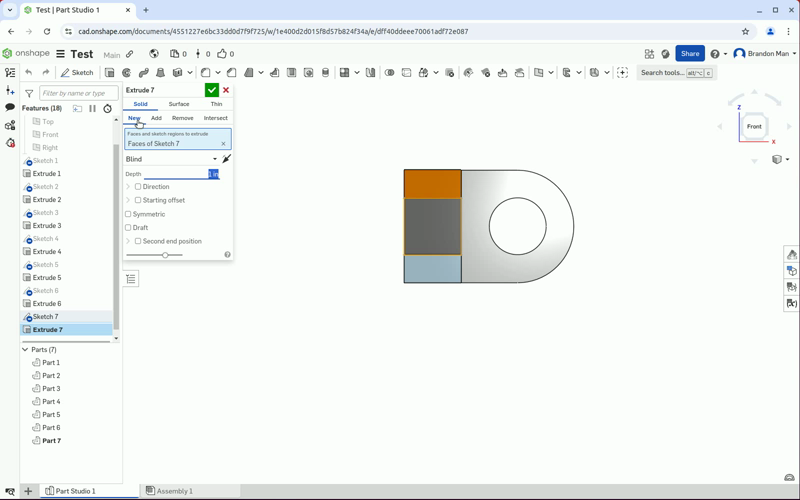
text(5.777)
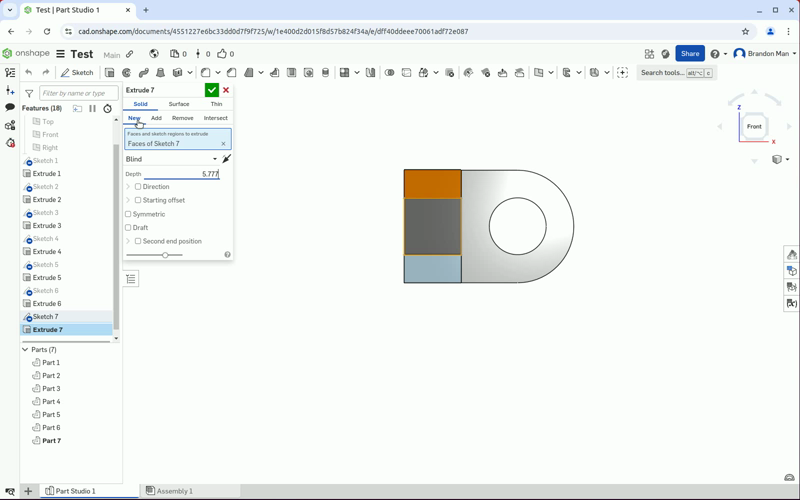
key(enter)
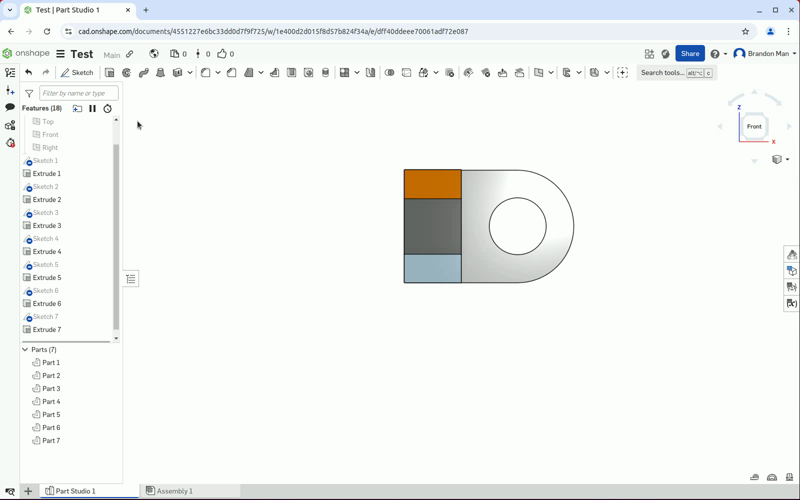
key(shift+h)
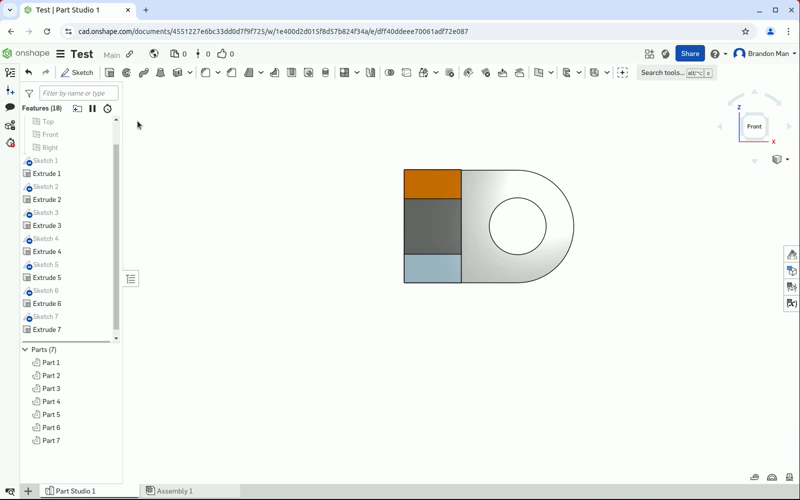
key(shift+h)
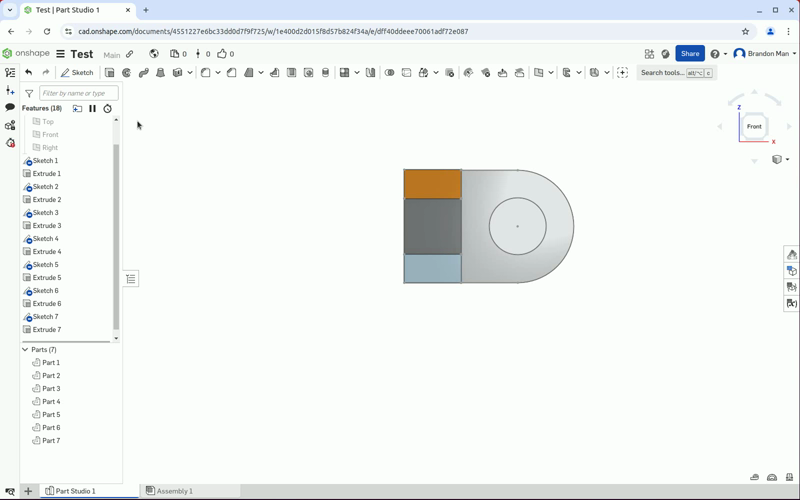
key(shift+7)
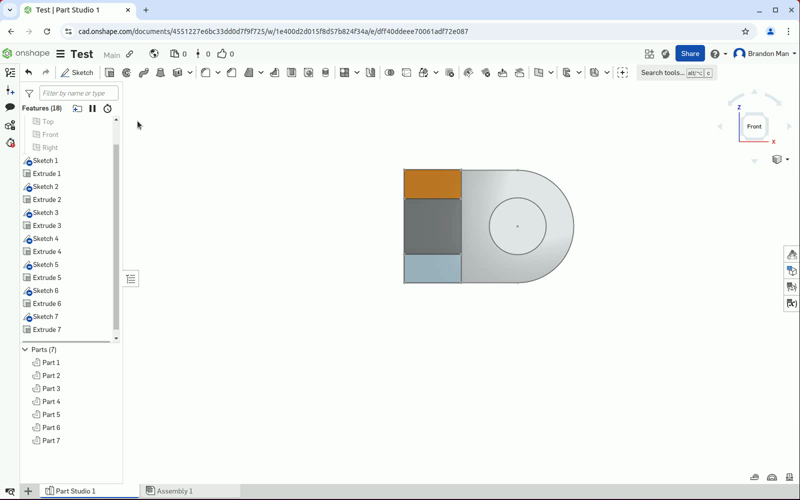
key(left, 2)
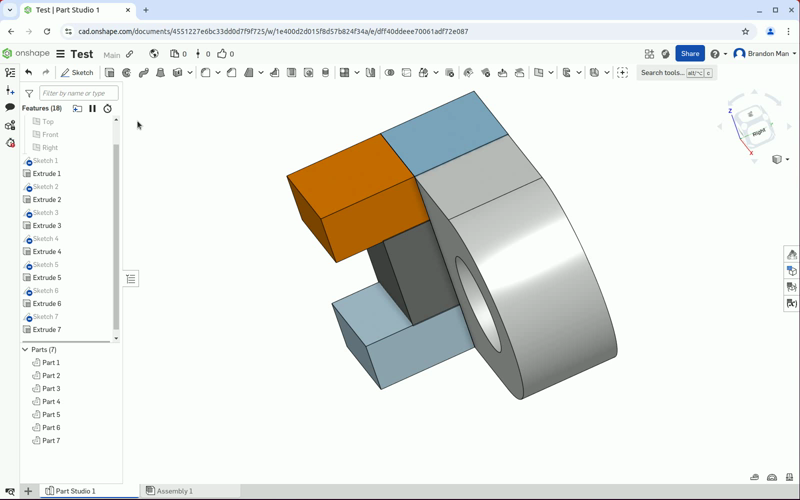
key(down, 2)
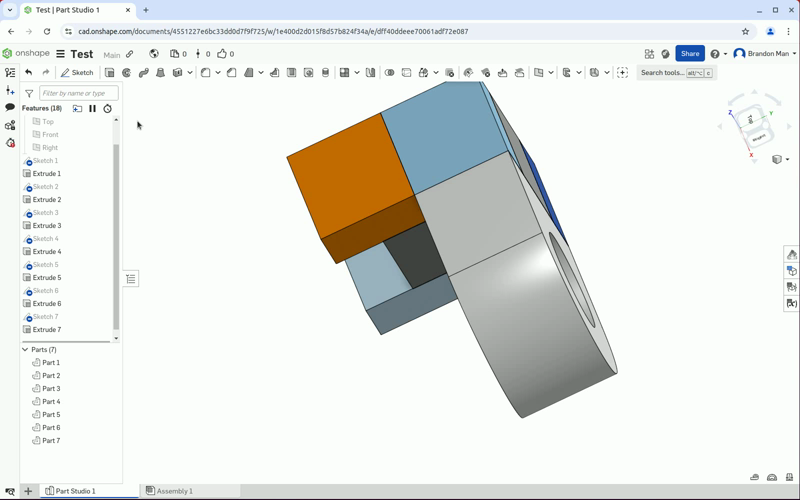
key(up, 2)
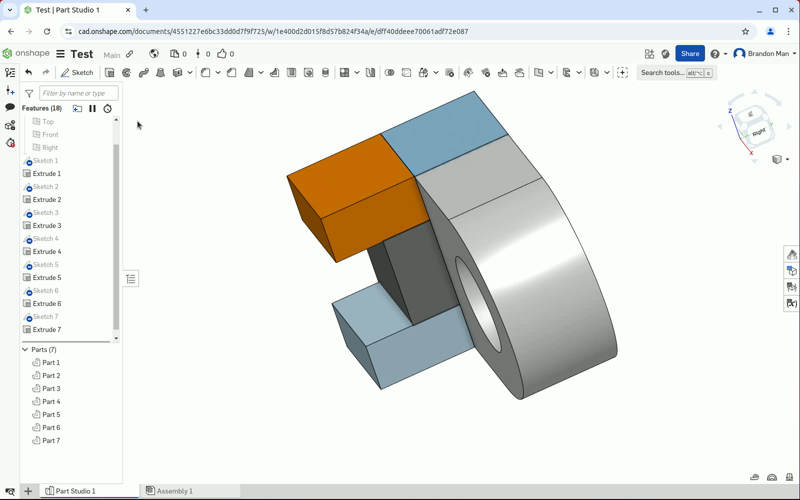
key(right, 2)
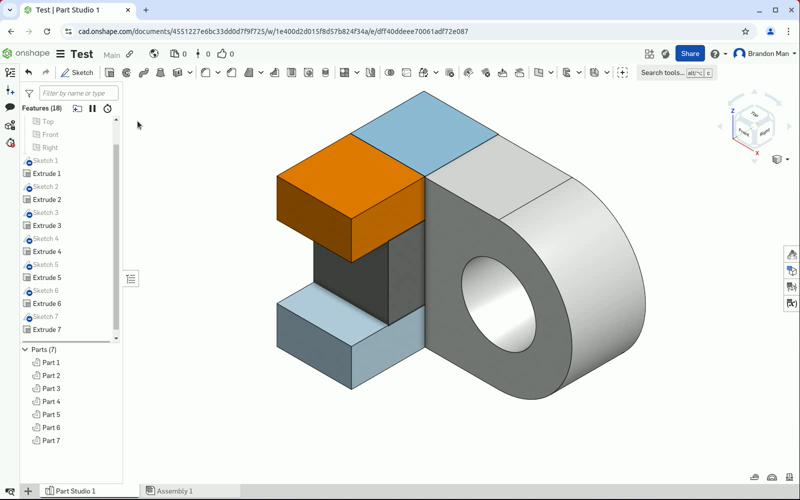
mouse_move(69, 163)
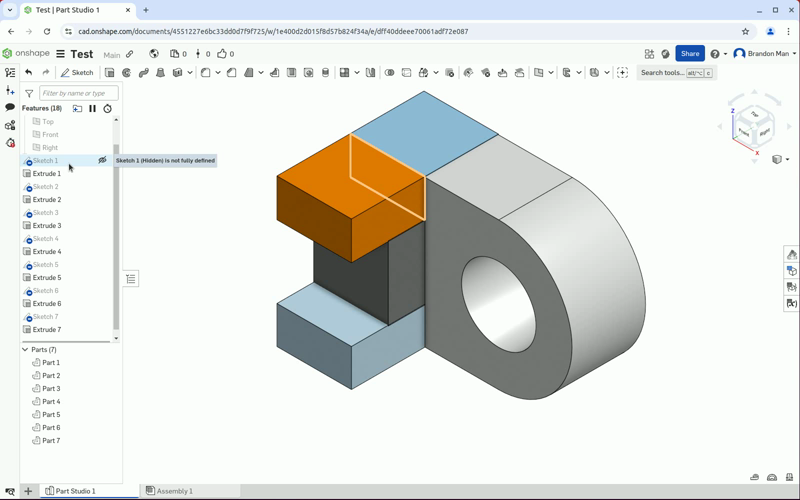
click(69, 163)